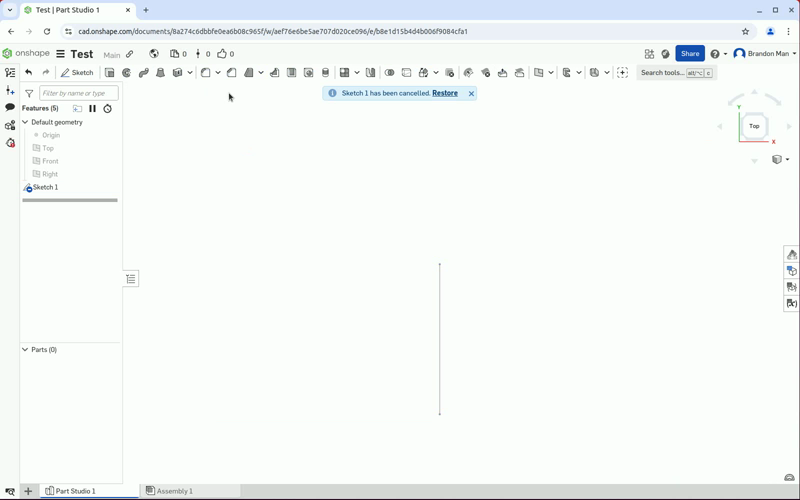
key(shift+h)
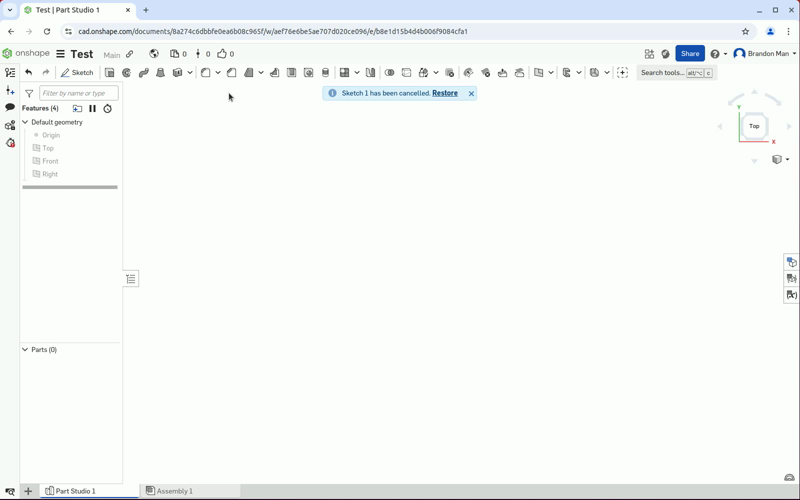
mouse_move(73, 352)
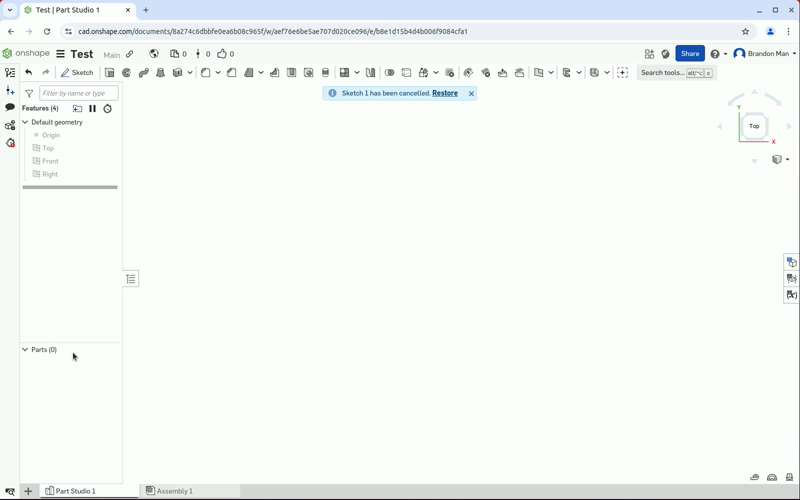
key(y)
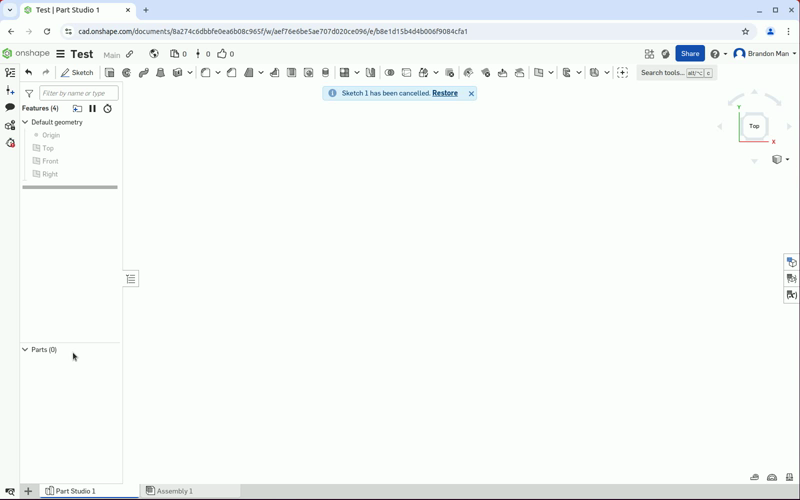
key(shift+p)
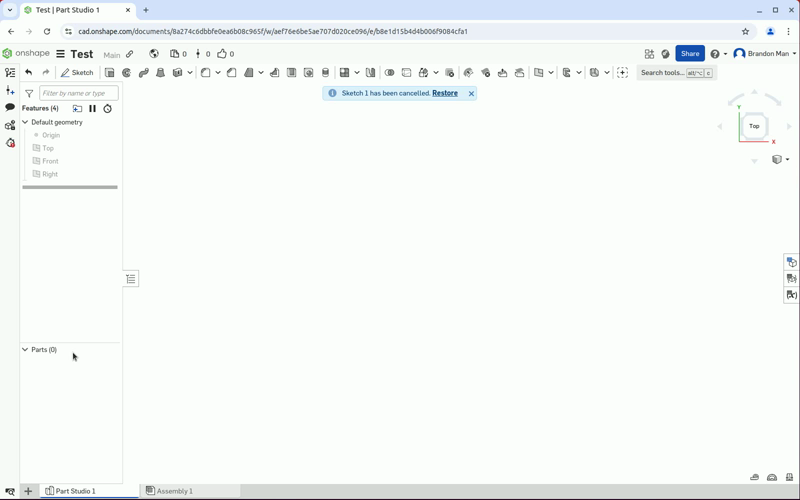
key(space)
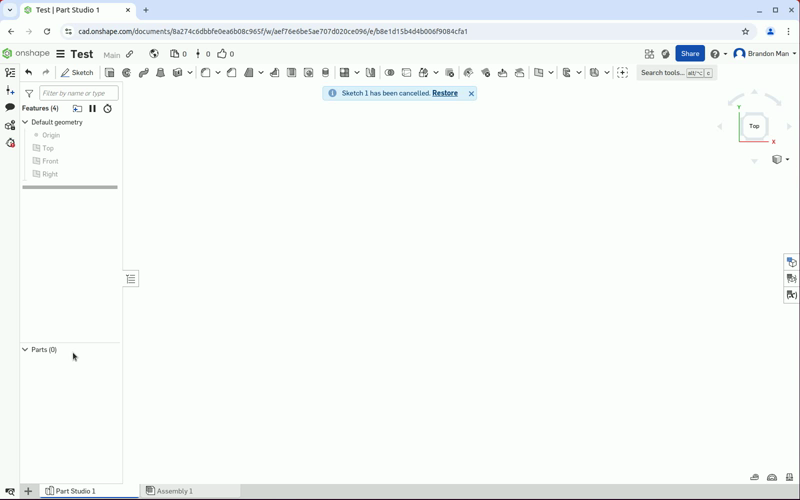
key_down(shift)
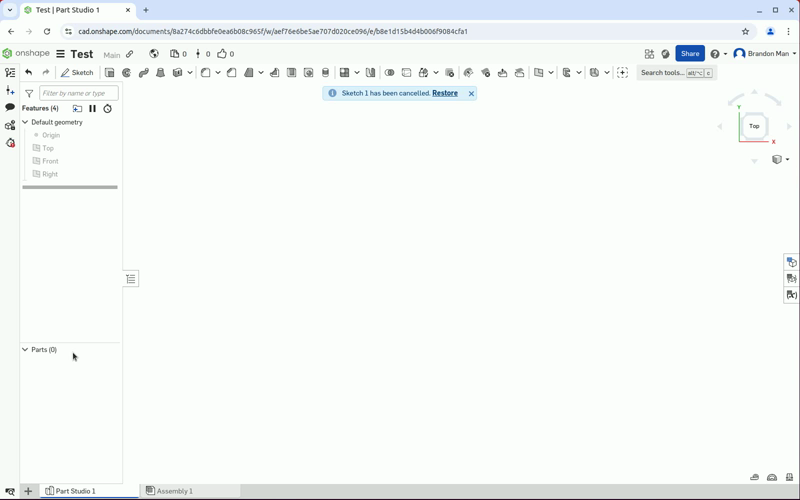
key(up)
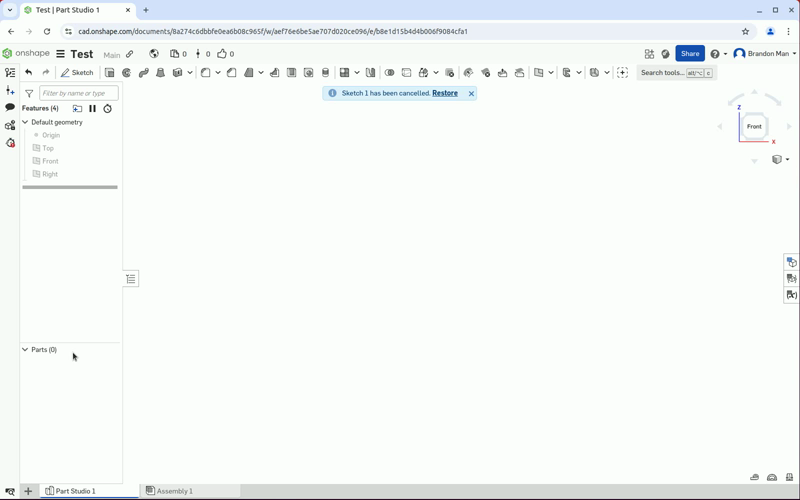
key_up(shift)
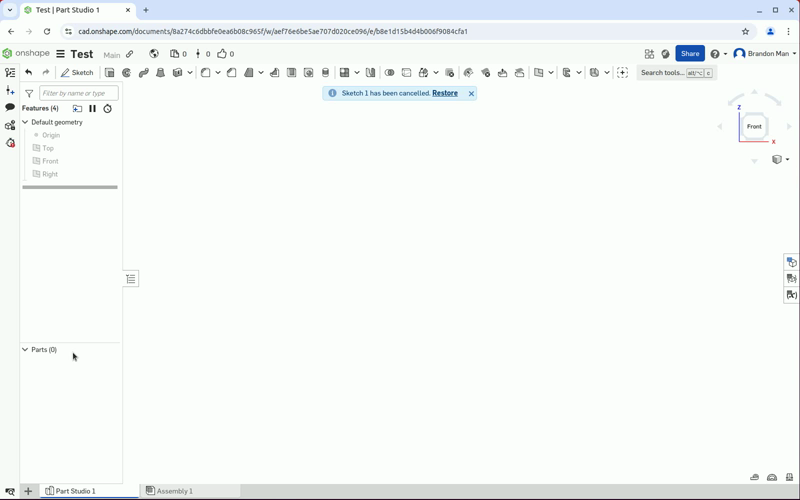
mouse_move(73, 352)
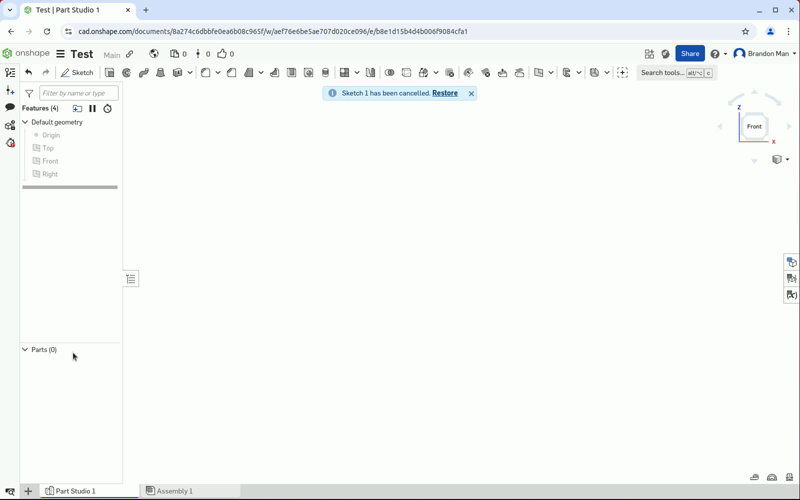
key(shift+y)
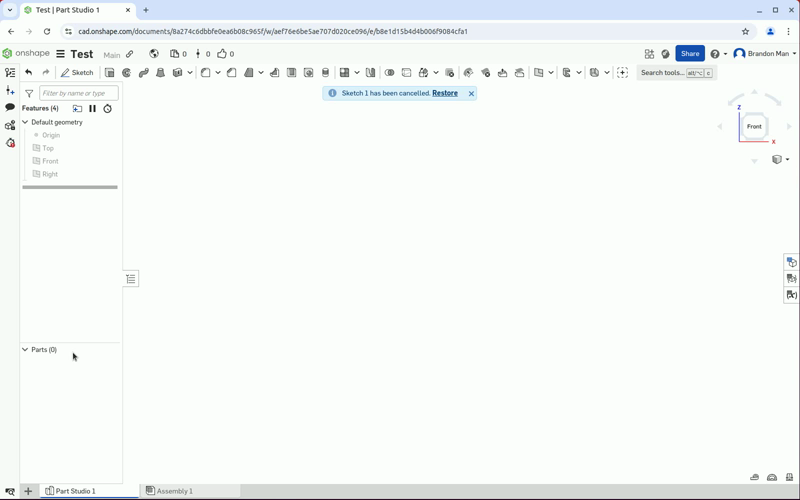
key(shift+s)
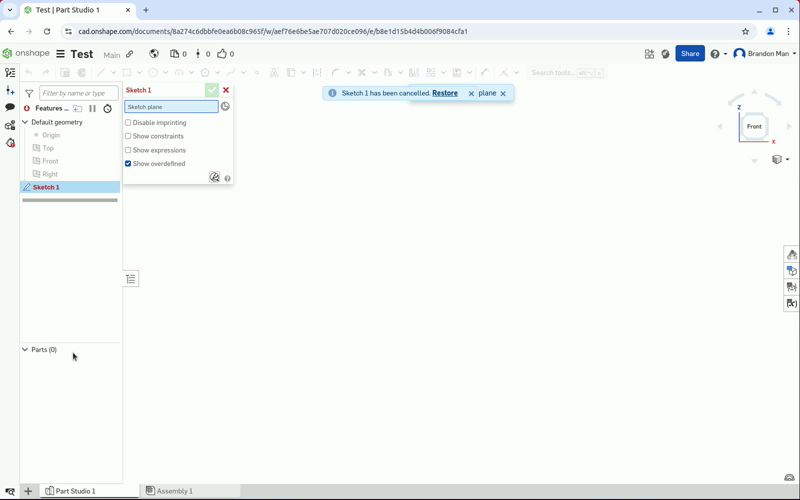
mouse_move(73, 163)
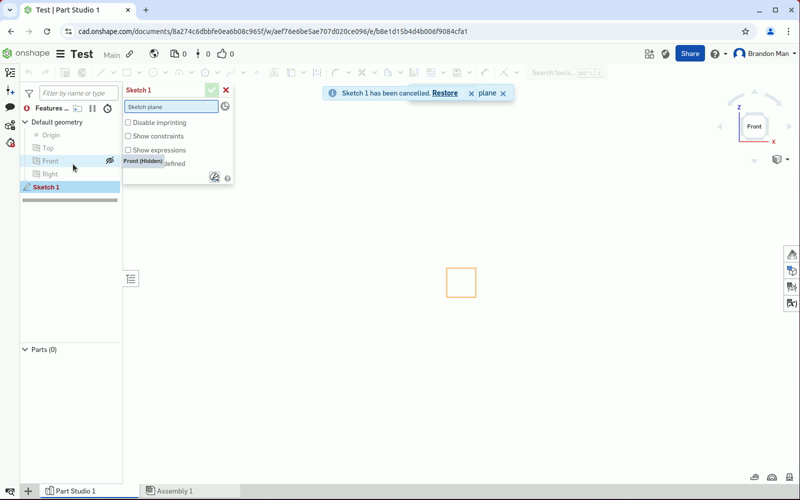
click(73, 163)
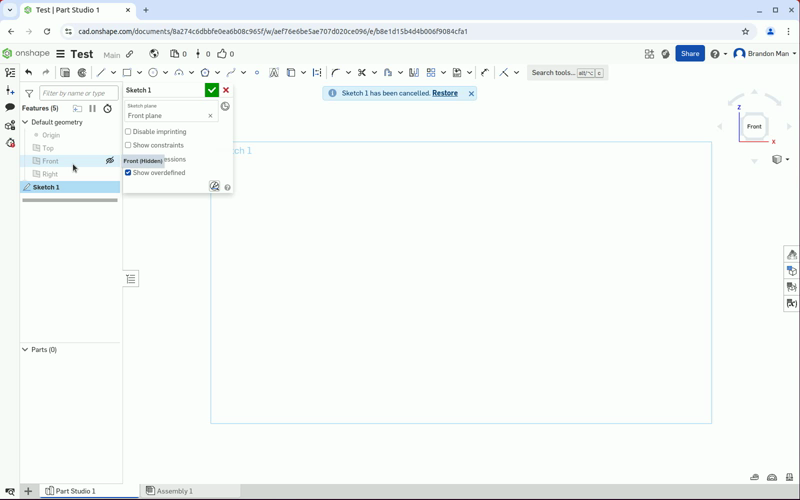
mouse_move(73, 352)
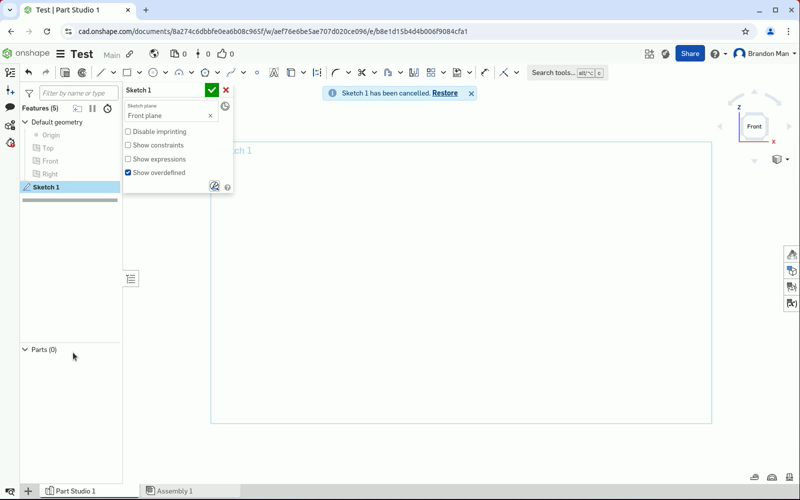
key(y)
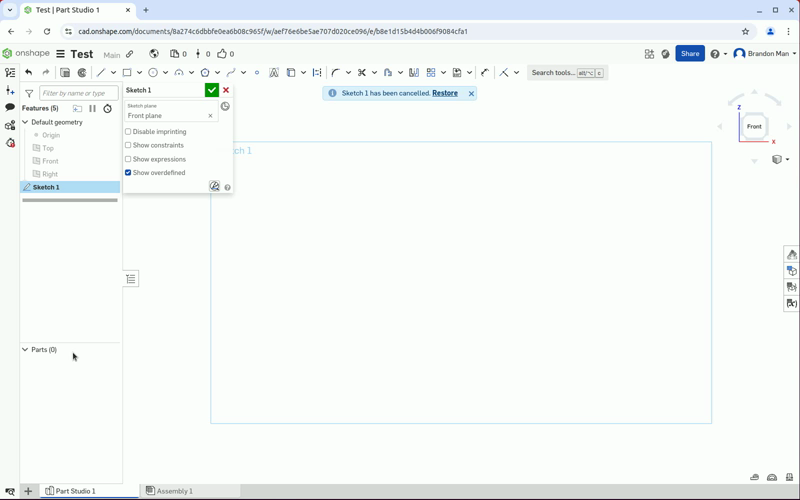
key(l)
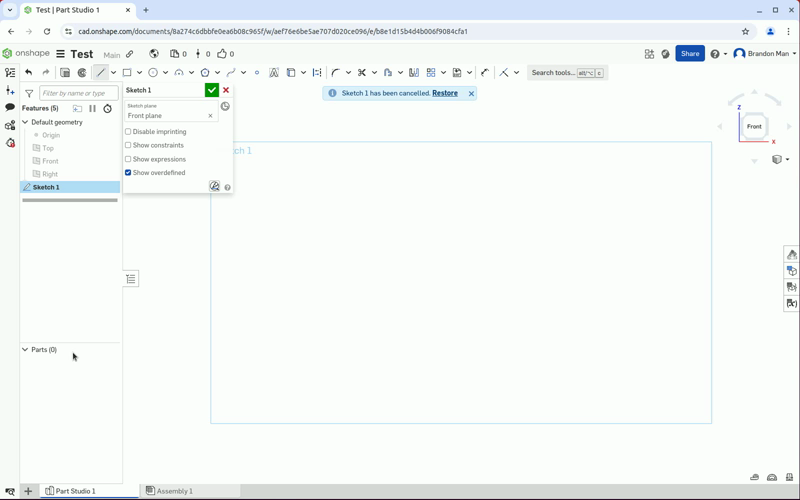
key_down(shift)
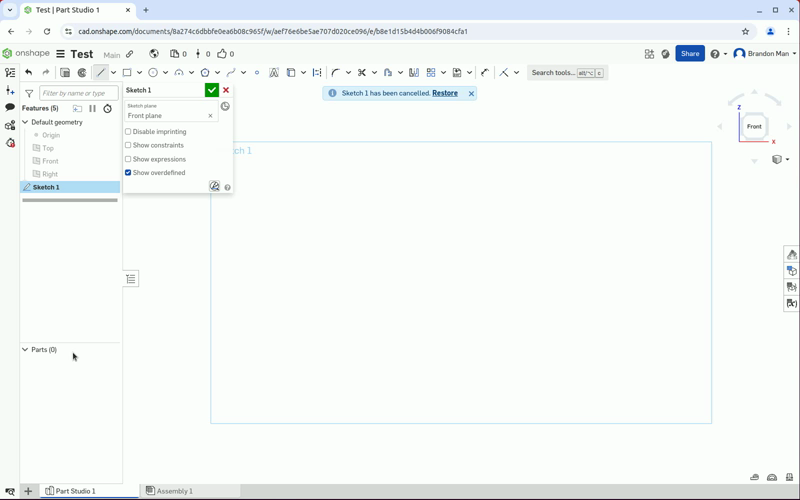
mouse_move(431, 395)
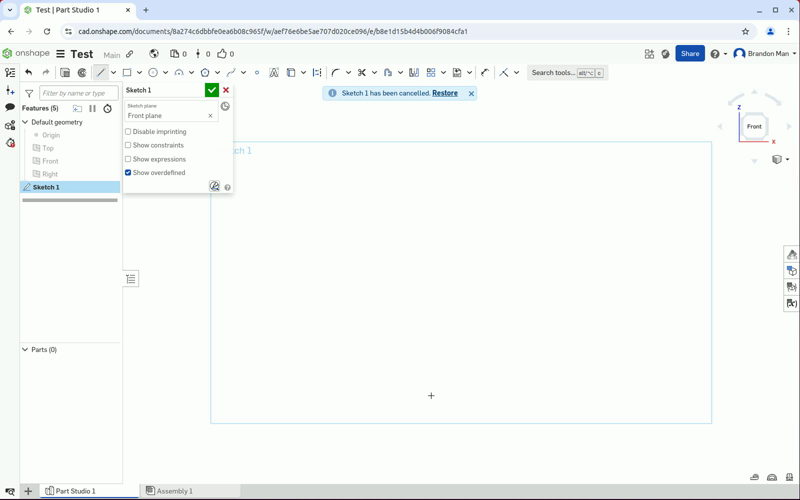
click(431, 395)
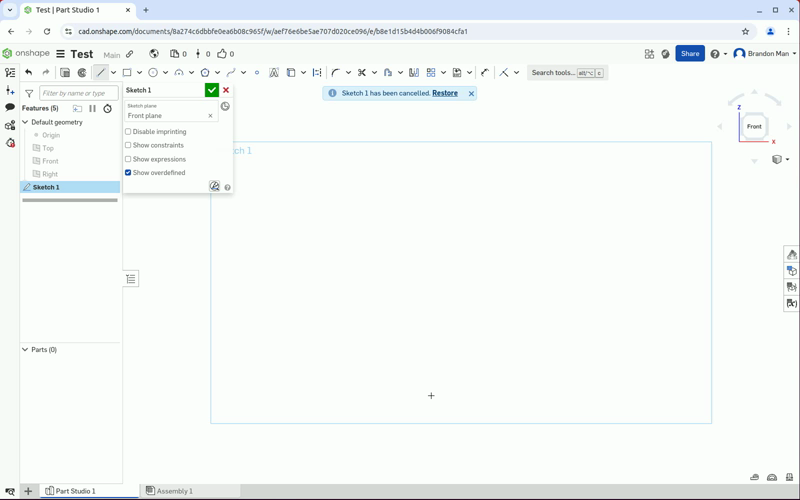
key_up(shift)
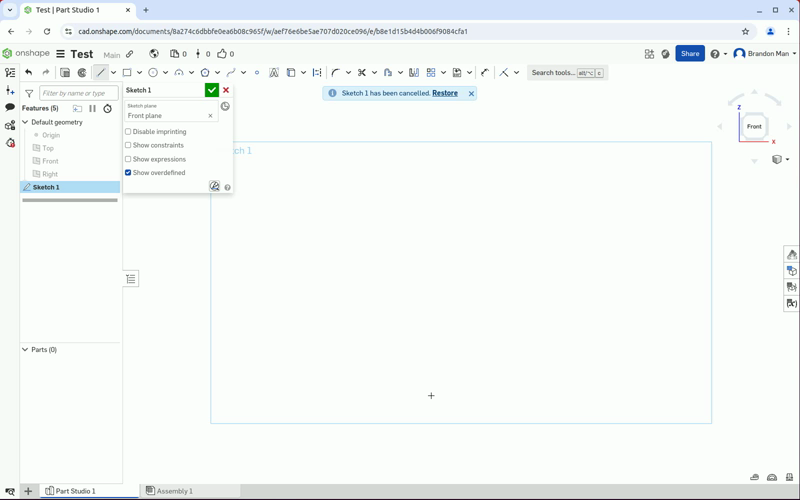
key_down(shift)
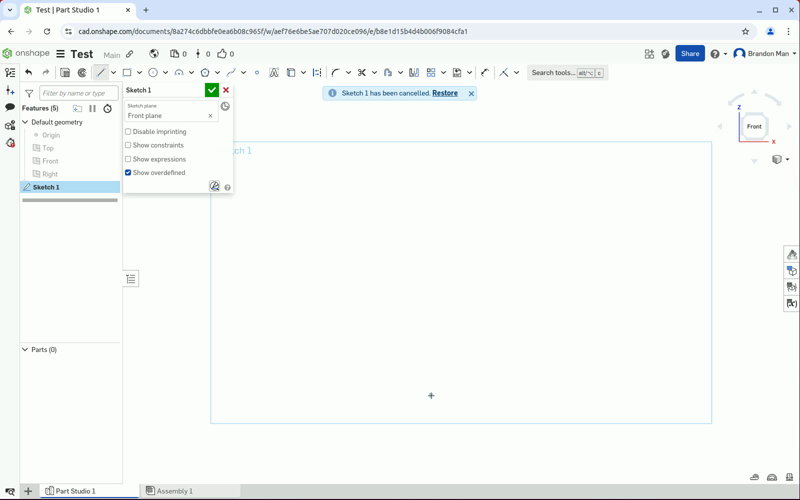
mouse_move(461, 395)
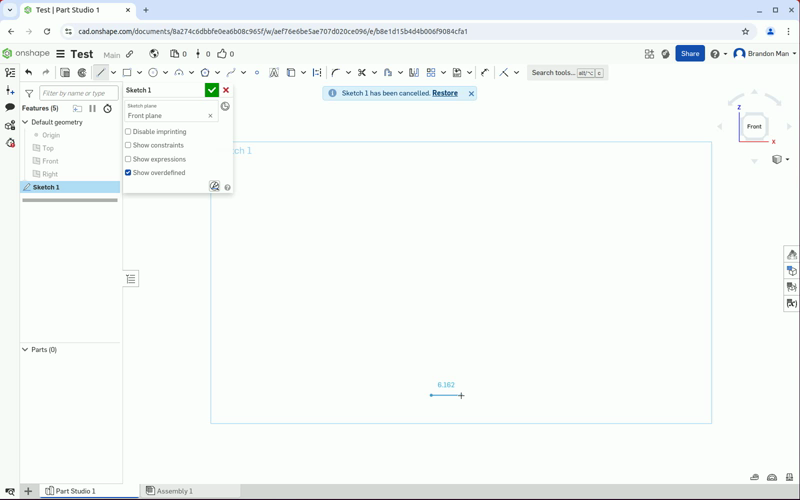
mouse_move(433, 395)
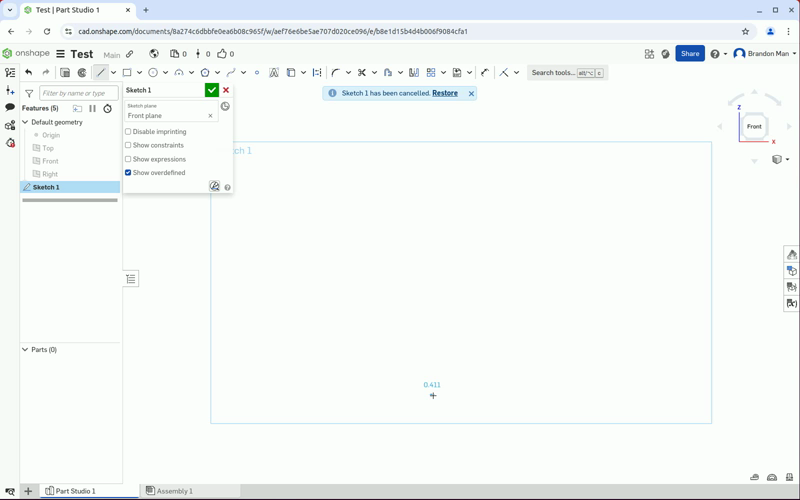
scroll(6)
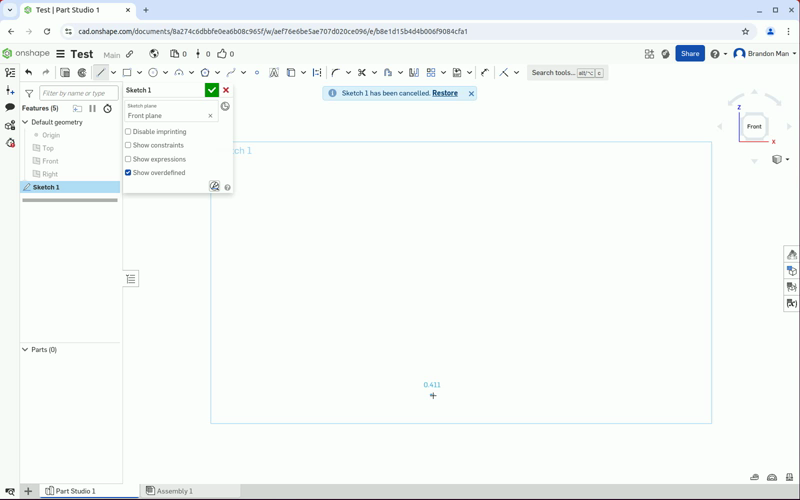
scroll(6)
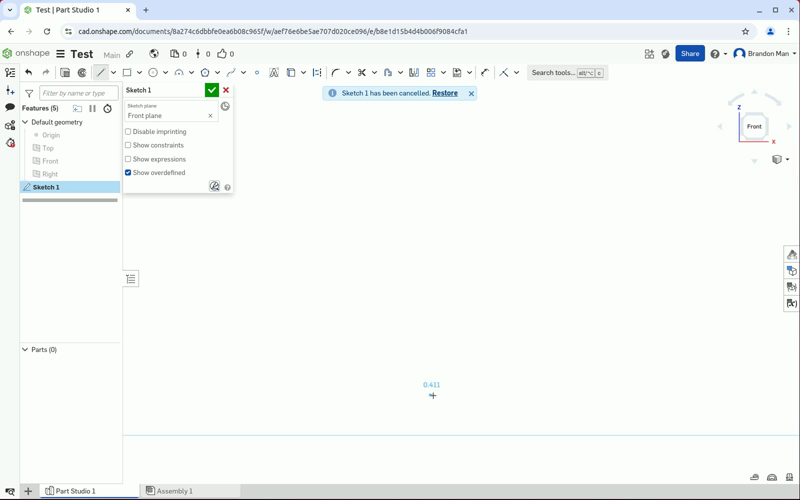
scroll(6)
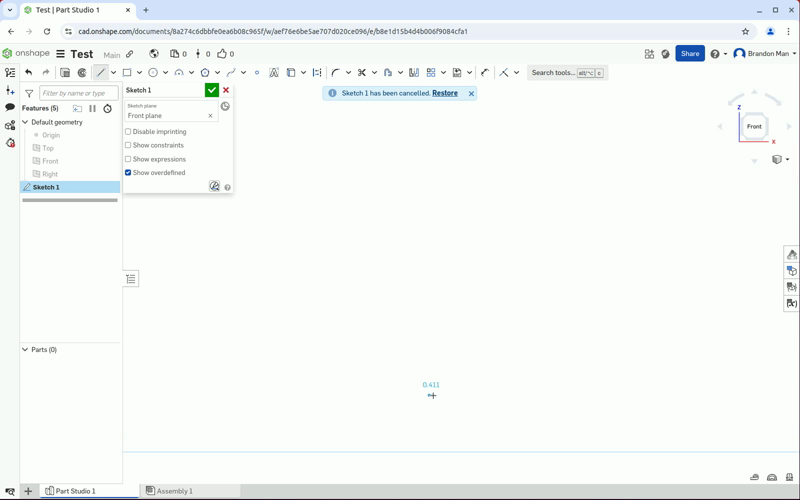
scroll(6)
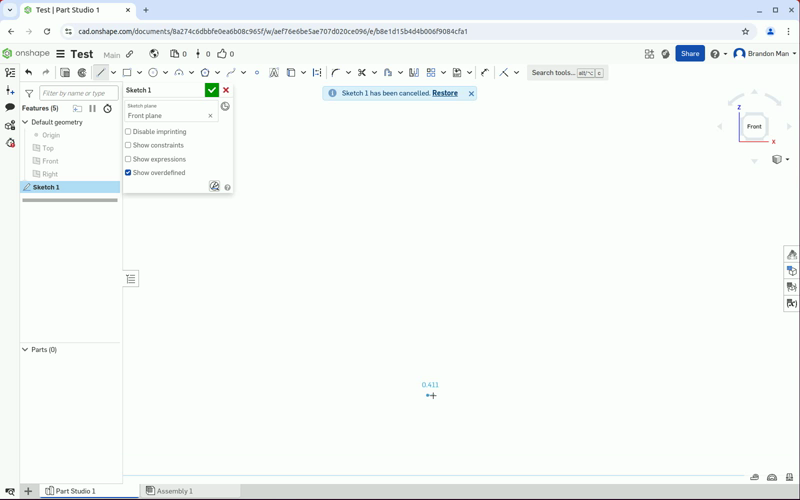
scroll(6)
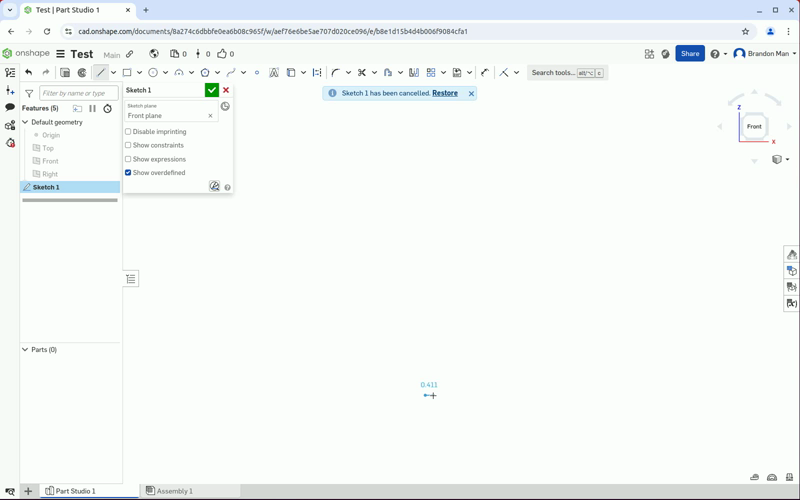
scroll(6)
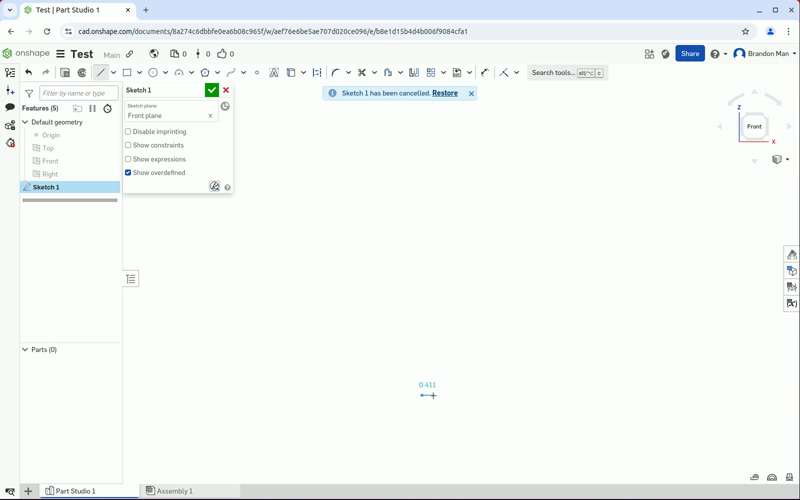
scroll(6)
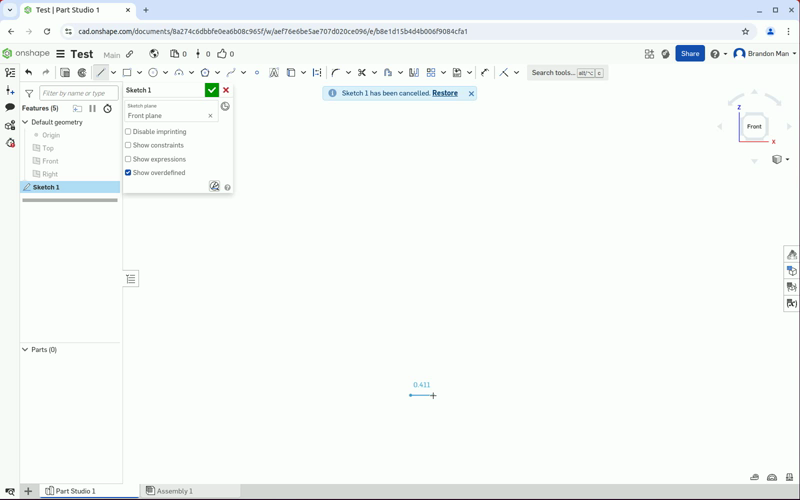
click(433, 395)
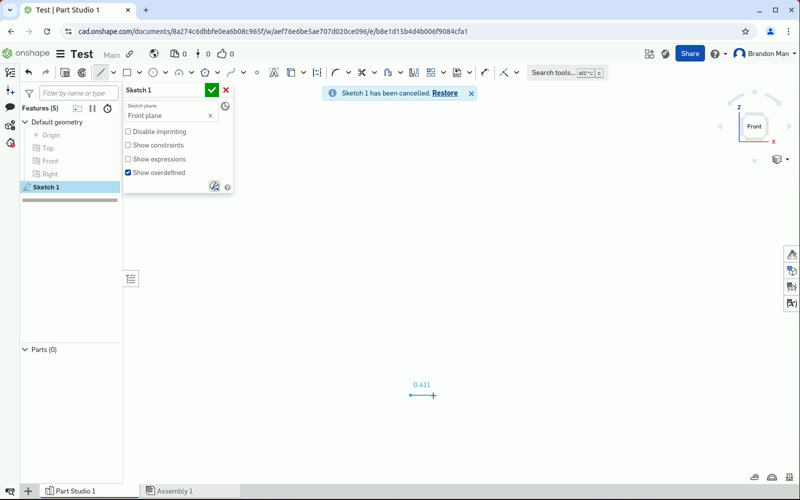
scroll(-6)
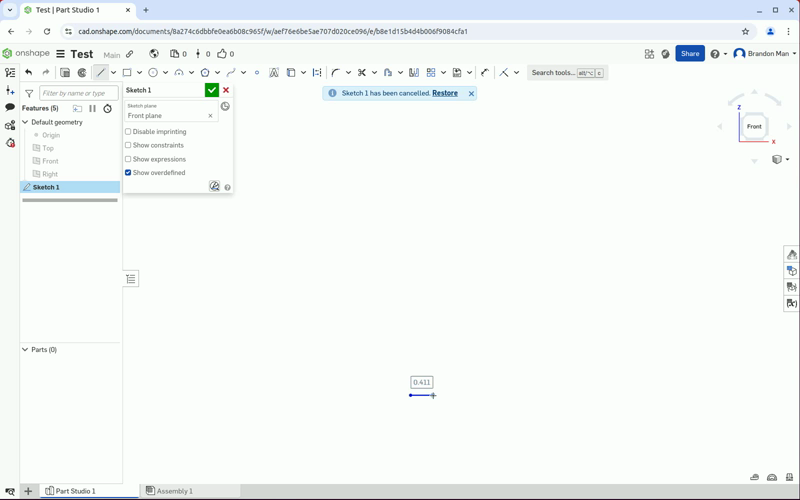
scroll(-6)
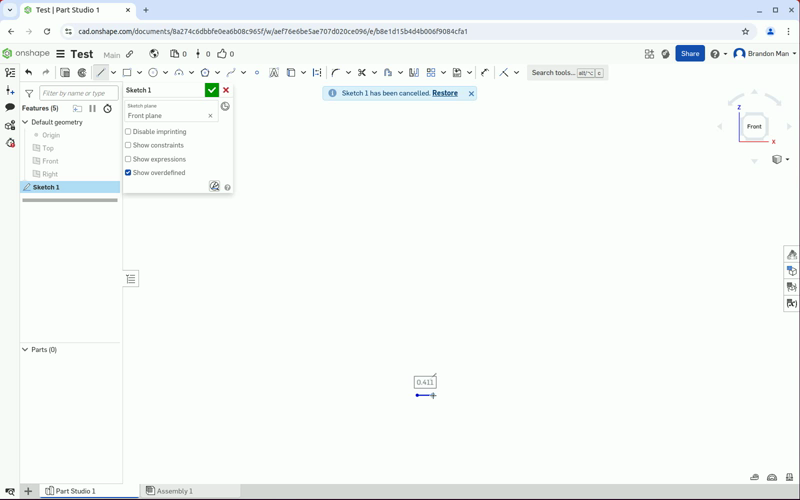
scroll(-6)
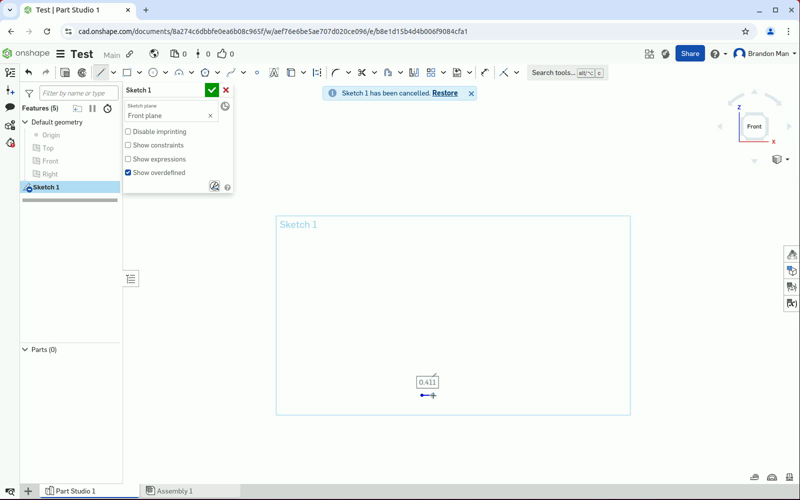
scroll(-6)
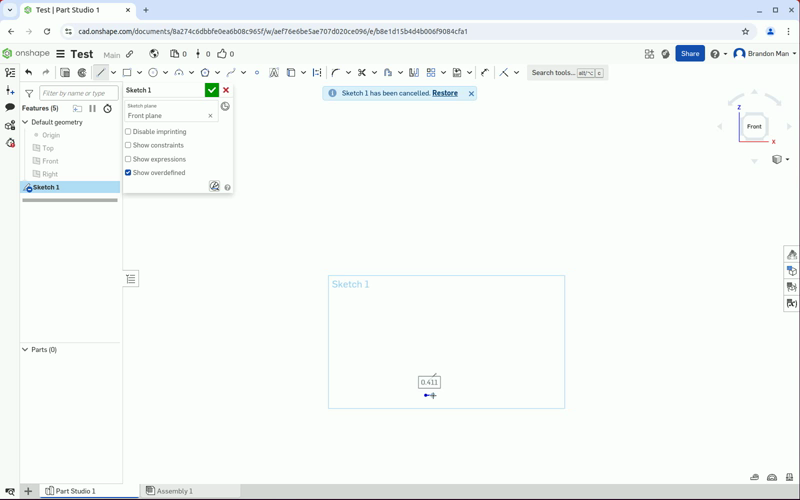
scroll(-6)
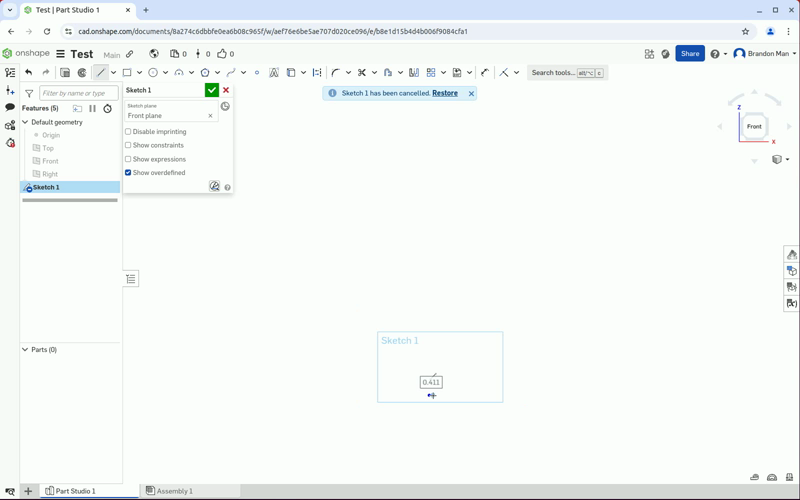
scroll(-6)
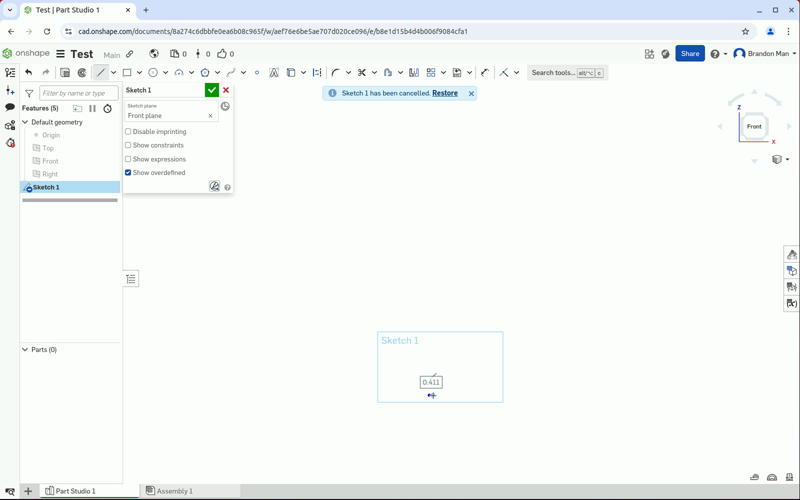
scroll(-6)
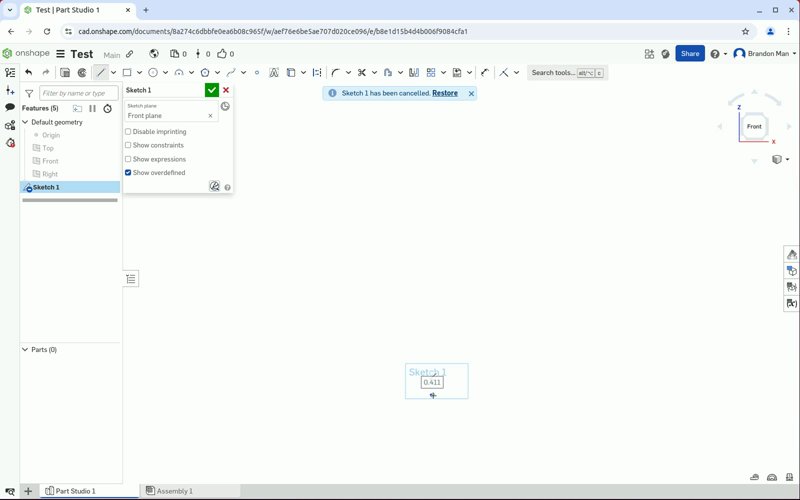
key_up(shift)
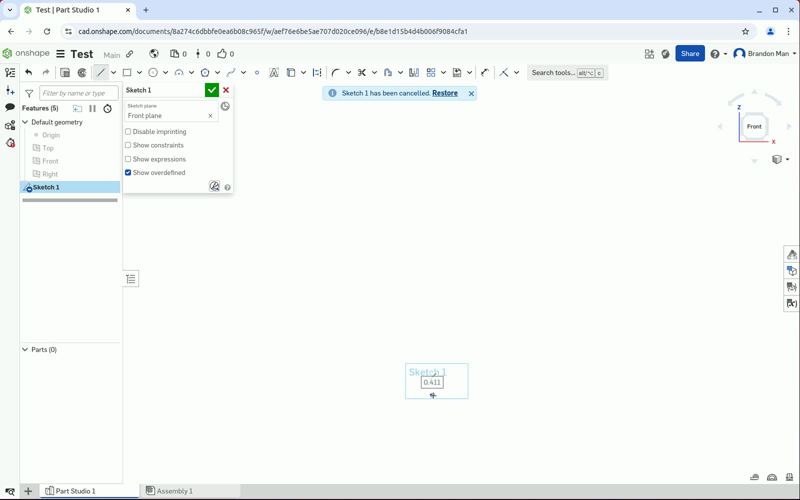
key_down(shift)
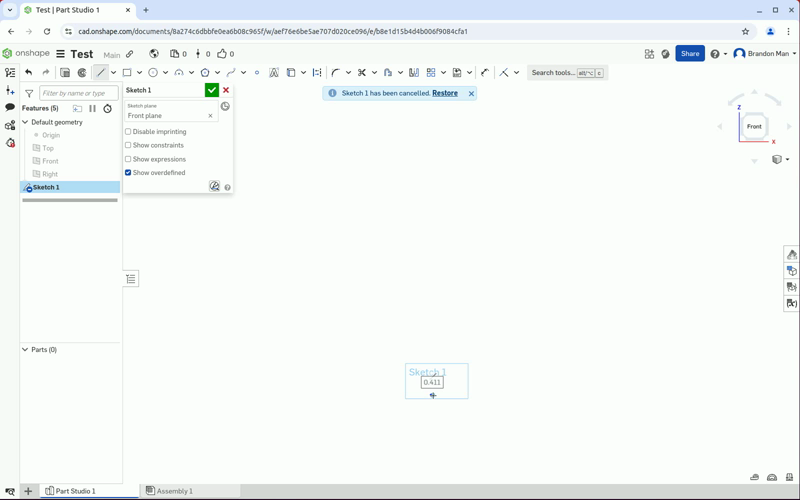
mouse_move(463, 395)
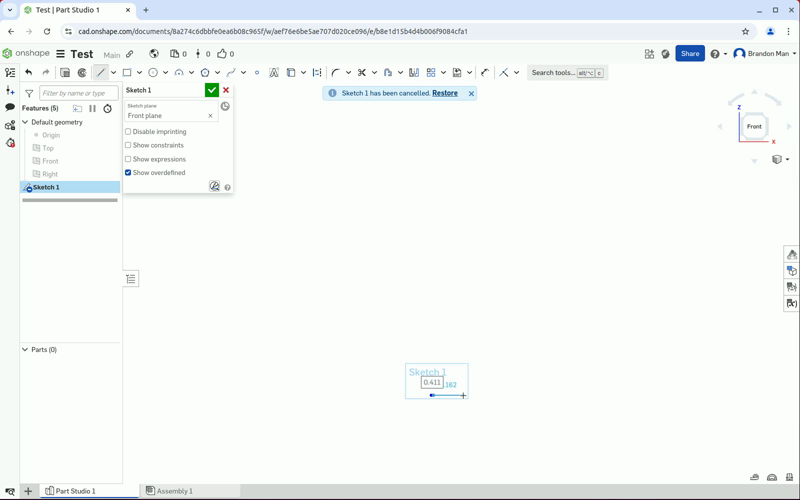
mouse_move(490, 395)
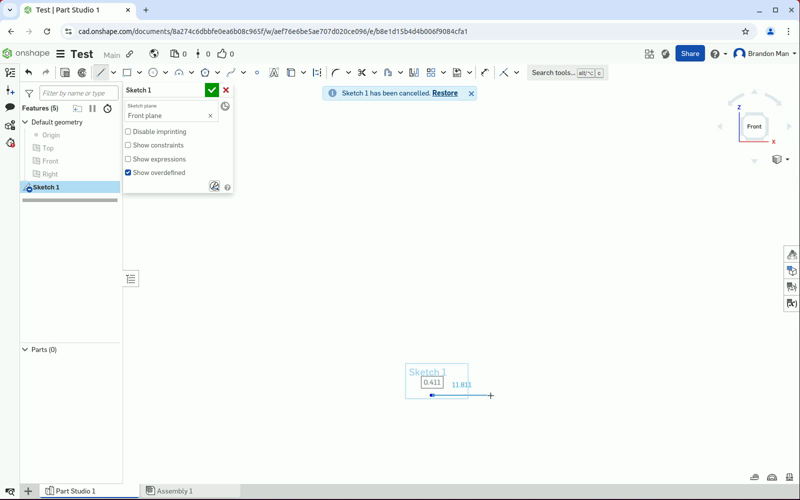
click(490, 395)
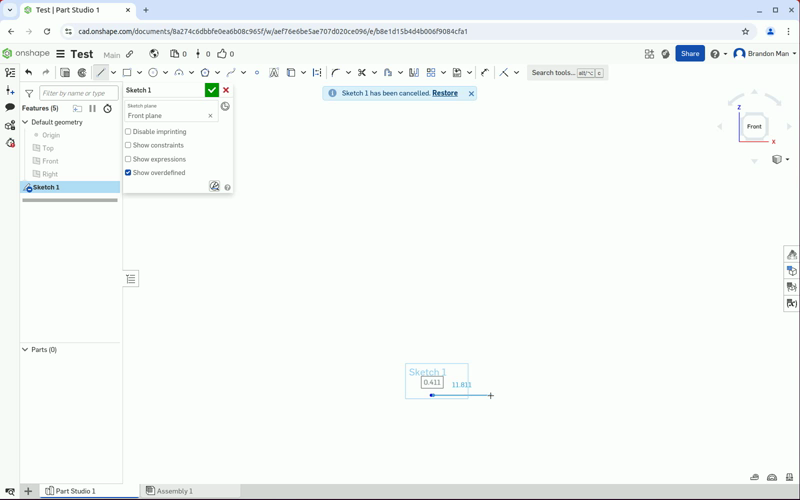
key_up(shift)
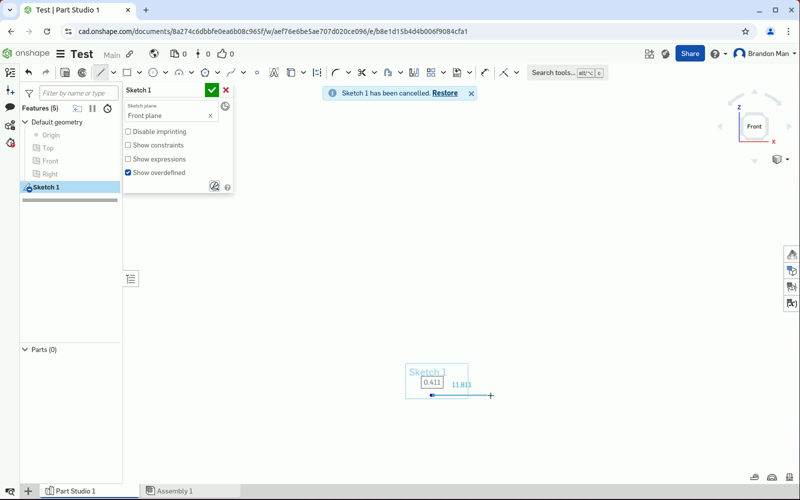
key_down(shift)
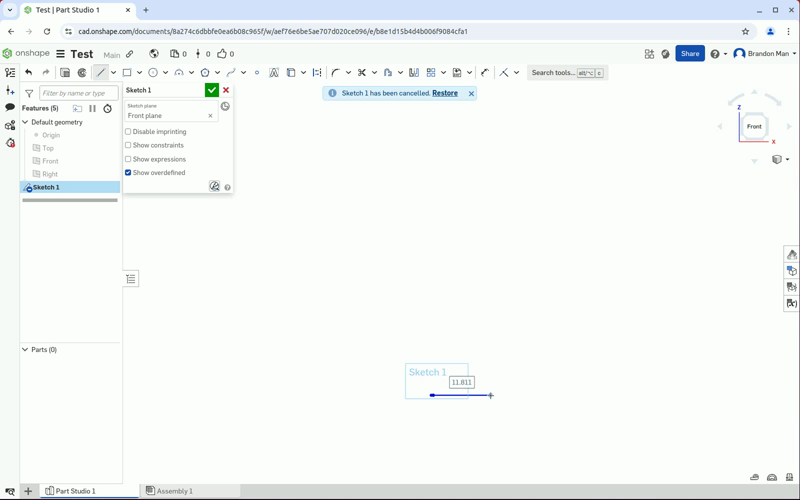
mouse_move(520, 395)
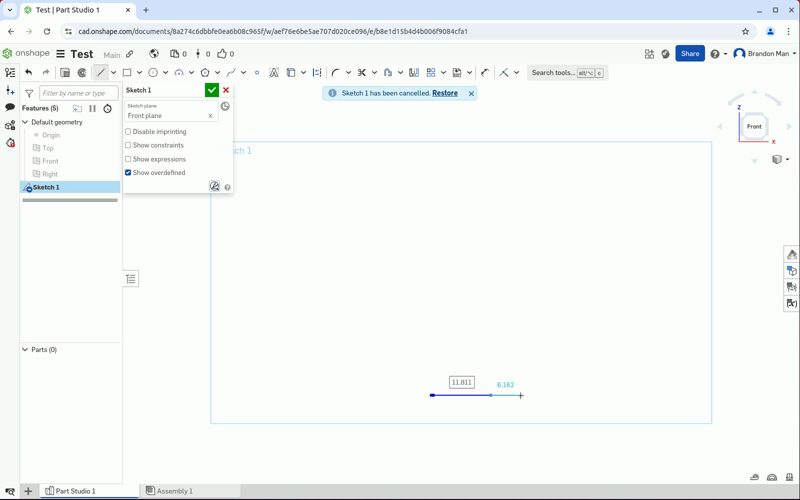
mouse_move(490, 393)
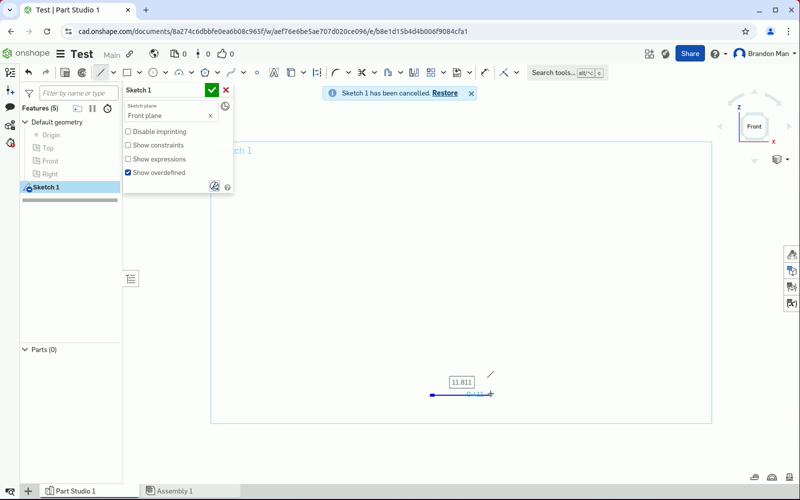
scroll(6)
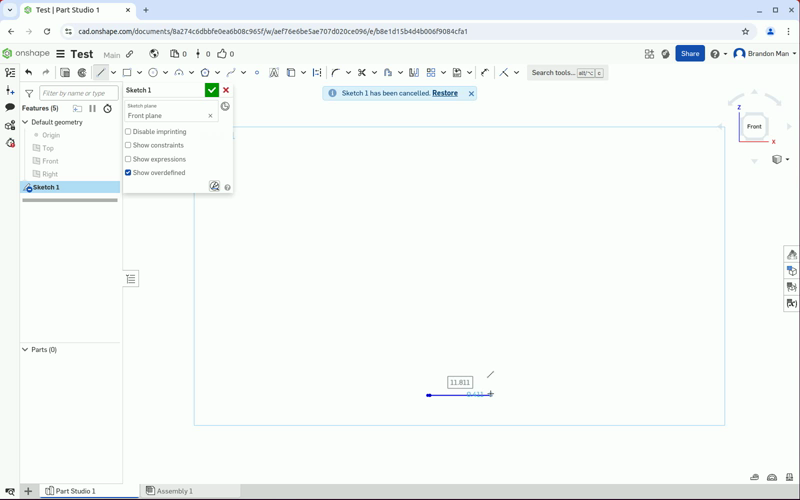
scroll(6)
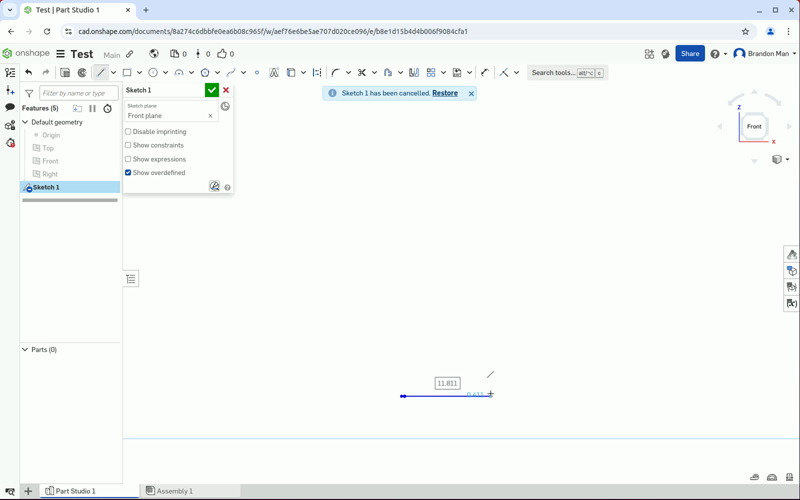
scroll(6)
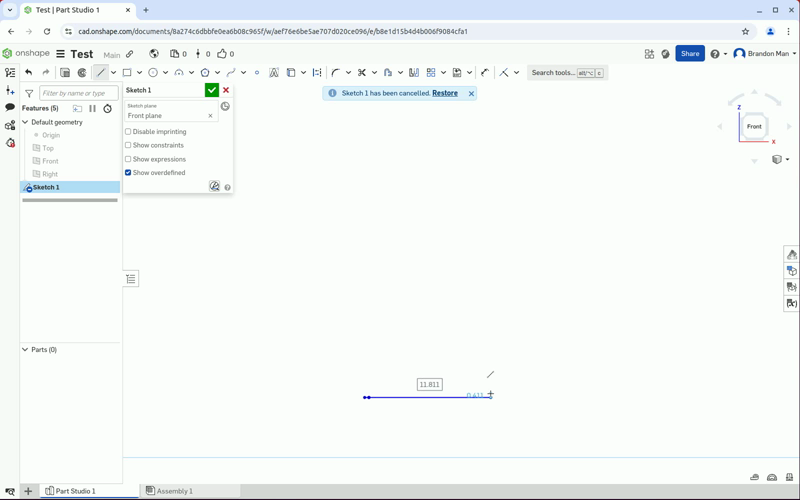
scroll(6)
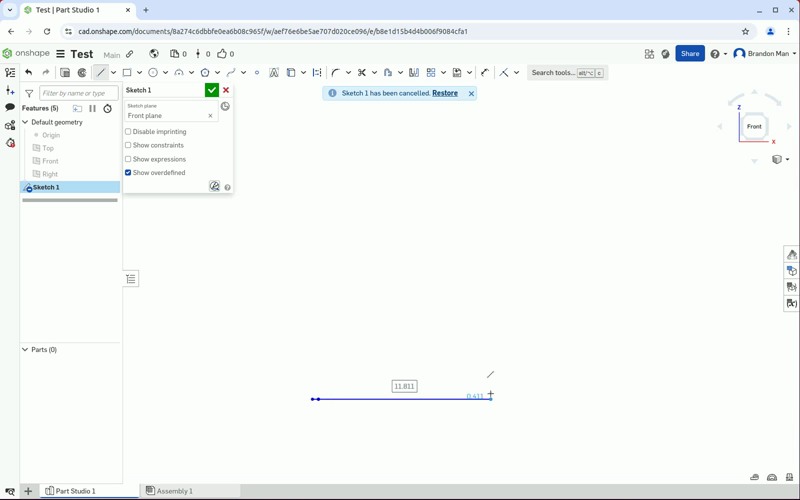
scroll(6)
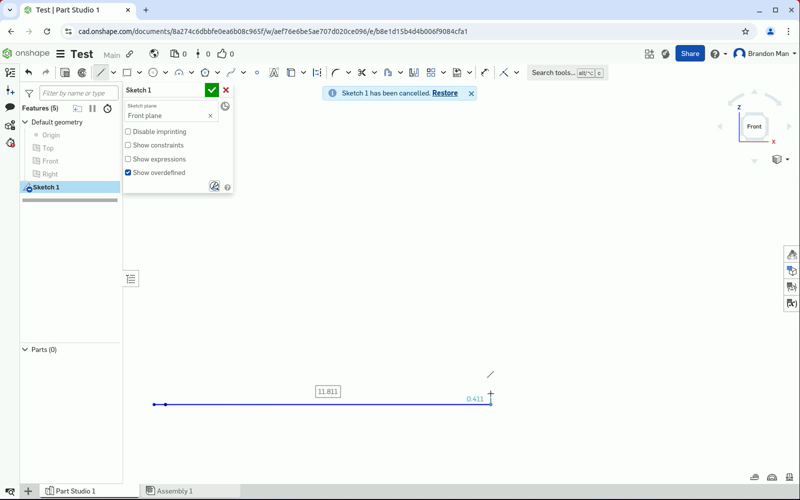
scroll(6)
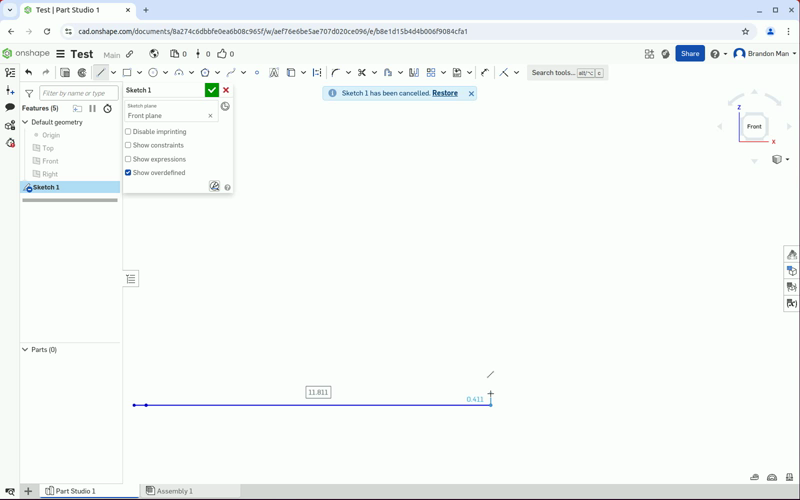
scroll(6)
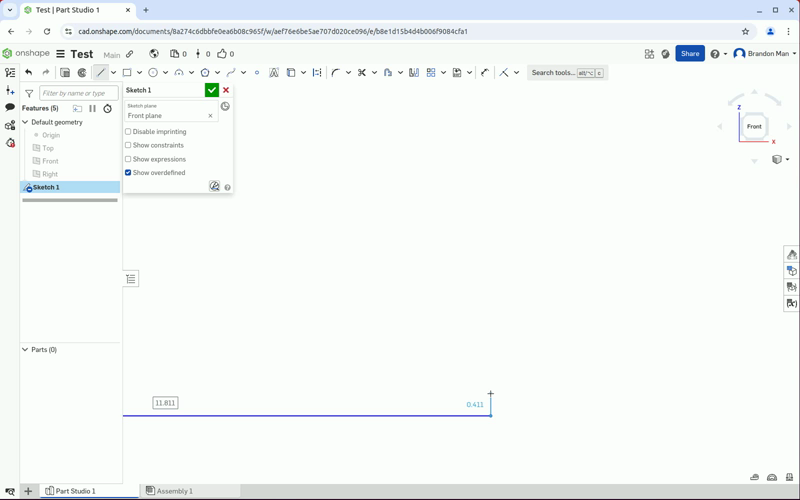
click(490, 393)
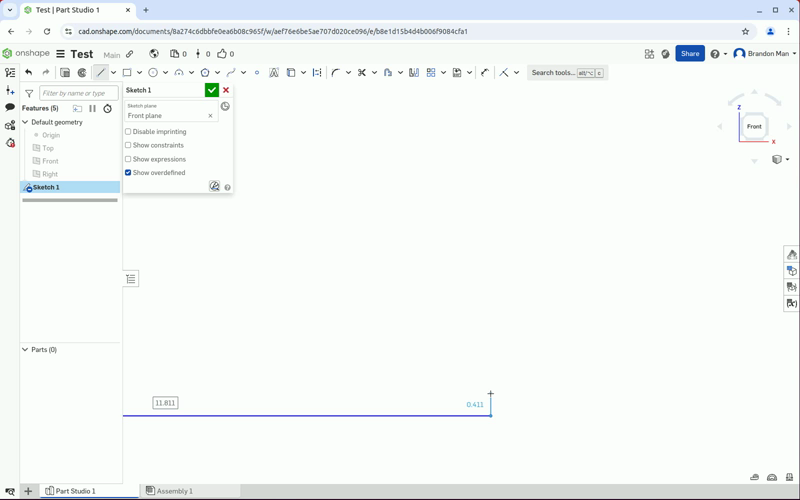
scroll(-6)
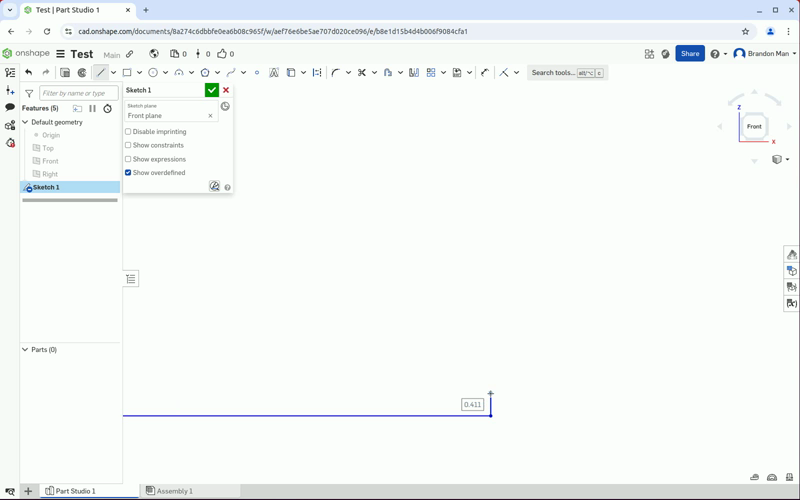
scroll(-6)
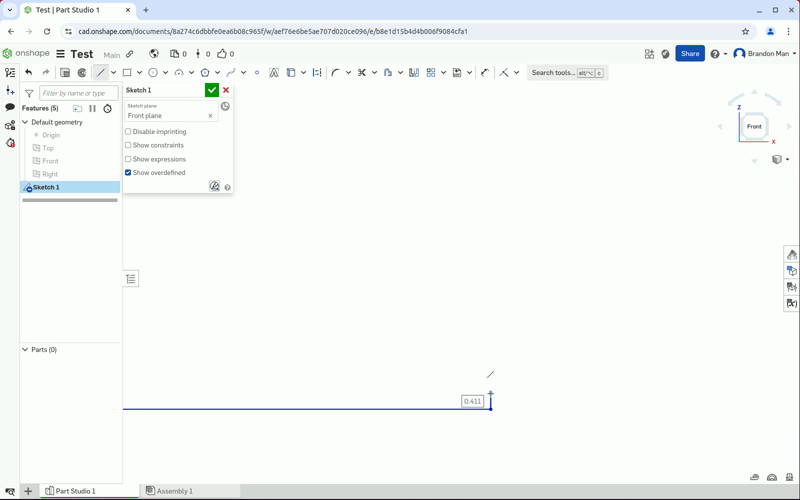
scroll(-6)
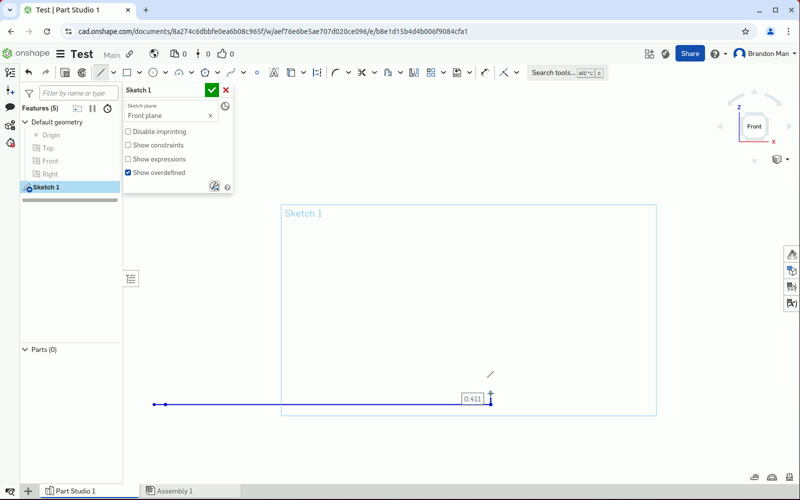
scroll(-6)
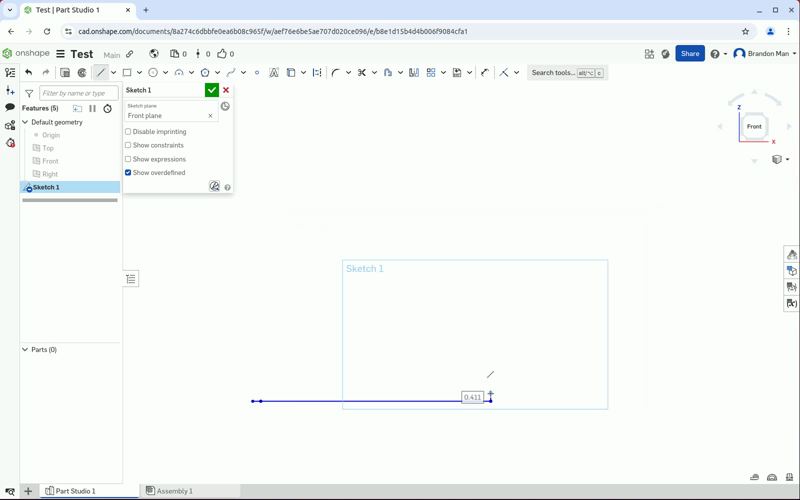
scroll(-6)
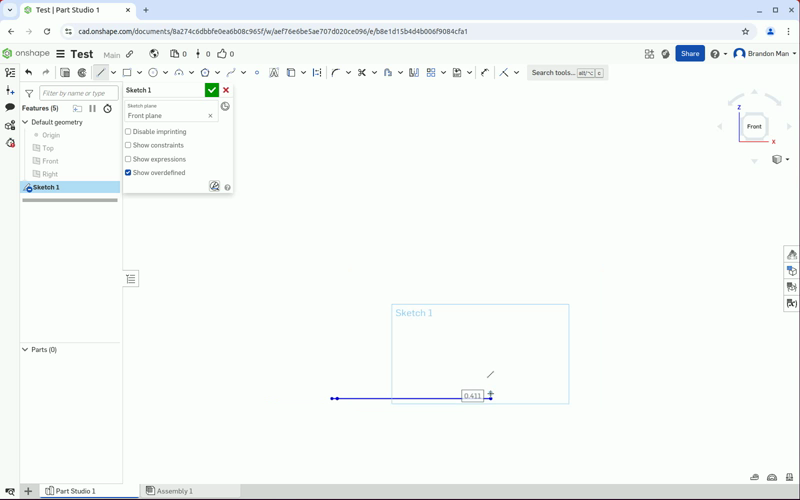
scroll(-6)
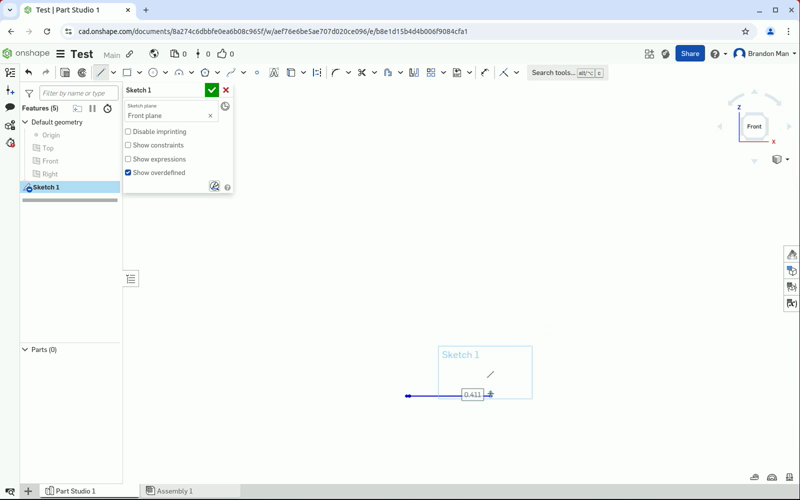
scroll(-6)
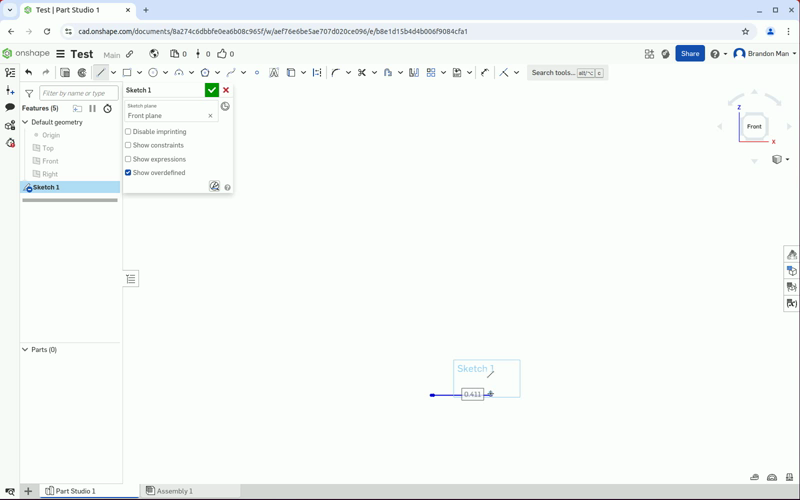
key_up(shift)
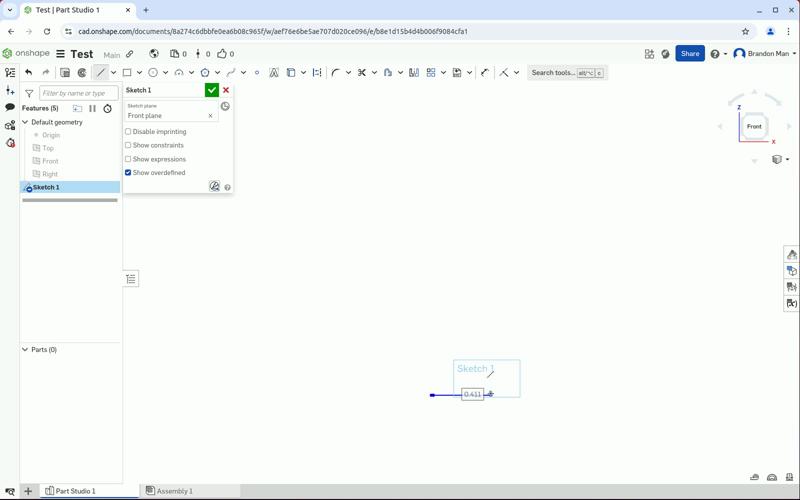
key_down(shift)
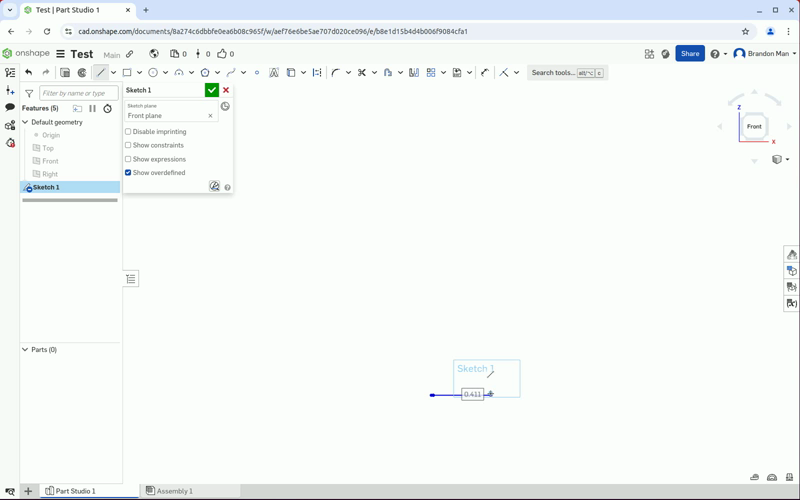
mouse_move(520, 393)
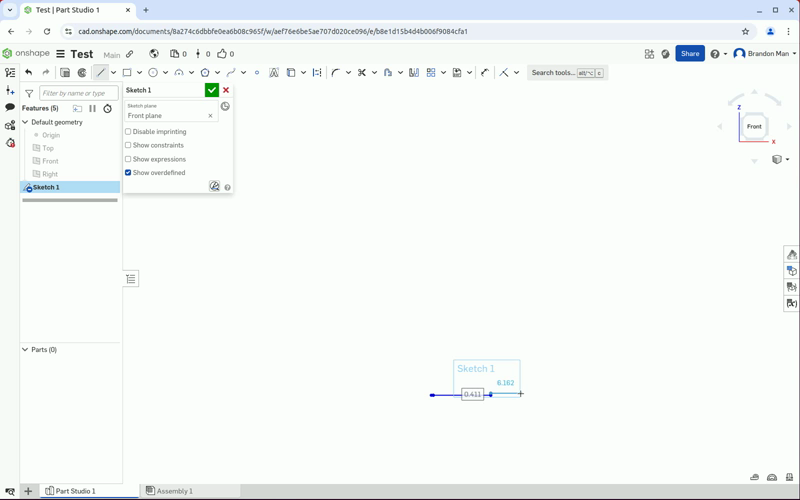
mouse_move(488, 393)
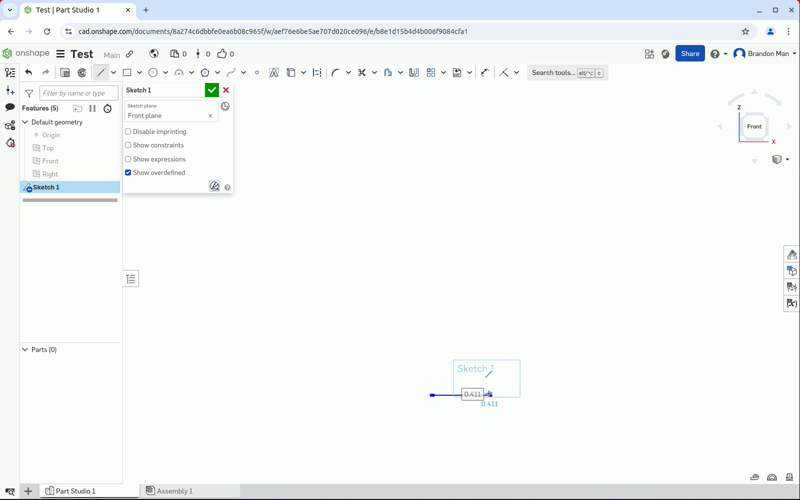
scroll(6)
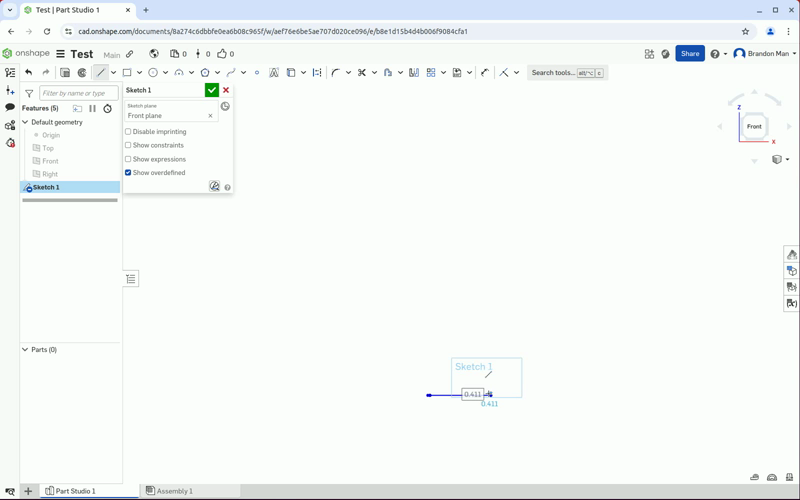
scroll(6)
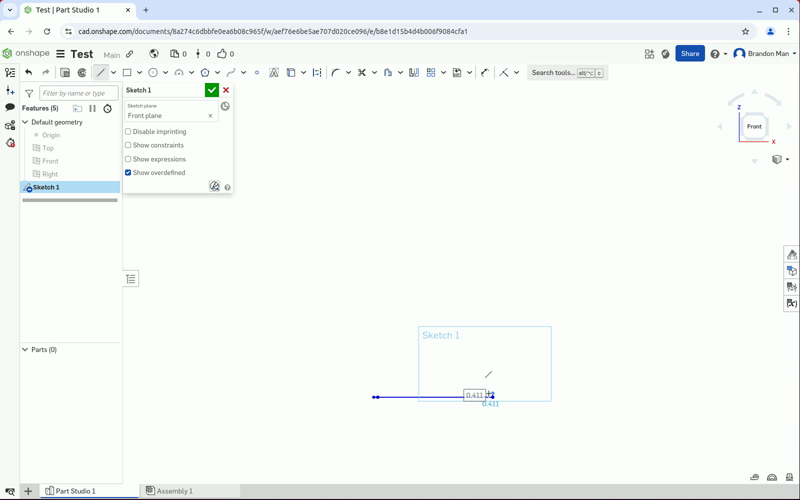
scroll(6)
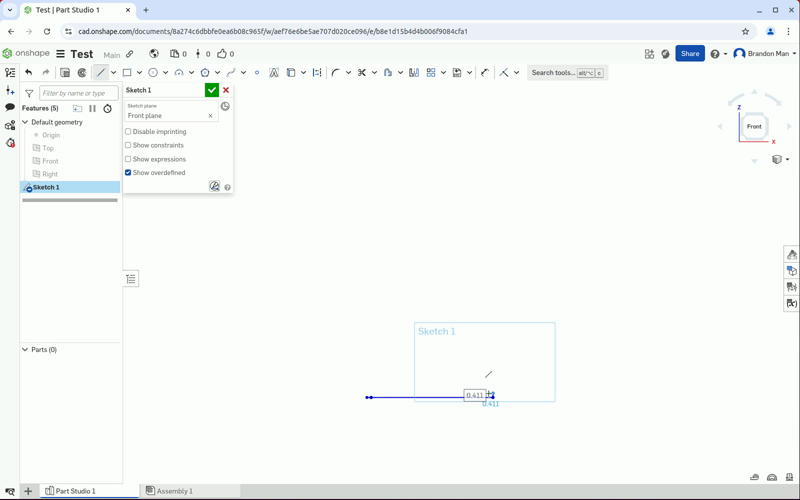
scroll(6)
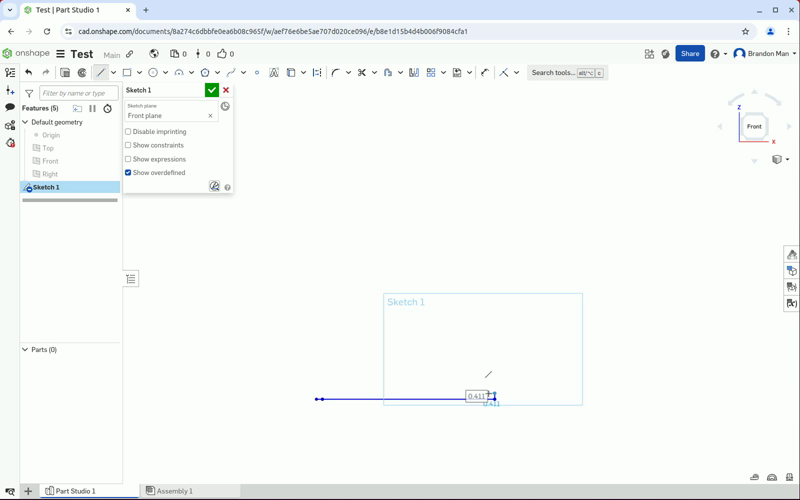
scroll(6)
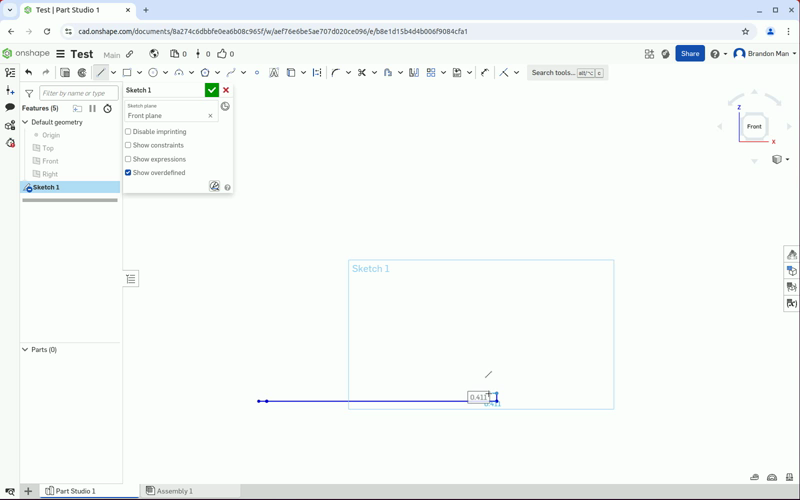
scroll(6)
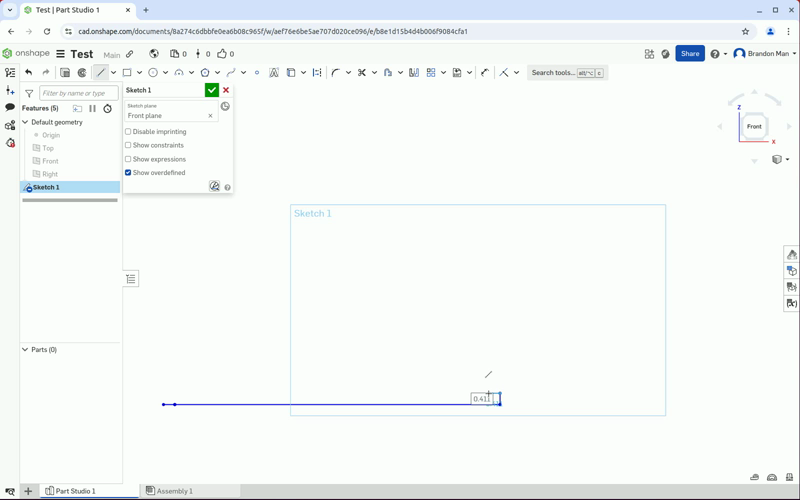
scroll(6)
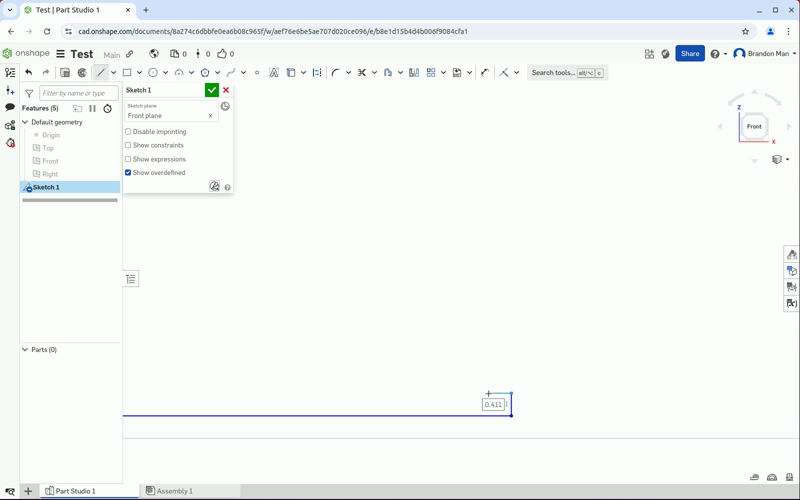
click(488, 393)
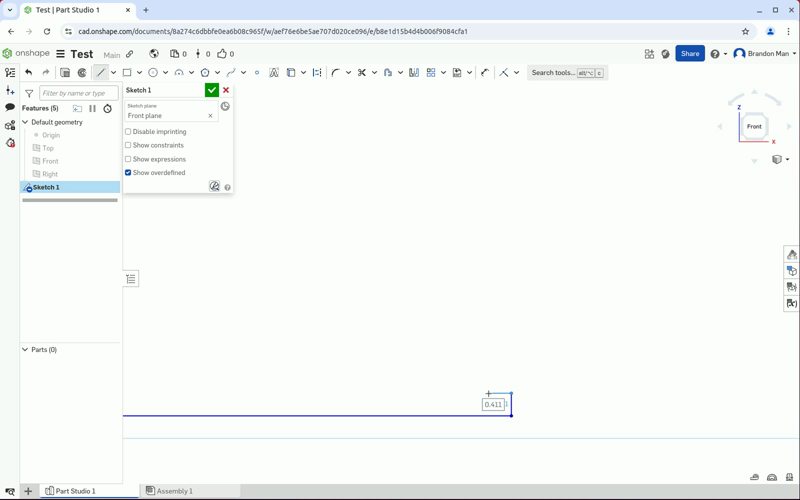
scroll(-6)
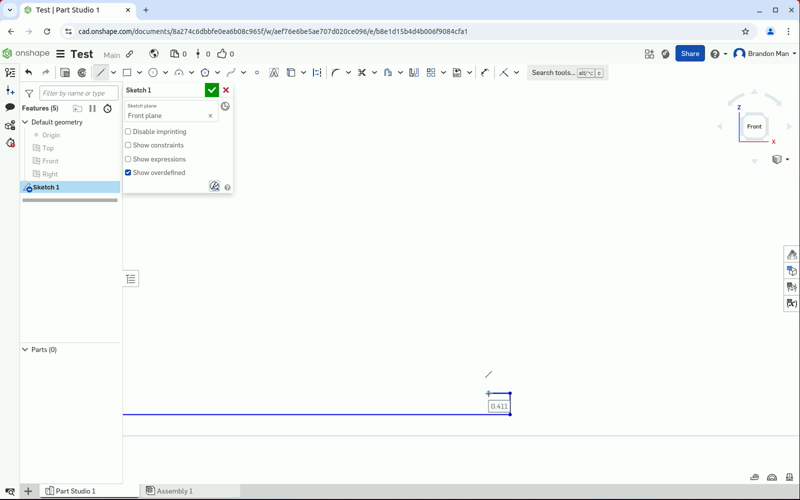
scroll(-6)
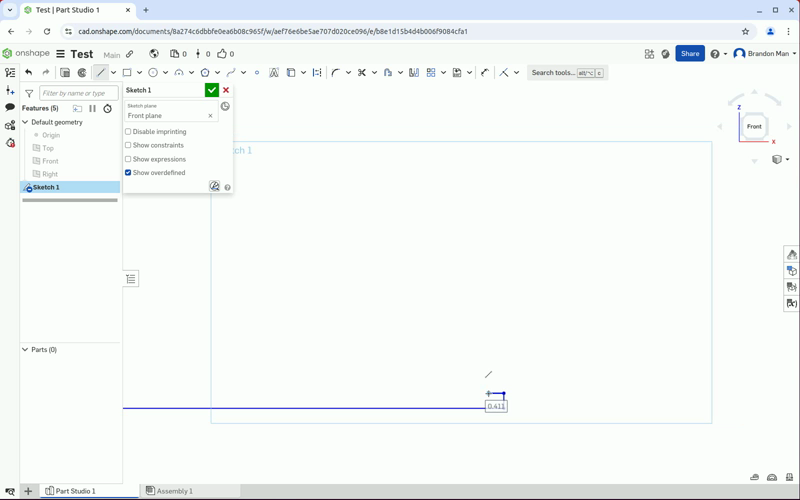
scroll(-6)
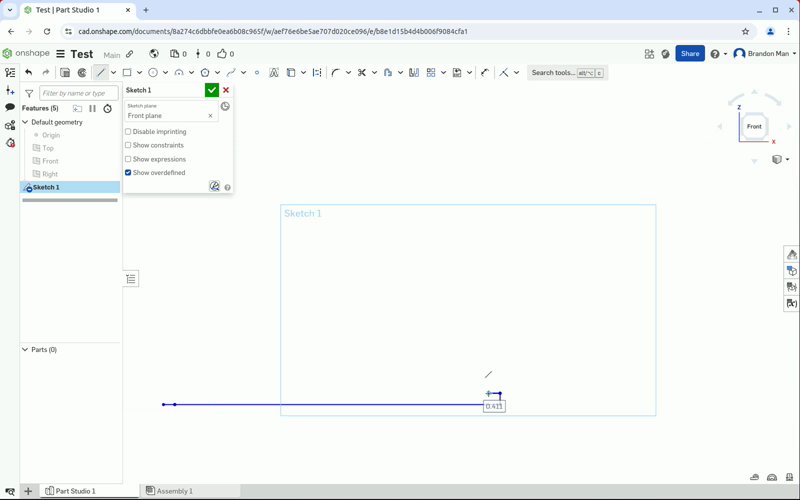
scroll(-6)
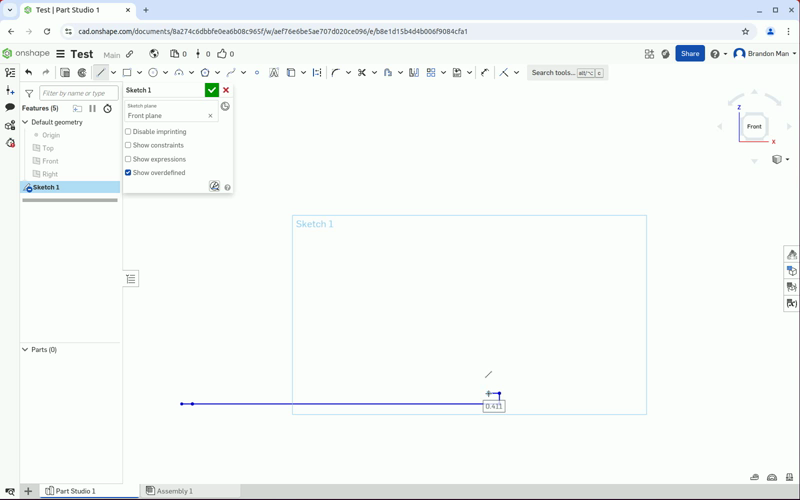
scroll(-6)
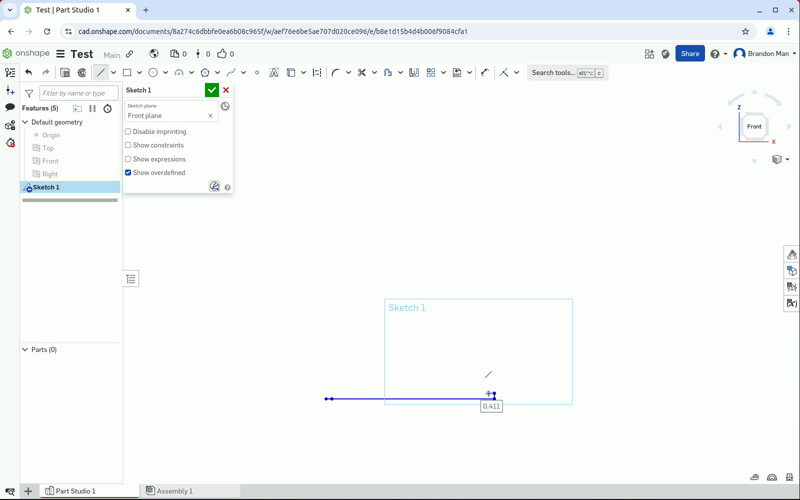
scroll(-6)
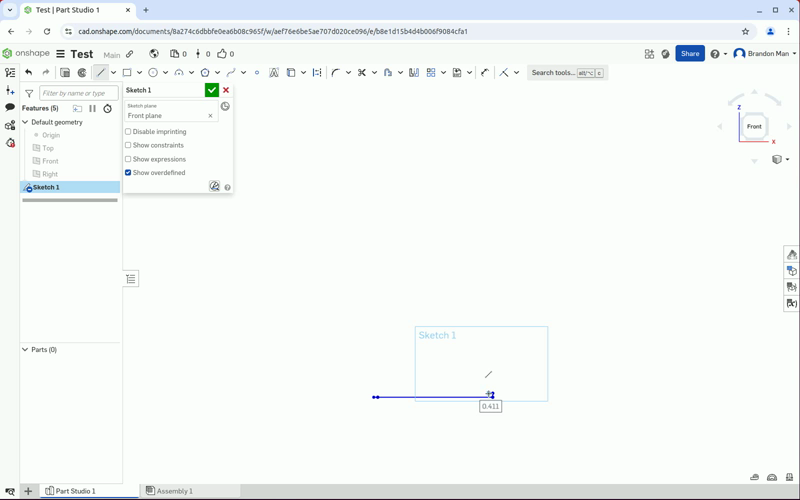
scroll(-6)
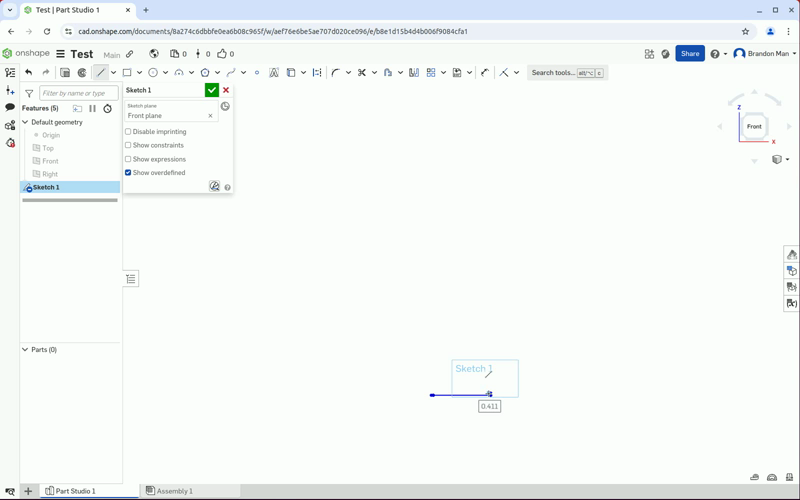
key_up(shift)
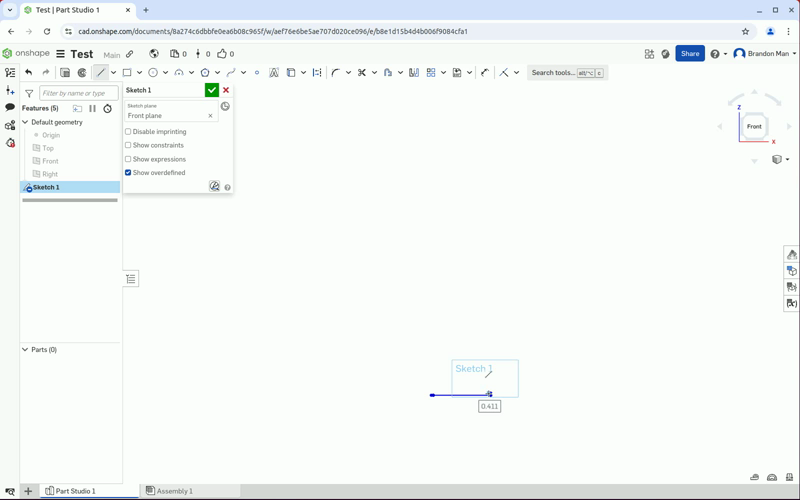
key_down(shift)
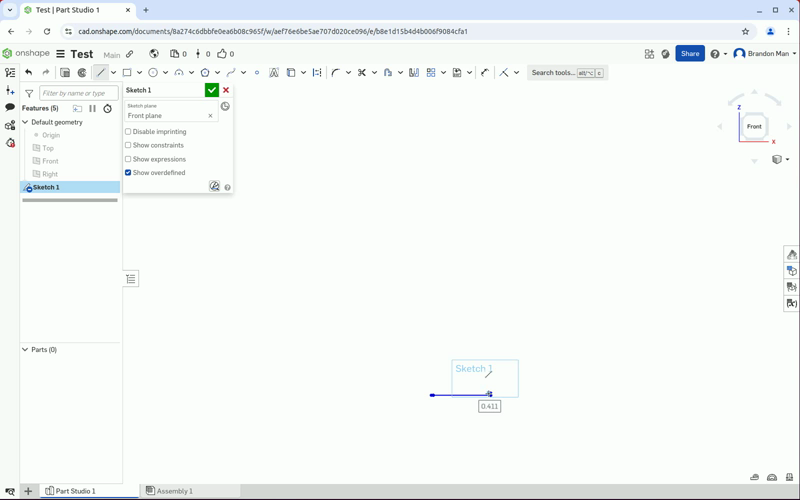
mouse_move(518, 393)
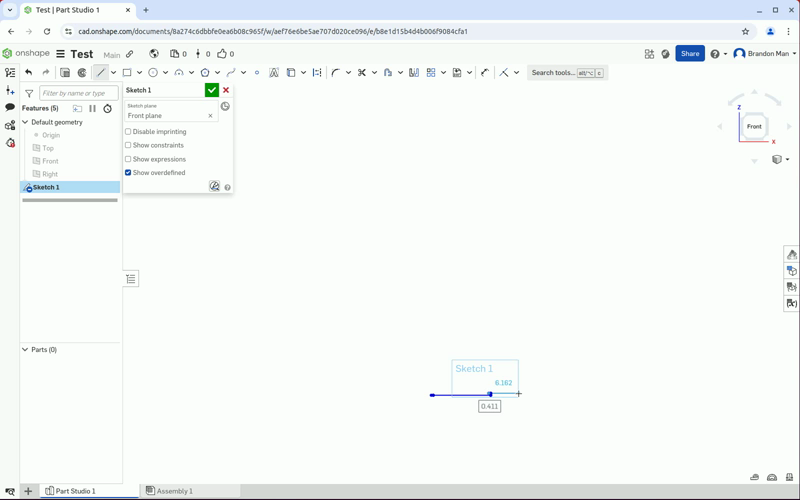
mouse_move(433, 393)
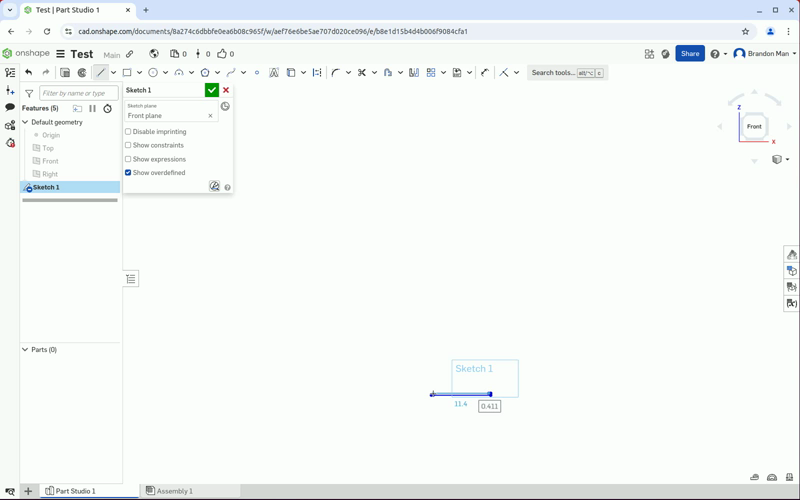
scroll(6)
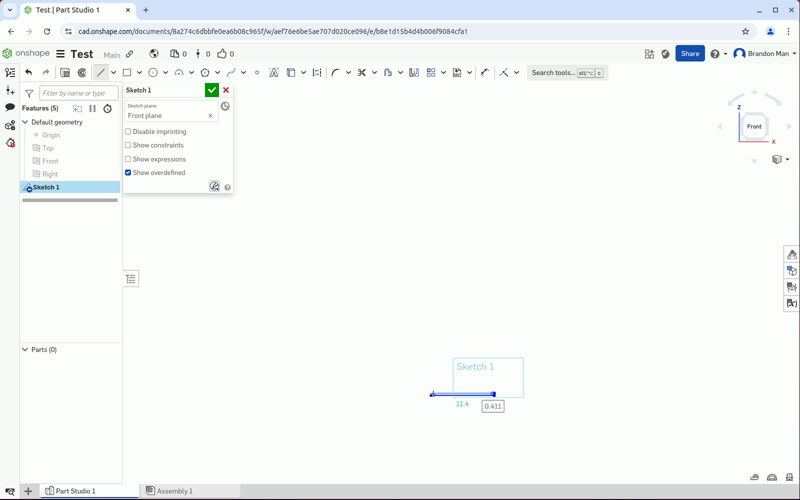
scroll(6)
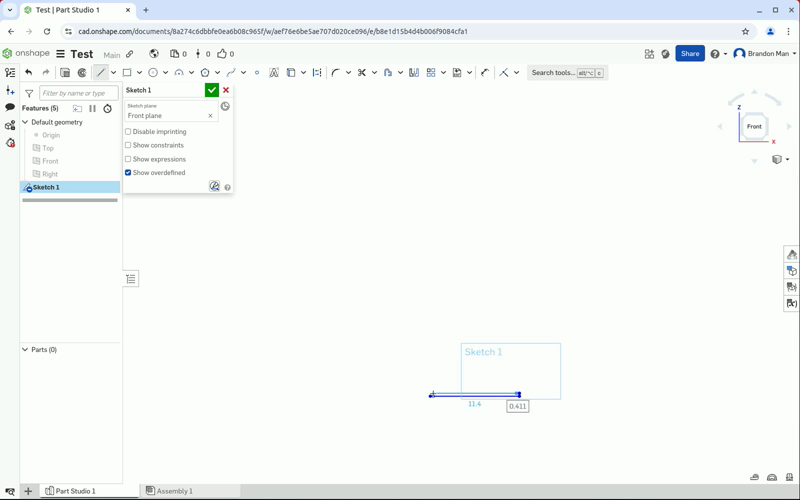
scroll(6)
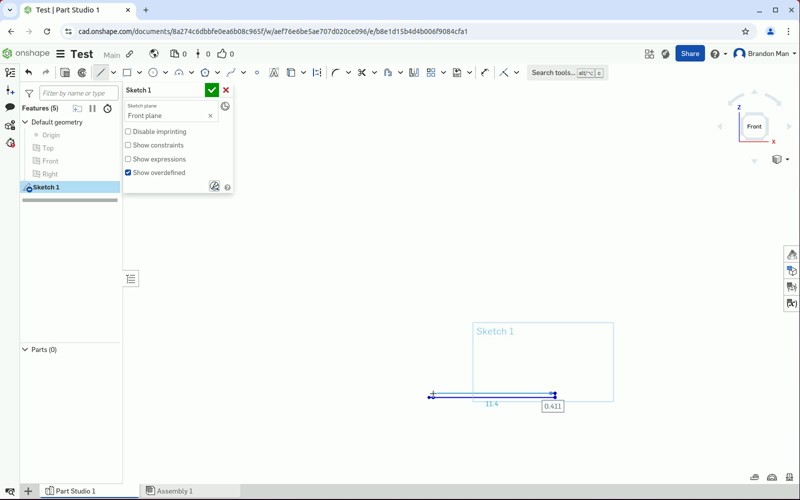
scroll(6)
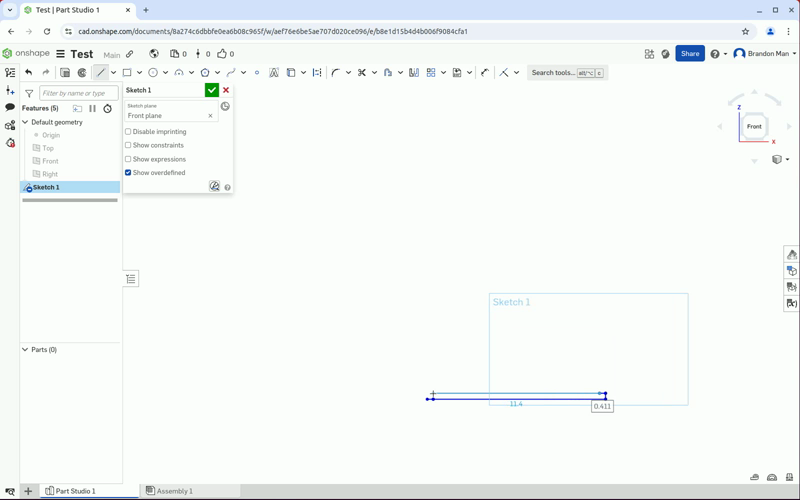
scroll(6)
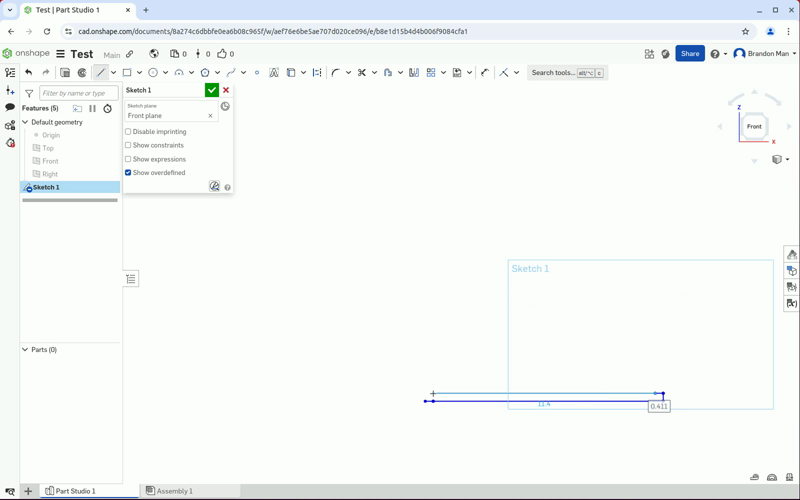
scroll(6)
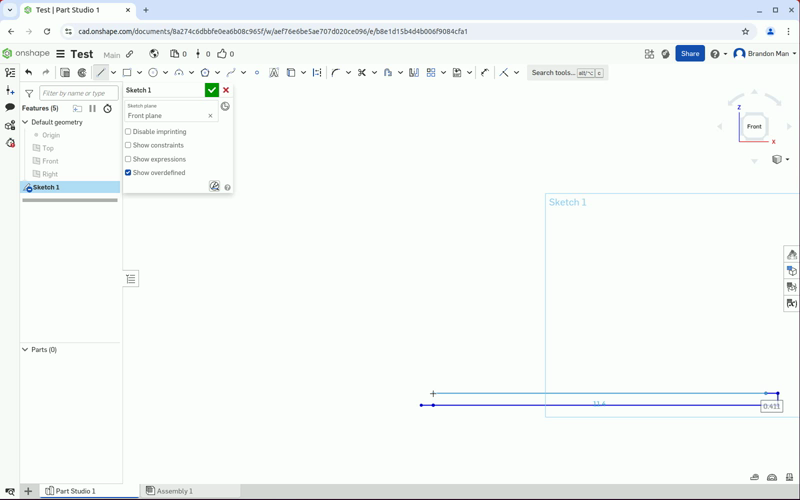
scroll(6)
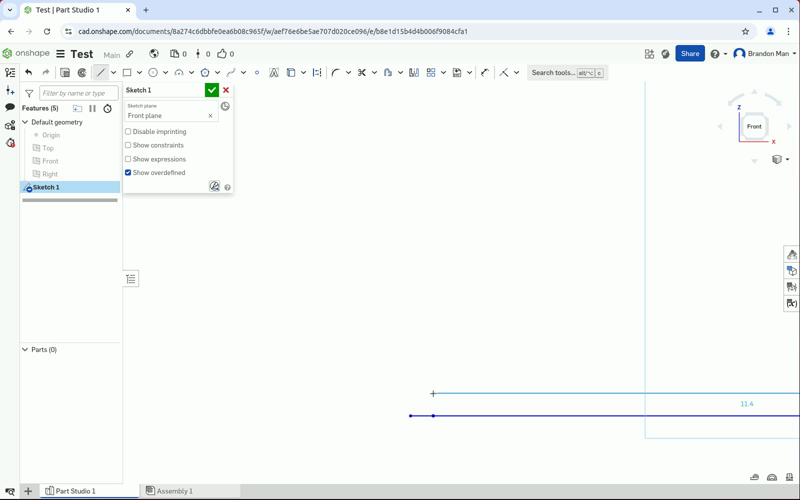
click(433, 393)
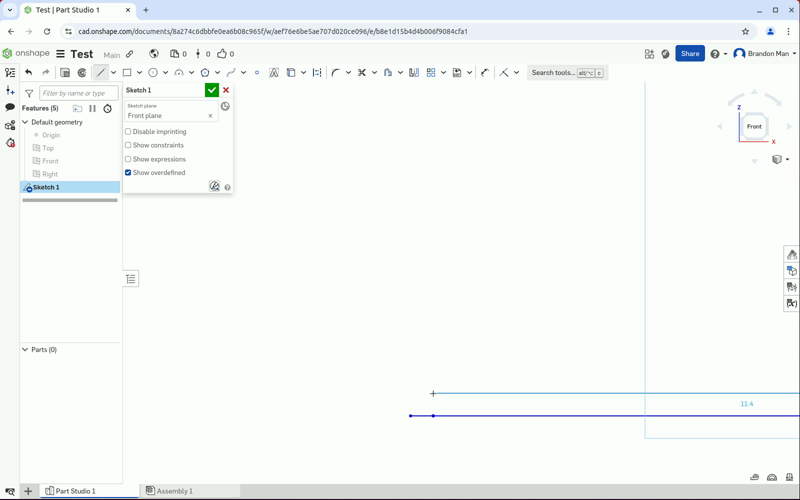
scroll(-6)
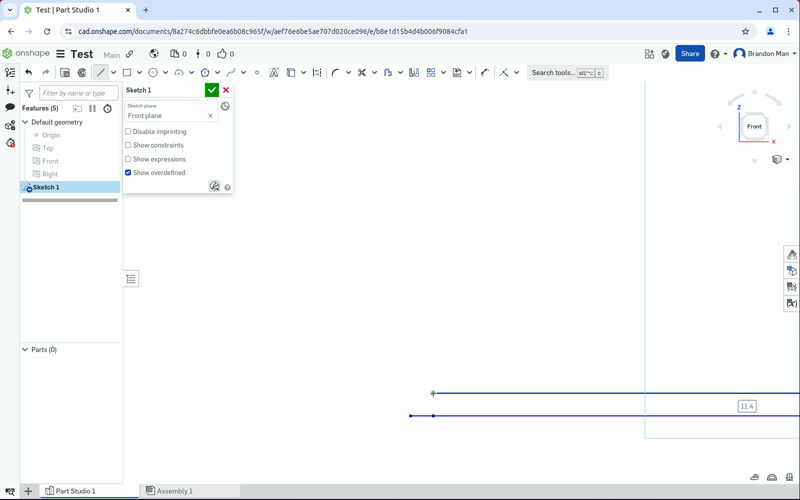
scroll(-6)
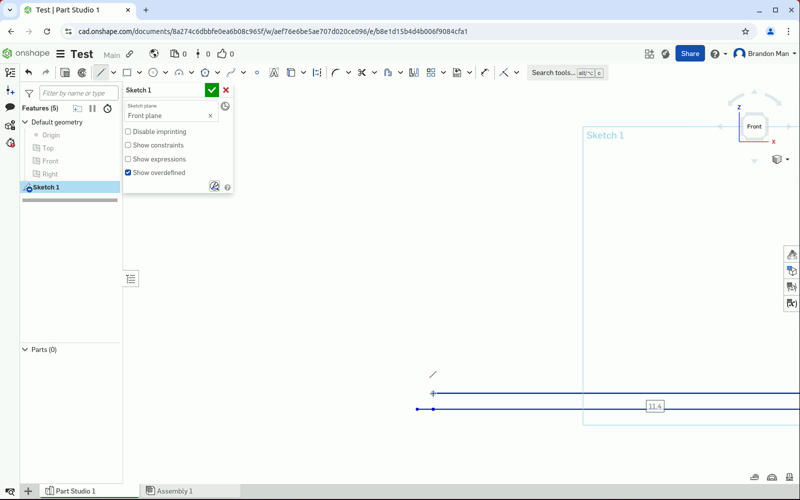
scroll(-6)
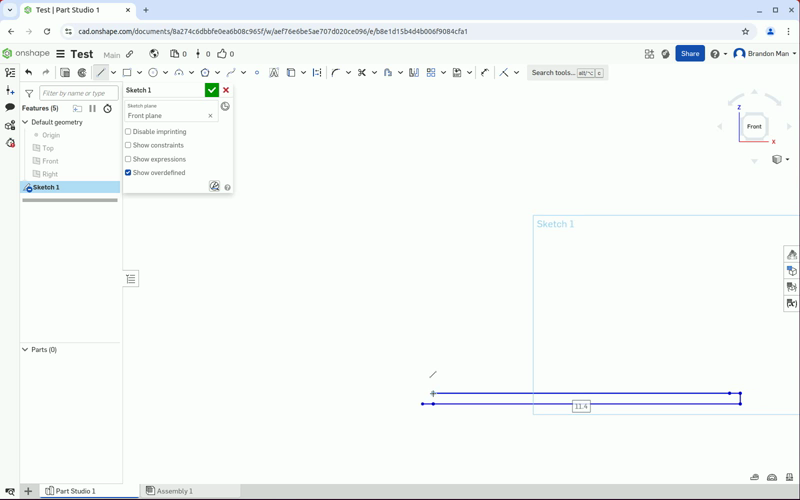
scroll(-6)
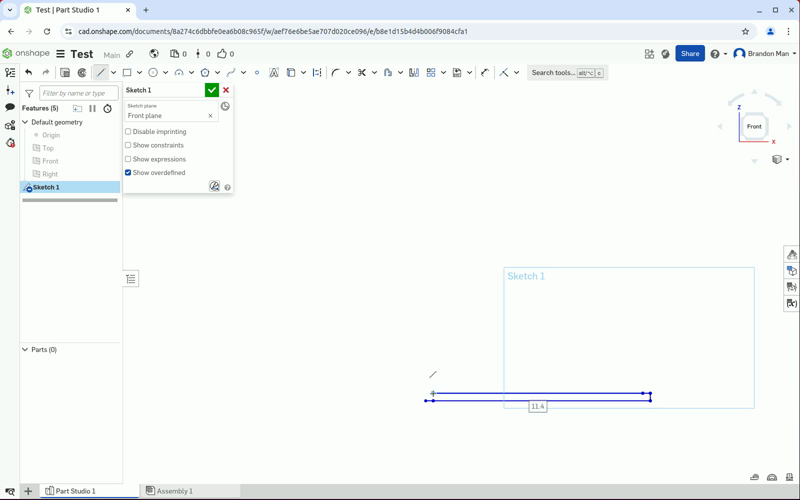
scroll(-6)
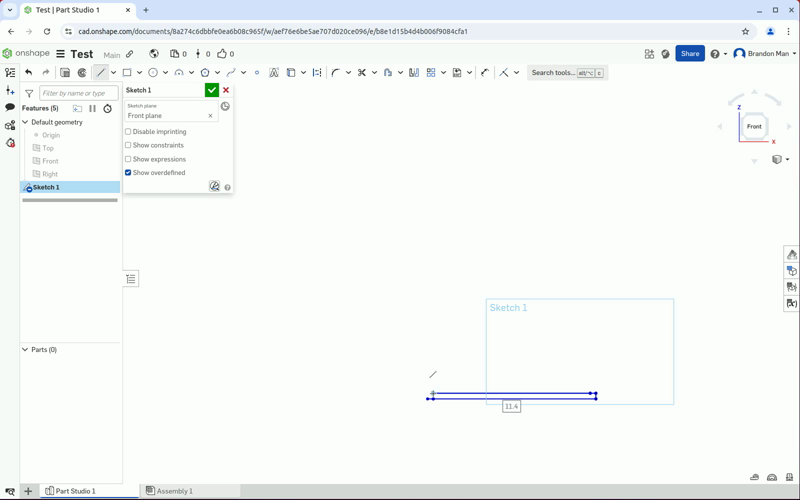
scroll(-6)
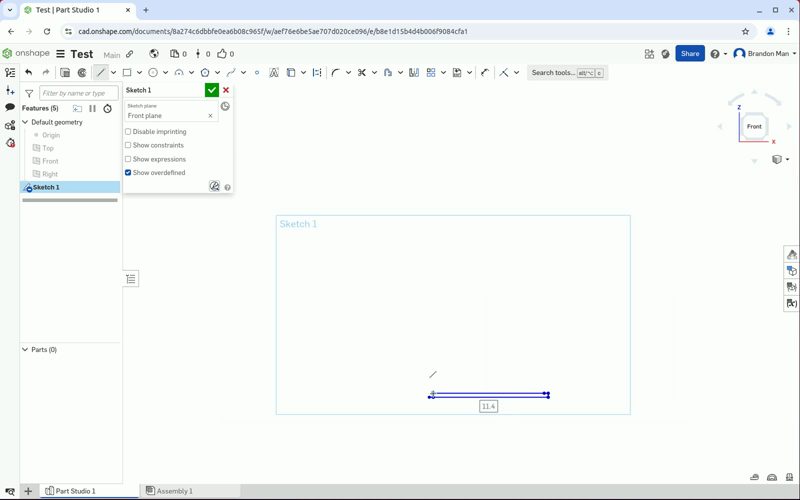
scroll(-6)
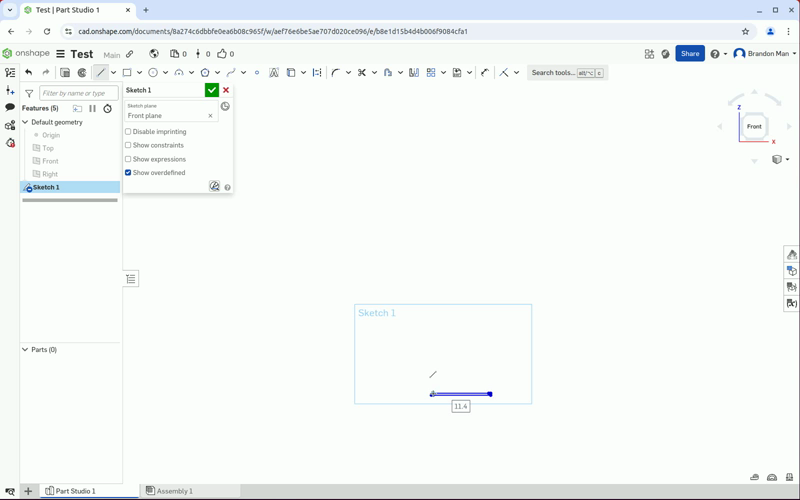
key_up(shift)
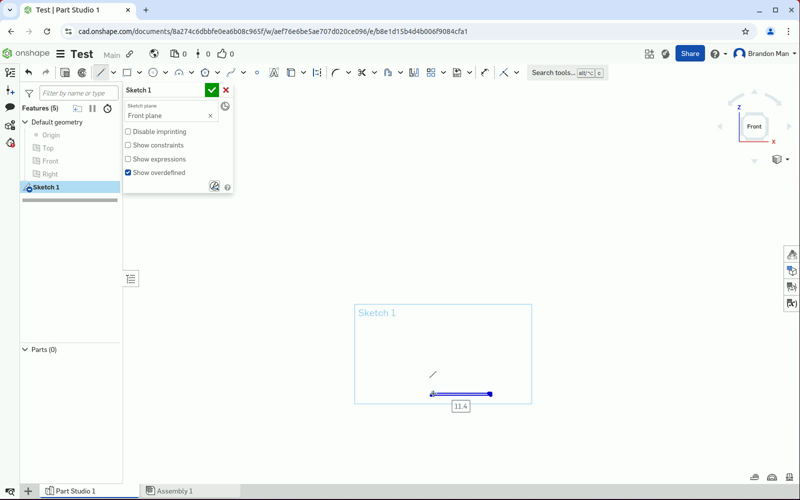
key_down(shift)
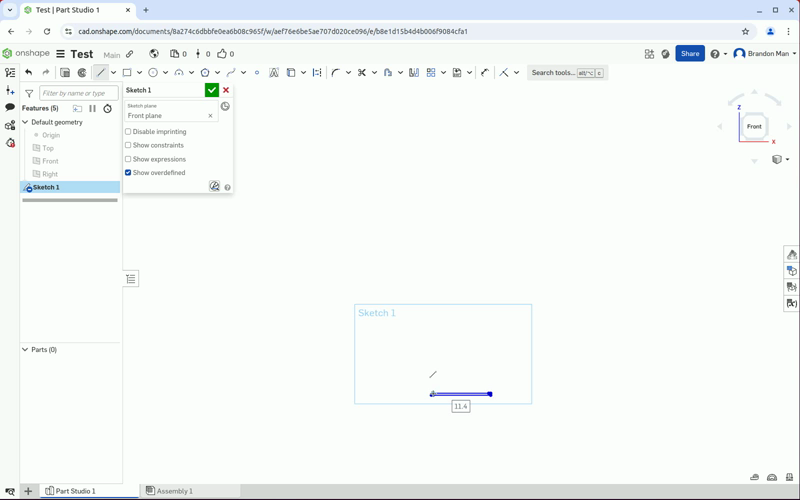
mouse_move(463, 393)
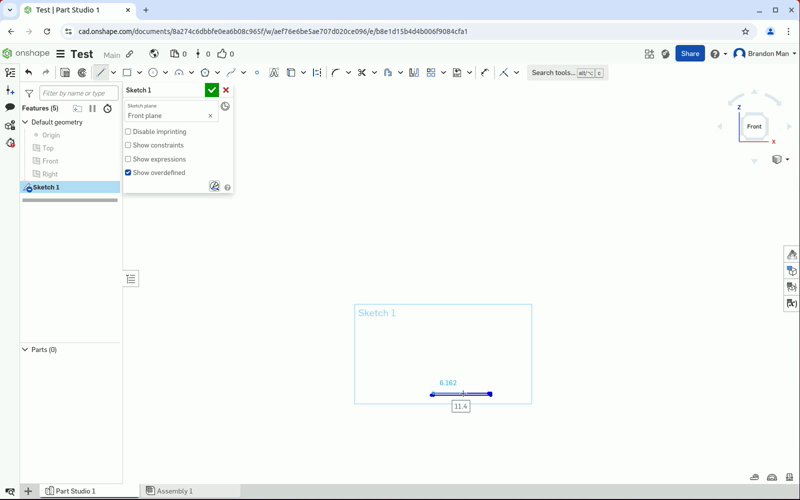
mouse_move(431, 393)
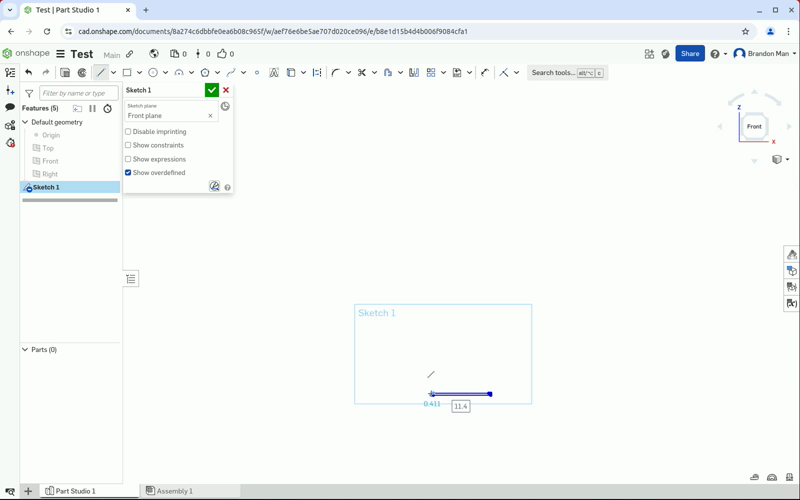
scroll(6)
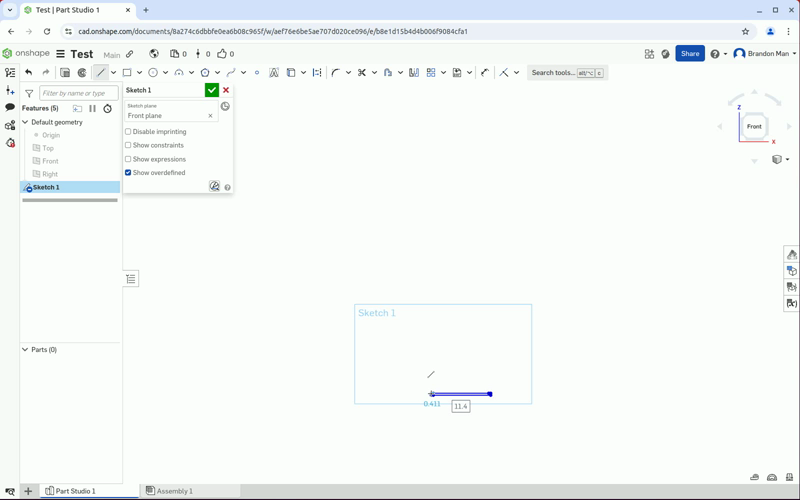
scroll(6)
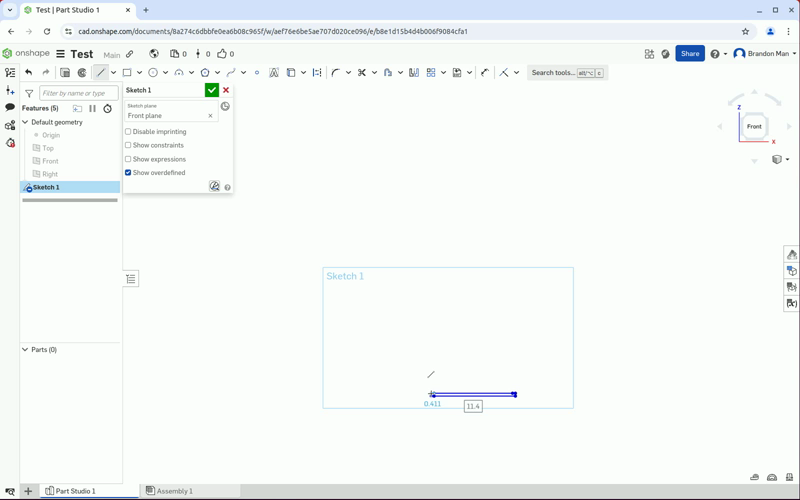
scroll(6)
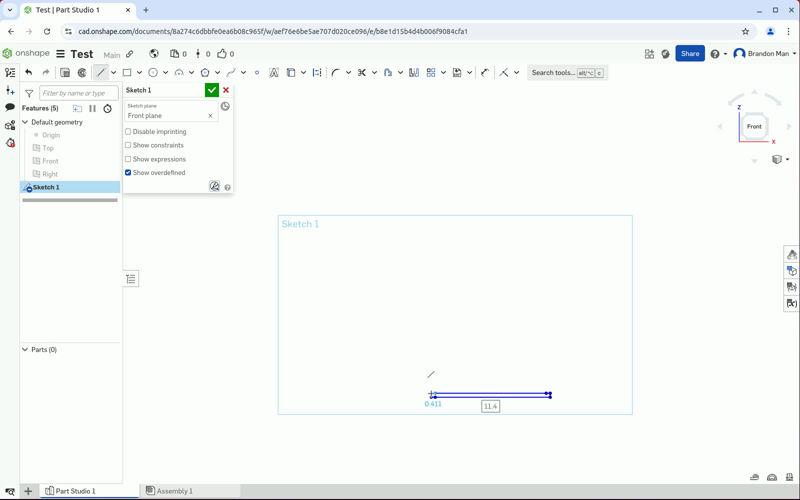
scroll(6)
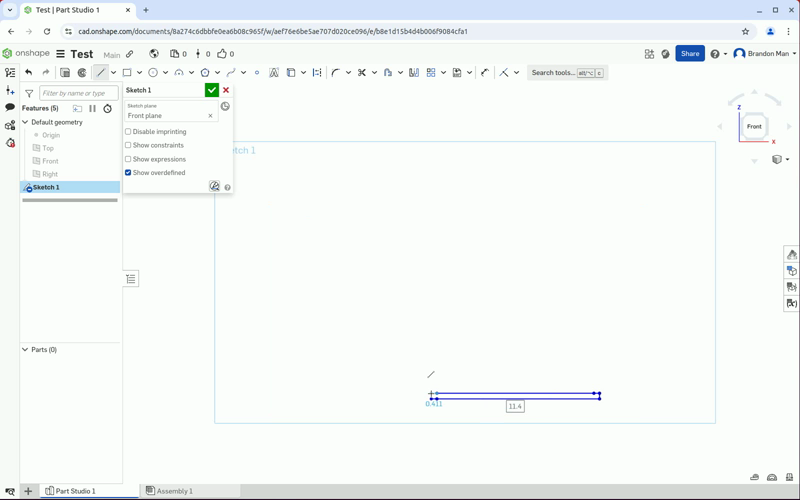
scroll(6)
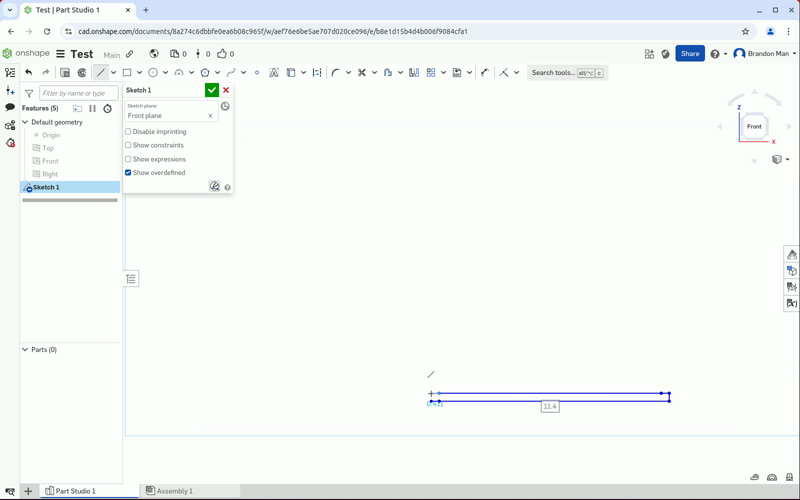
scroll(6)
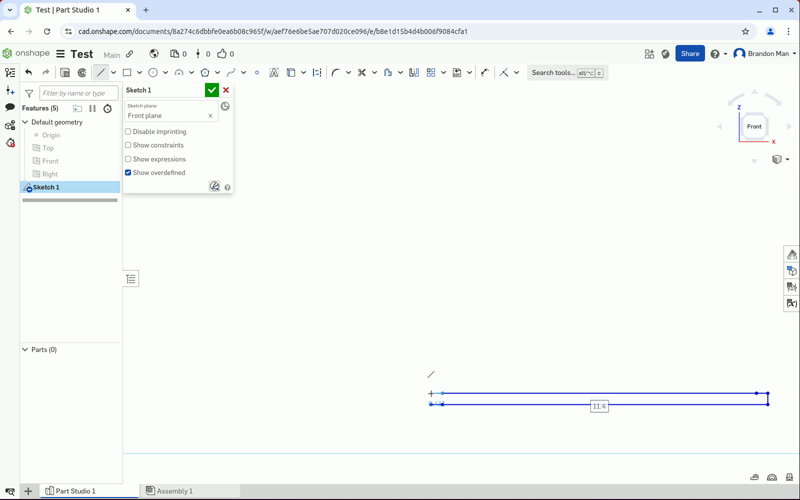
scroll(6)
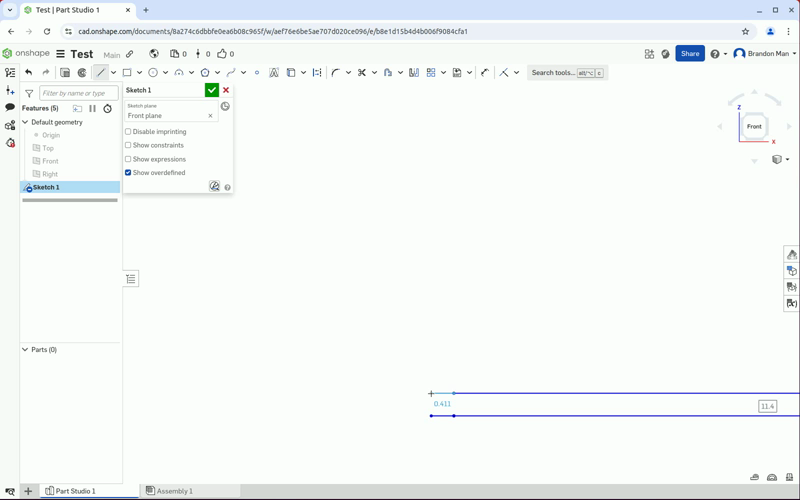
click(431, 393)
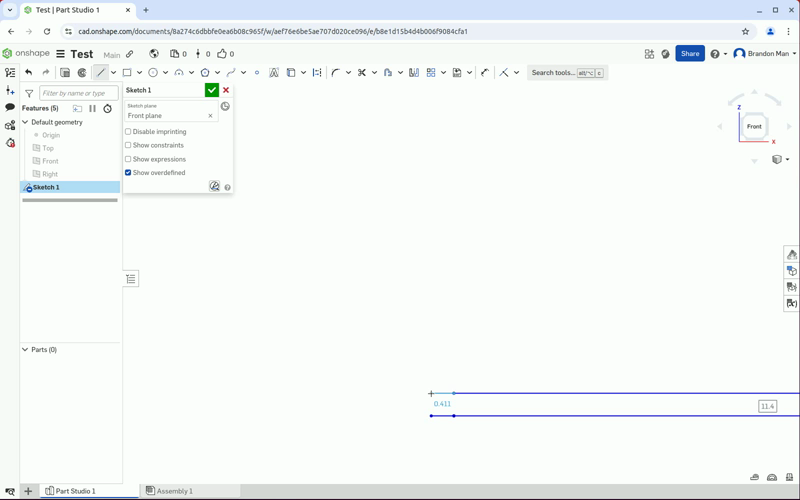
scroll(-6)
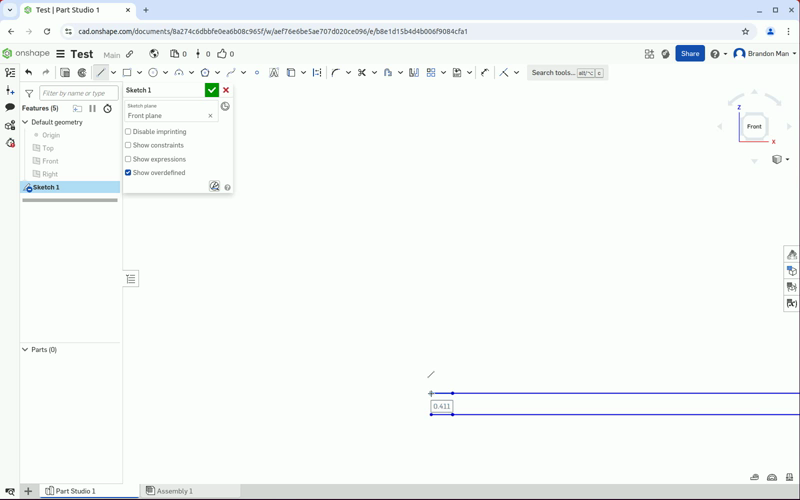
scroll(-6)
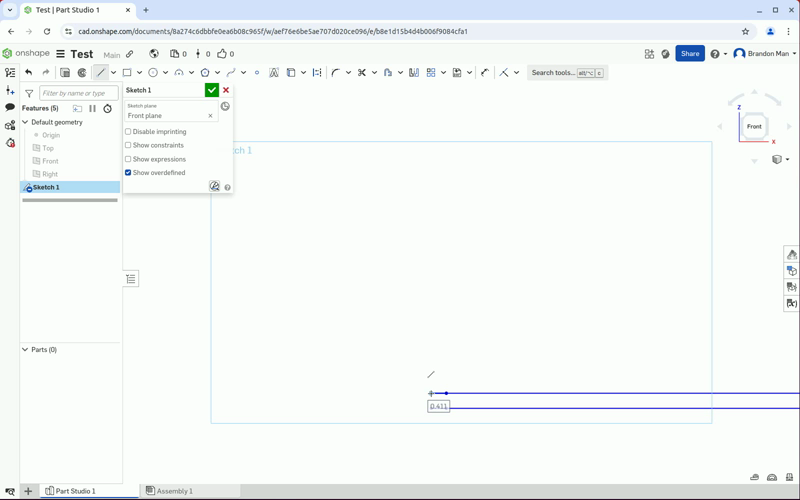
scroll(-6)
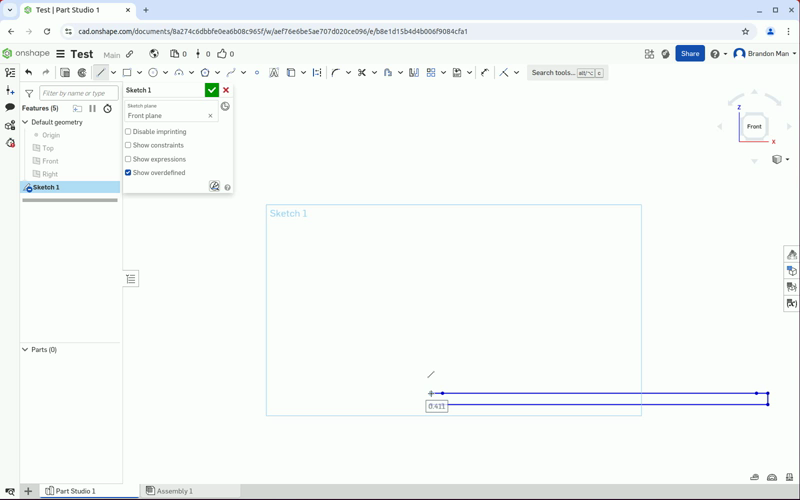
scroll(-6)
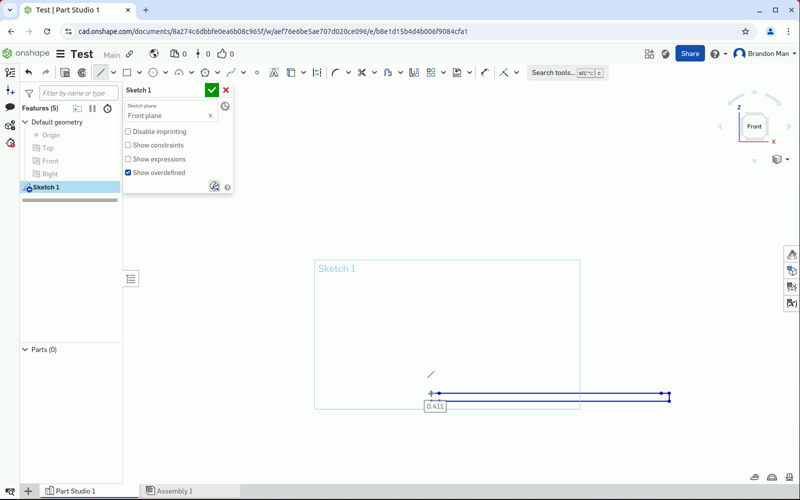
scroll(-6)
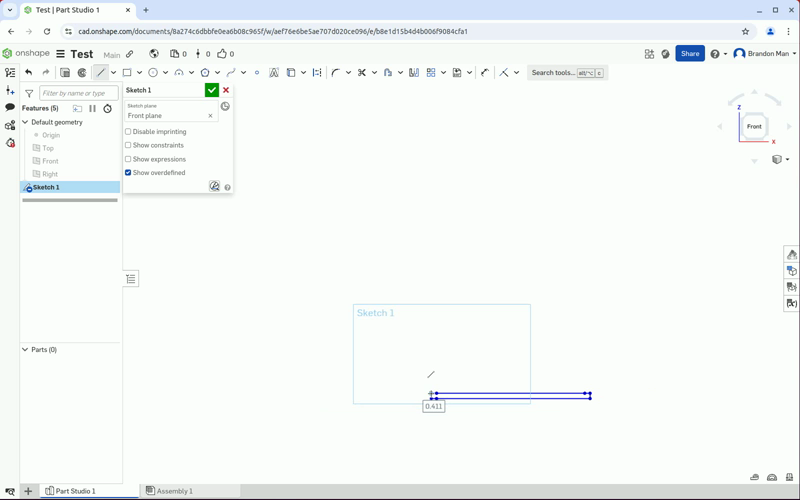
scroll(-6)
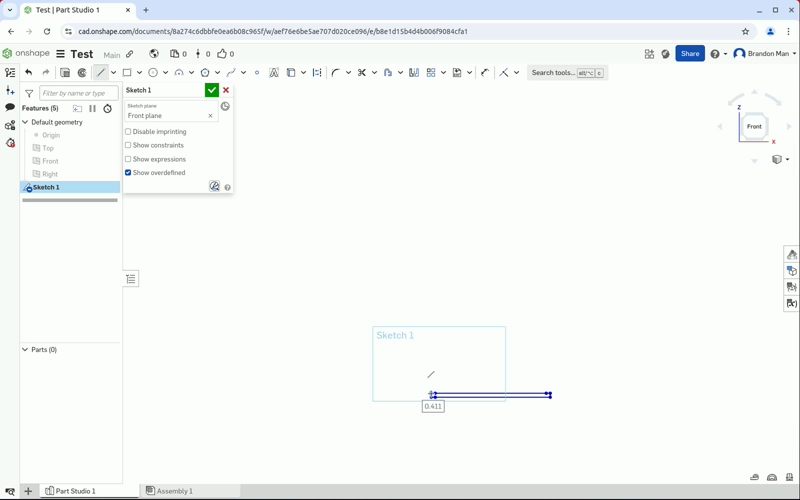
scroll(-6)
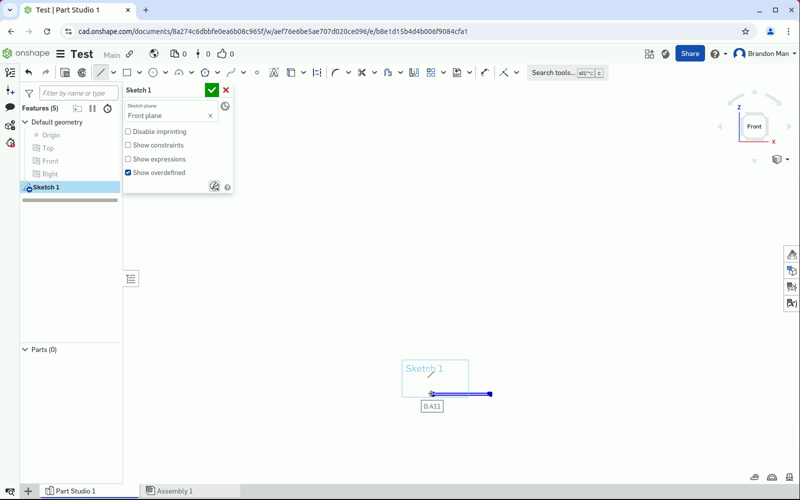
key_up(shift)
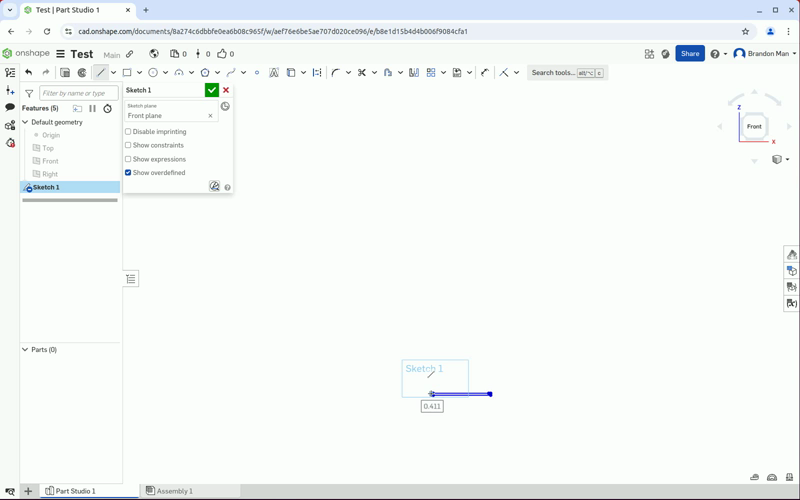
mouse_move(461, 393)
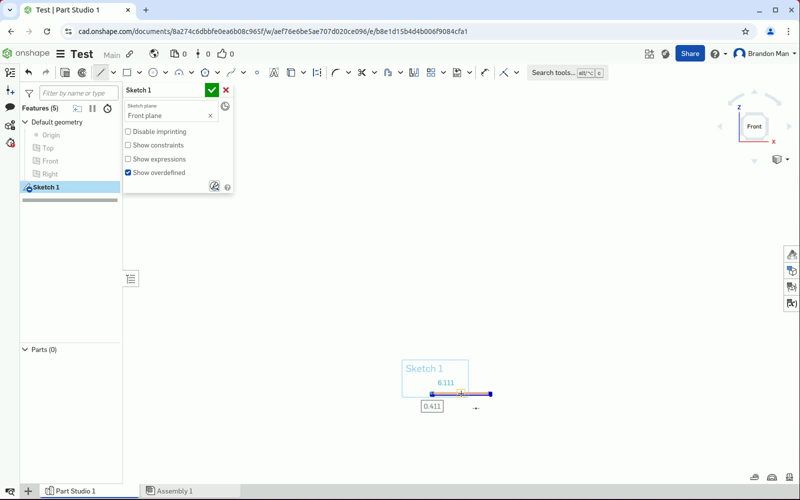
key_down(shift)
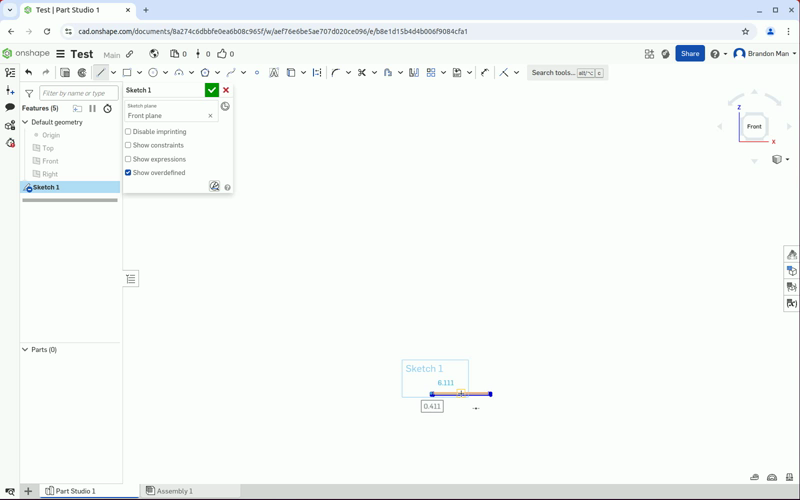
mouse_move(431, 395)
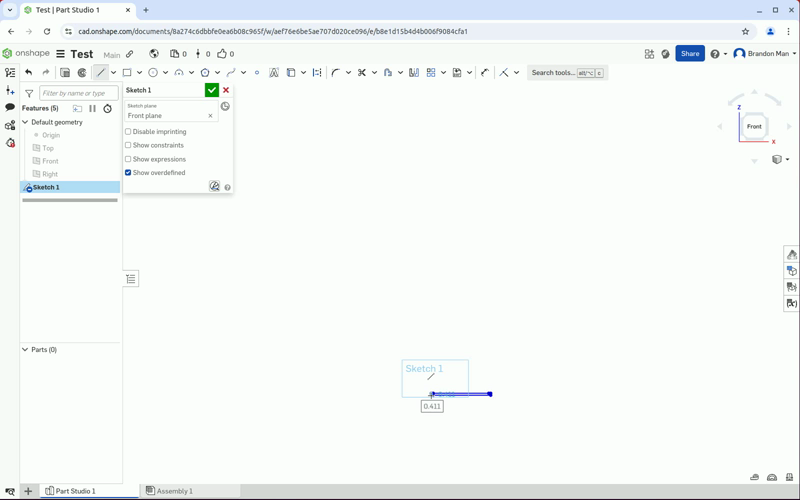
scroll(6)
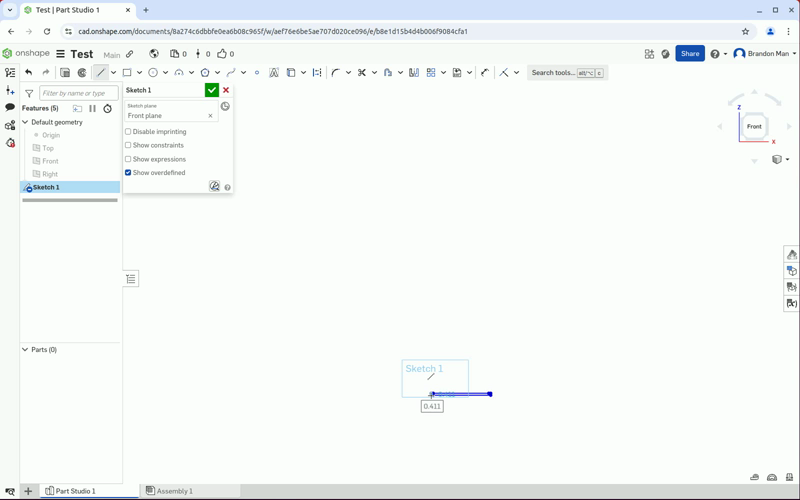
scroll(6)
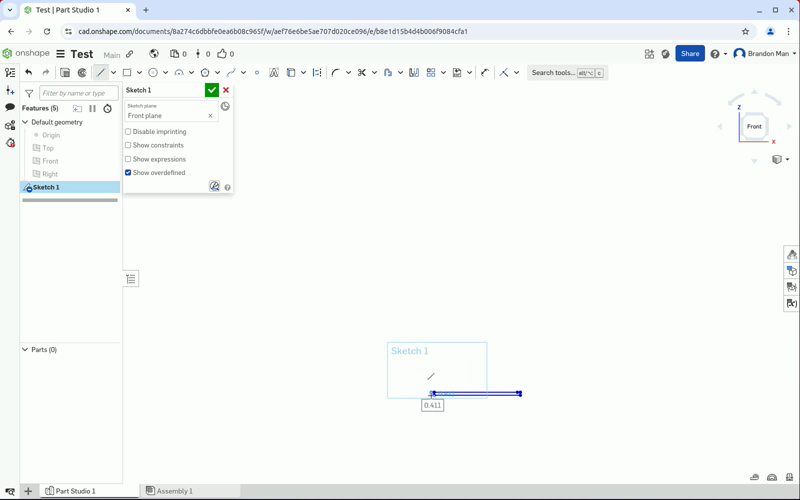
scroll(6)
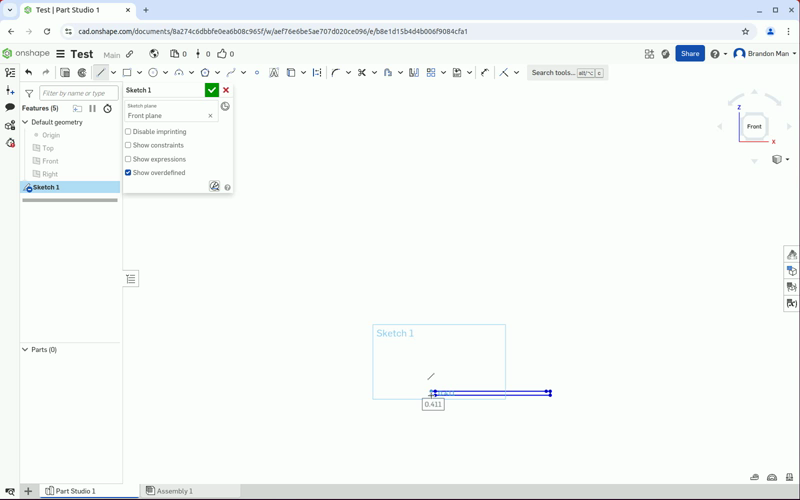
scroll(6)
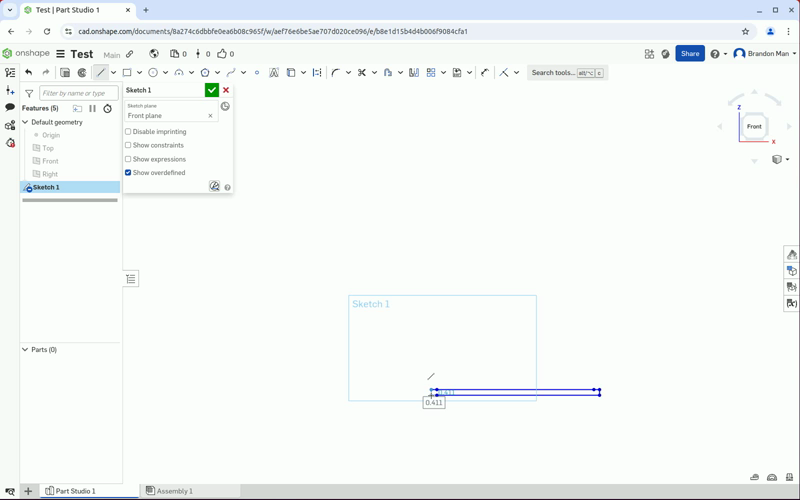
scroll(6)
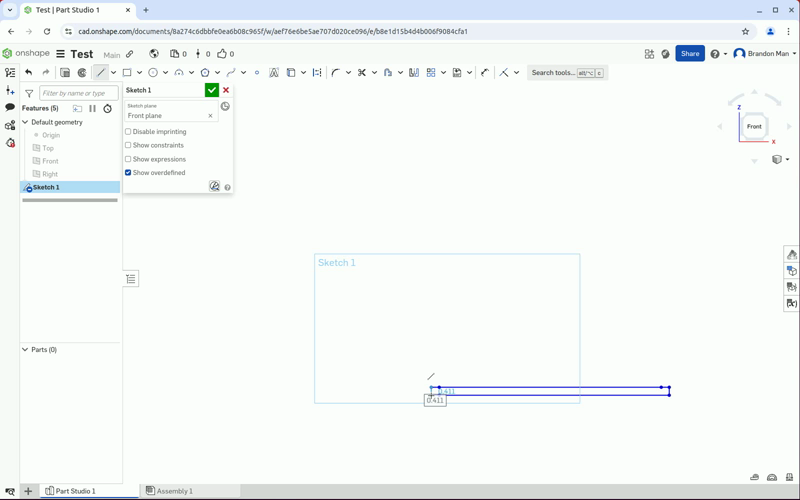
scroll(6)
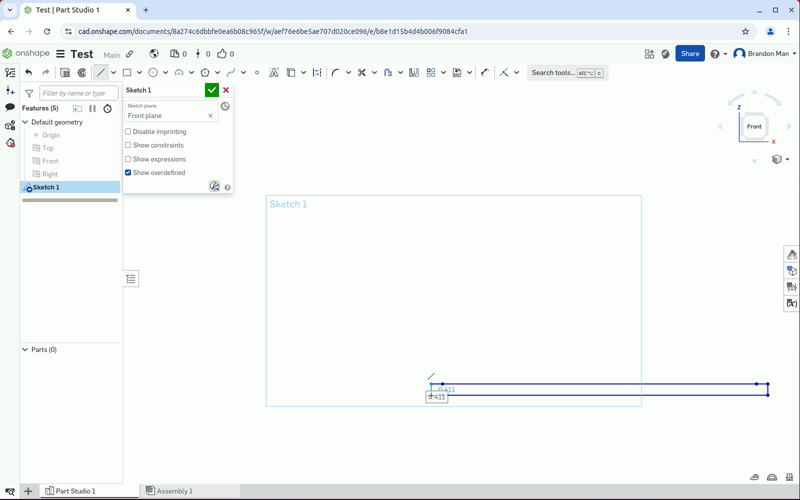
scroll(6)
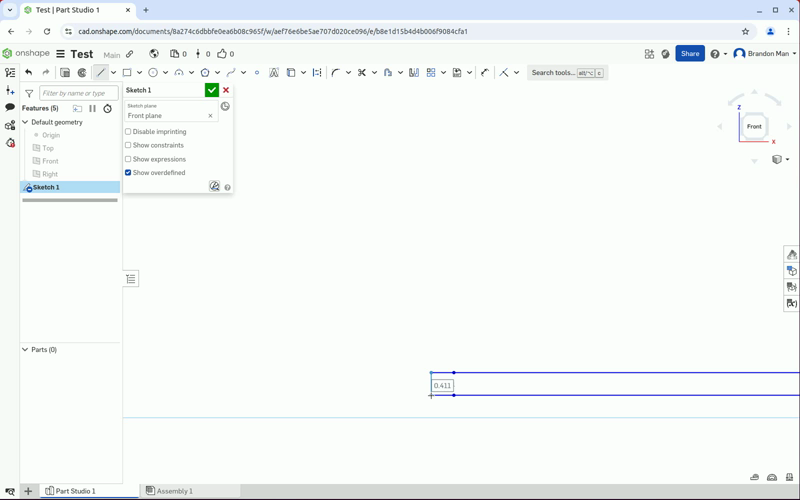
key_up(shift)
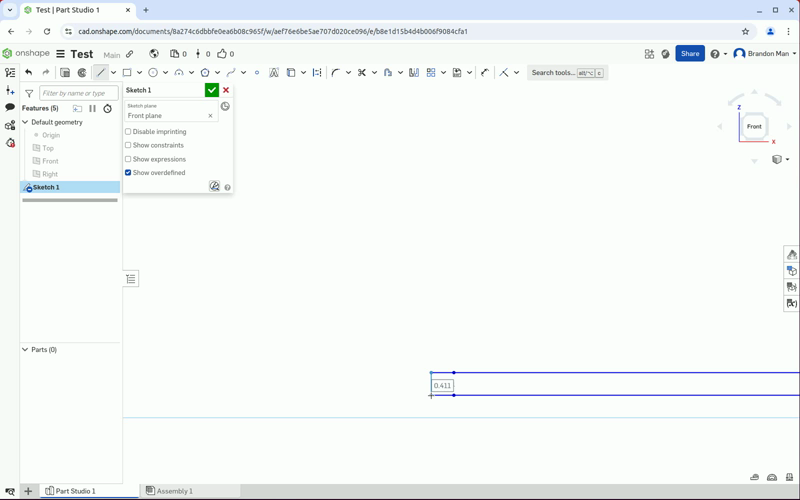
click(431, 395)
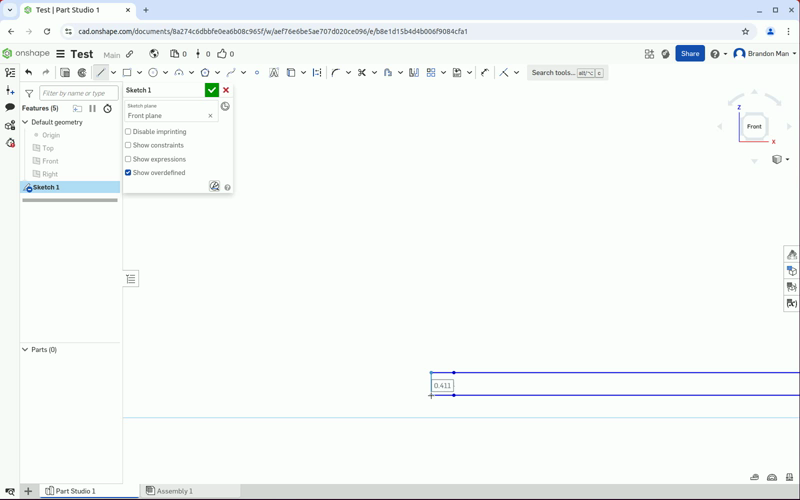
scroll(-6)
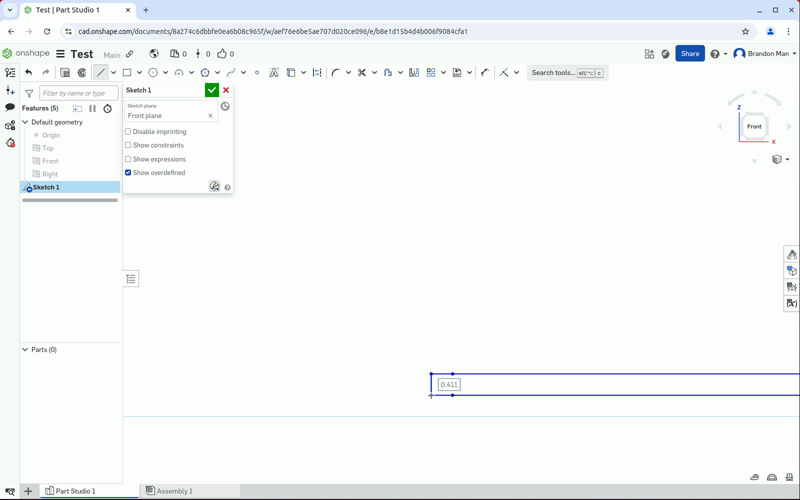
scroll(-6)
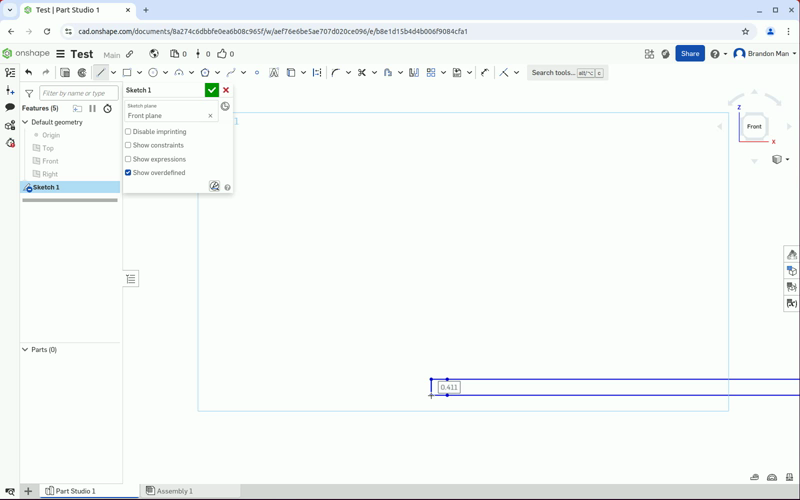
scroll(-6)
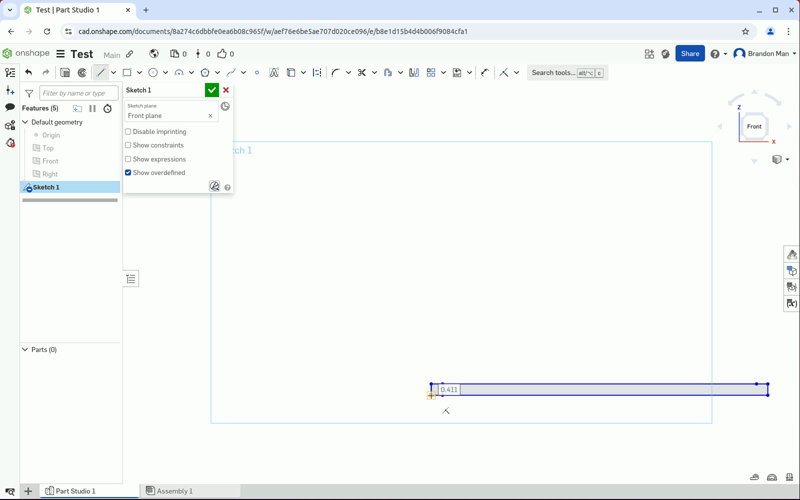
scroll(-6)
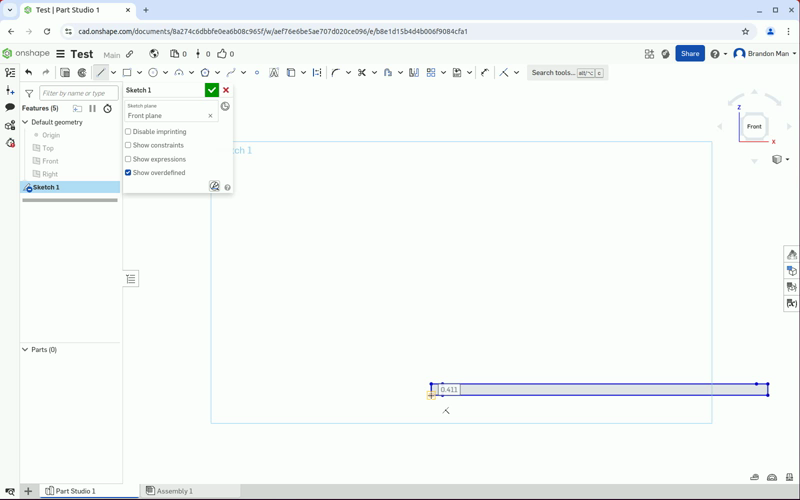
scroll(-6)
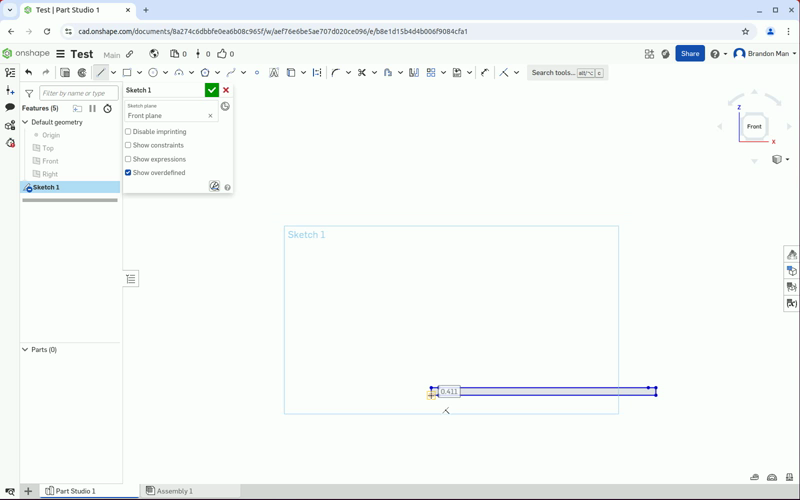
scroll(-6)
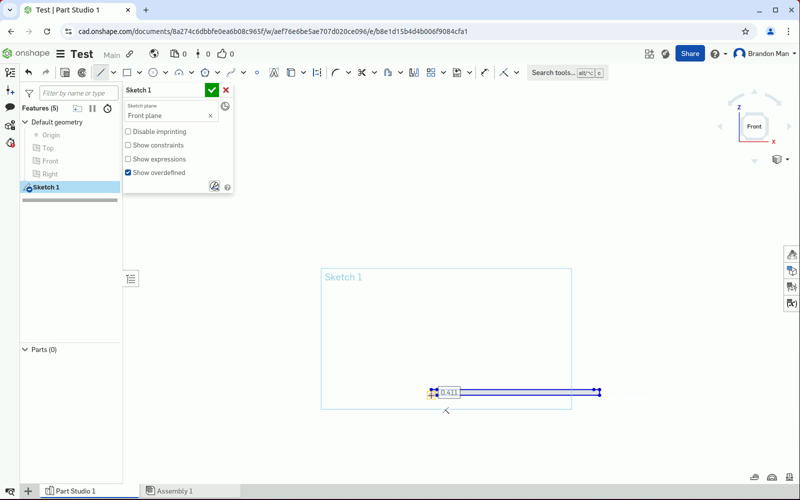
scroll(-6)
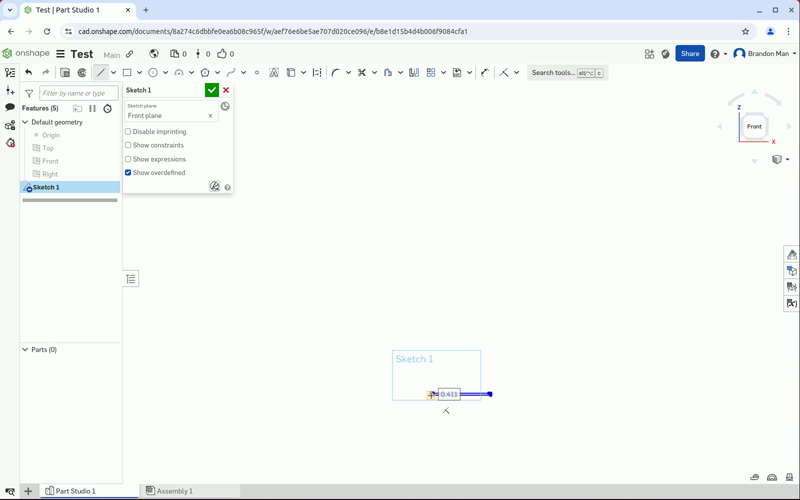
key(esc)
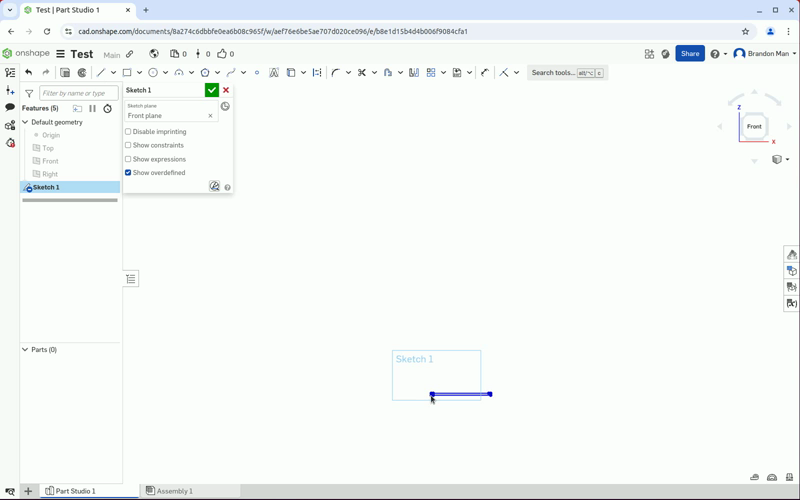
mouse_move(479, 394)
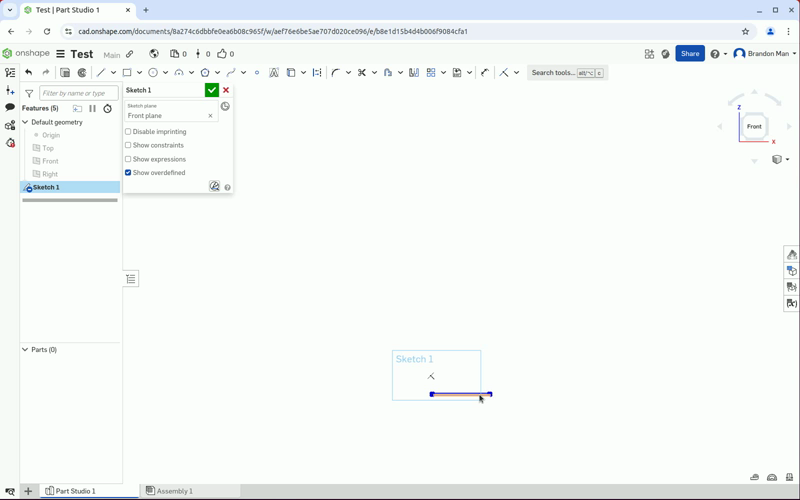
scroll(6)
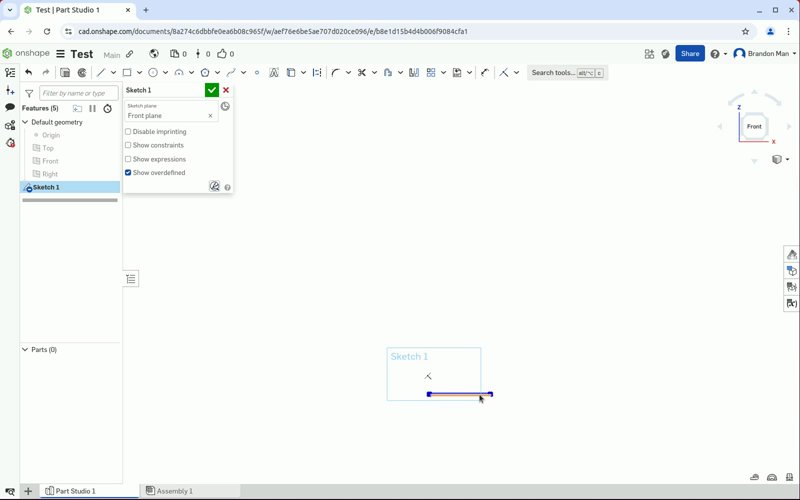
scroll(6)
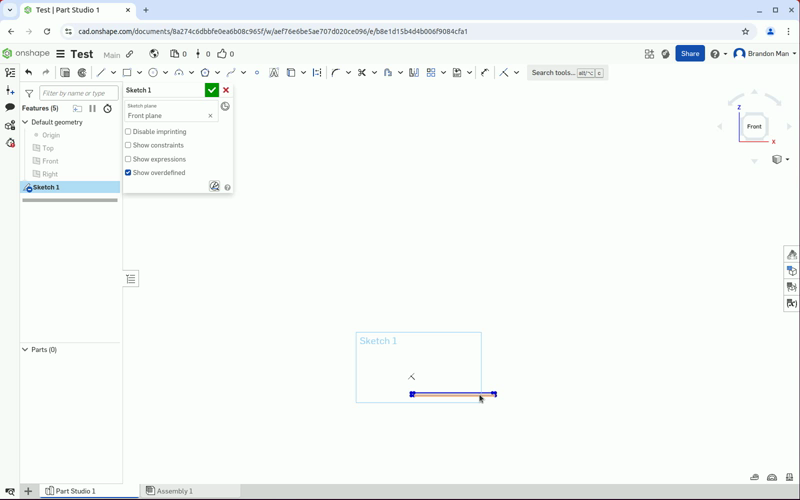
scroll(6)
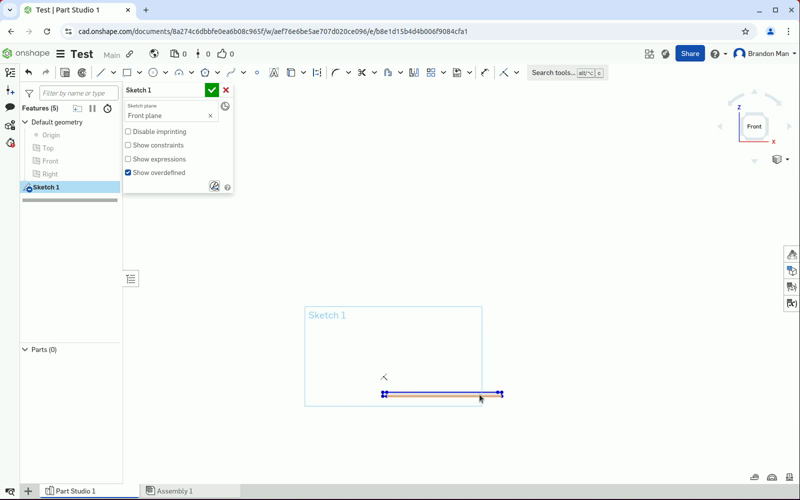
scroll(6)
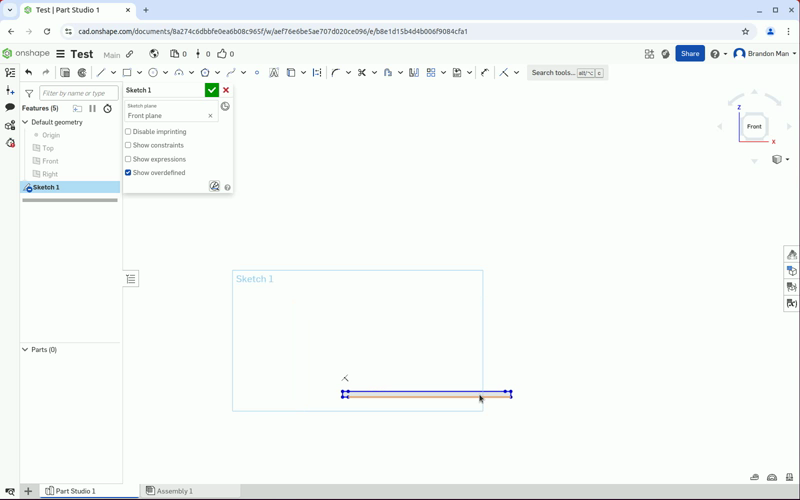
scroll(6)
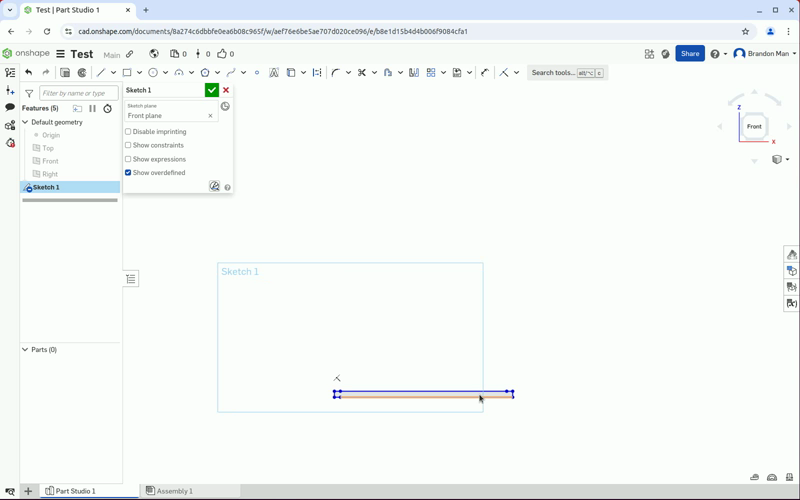
scroll(6)
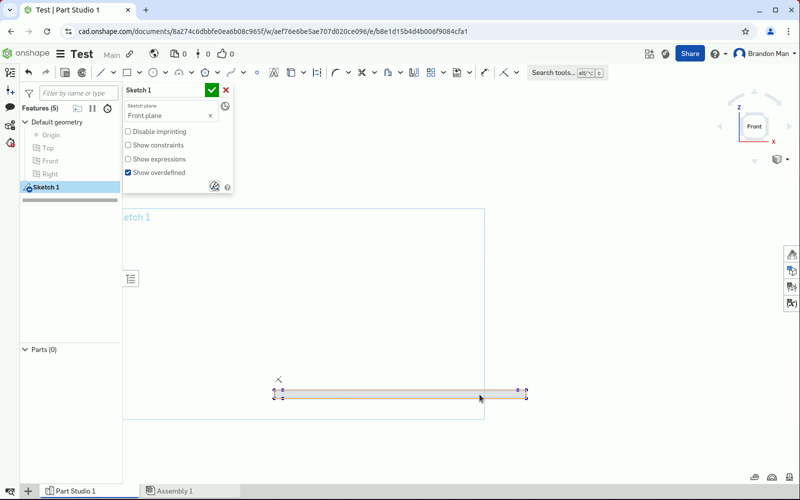
scroll(6)
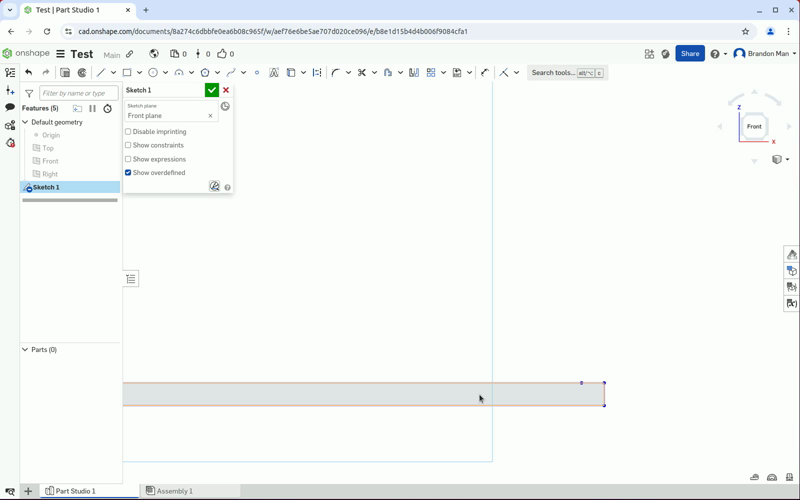
click(479, 394)
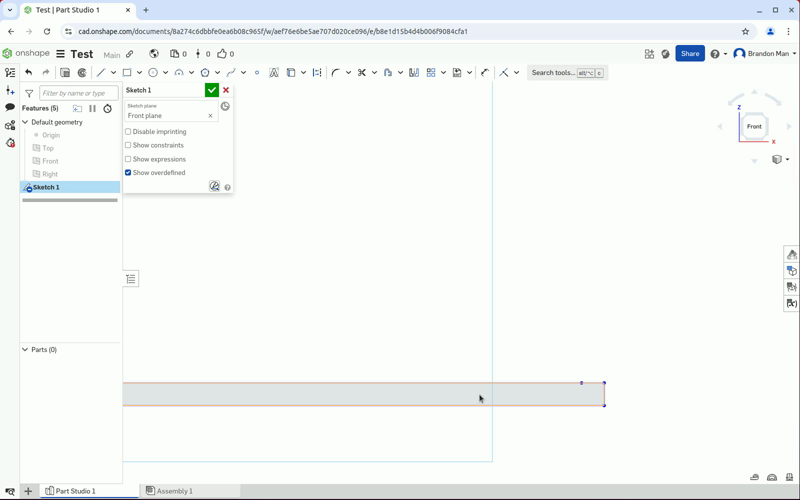
scroll(-6)
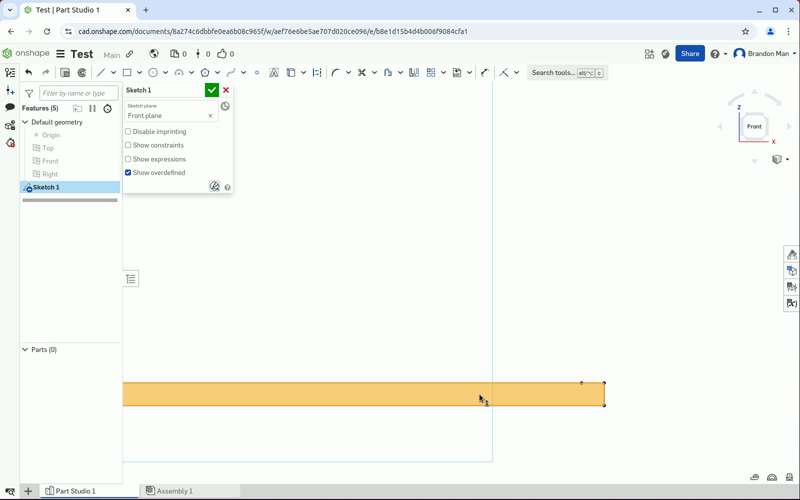
scroll(-6)
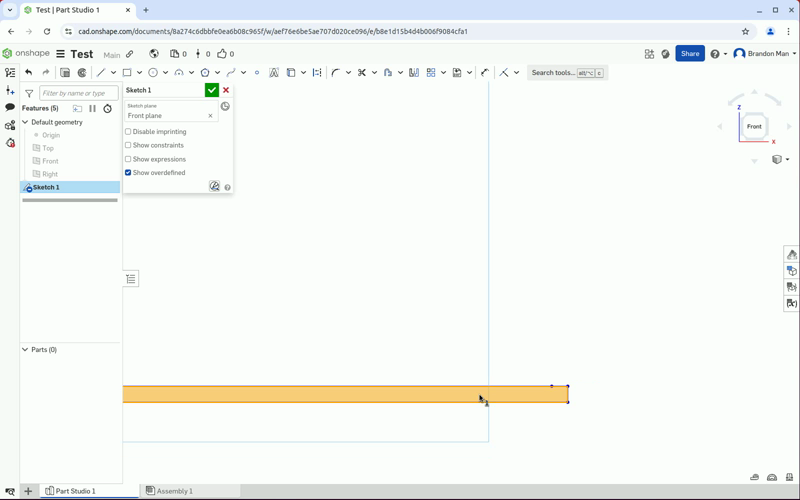
scroll(-6)
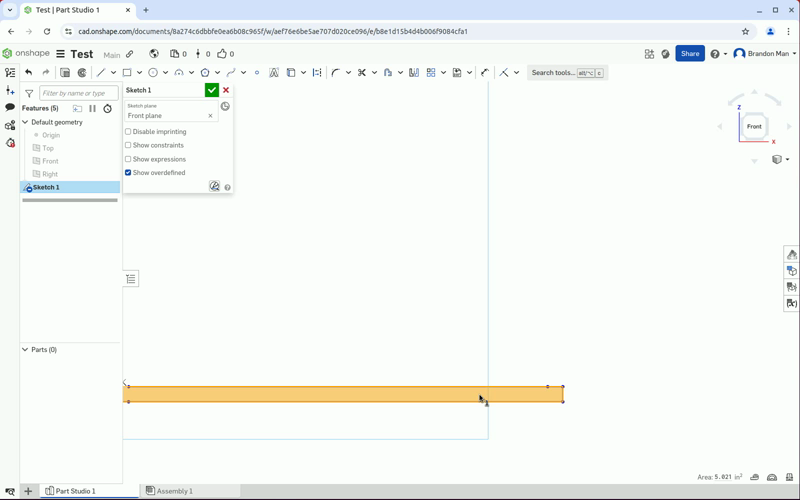
scroll(-6)
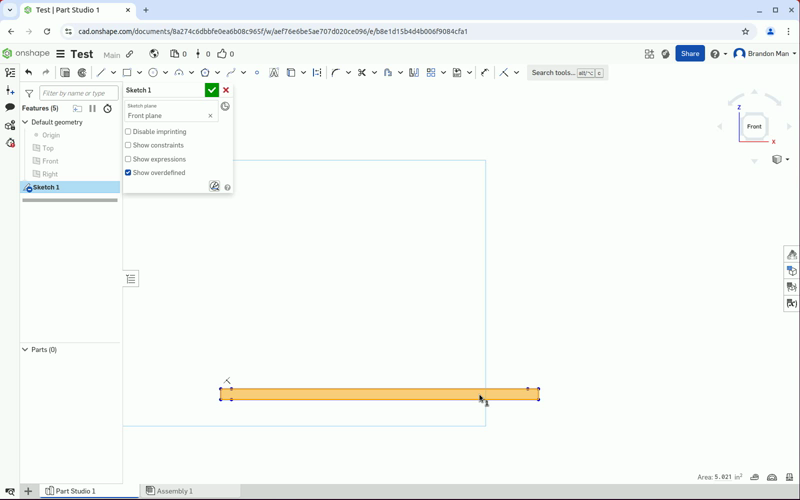
scroll(-6)
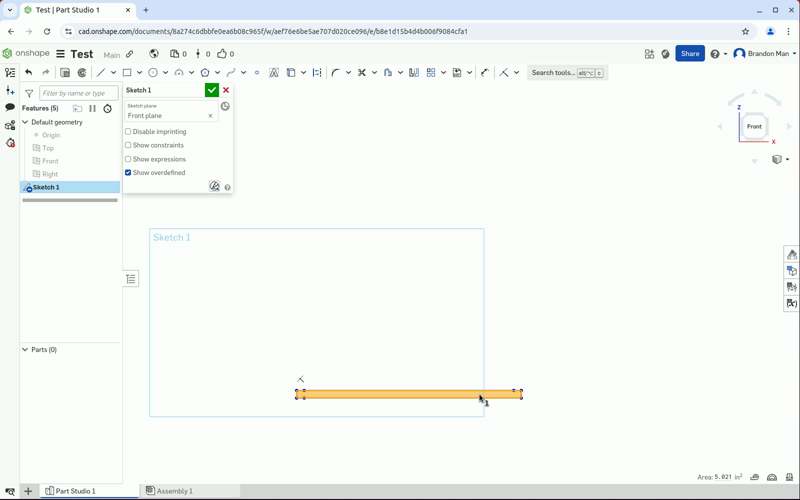
scroll(-6)
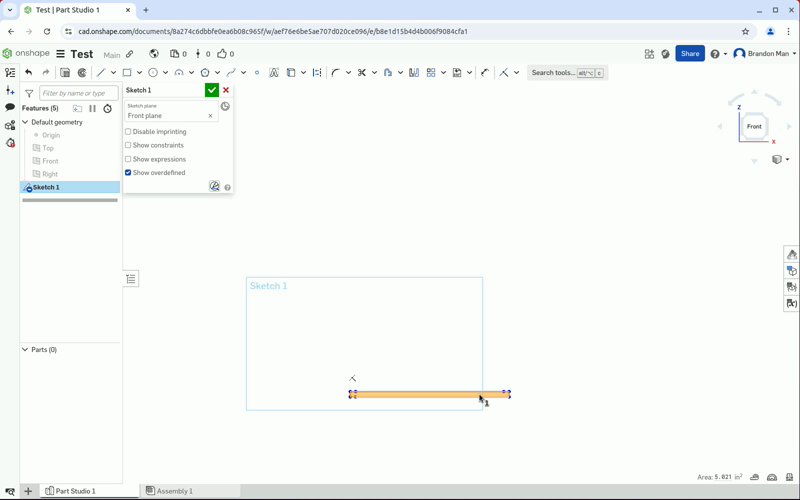
scroll(-6)
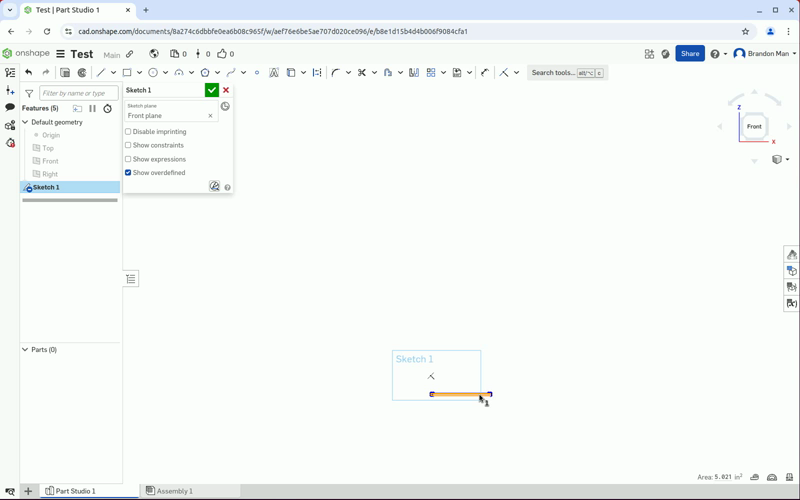
mouse_move(73, 352)
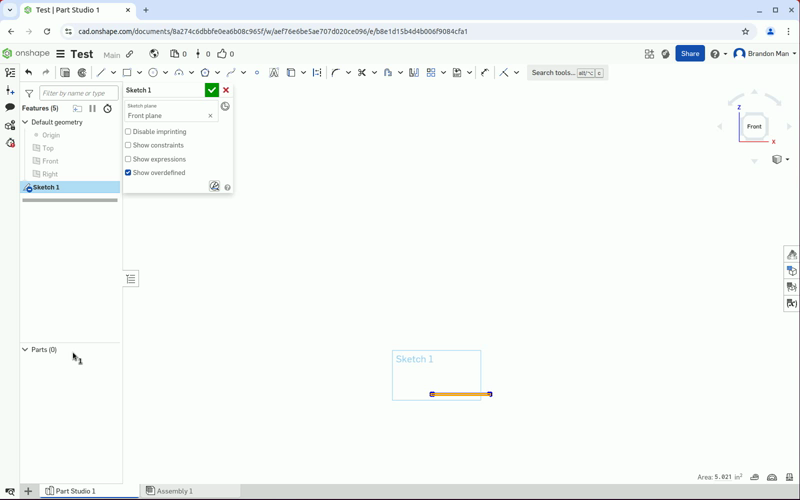
key(shift+y)
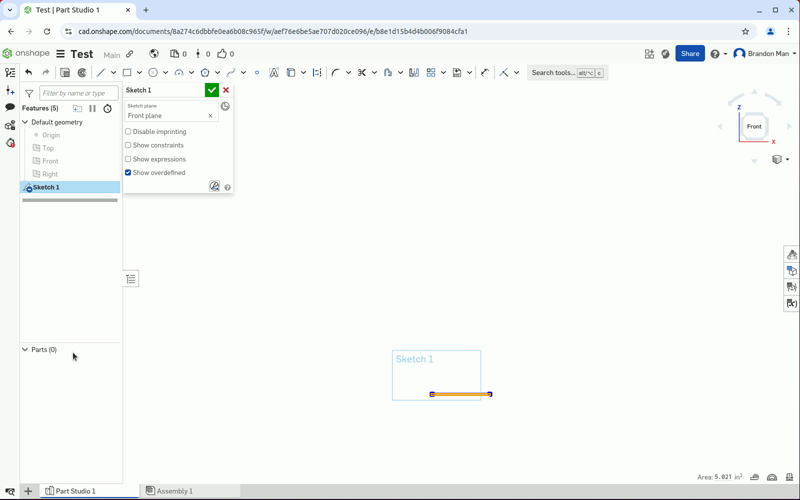
key(shift+e)
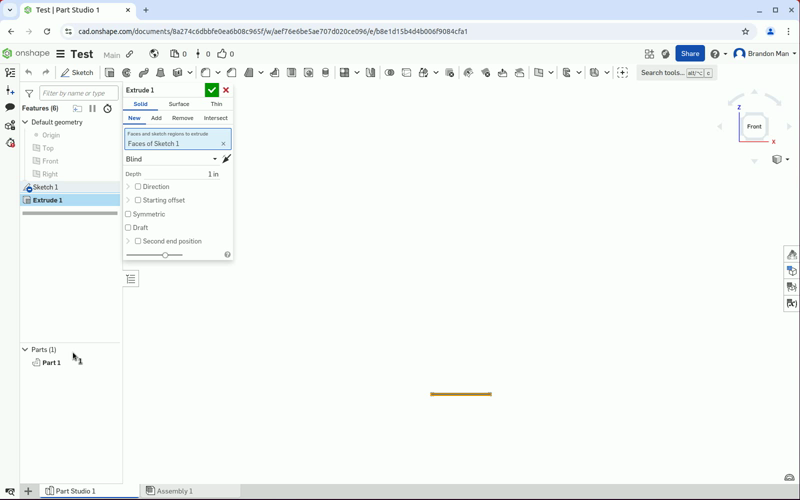
mouse_move(143, 106)
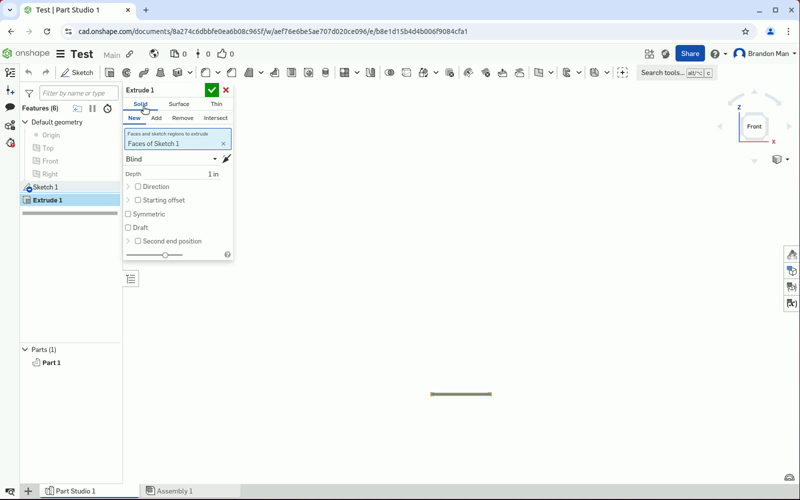
click(143, 106)
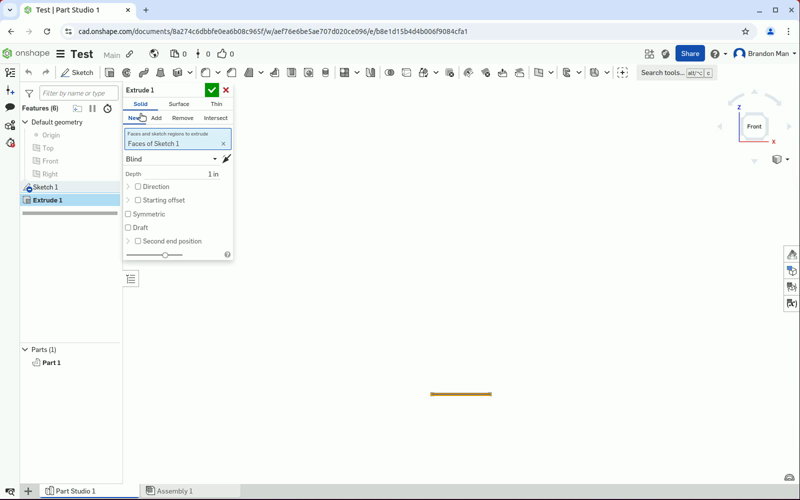
mouse_move(137, 120)
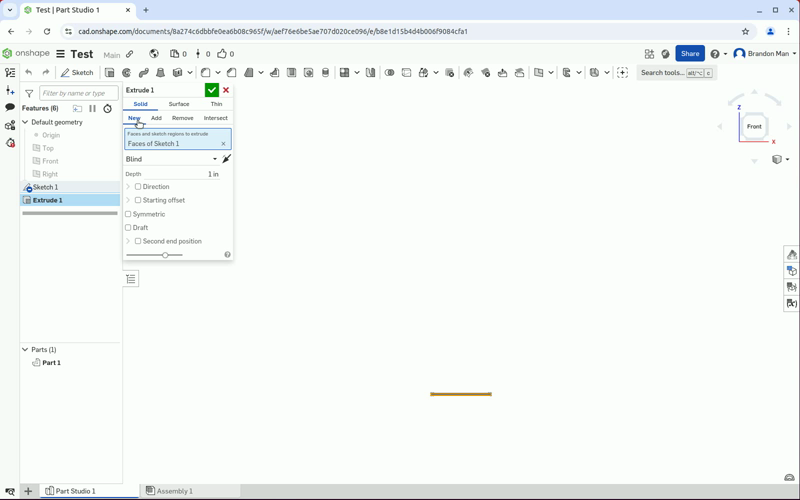
click(137, 120)
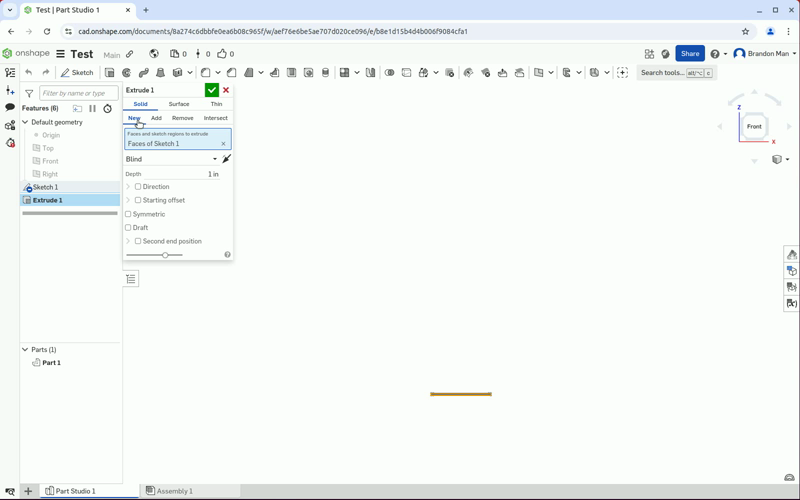
key(tab, 4)
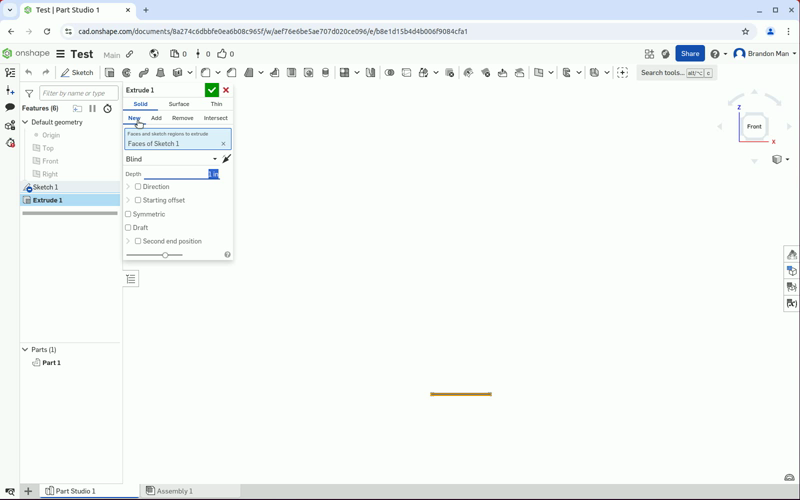
text(8.666)
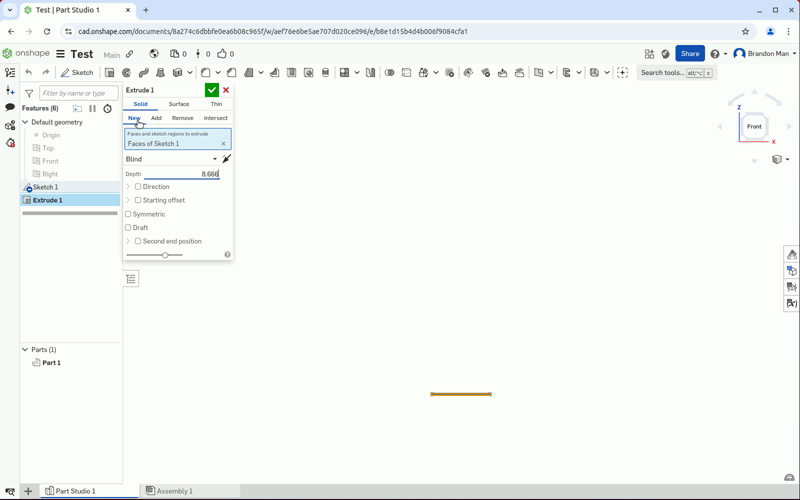
key(tab, 3)
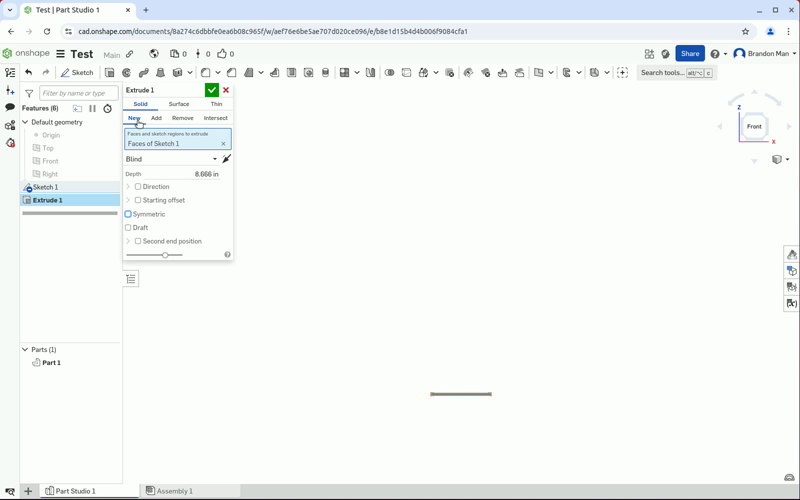
key(space)
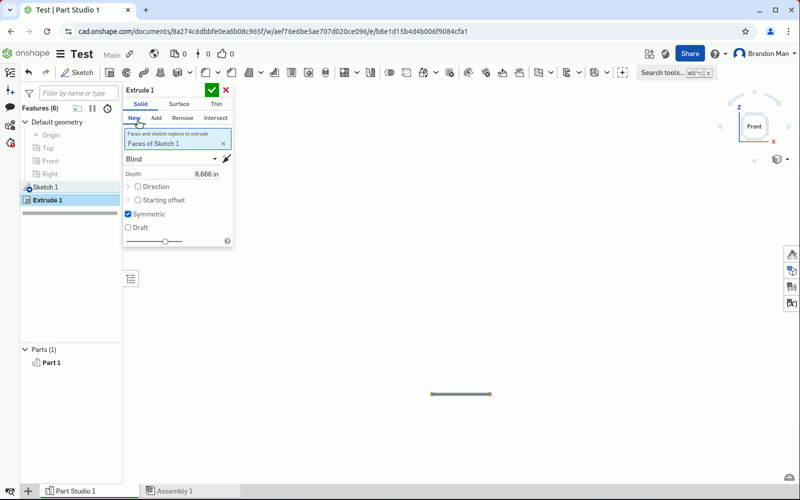
key(enter)
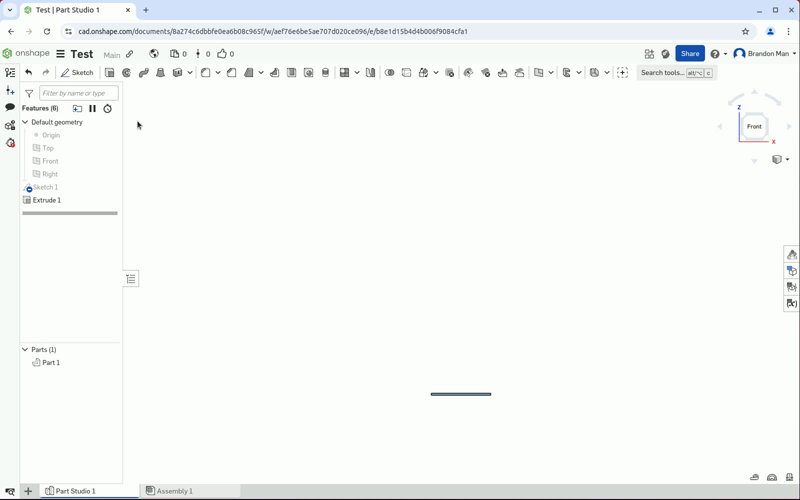
key(shift+h)
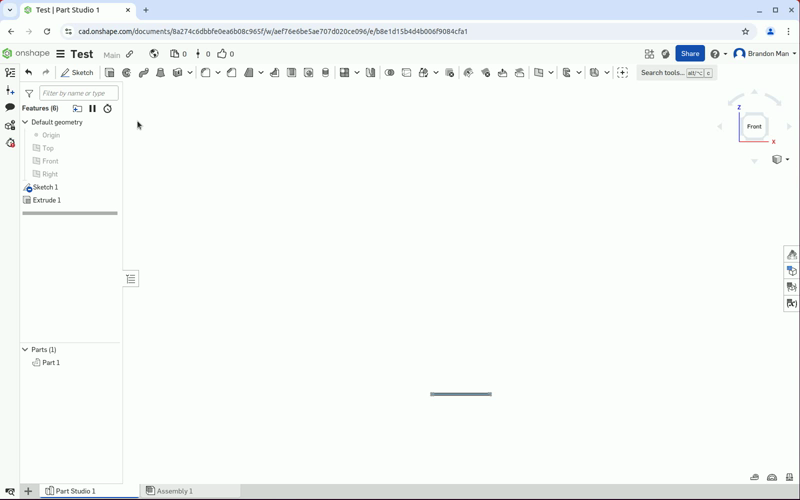
key(shift+h)
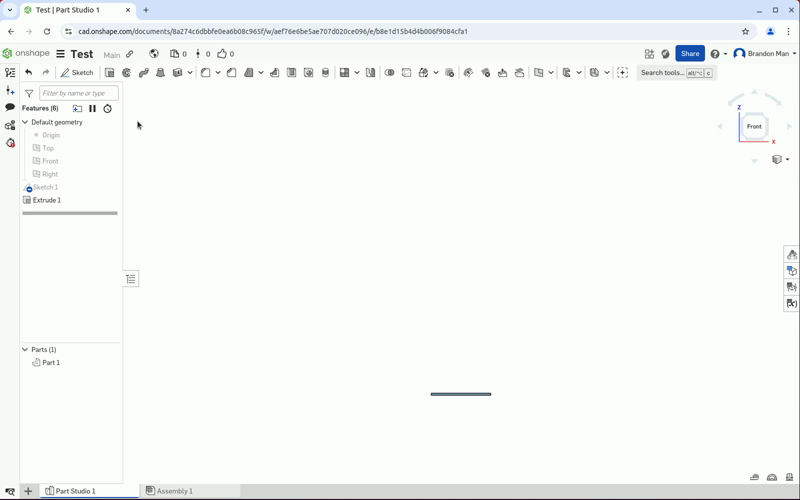
mouse_move(73, 189)
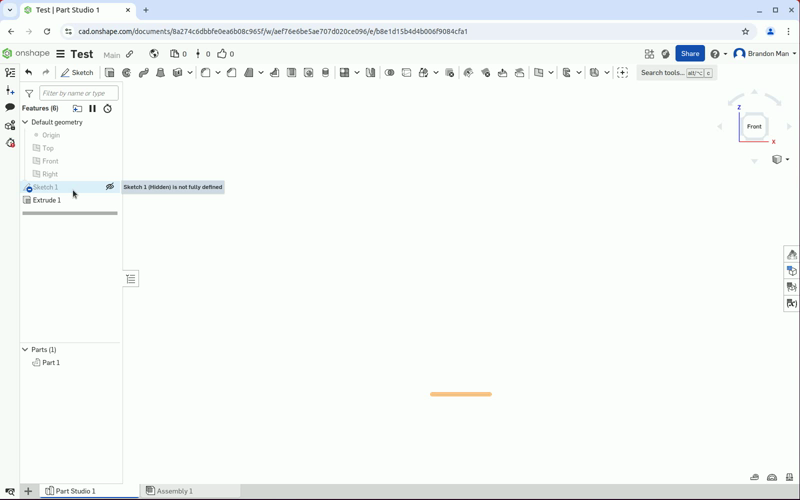
click(73, 189)
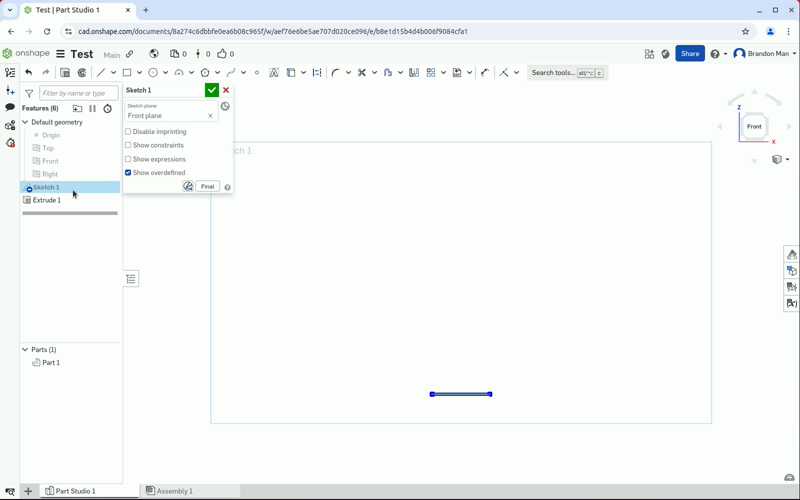
mouse_move(229, 92)
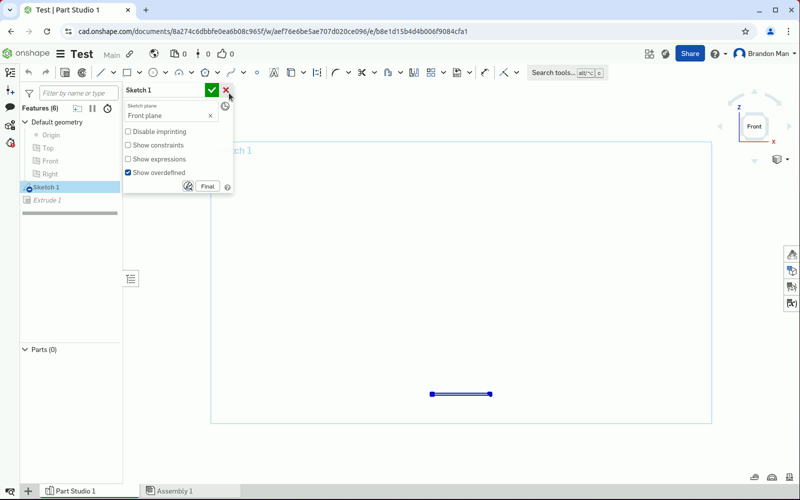
click(229, 92)
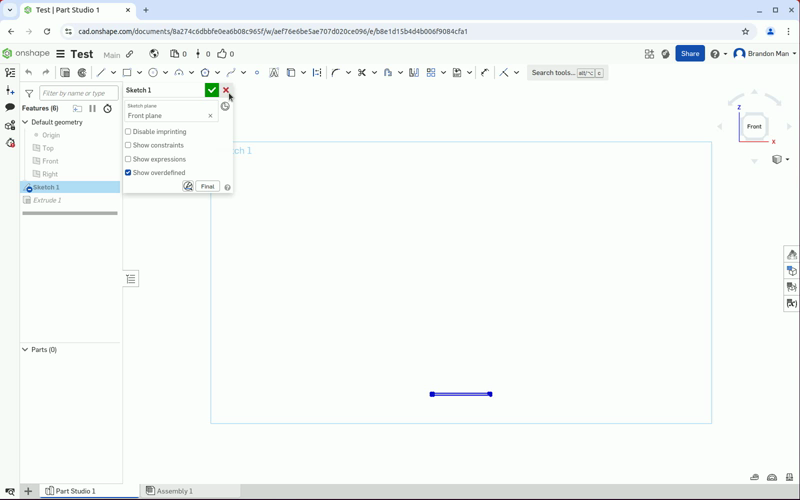
key(shift+s)
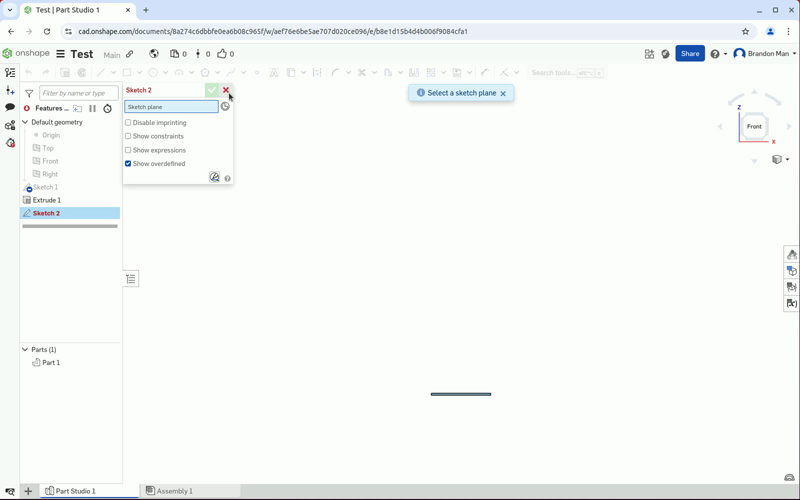
mouse_move(73, 163)
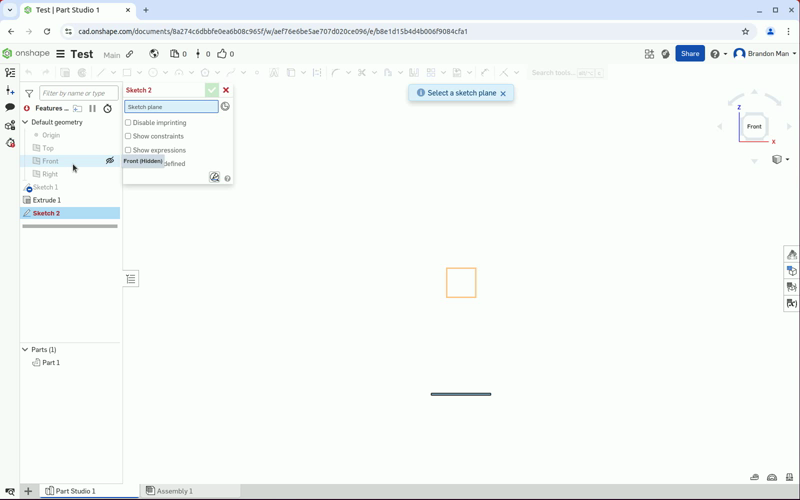
click(73, 163)
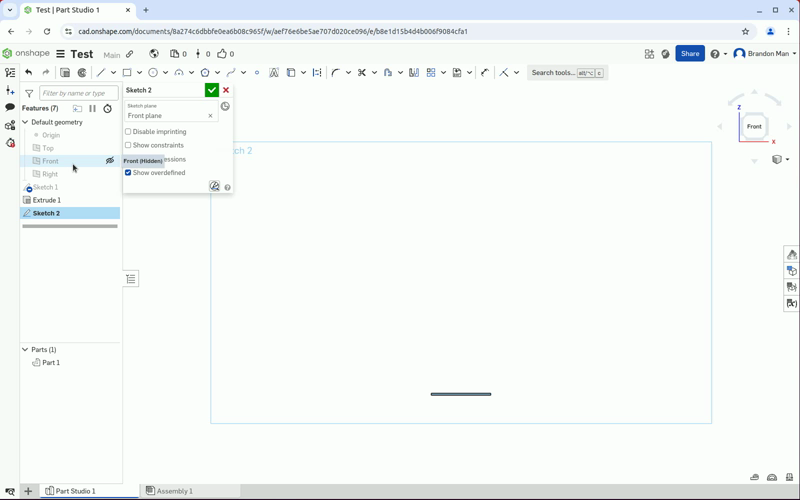
mouse_move(73, 352)
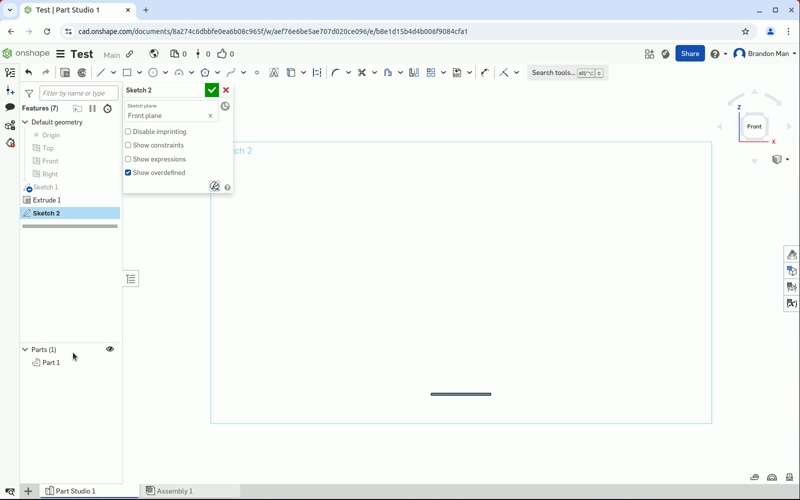
key(y)
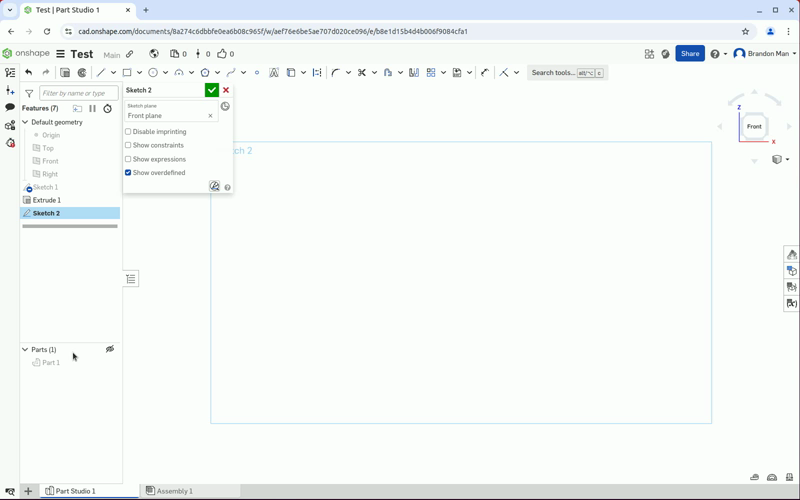
key(l)
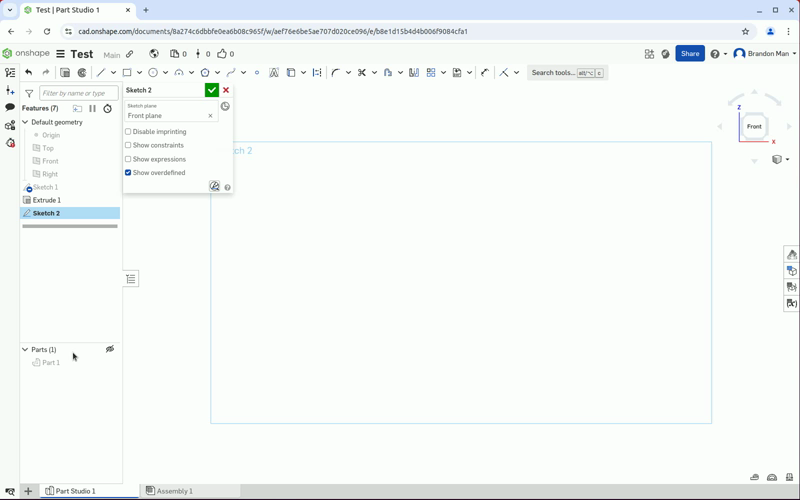
key_down(shift)
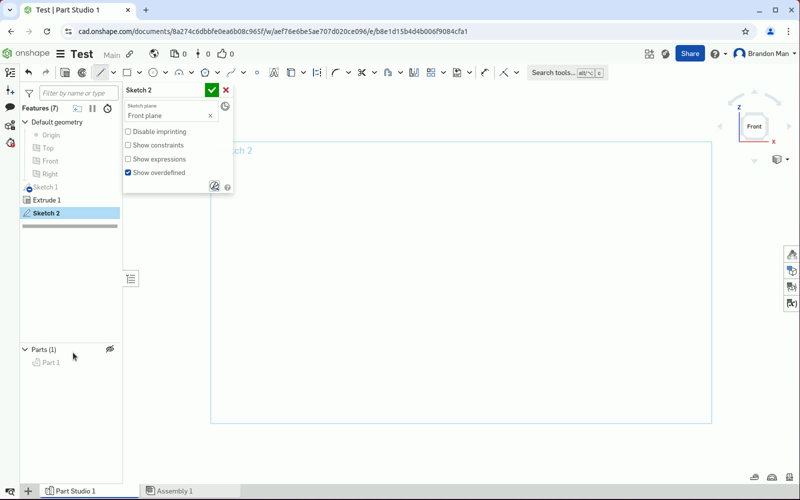
mouse_move(432, 393)
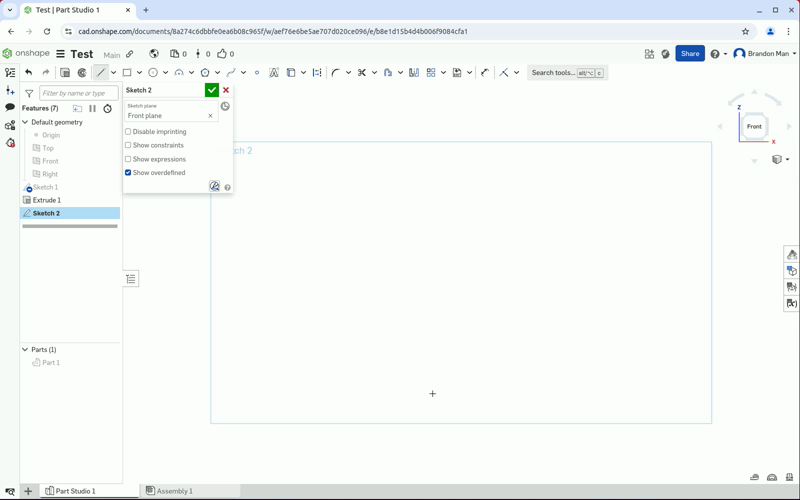
click(432, 393)
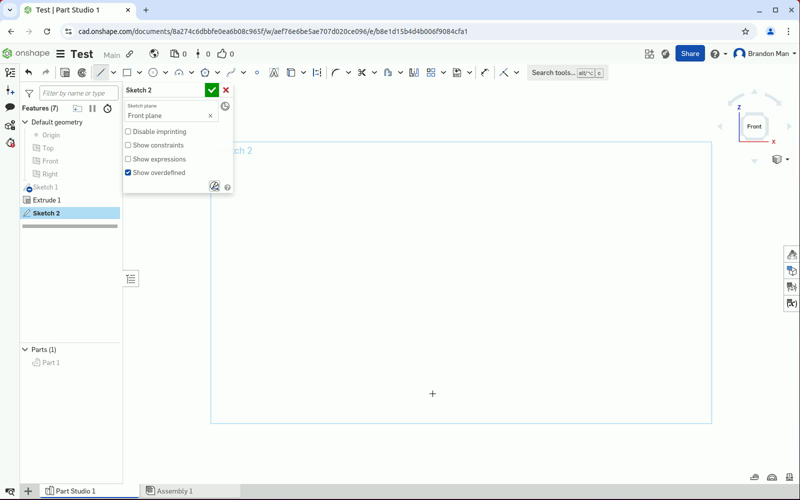
key_up(shift)
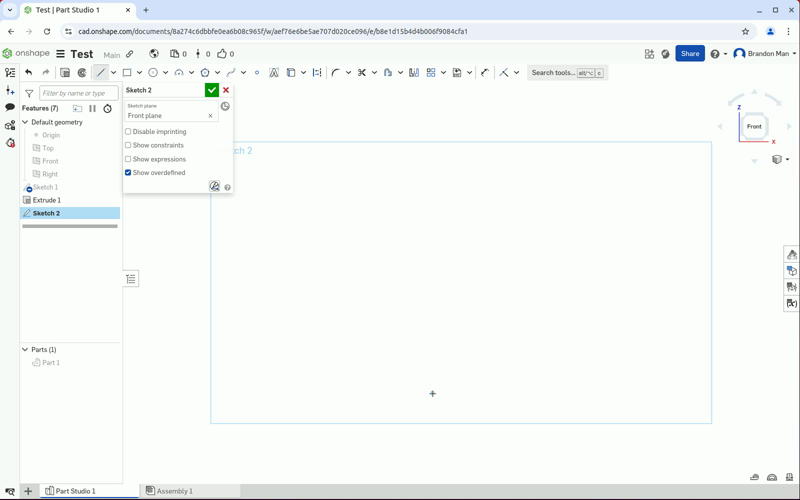
key_down(shift)
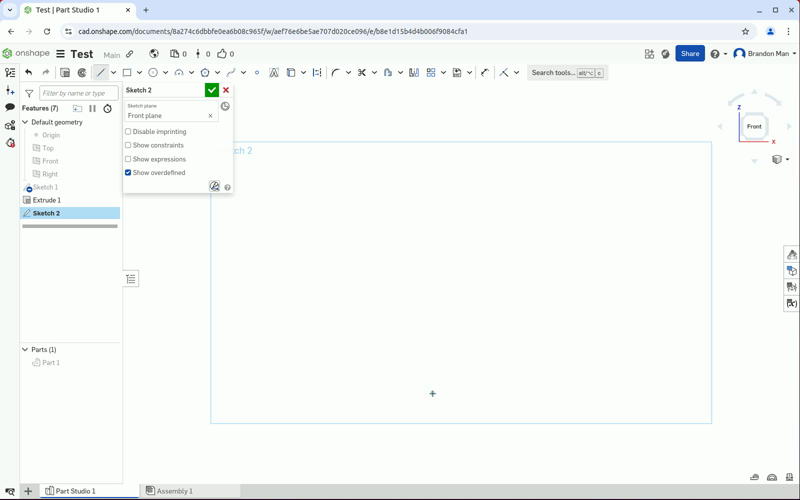
mouse_move(462, 393)
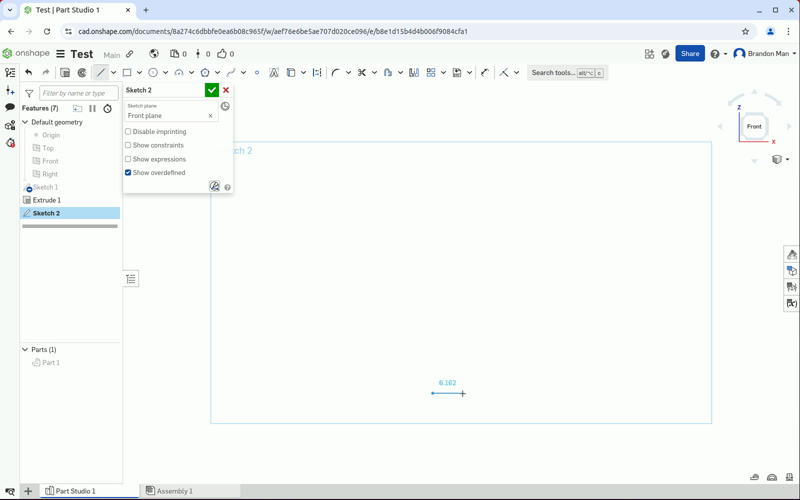
mouse_move(488, 393)
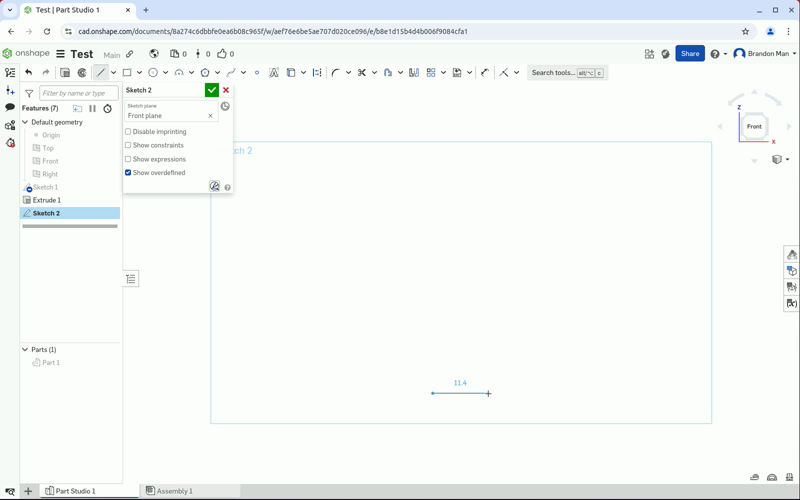
click(488, 393)
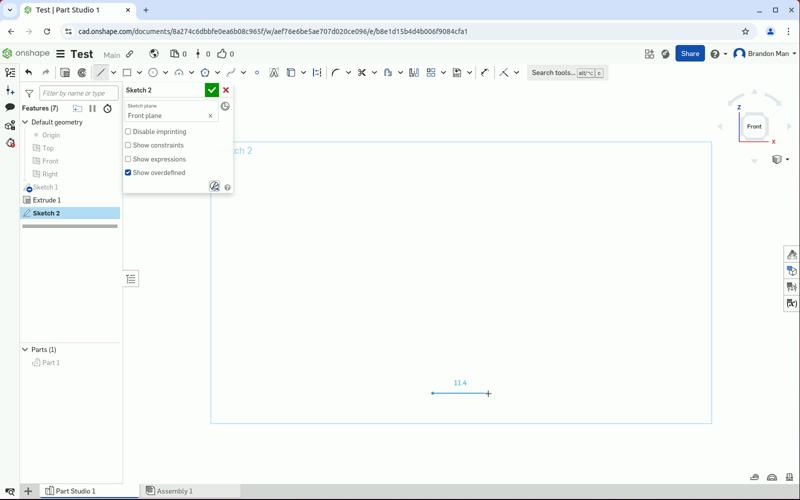
key_up(shift)
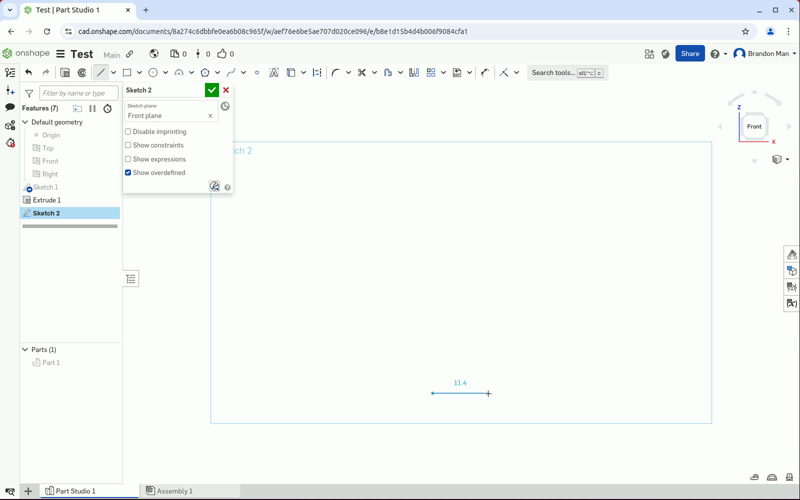
key_down(shift)
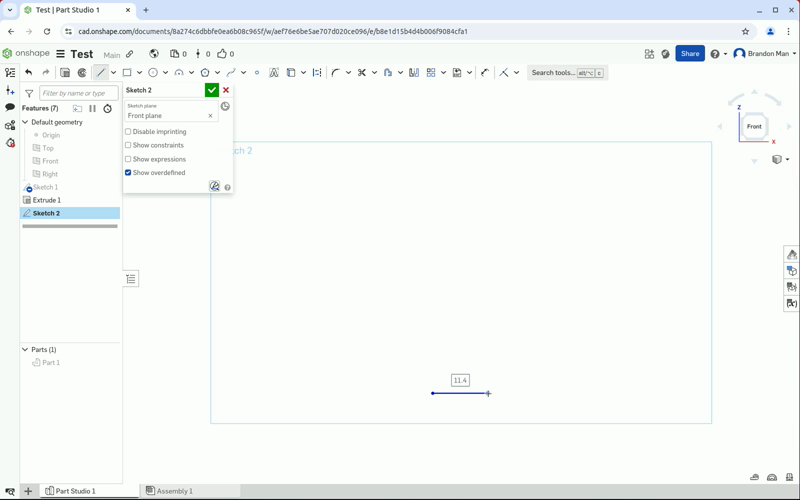
mouse_move(518, 393)
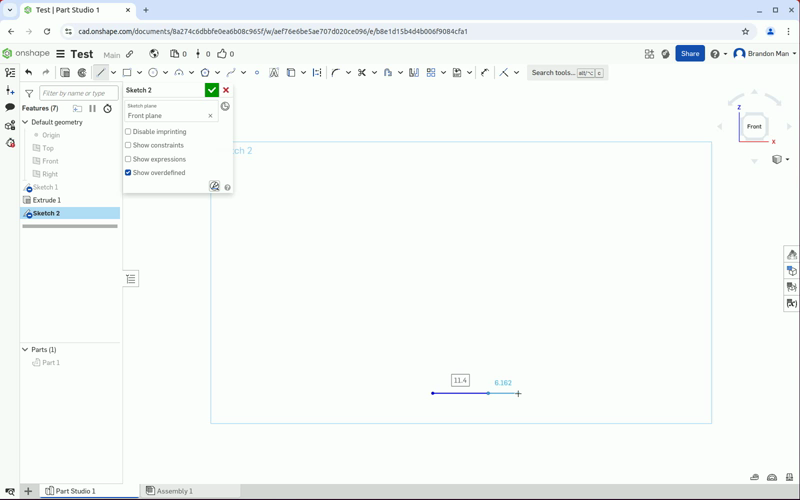
mouse_move(484, 359)
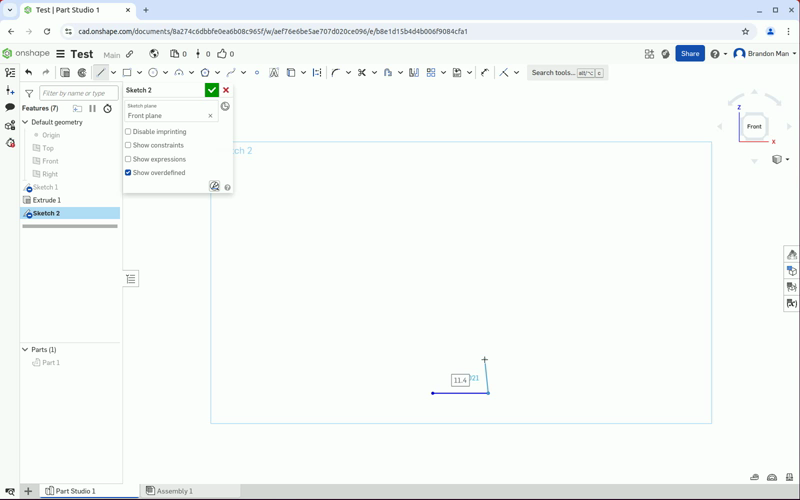
click(484, 359)
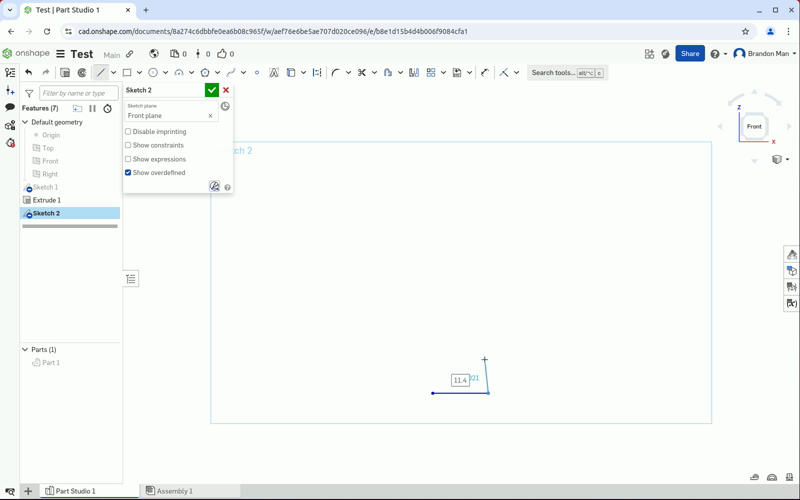
key_up(shift)
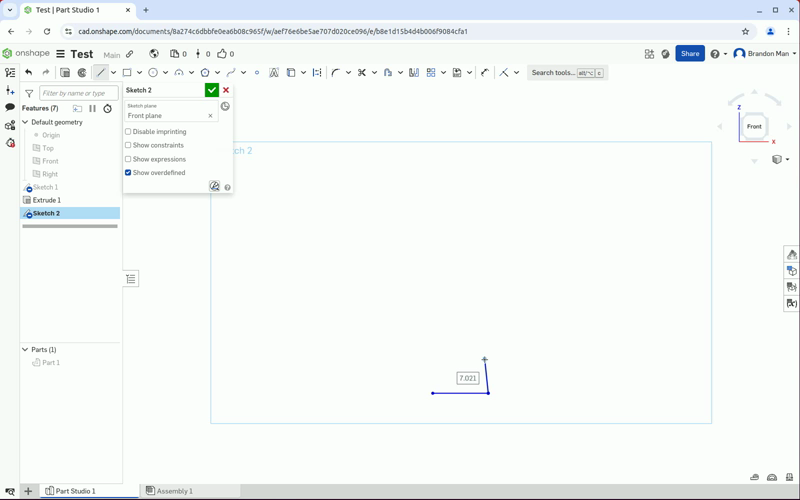
key(esc)
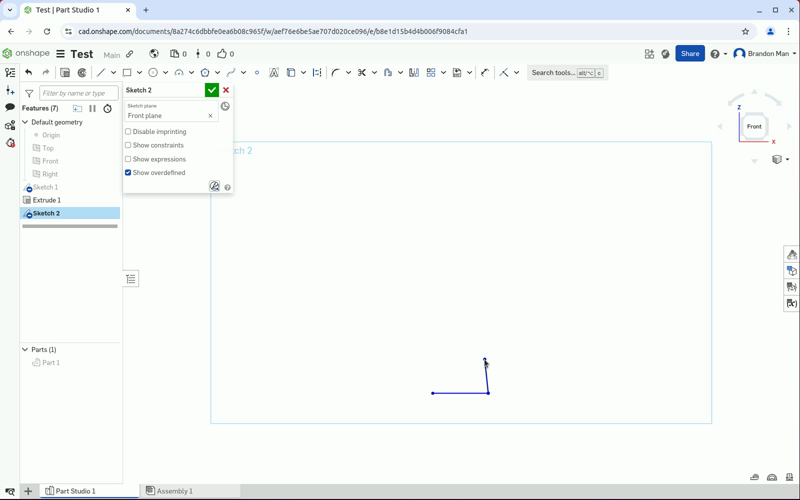
key(a)
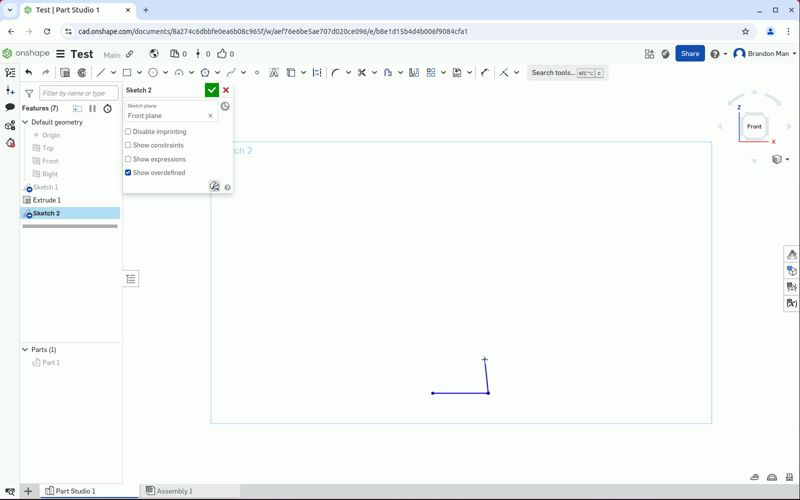
mouse_move(484, 359)
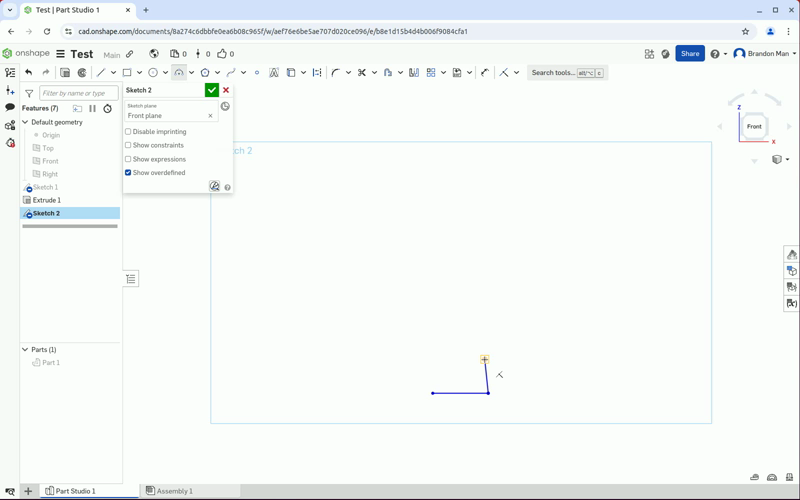
click(484, 359)
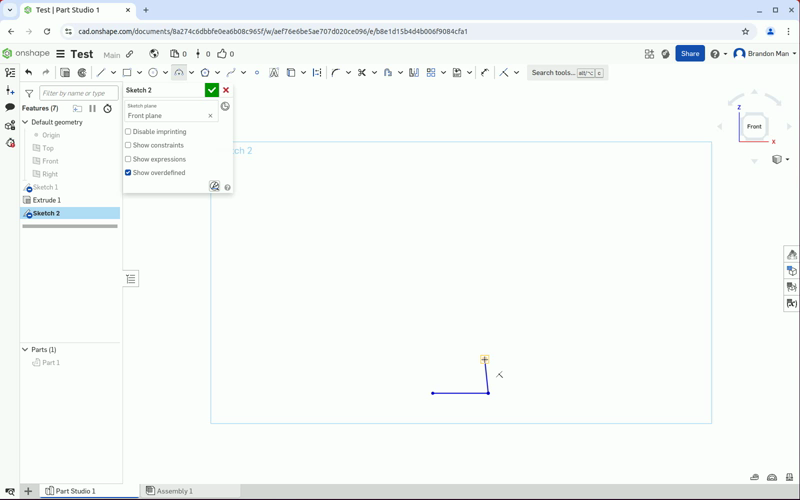
key_down(shift)
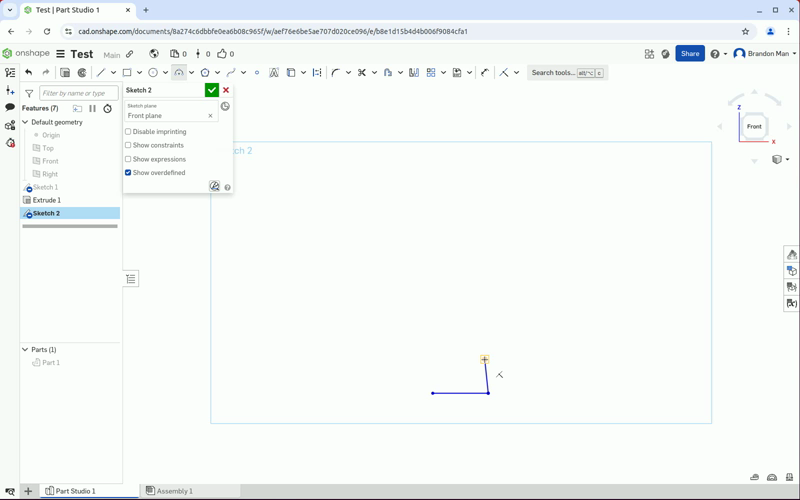
mouse_move(436, 359)
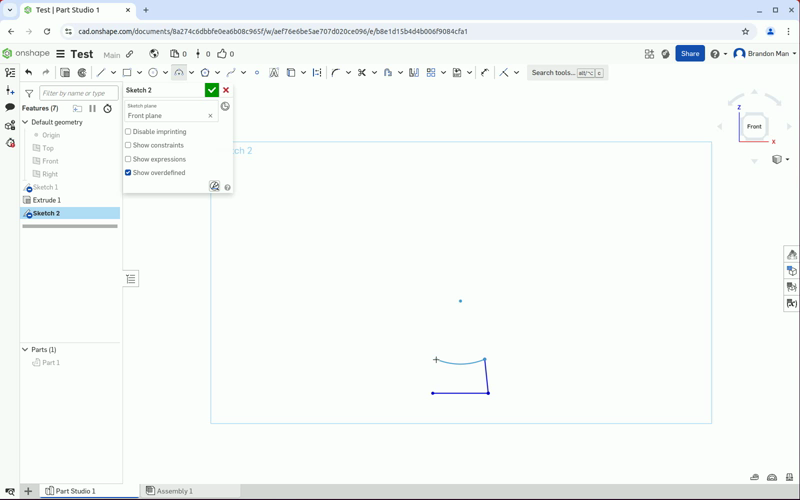
click(436, 359)
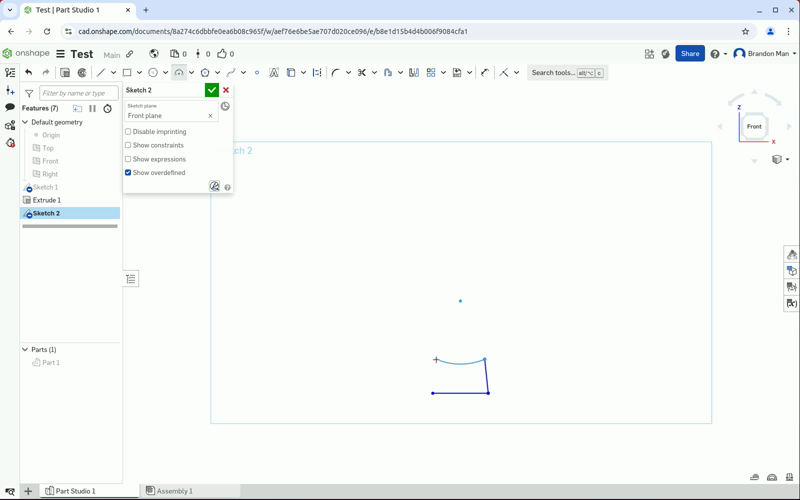
mouse_move(460, 363)
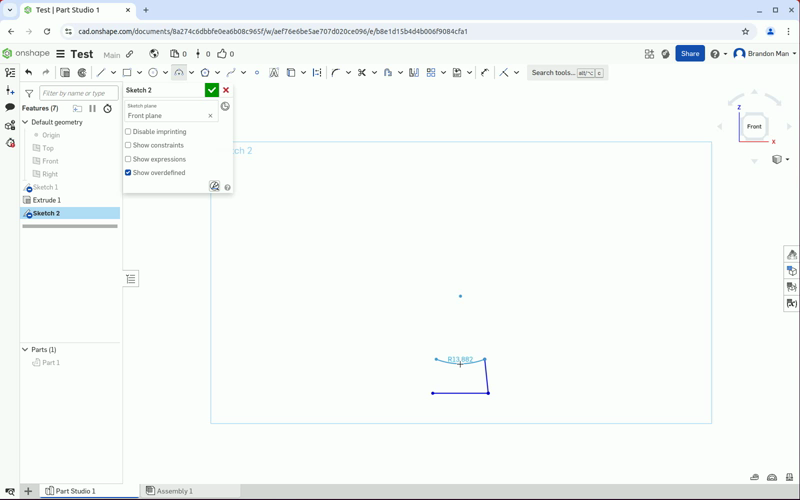
click(460, 363)
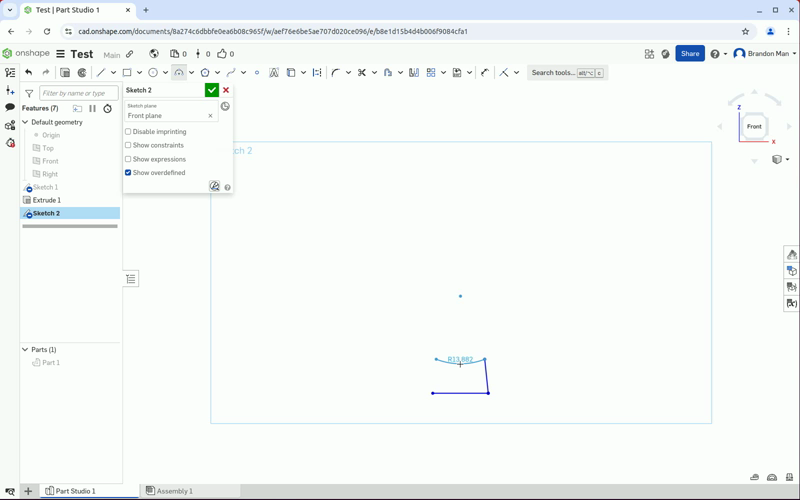
key_up(shift)
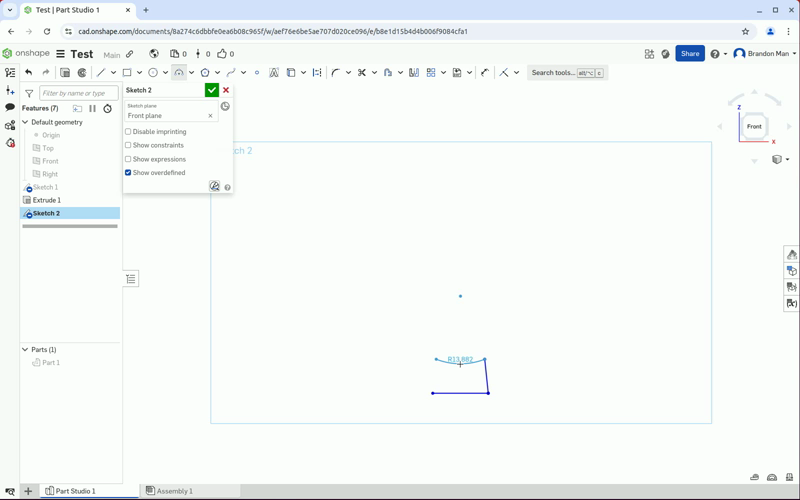
key(esc)
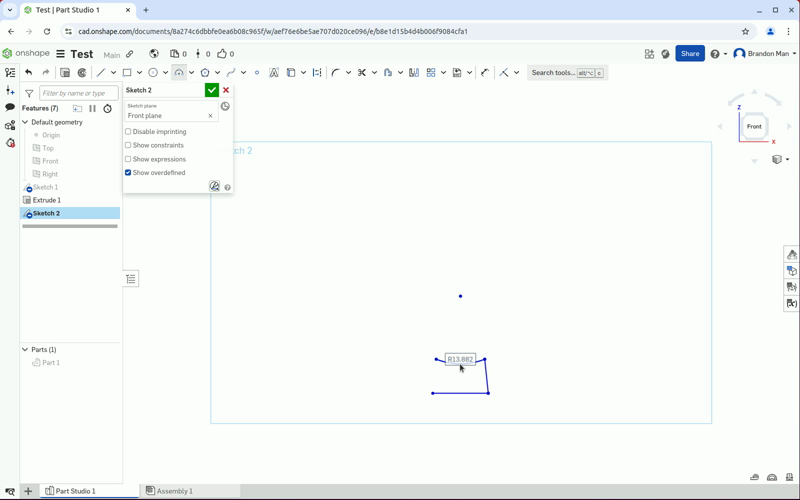
key(l)
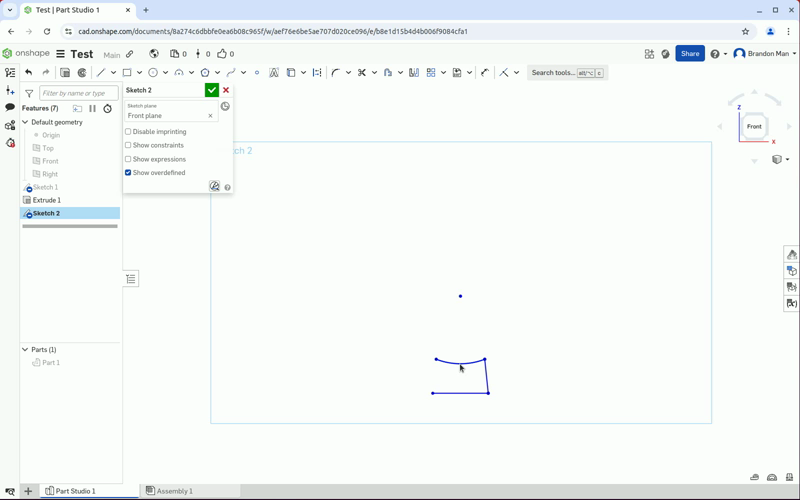
mouse_move(436, 359)
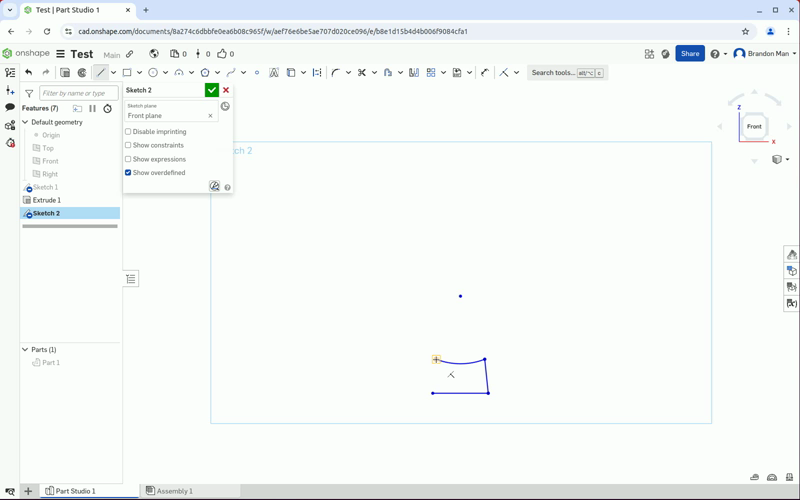
click(436, 359)
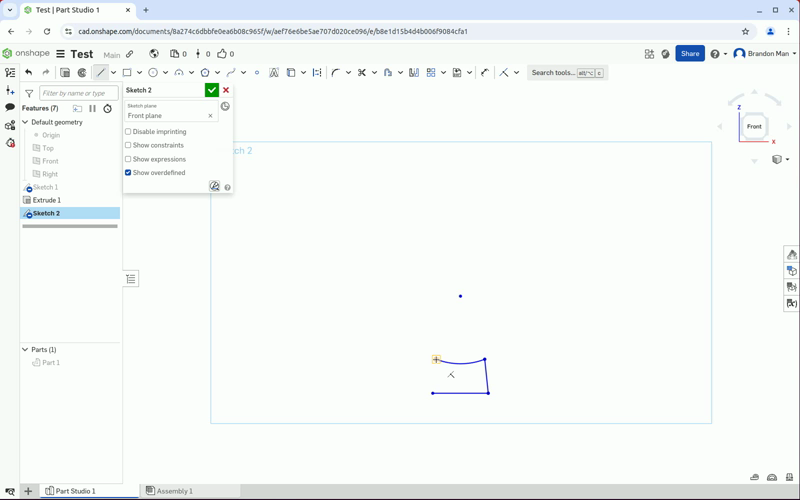
mouse_move(466, 359)
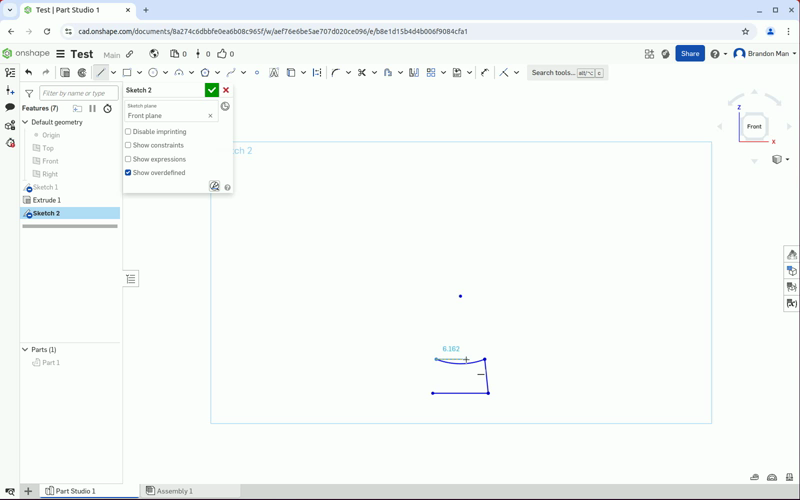
key_down(shift)
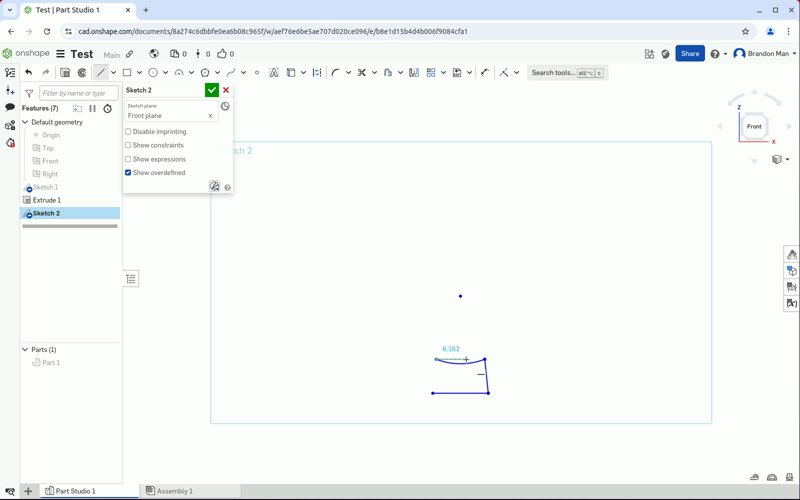
mouse_move(432, 393)
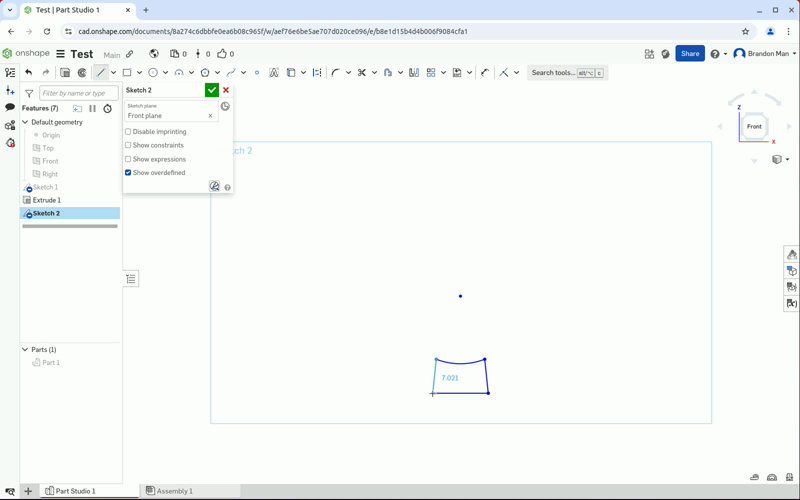
key_up(shift)
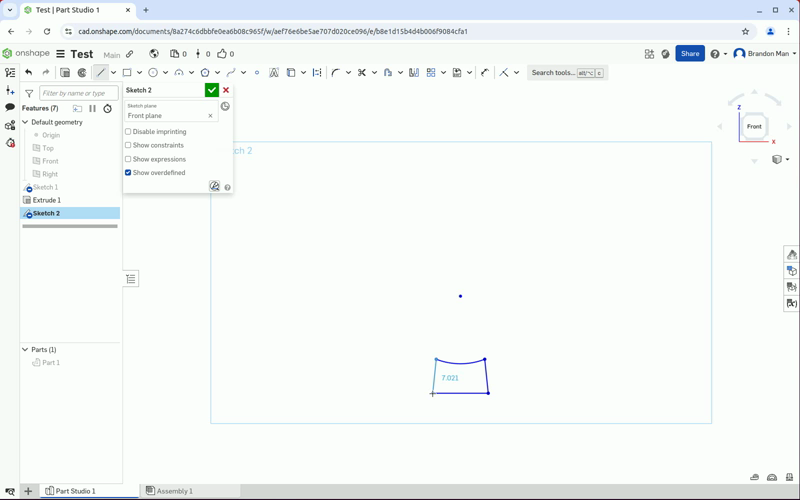
click(432, 393)
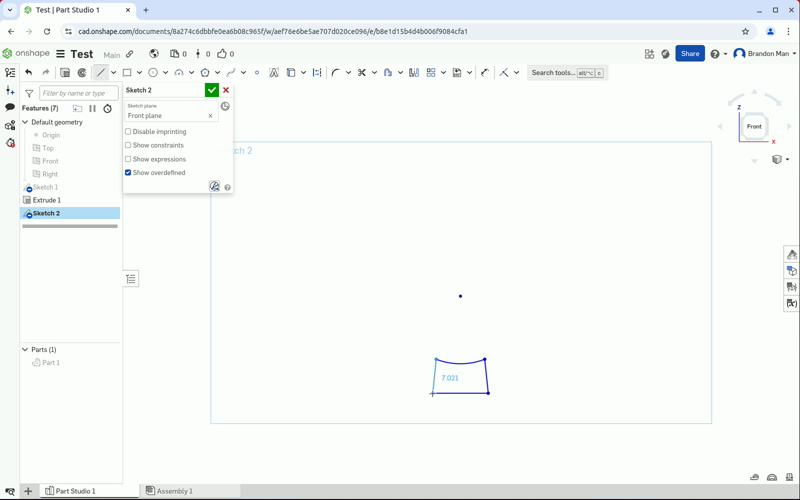
key(esc)
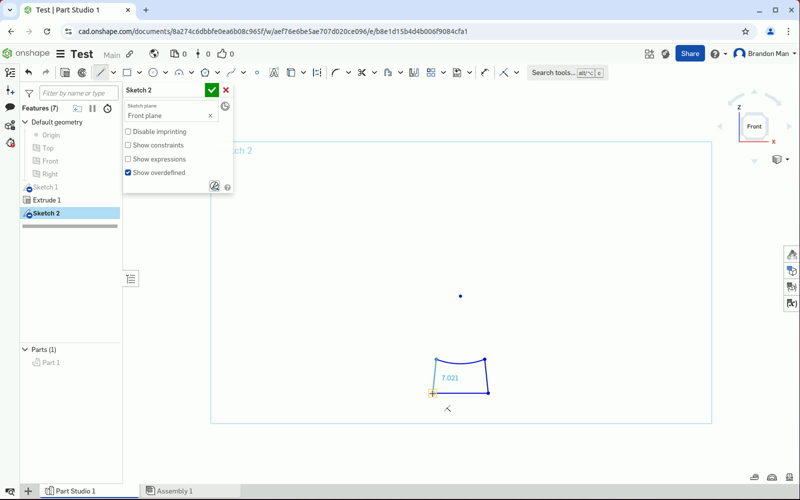
mouse_move(453, 381)
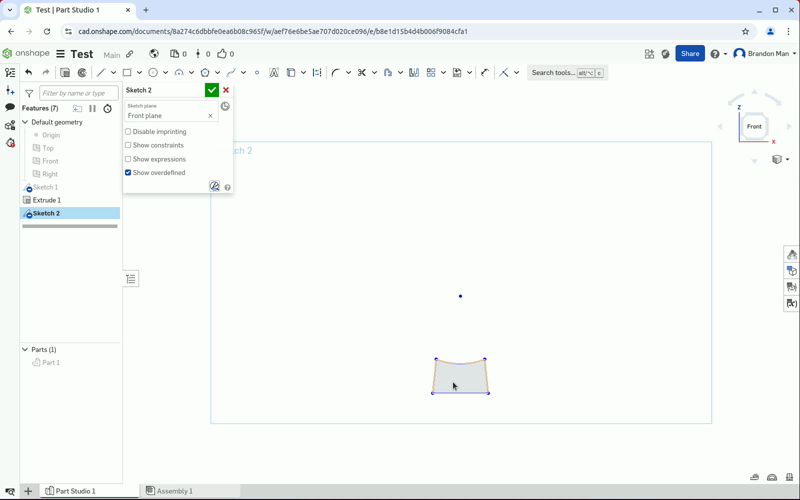
scroll(6)
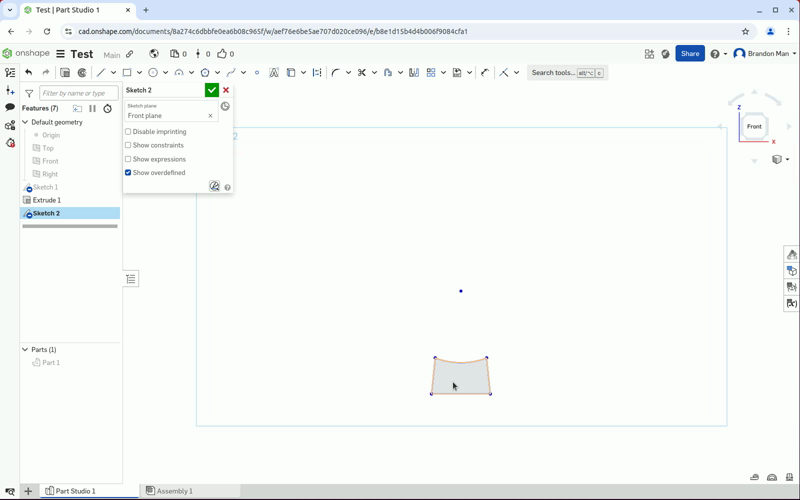
scroll(6)
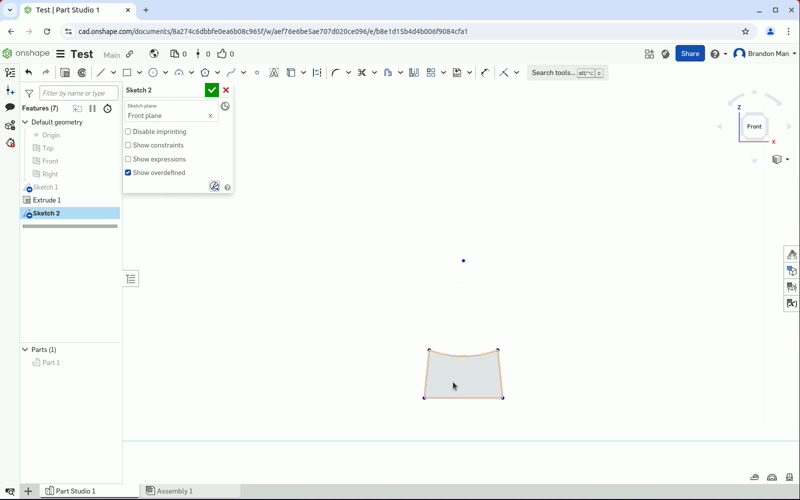
scroll(6)
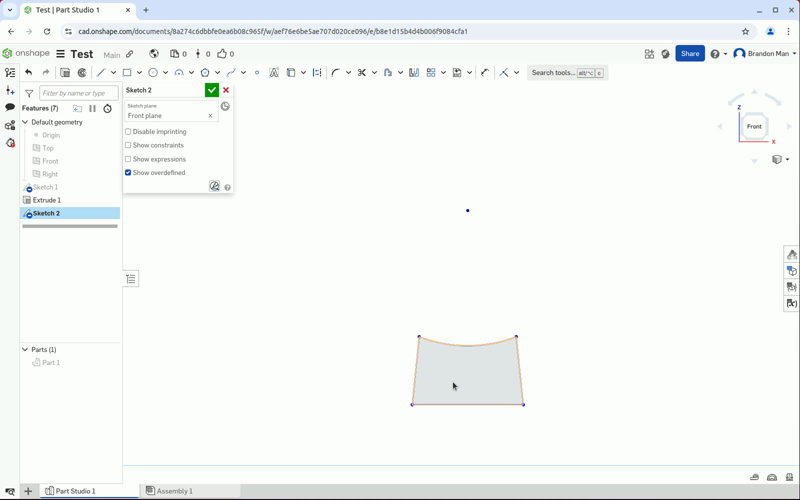
scroll(6)
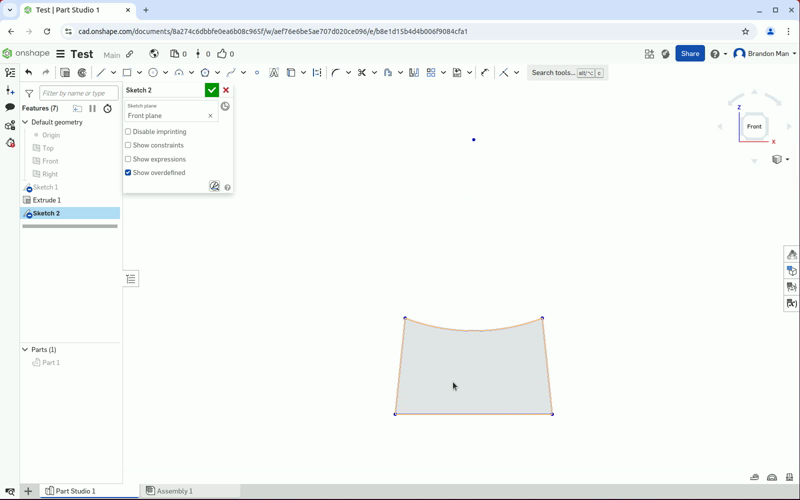
scroll(6)
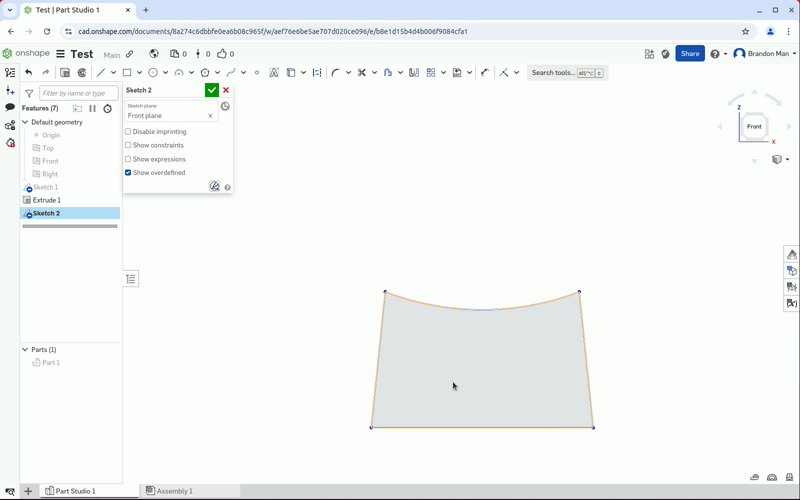
scroll(6)
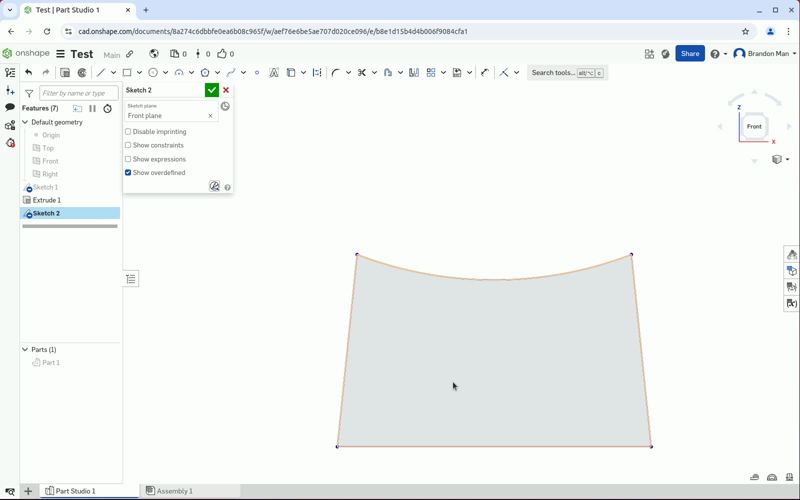
scroll(6)
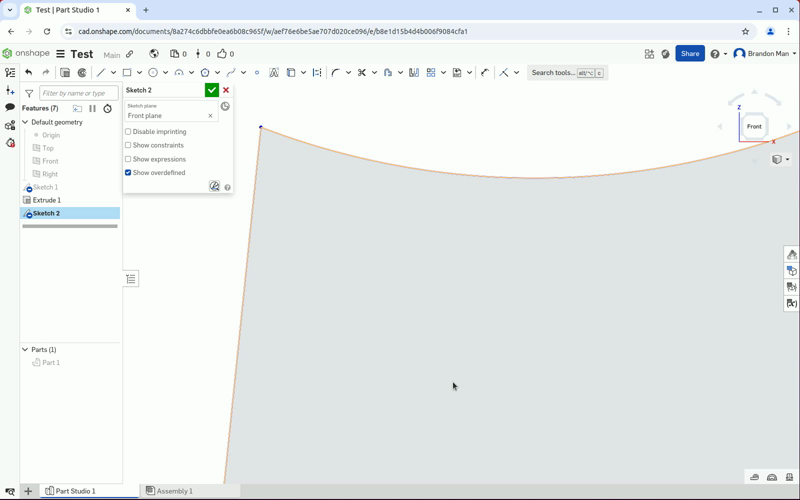
click(453, 381)
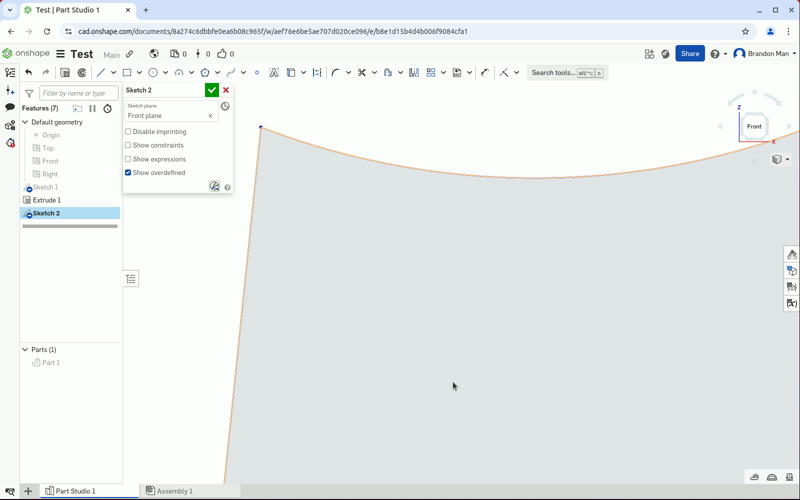
scroll(-6)
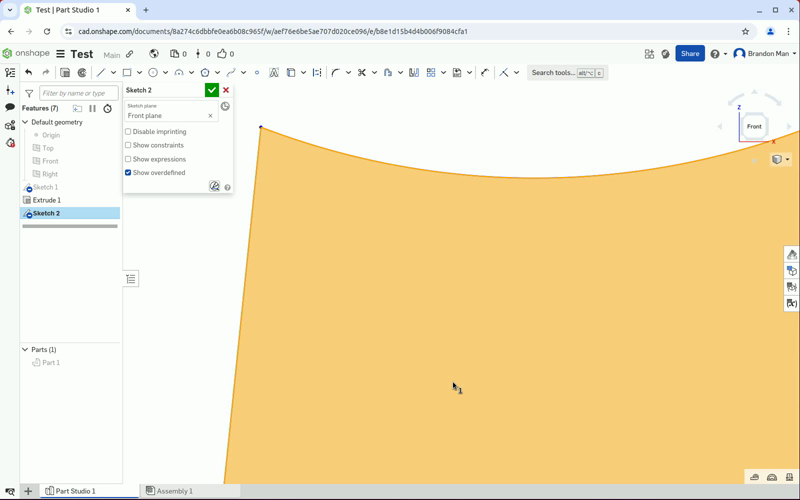
scroll(-6)
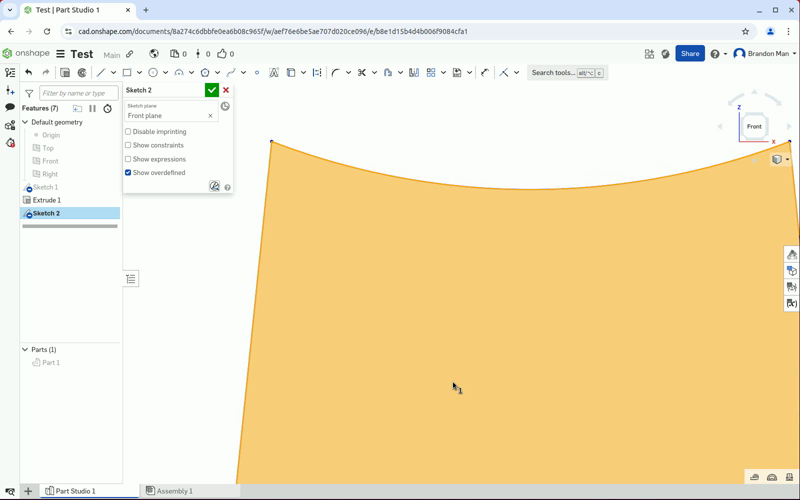
scroll(-6)
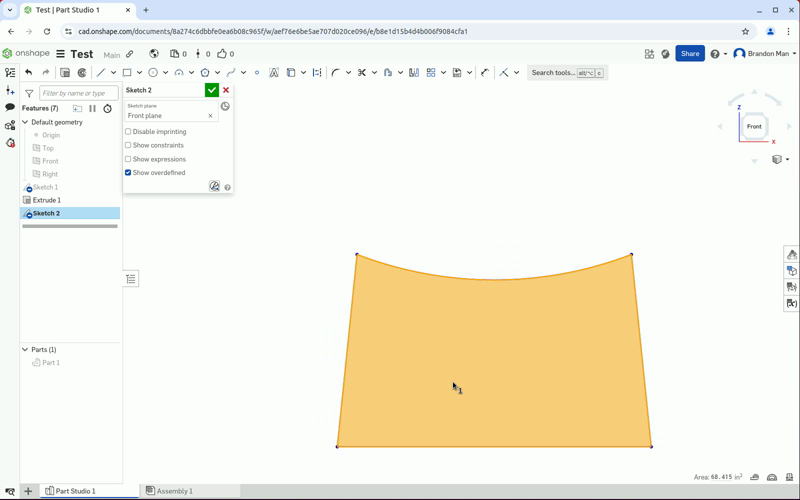
scroll(-6)
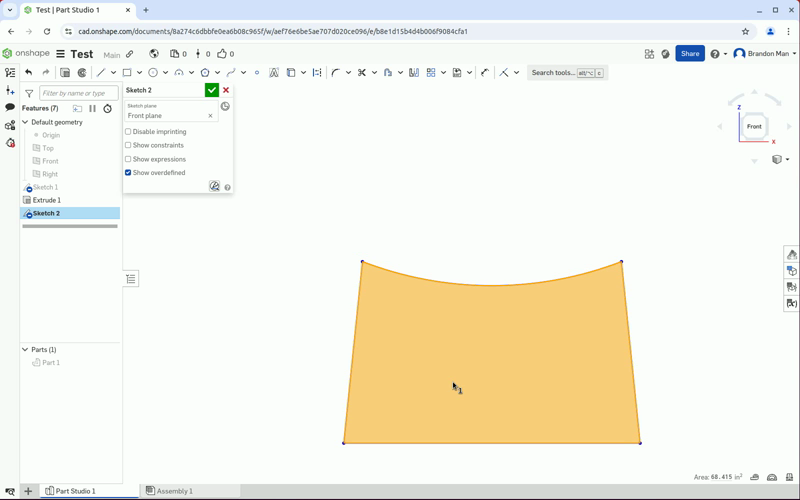
scroll(-6)
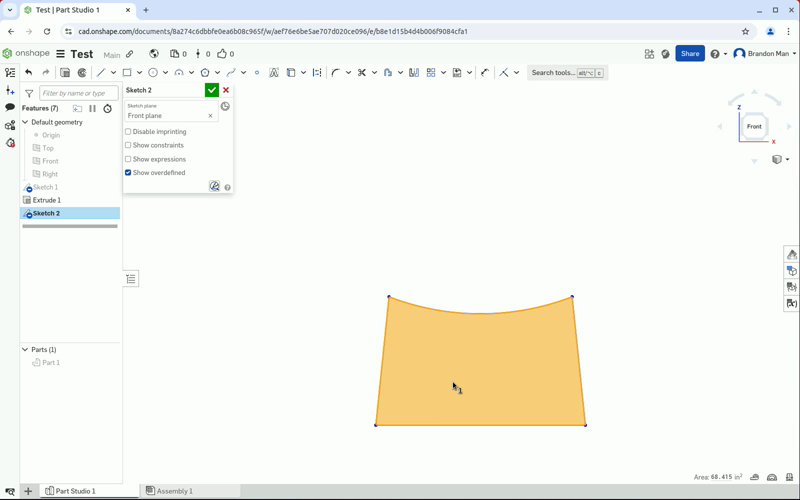
scroll(-6)
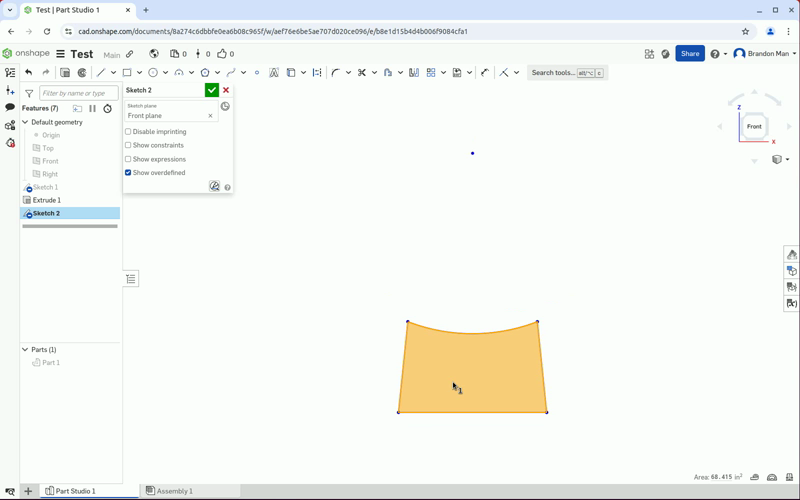
scroll(-6)
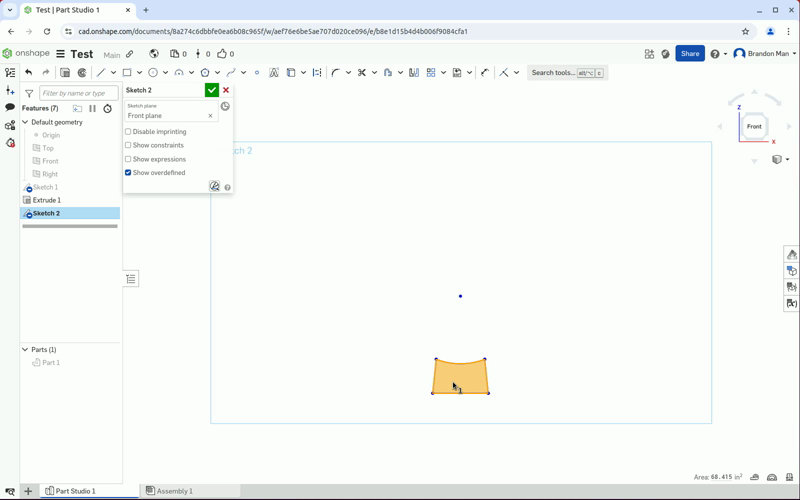
mouse_move(73, 352)
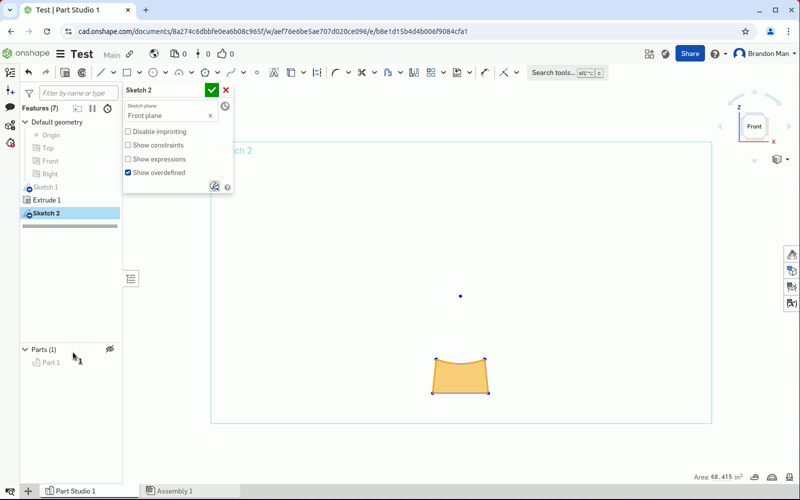
key(shift+y)
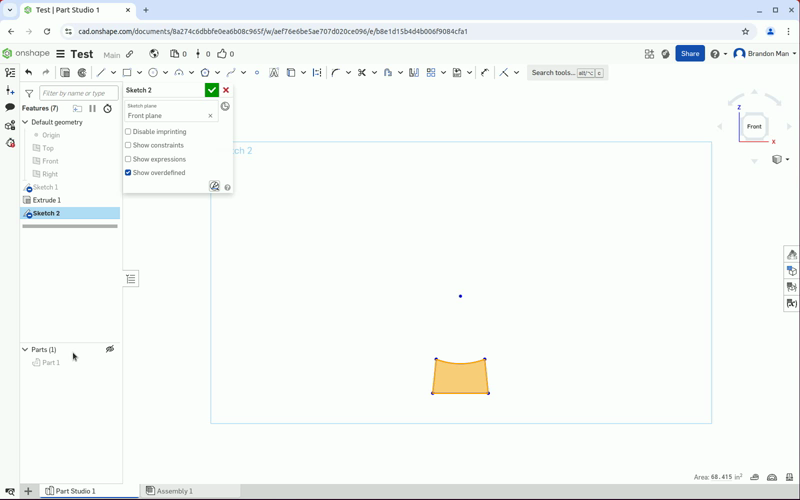
key(shift+e)
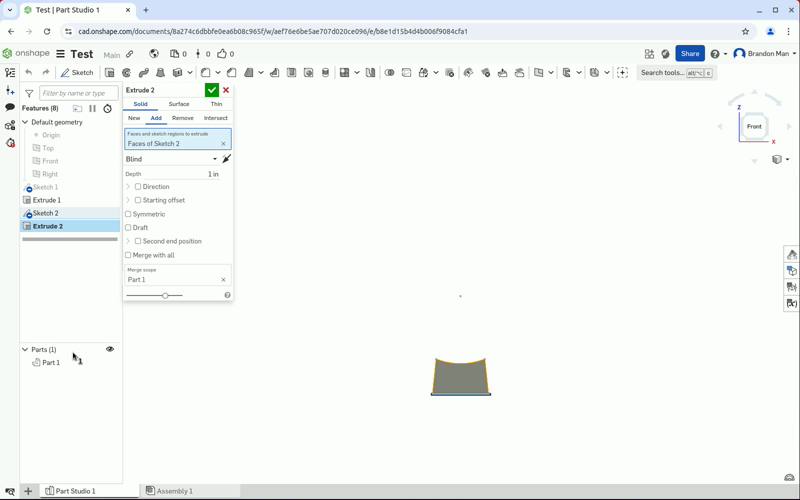
mouse_move(143, 106)
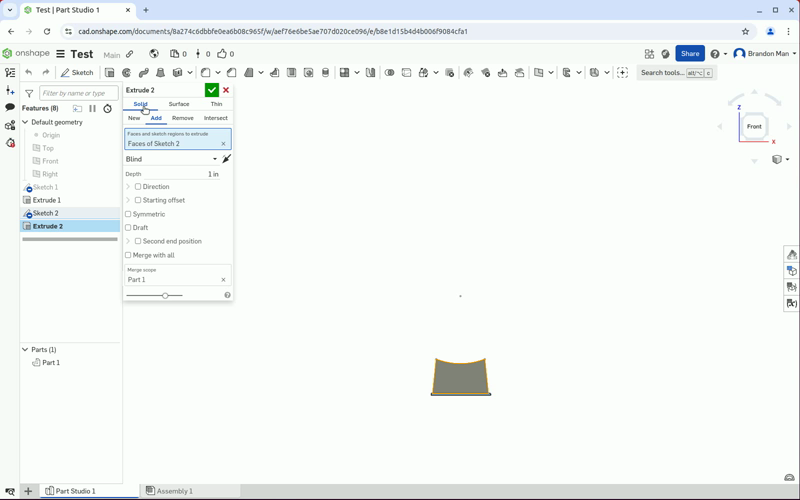
click(143, 106)
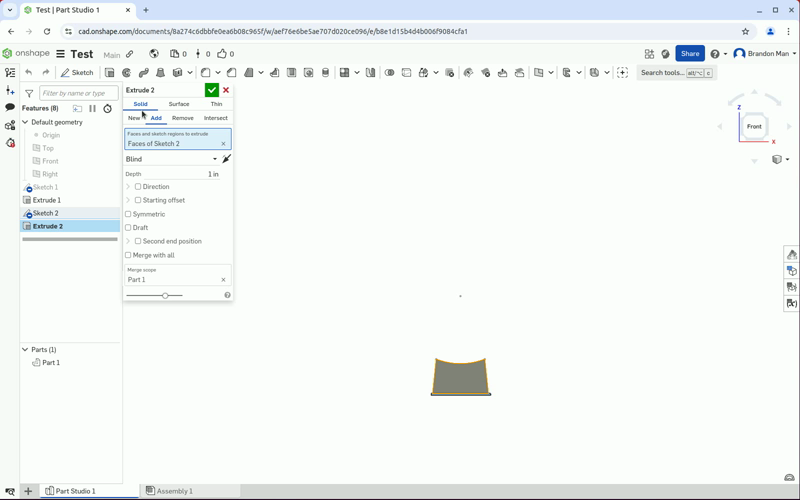
mouse_move(137, 120)
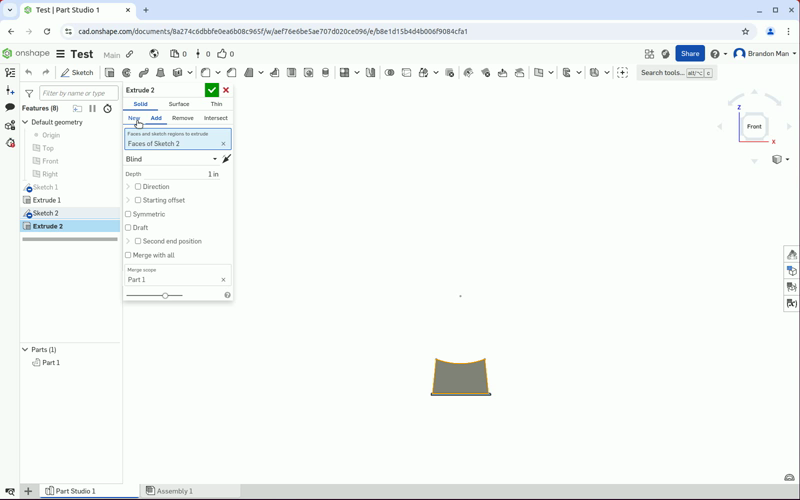
click(137, 120)
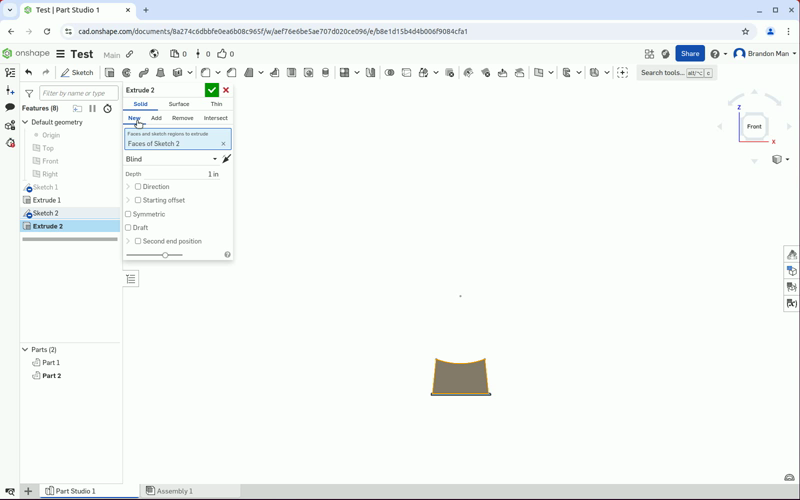
key(tab, 4)
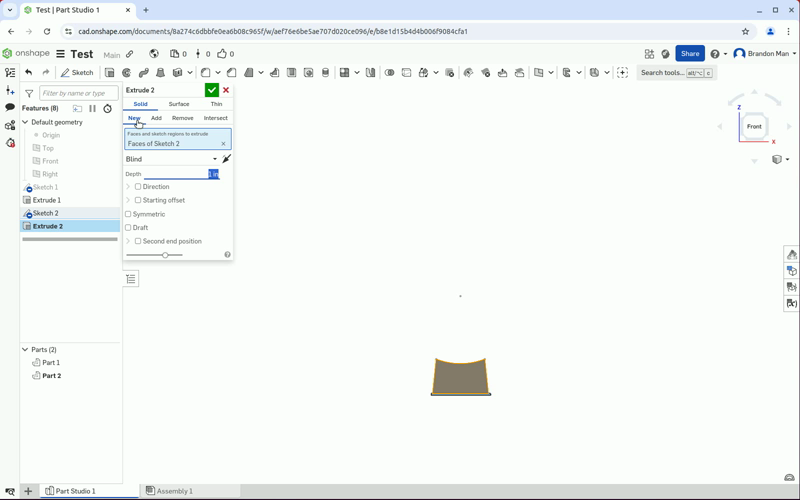
text(0.482)
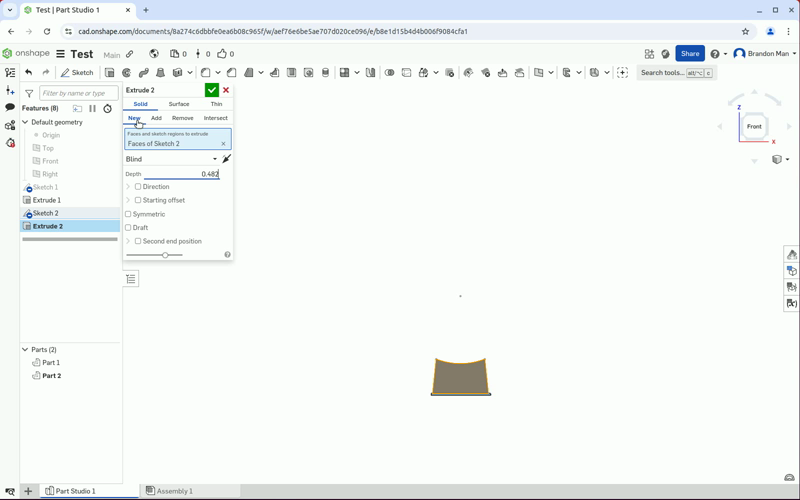
key(tab, 3)
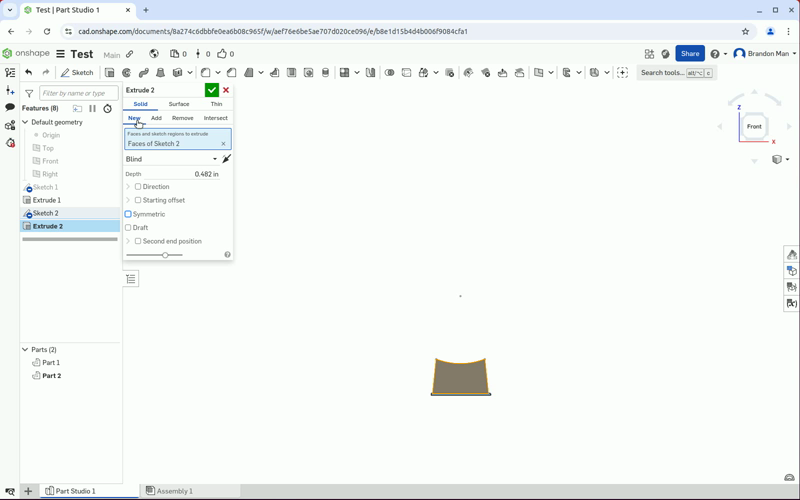
key(space)
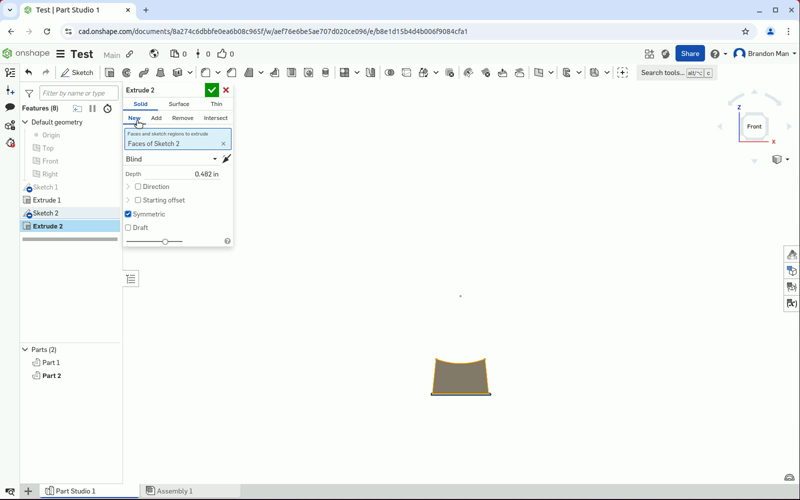
key(enter)
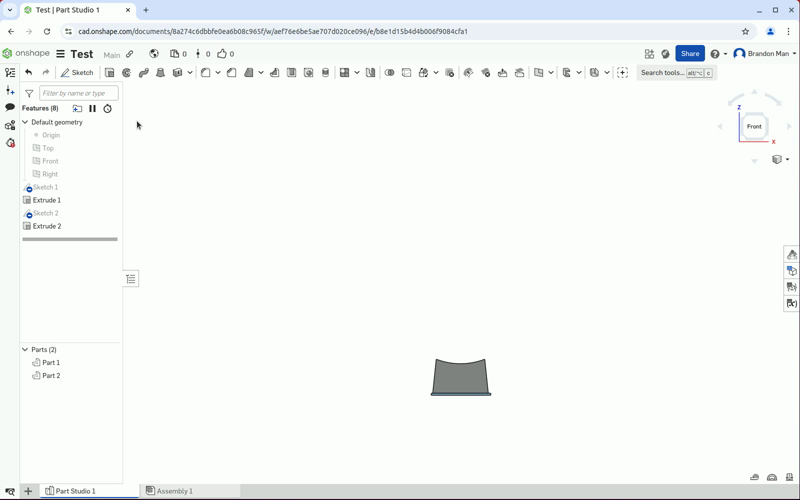
key(shift+h)
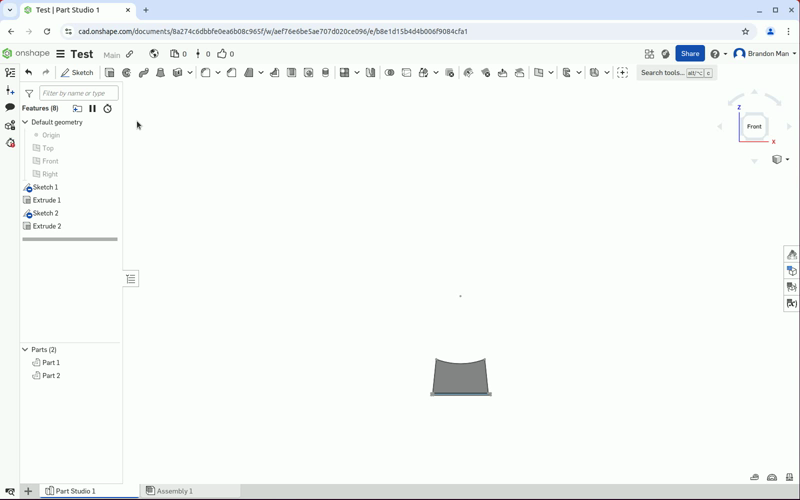
key(shift+h)
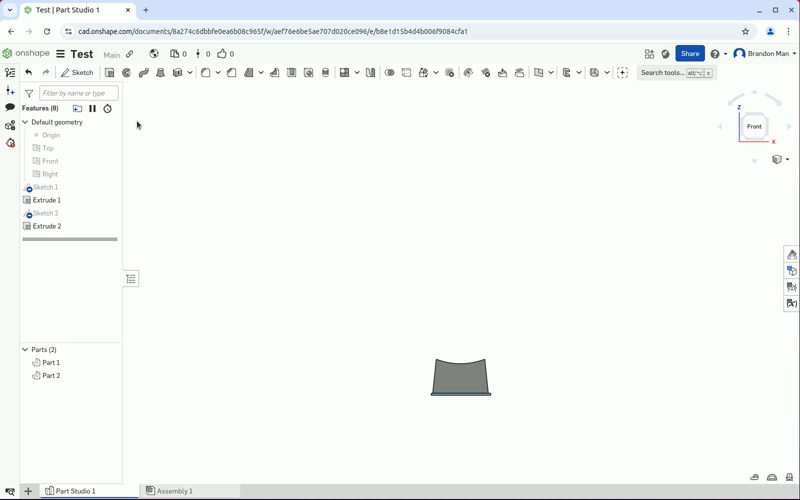
mouse_move(73, 189)
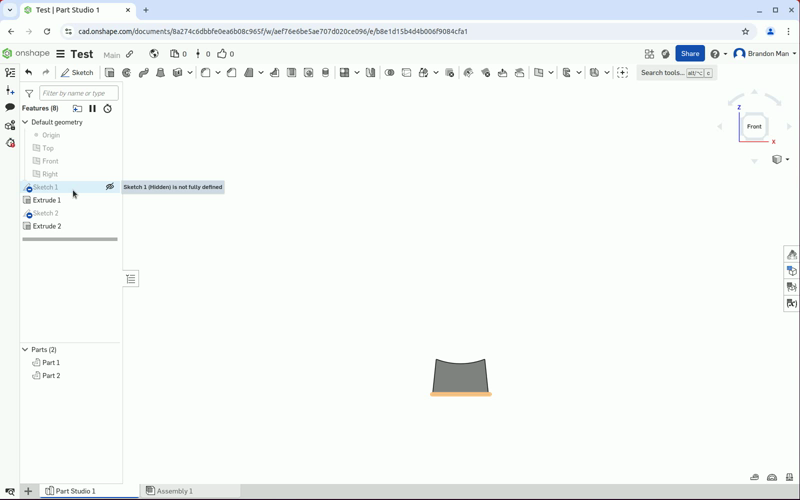
click(73, 189)
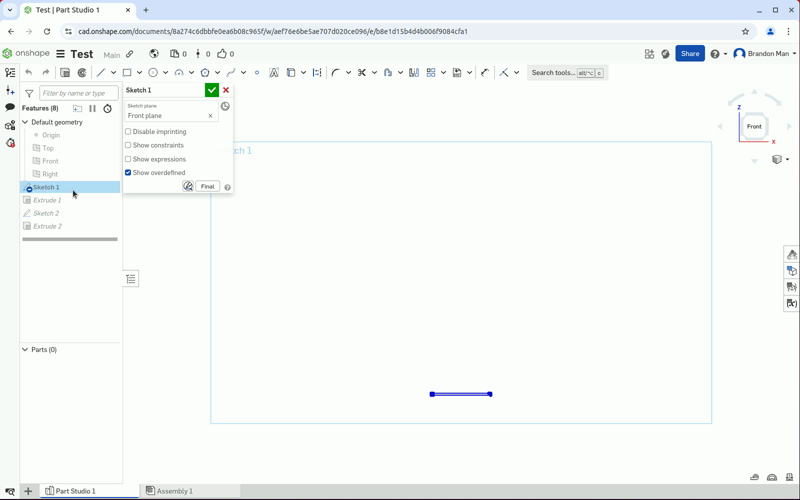
mouse_move(229, 92)
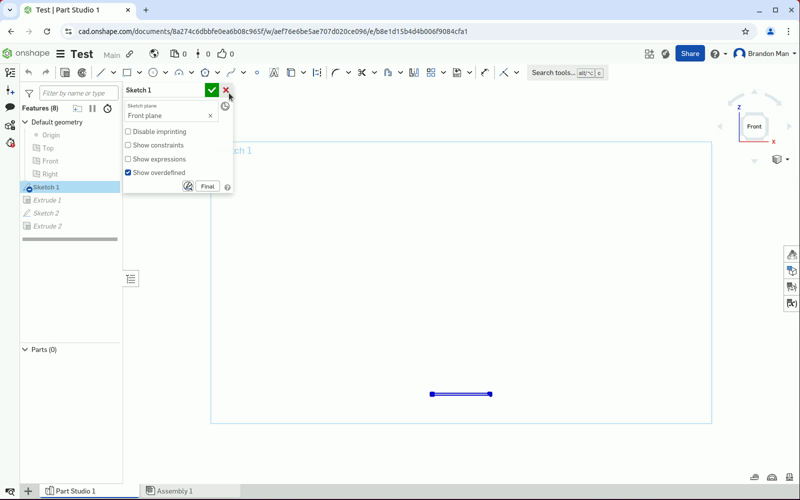
click(229, 92)
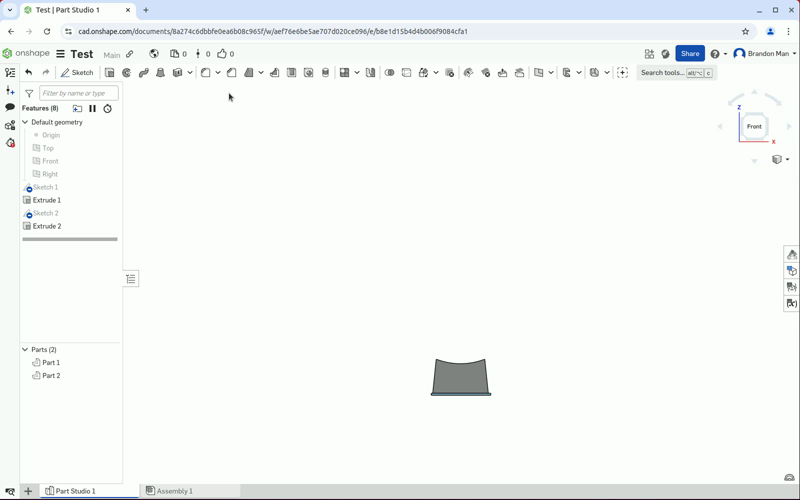
mouse_move(541, 75)
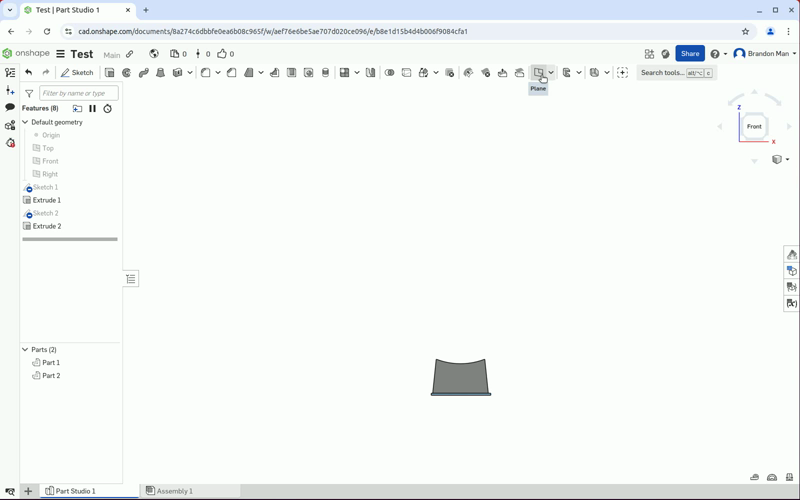
click(541, 75)
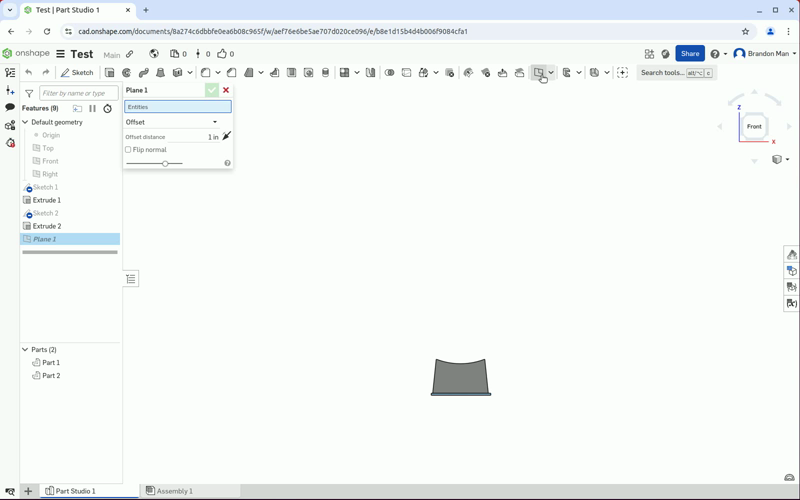
mouse_move(73, 163)
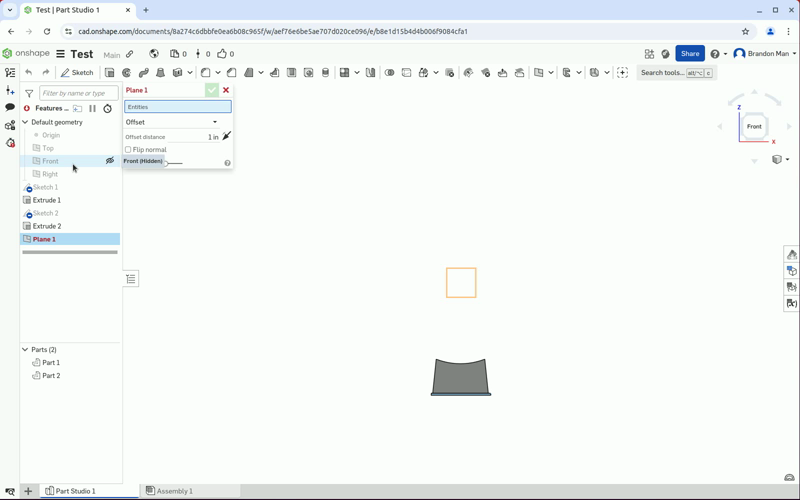
click(73, 163)
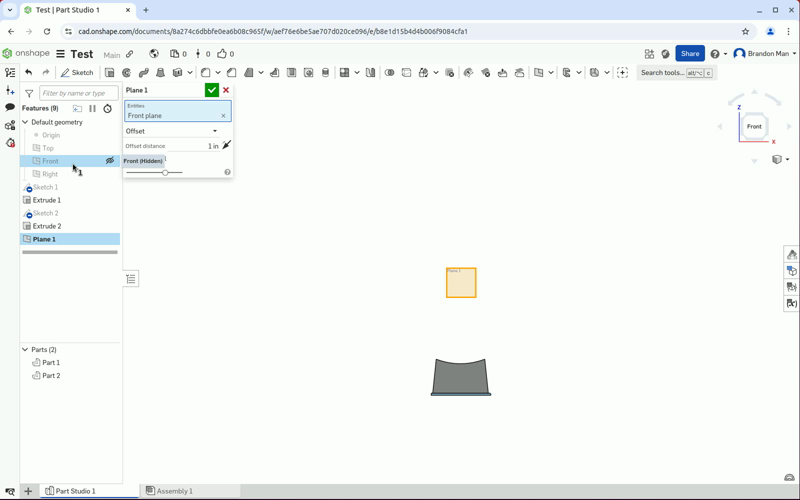
key(tab, 2)
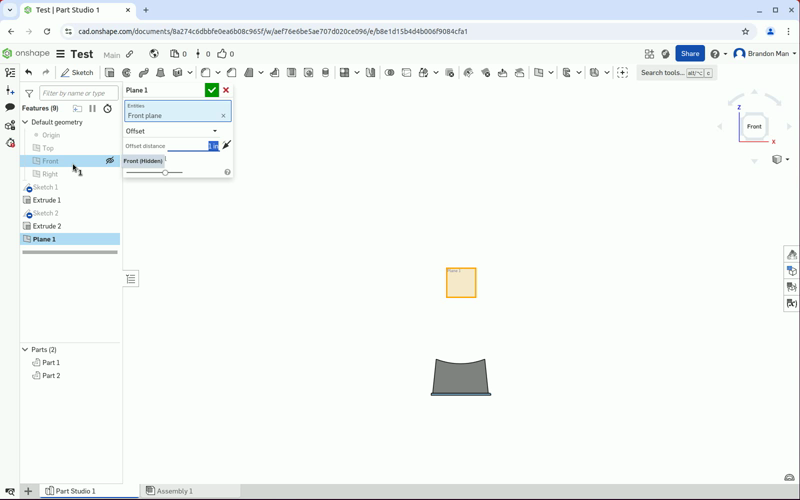
text(0.246)
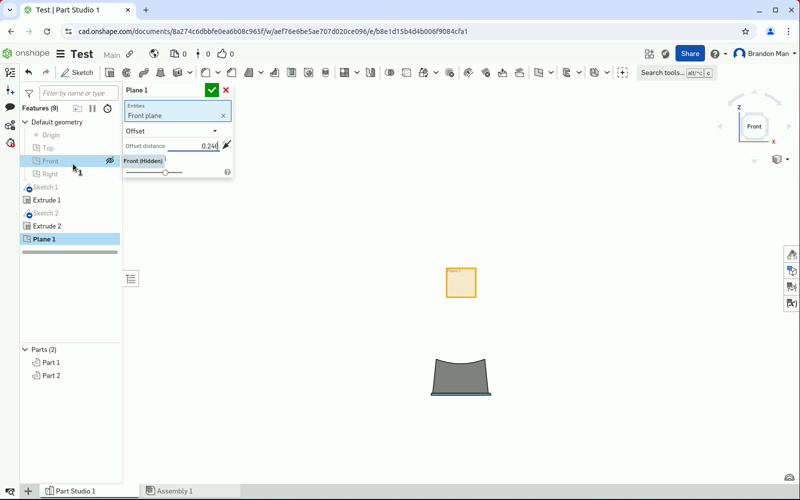
key(enter, 2)
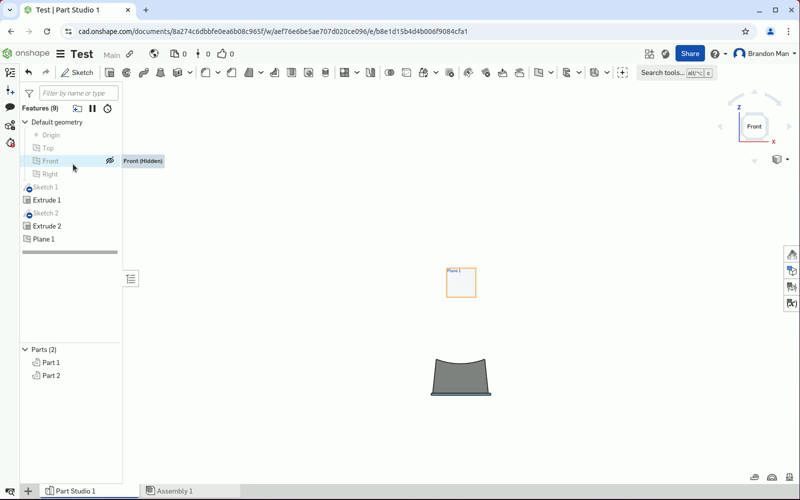
key(shift+s)
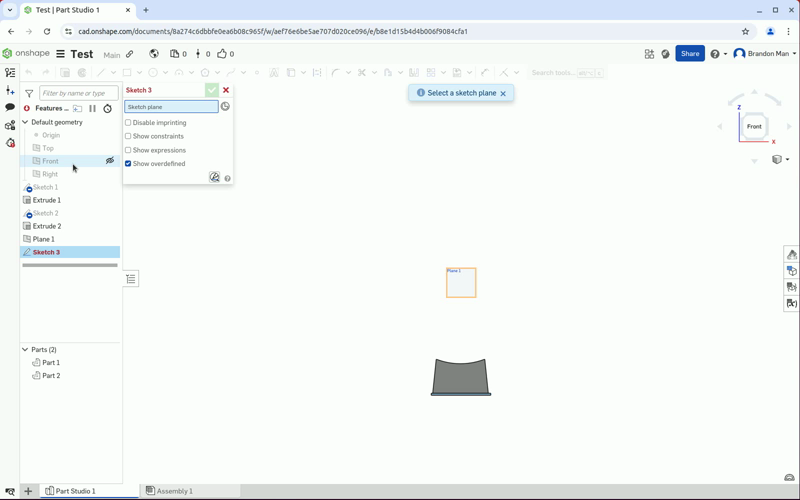
mouse_move(73, 241)
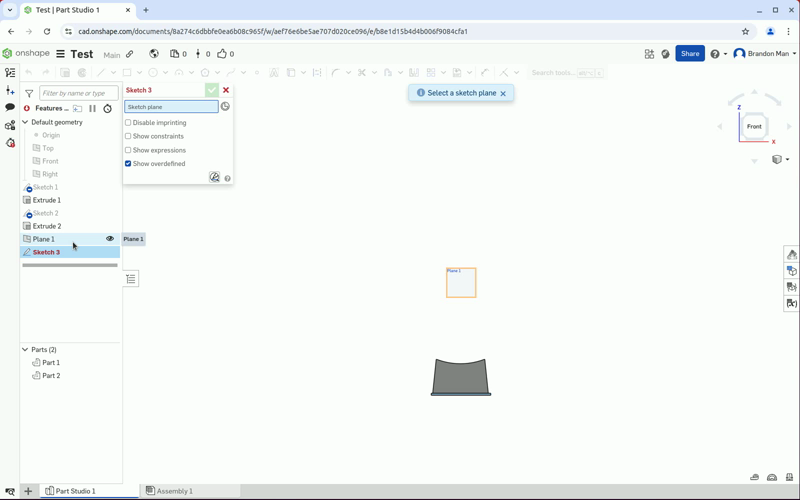
click(73, 241)
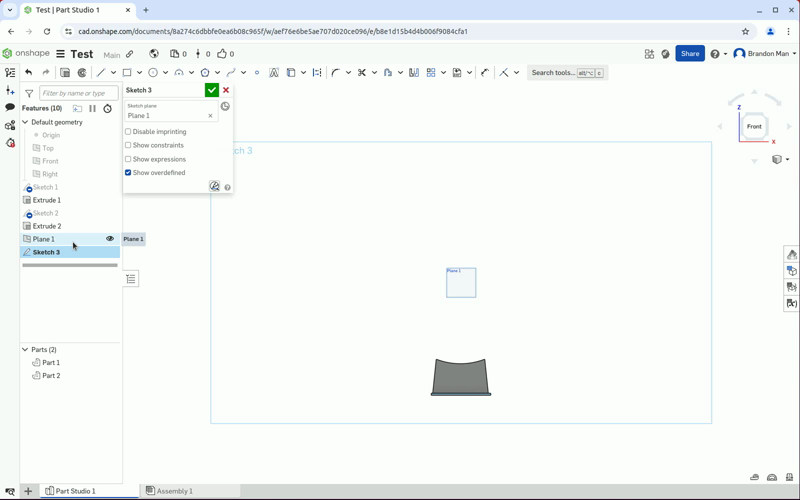
mouse_move(73, 352)
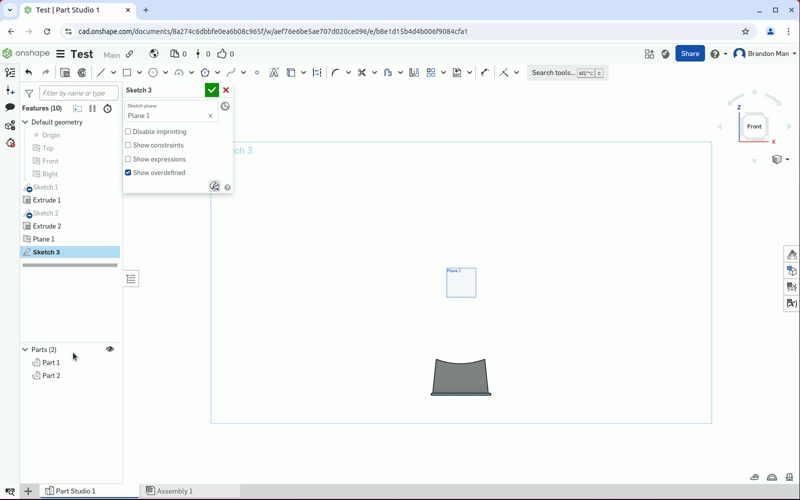
key(y)
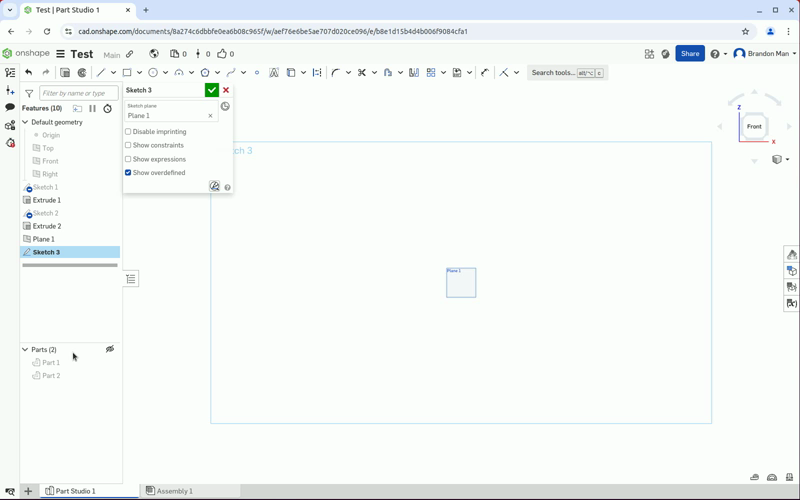
key(l)
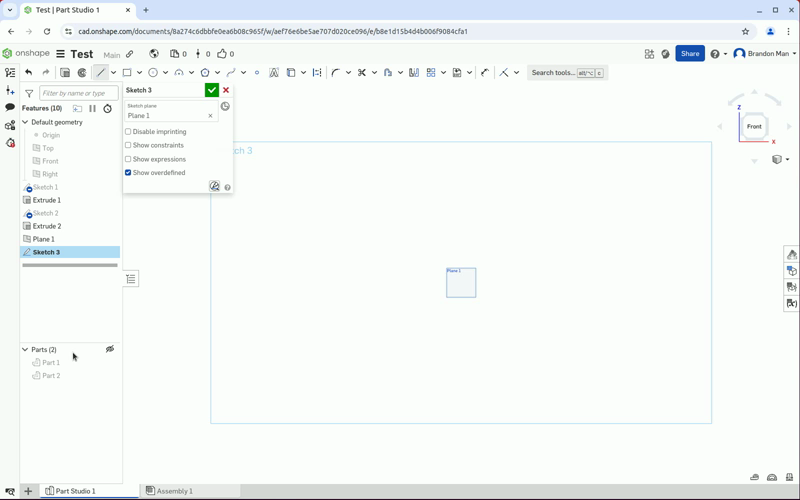
key_down(shift)
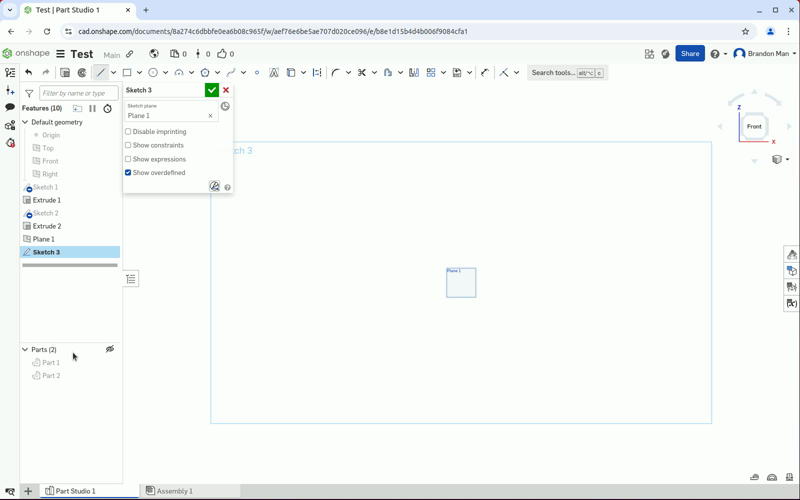
mouse_move(439, 393)
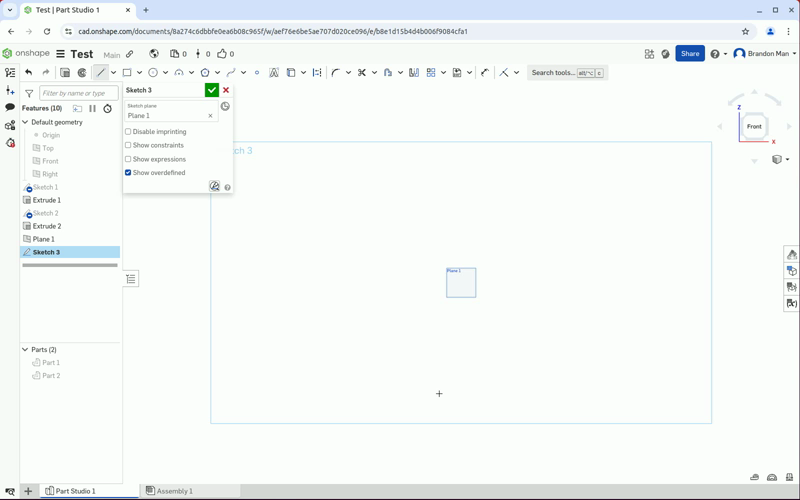
click(439, 393)
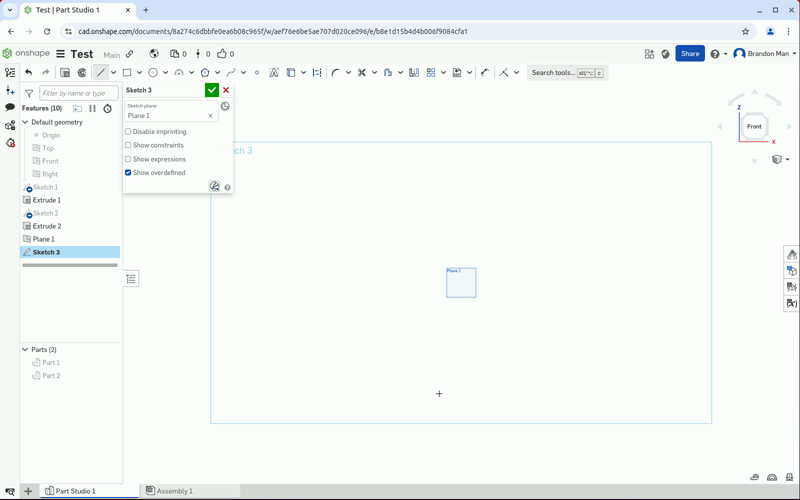
key_up(shift)
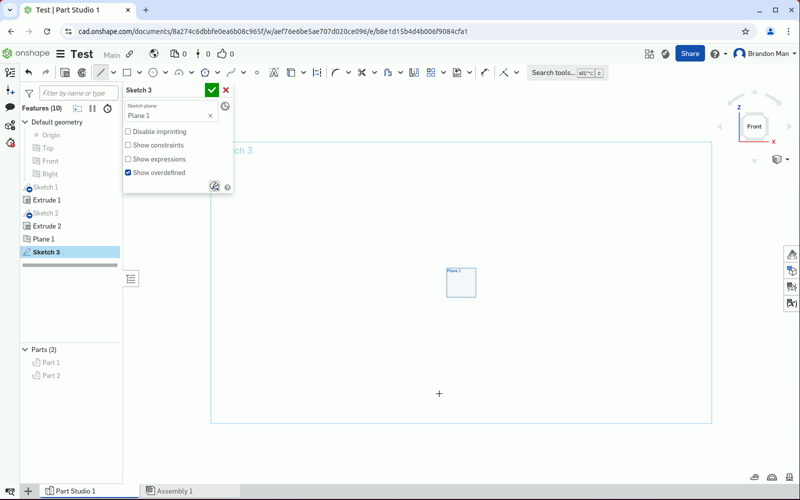
key_down(shift)
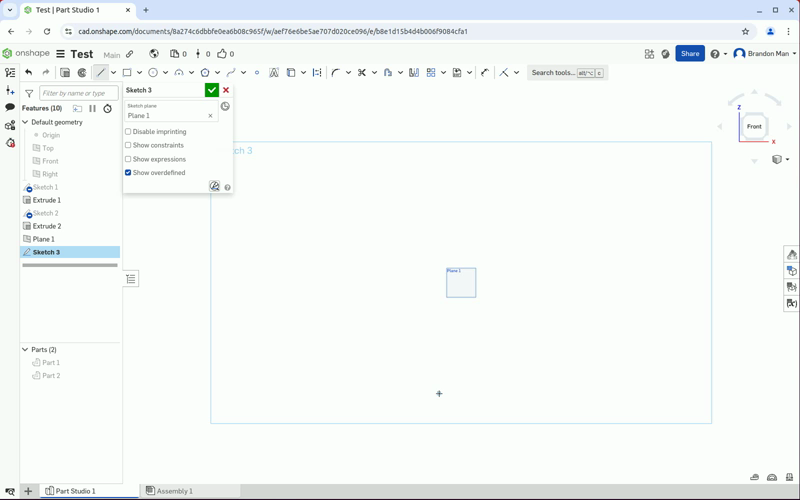
mouse_move(469, 393)
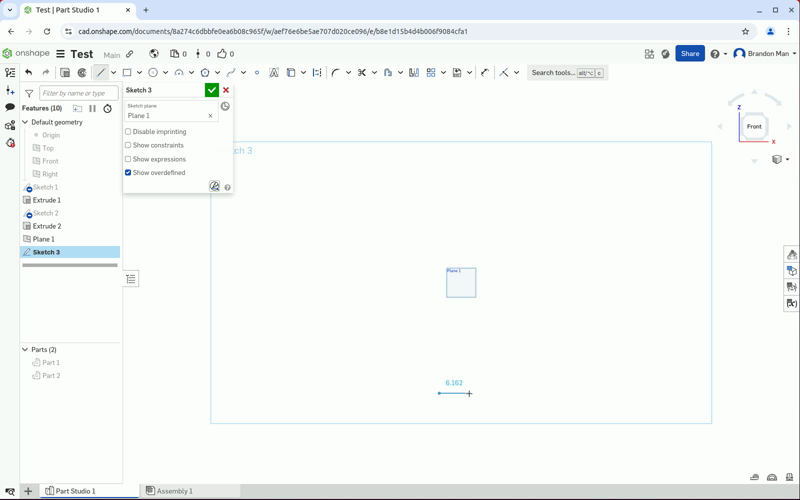
mouse_move(441, 393)
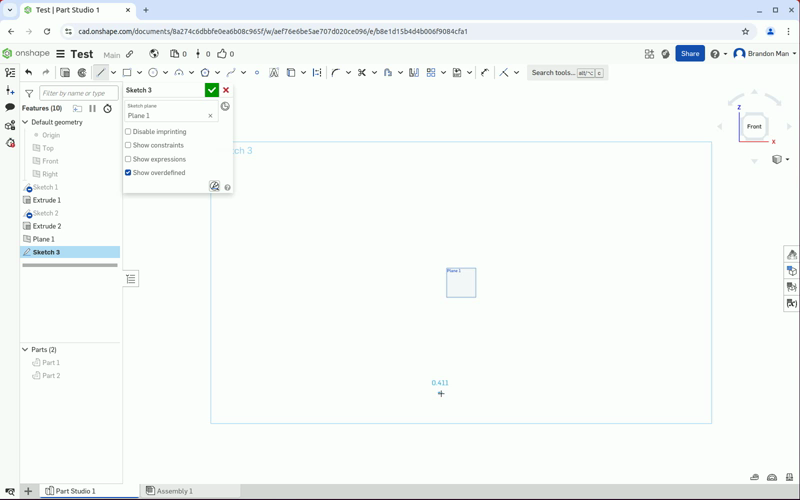
scroll(6)
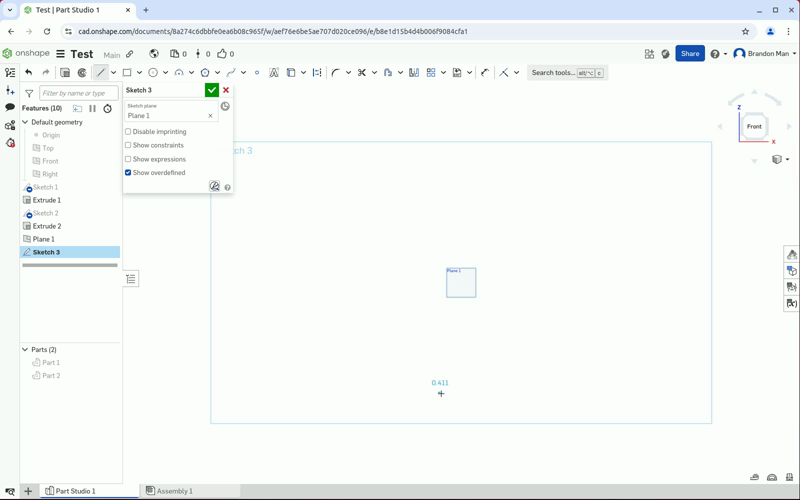
scroll(6)
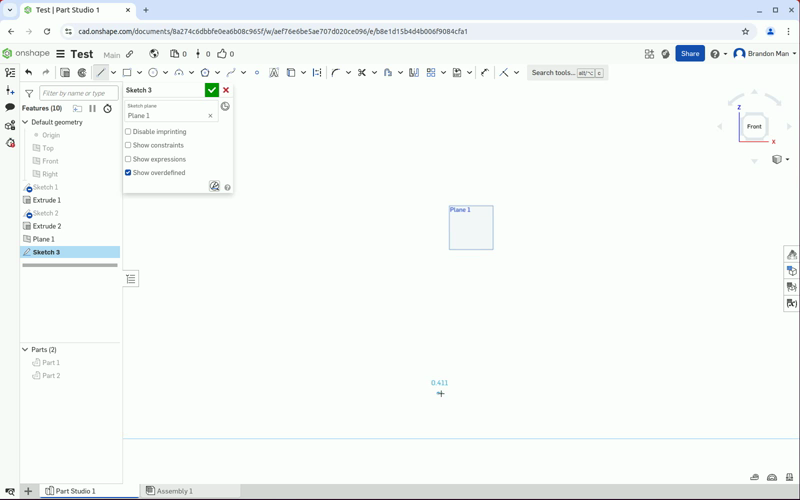
scroll(6)
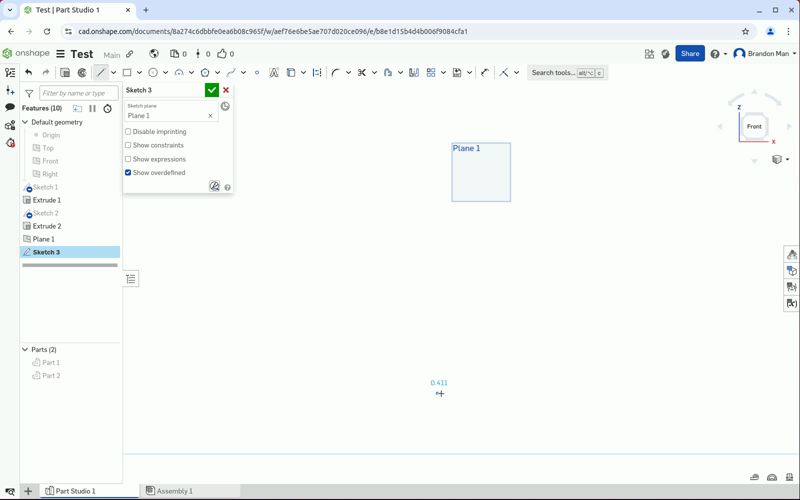
scroll(6)
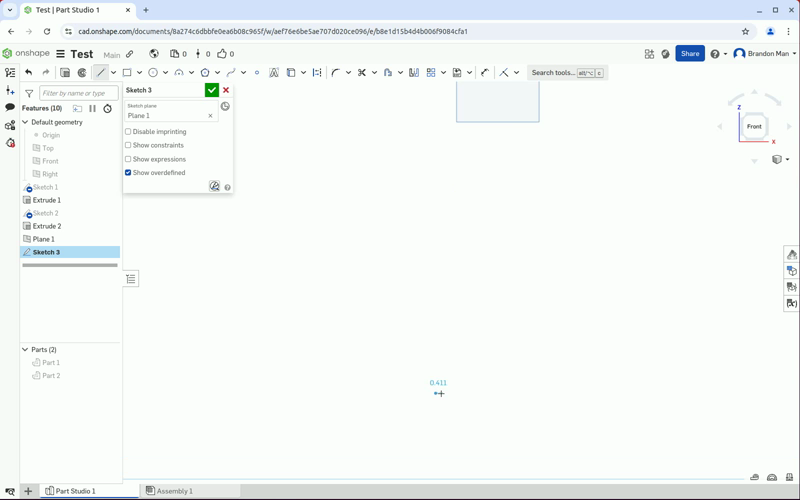
scroll(6)
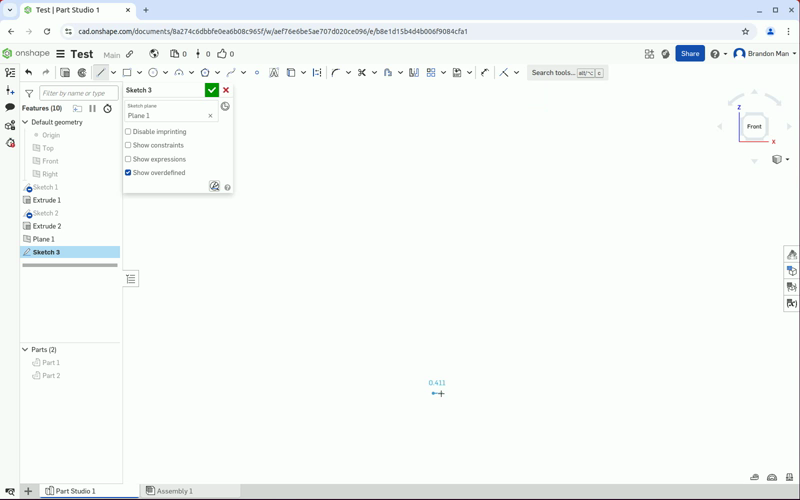
scroll(6)
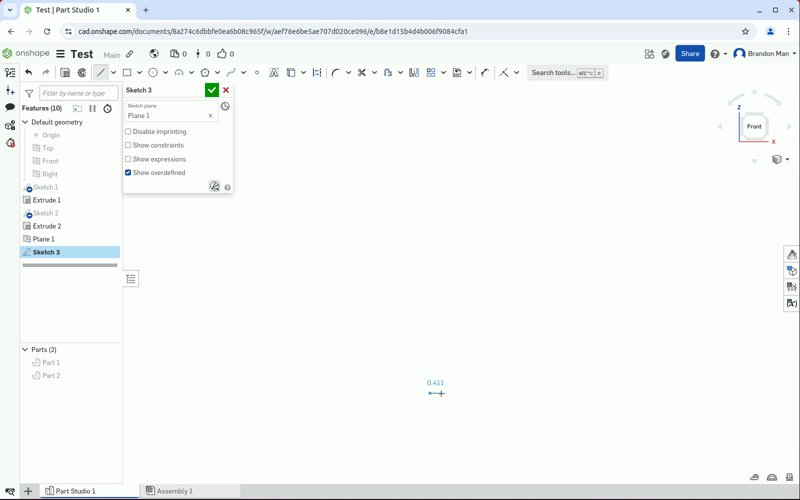
scroll(6)
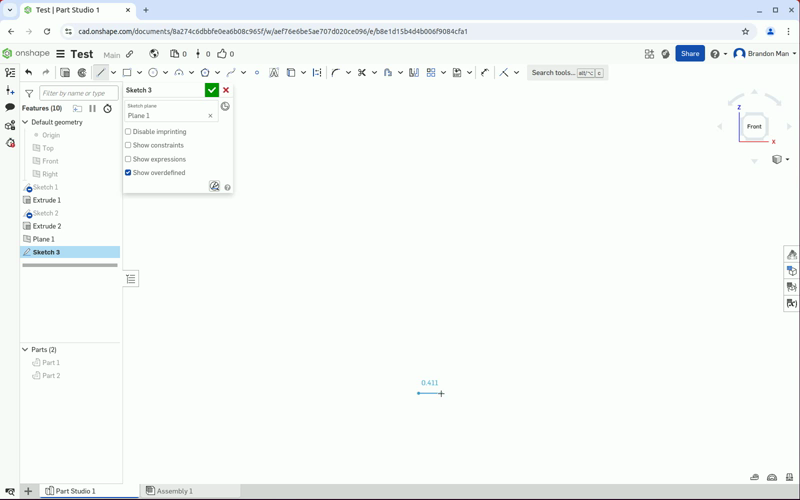
click(441, 393)
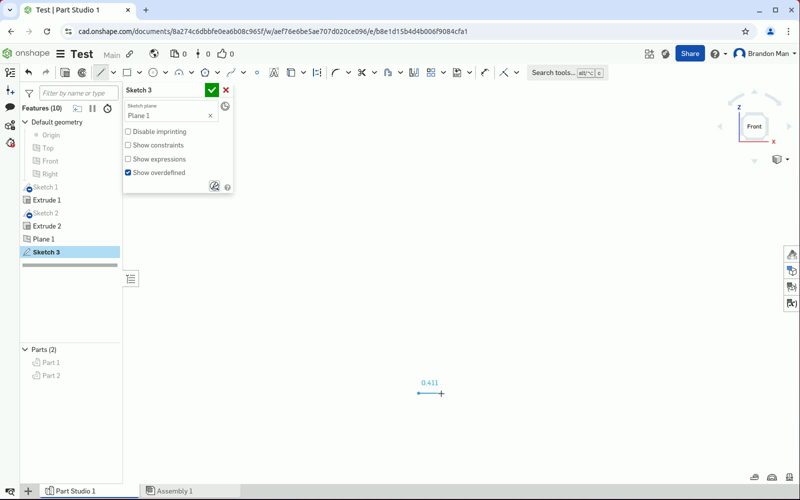
scroll(-6)
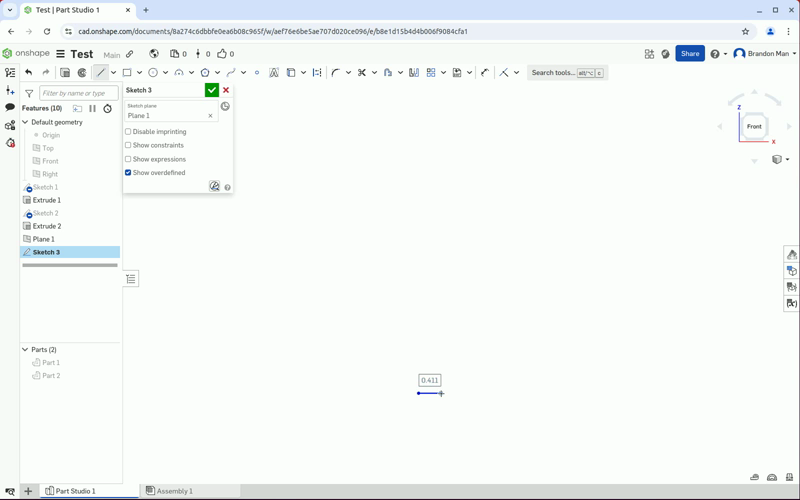
scroll(-6)
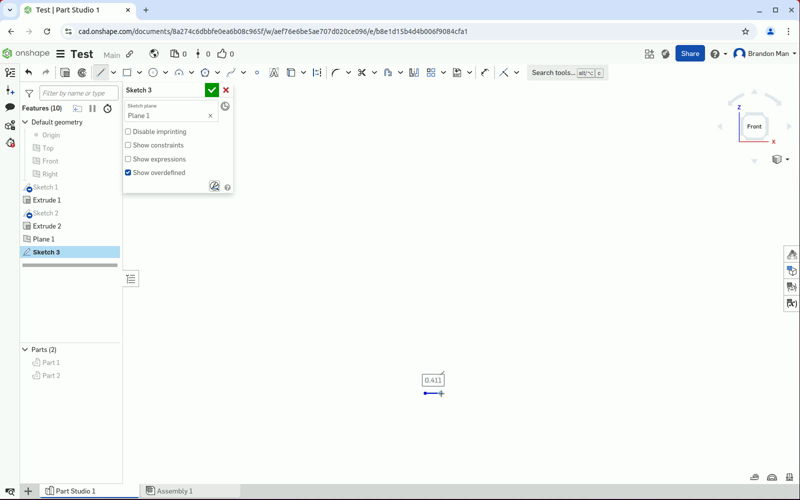
scroll(-6)
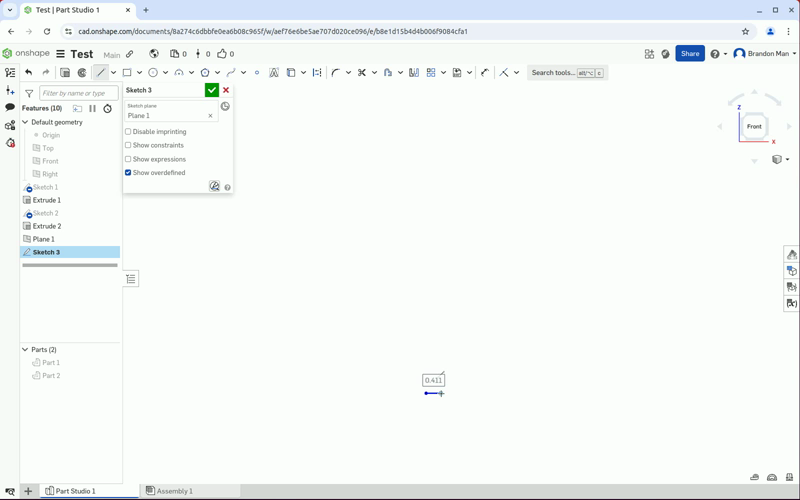
scroll(-6)
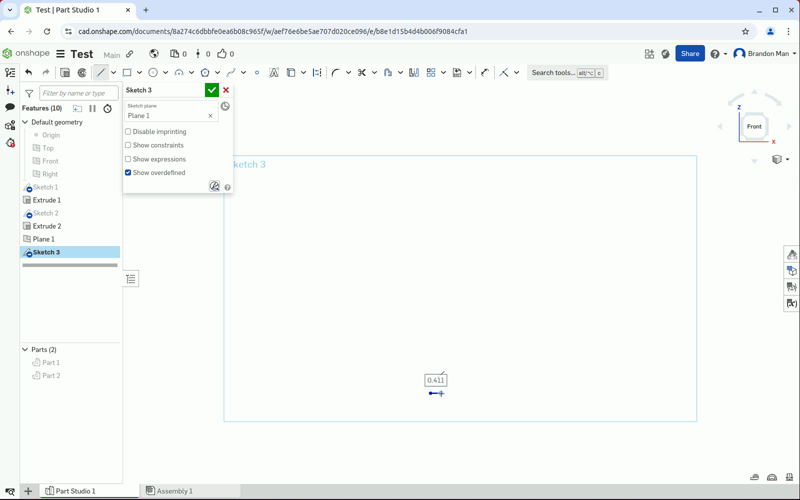
scroll(-6)
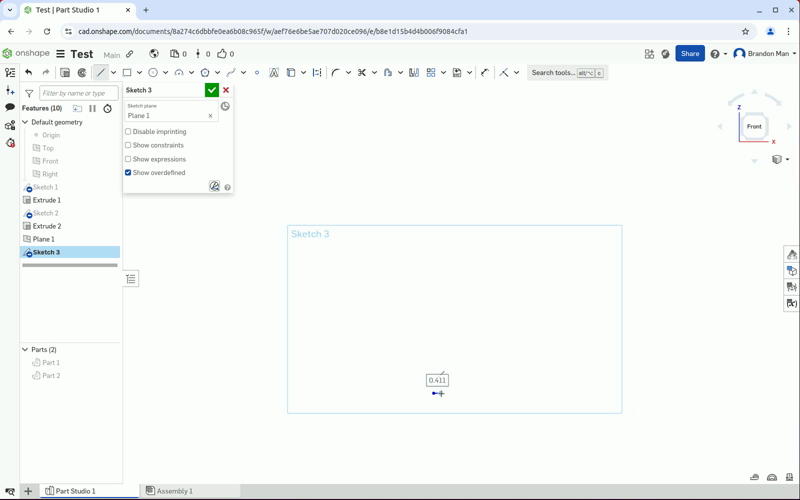
scroll(-6)
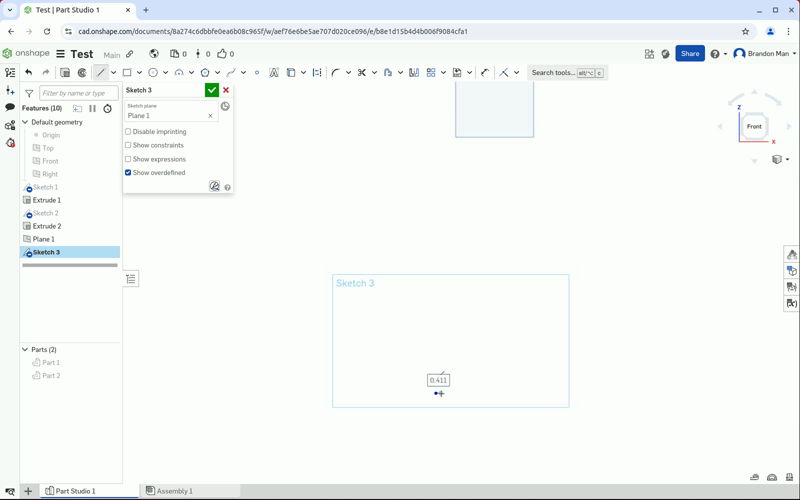
scroll(-6)
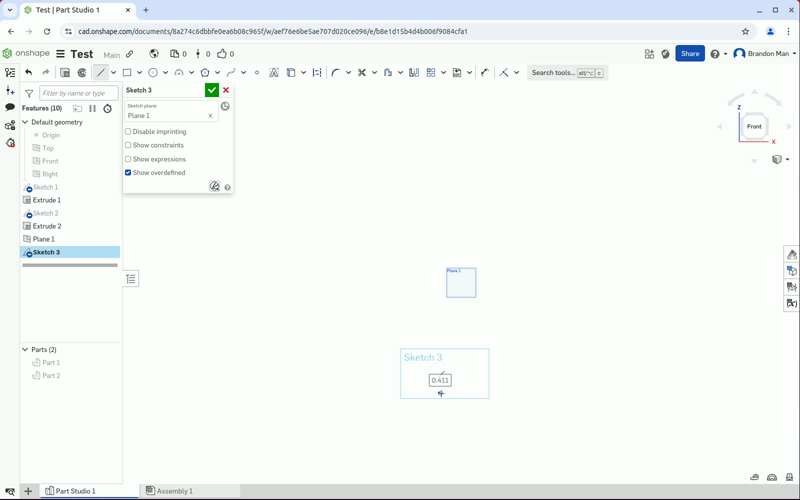
key_up(shift)
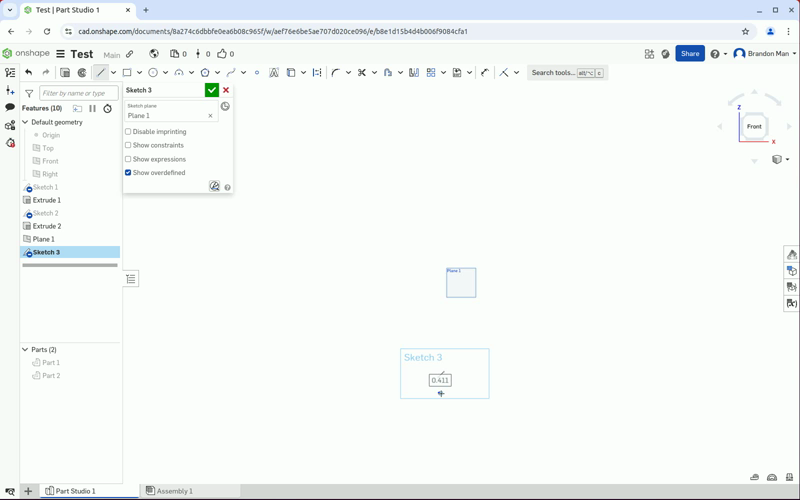
key_down(shift)
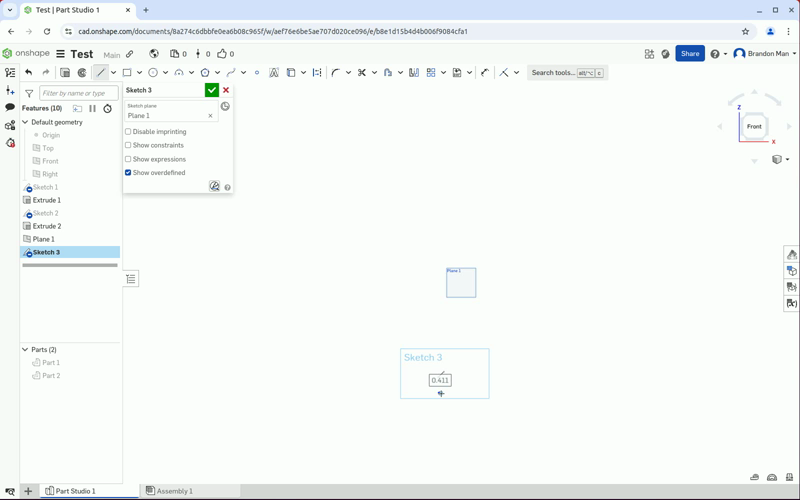
mouse_move(471, 393)
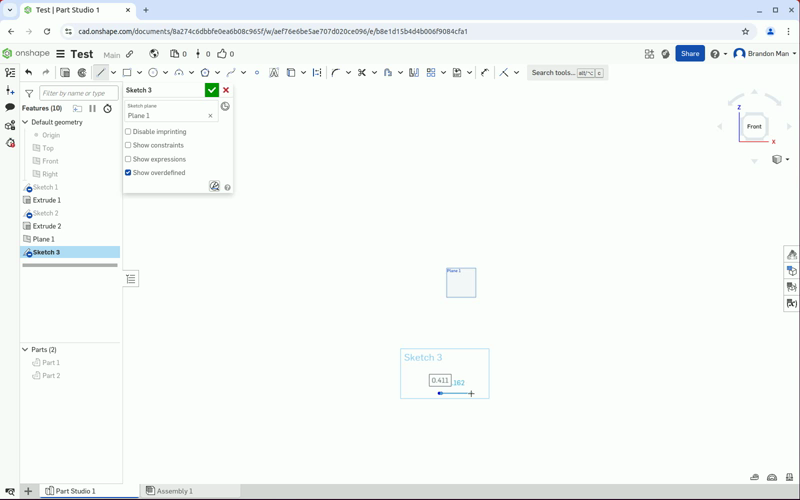
mouse_move(441, 360)
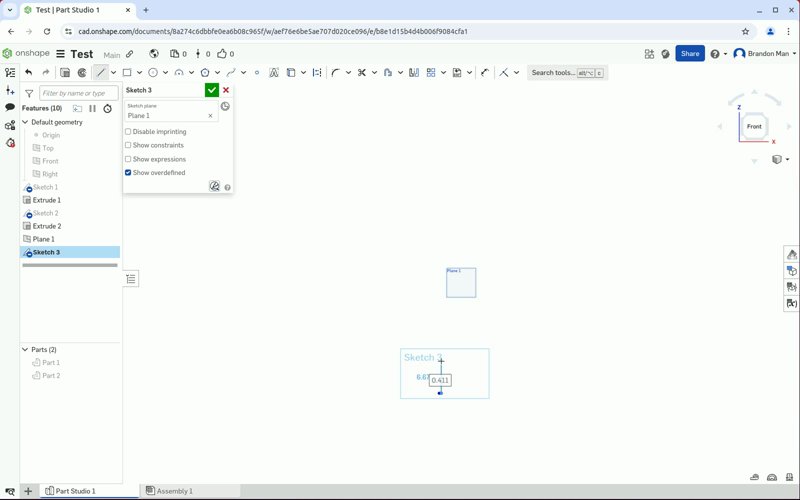
click(441, 360)
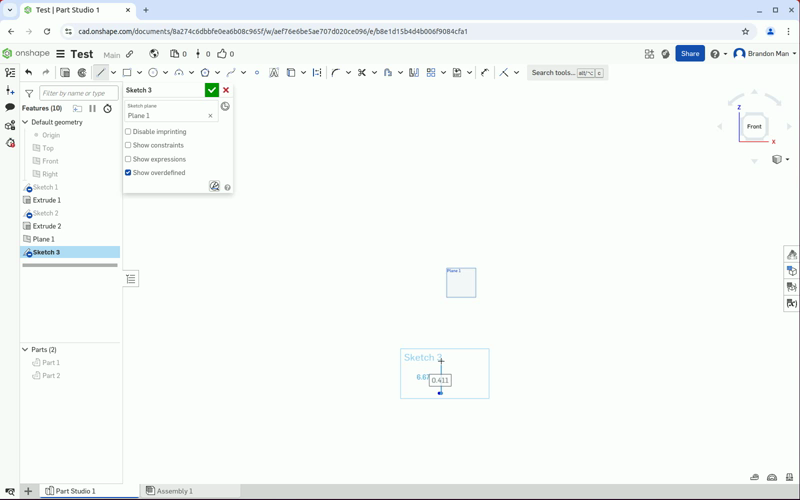
key_up(shift)
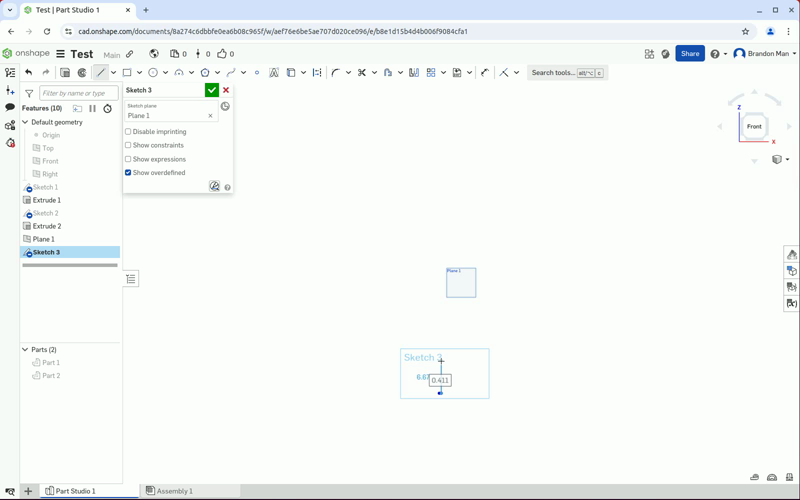
key_down(shift)
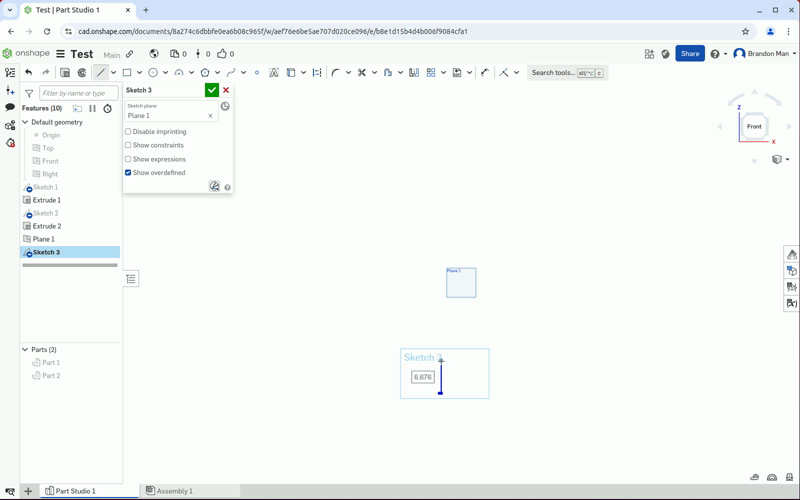
mouse_move(471, 360)
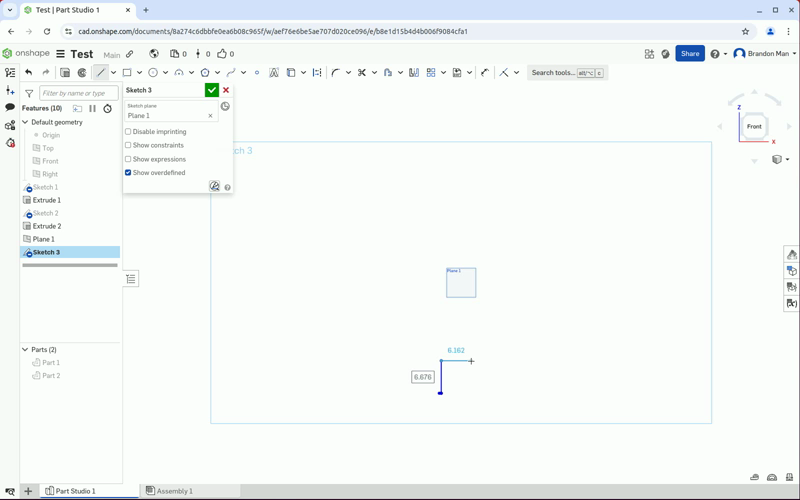
mouse_move(439, 360)
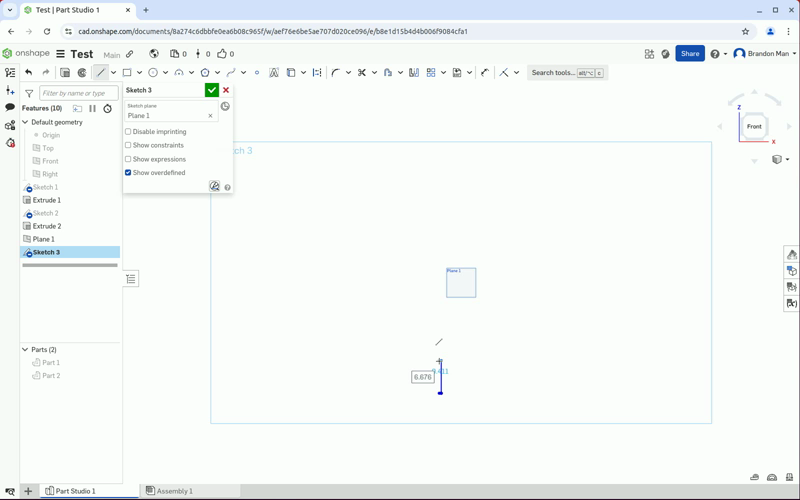
scroll(6)
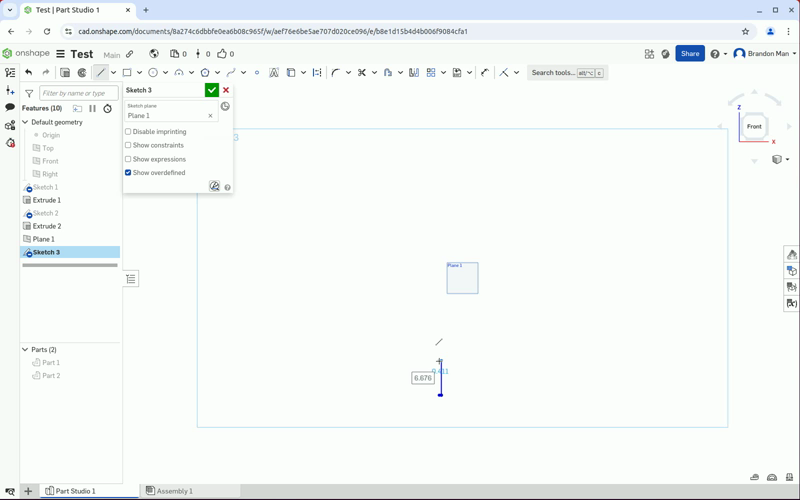
scroll(6)
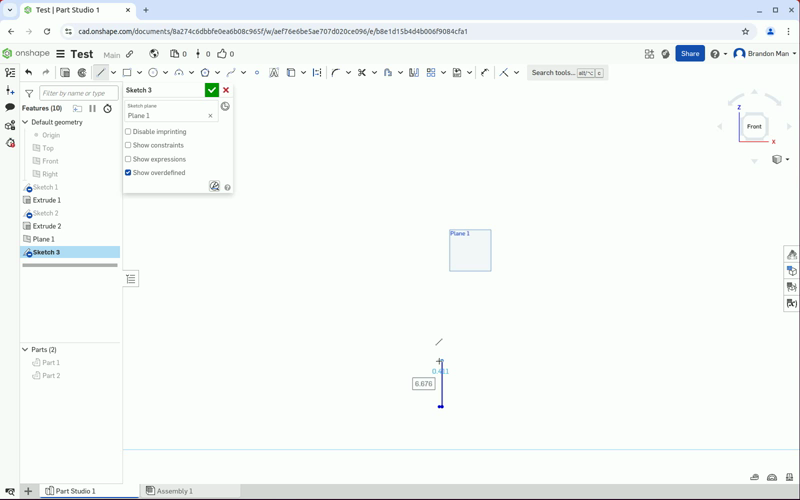
scroll(6)
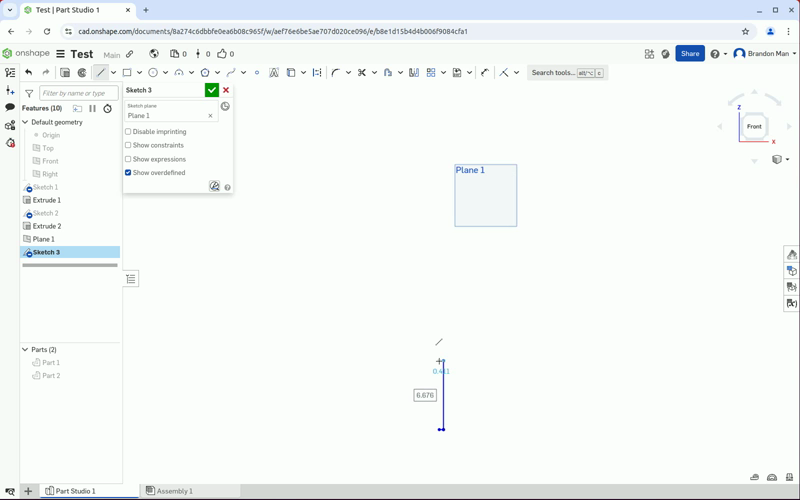
scroll(6)
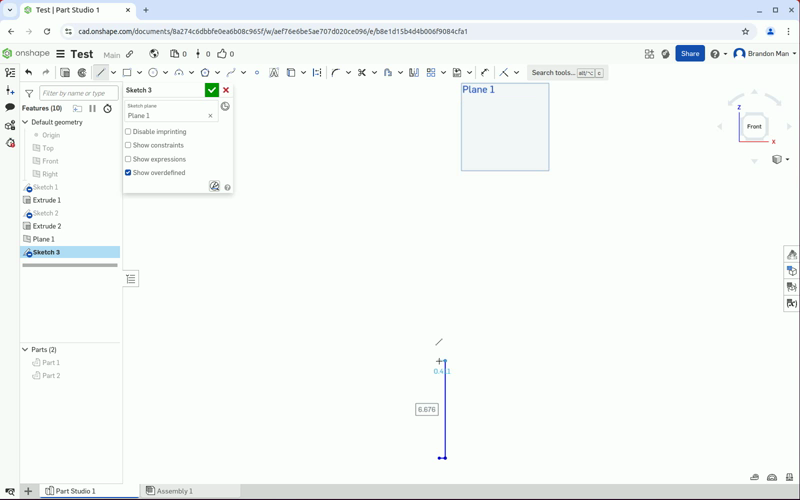
scroll(6)
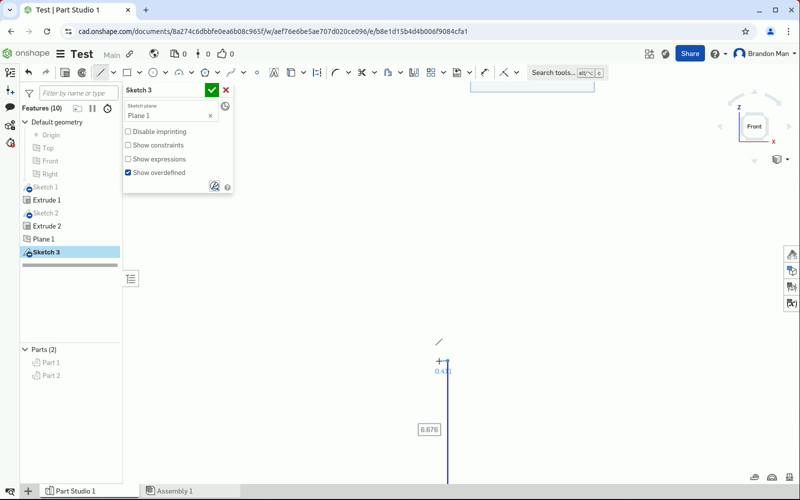
scroll(6)
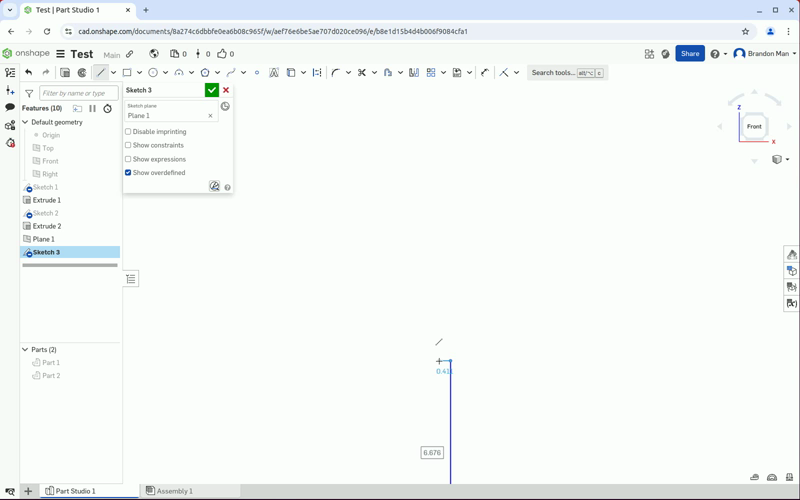
scroll(6)
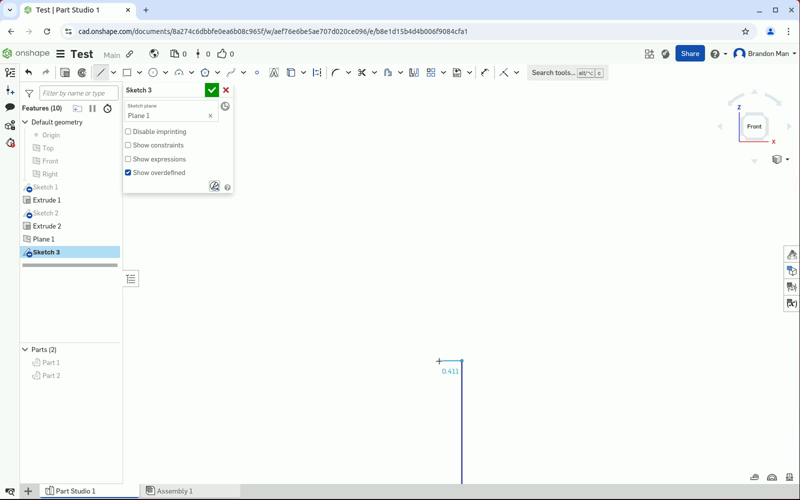
click(439, 360)
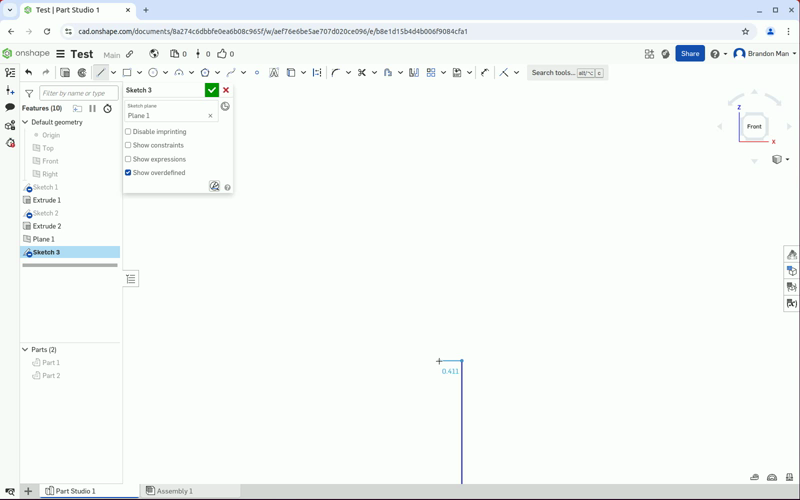
scroll(-6)
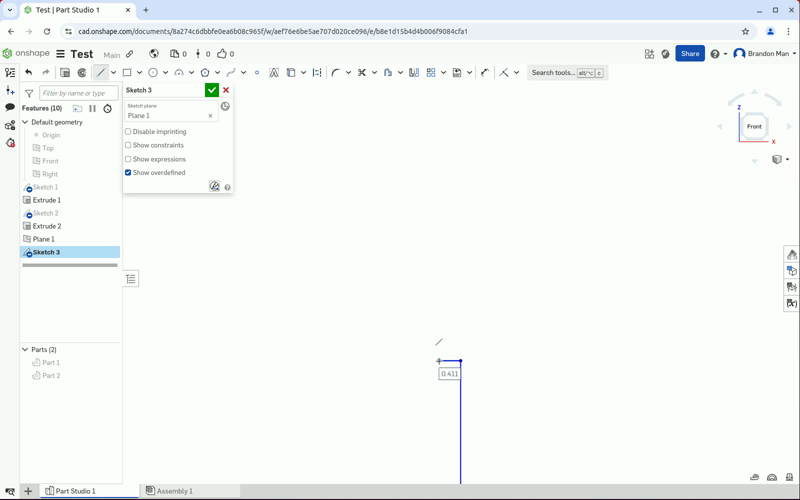
scroll(-6)
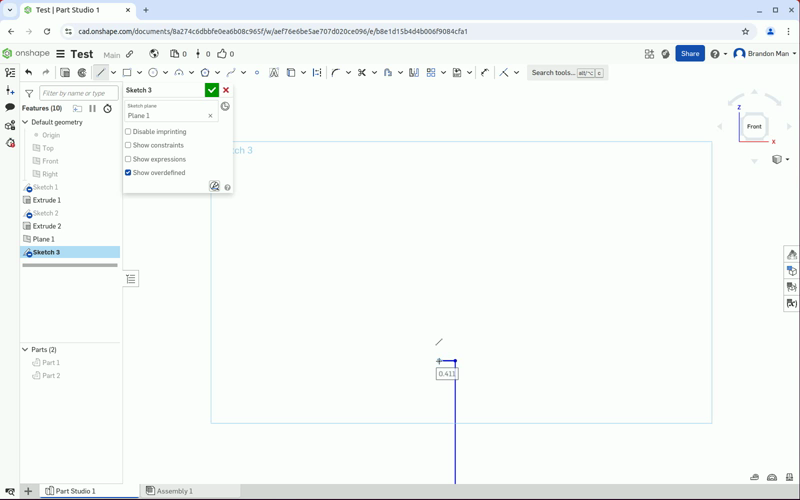
scroll(-6)
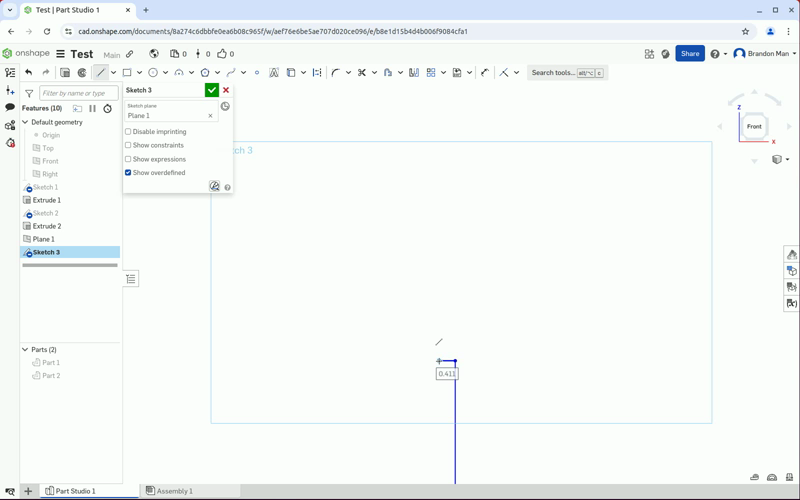
scroll(-6)
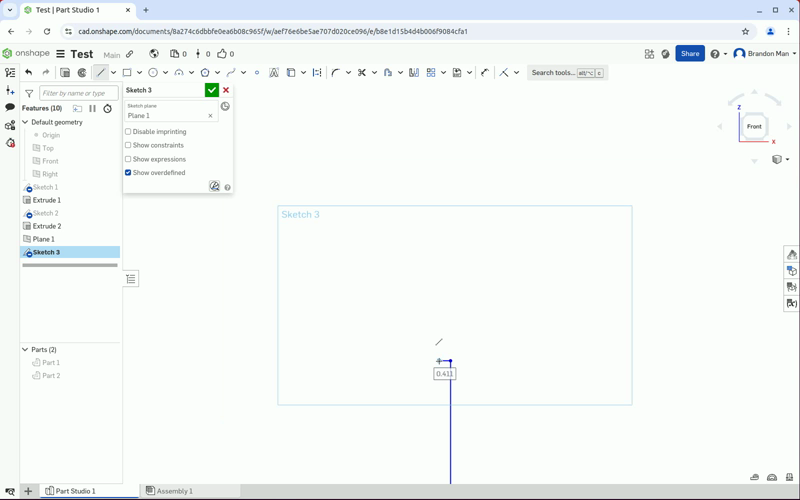
scroll(-6)
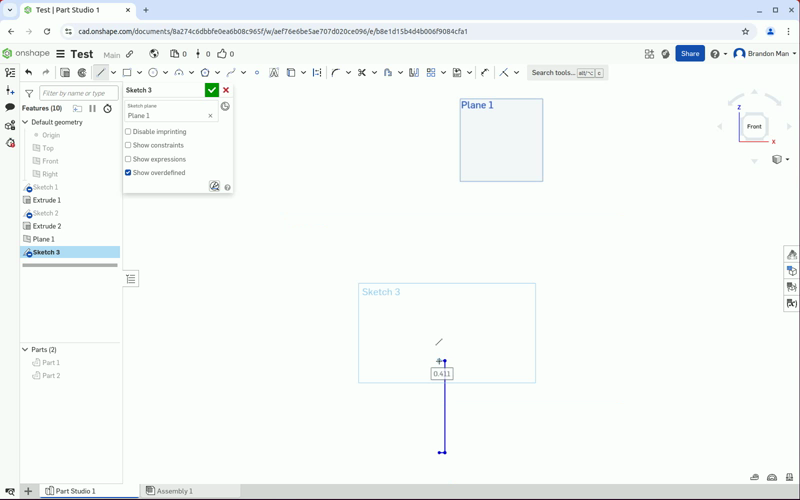
scroll(-6)
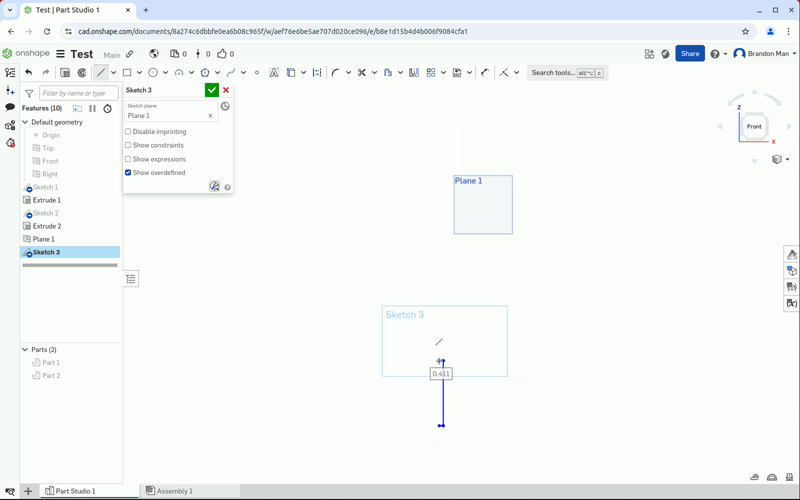
scroll(-6)
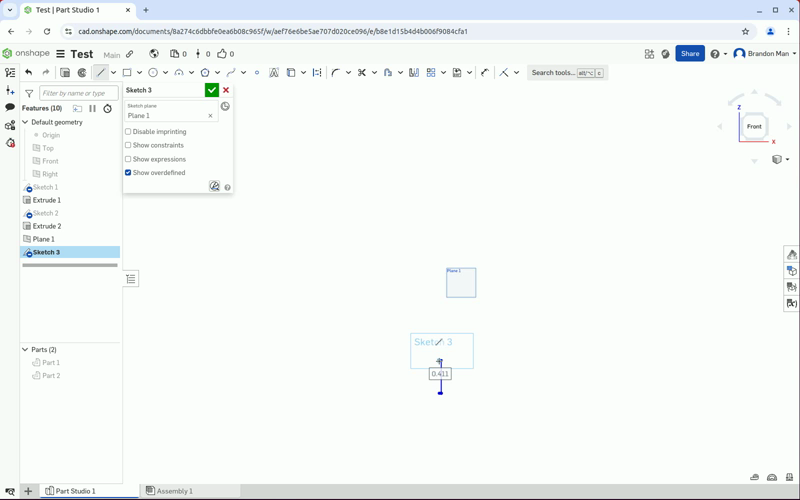
key_up(shift)
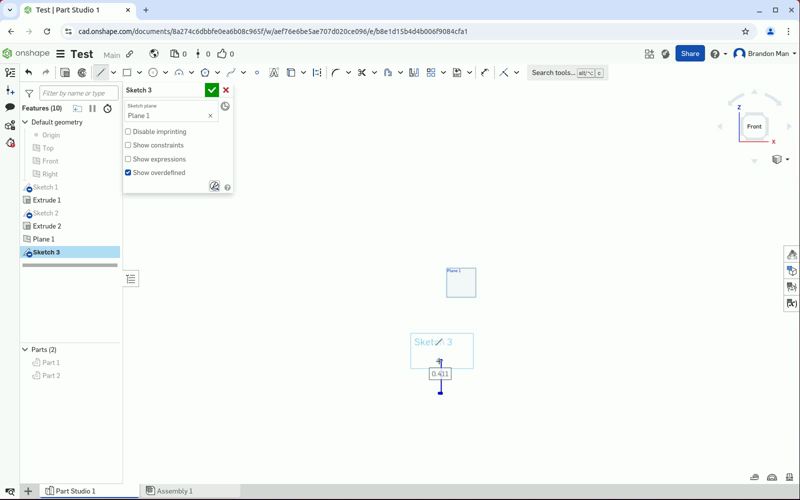
mouse_move(469, 360)
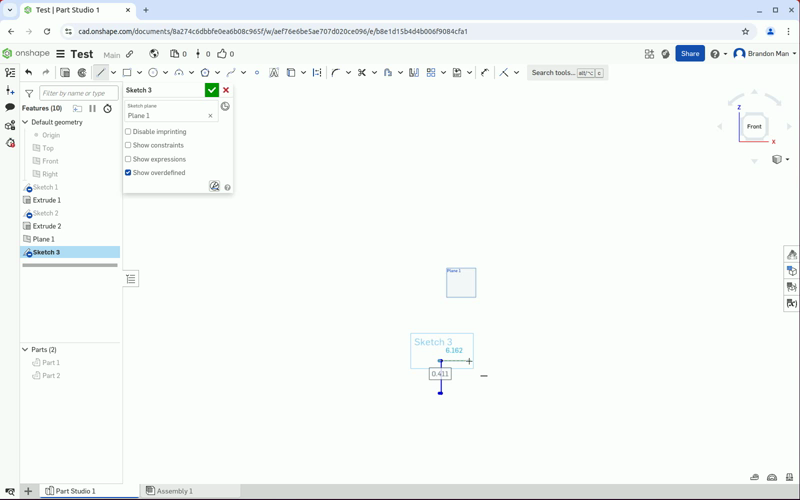
key_down(shift)
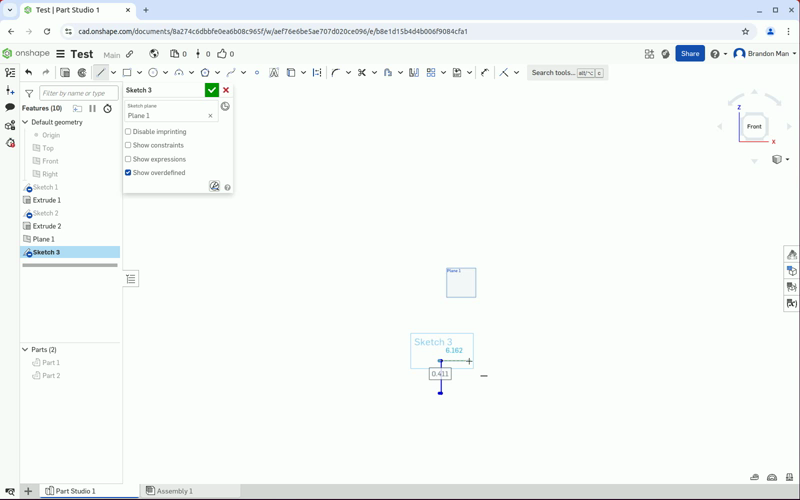
mouse_move(439, 393)
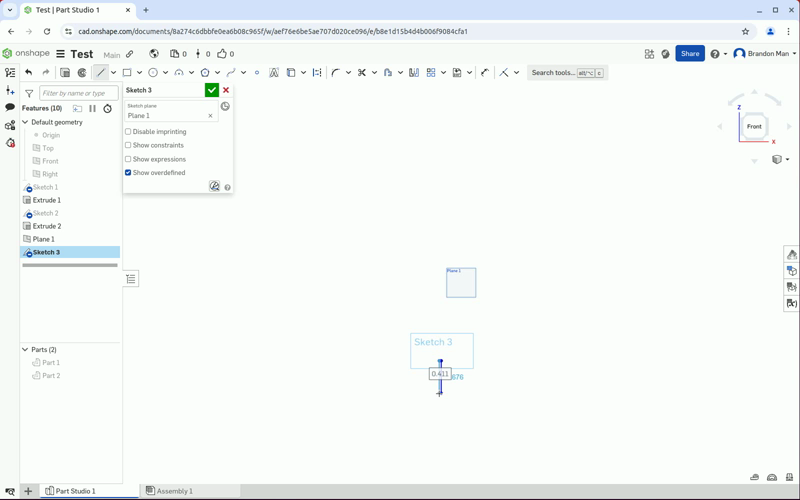
scroll(6)
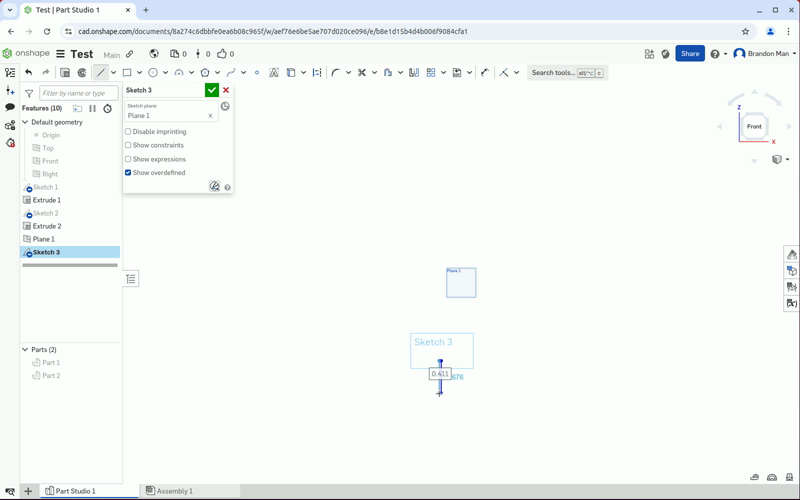
scroll(6)
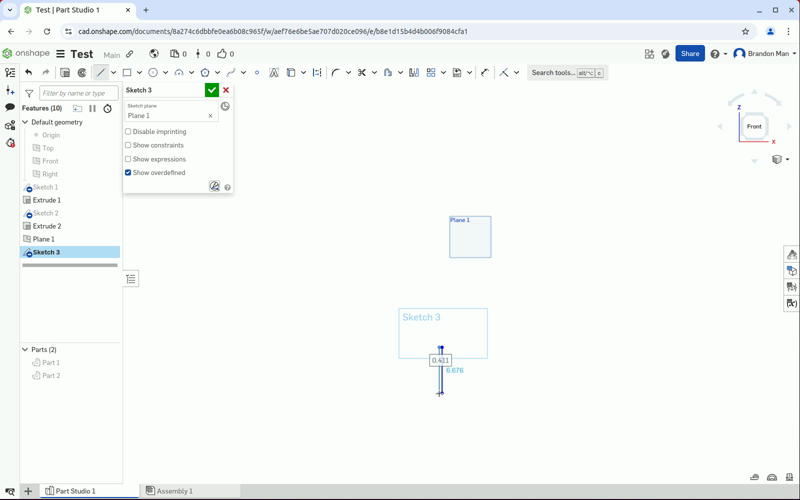
scroll(6)
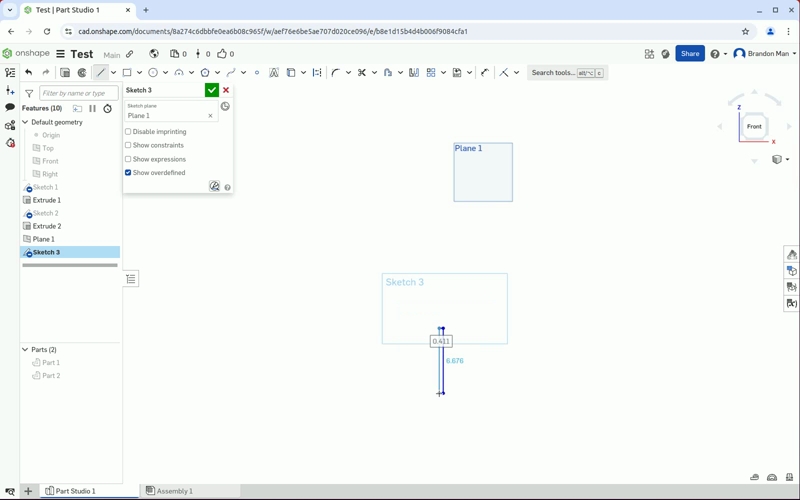
scroll(6)
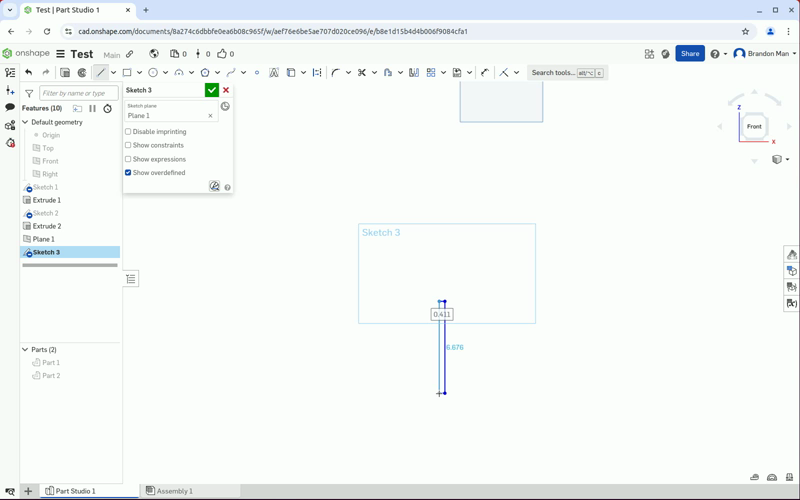
scroll(6)
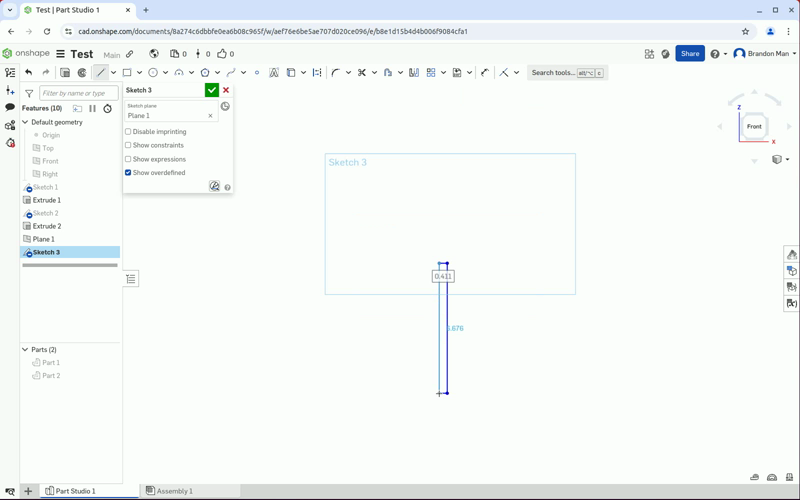
scroll(6)
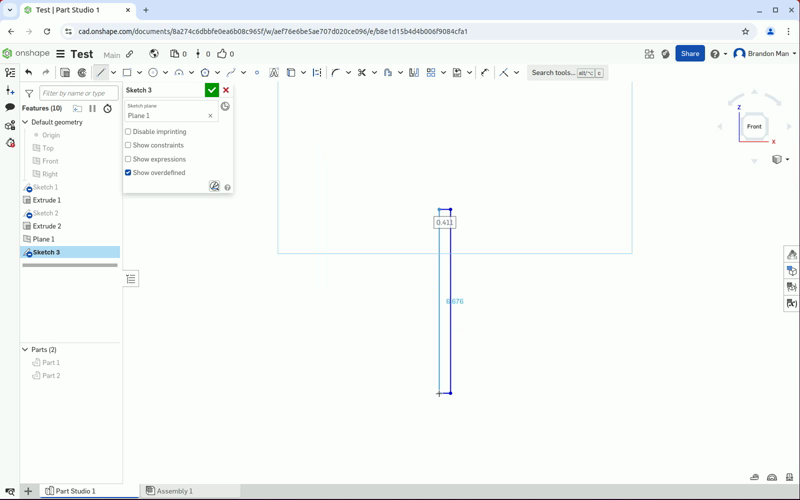
scroll(6)
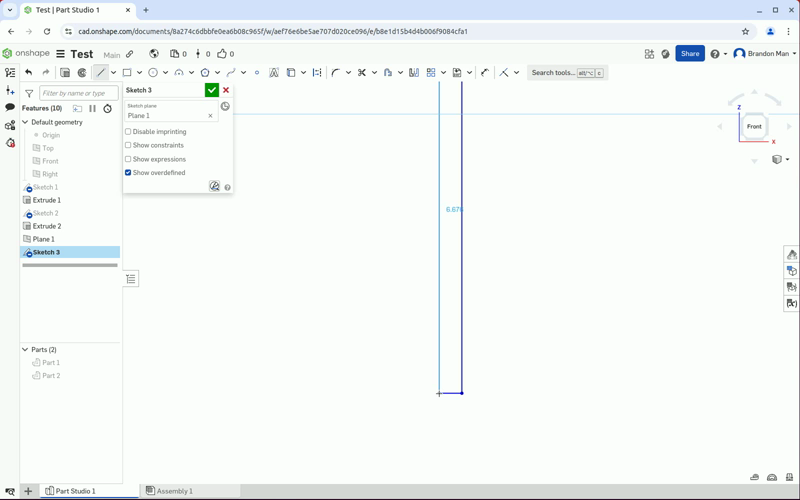
key_up(shift)
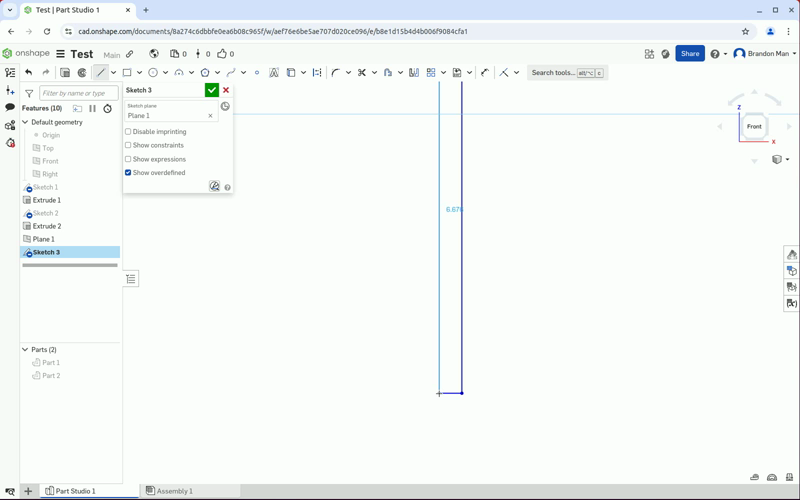
click(439, 393)
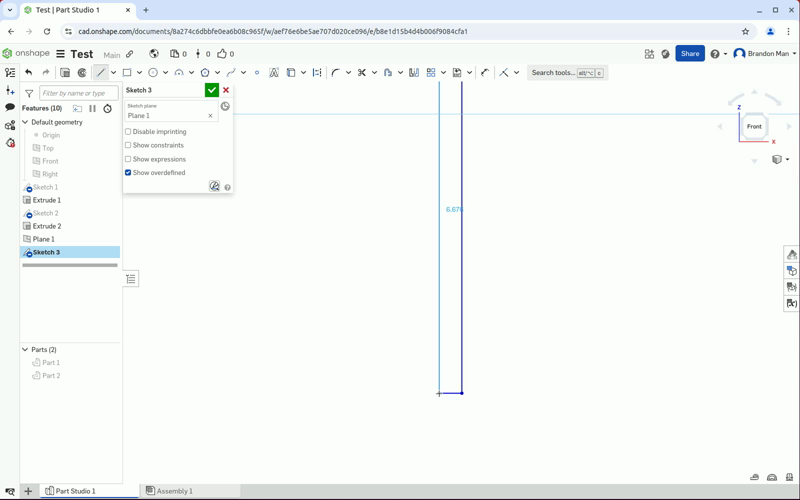
scroll(-6)
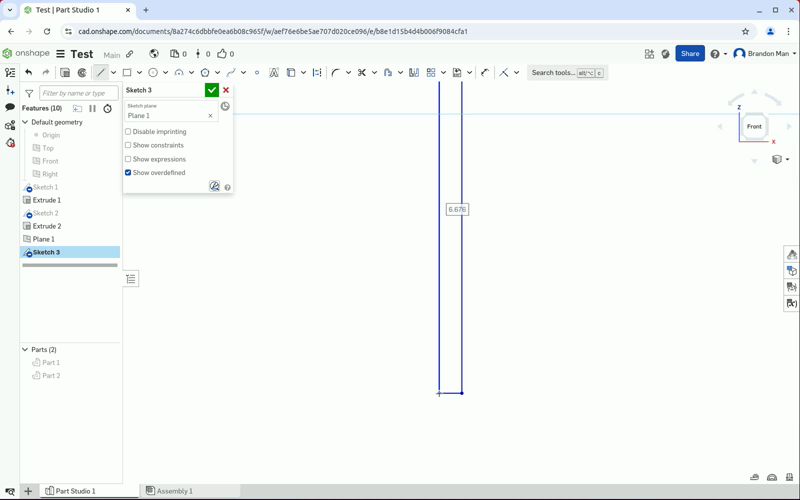
scroll(-6)
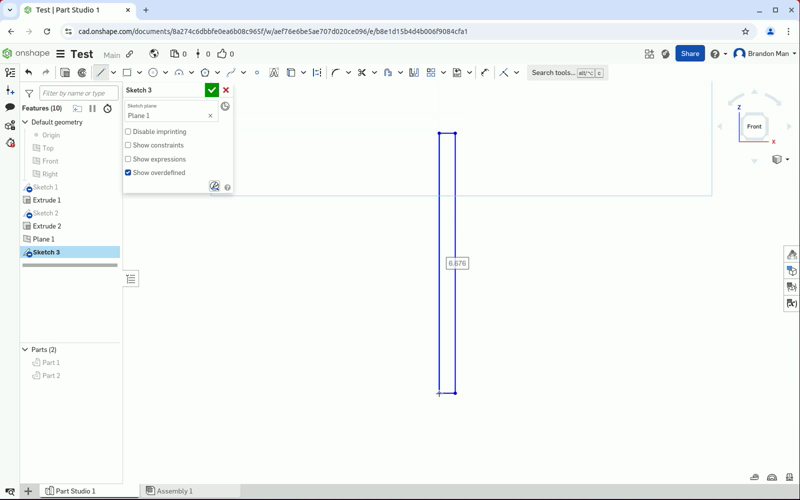
scroll(-6)
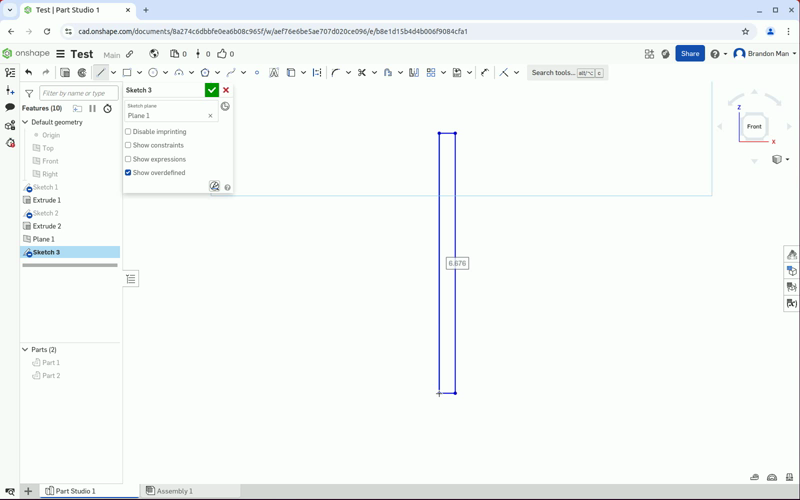
scroll(-6)
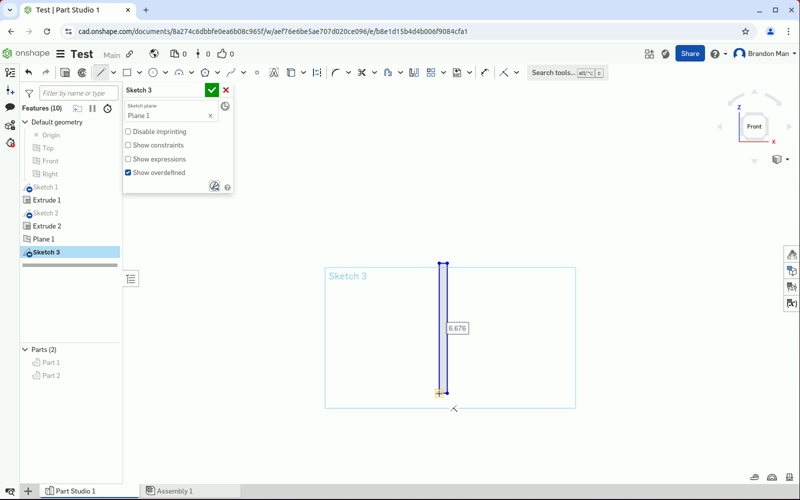
scroll(-6)
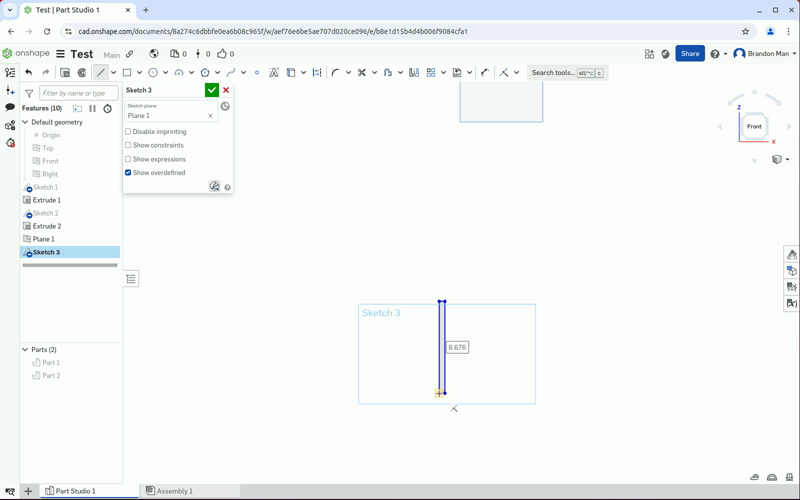
scroll(-6)
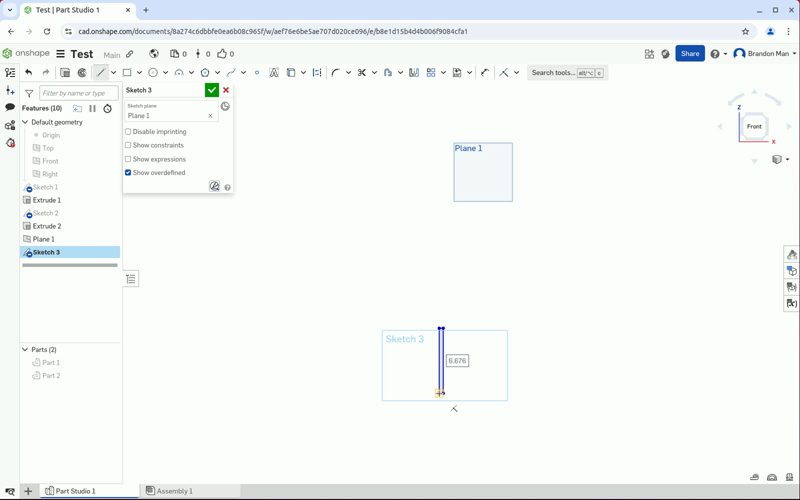
scroll(-6)
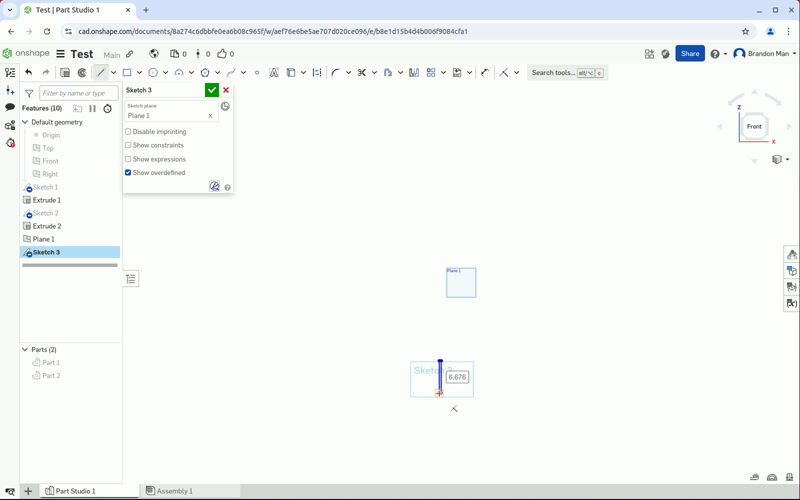
key(esc)
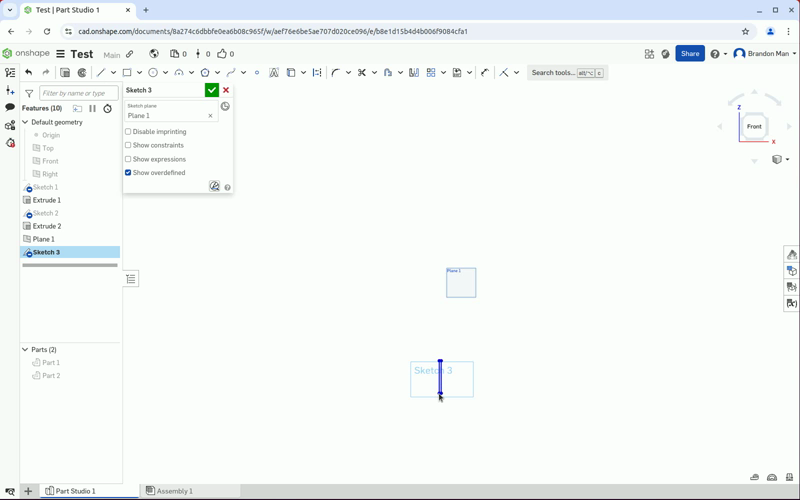
mouse_move(439, 378)
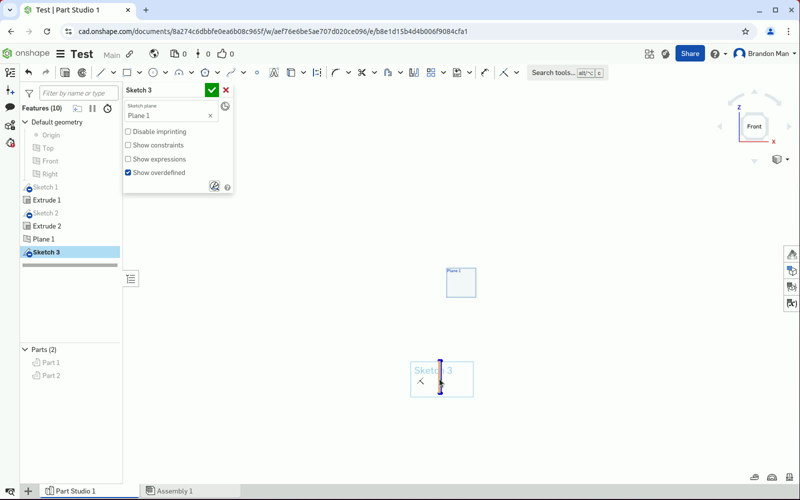
scroll(6)
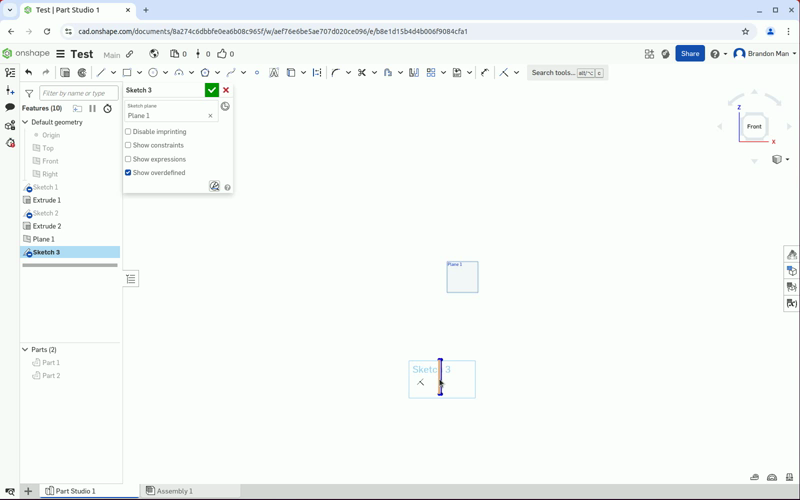
scroll(6)
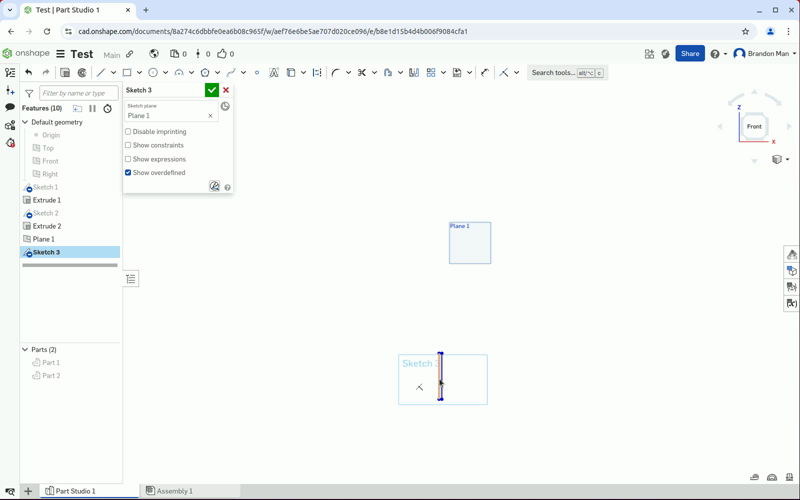
scroll(6)
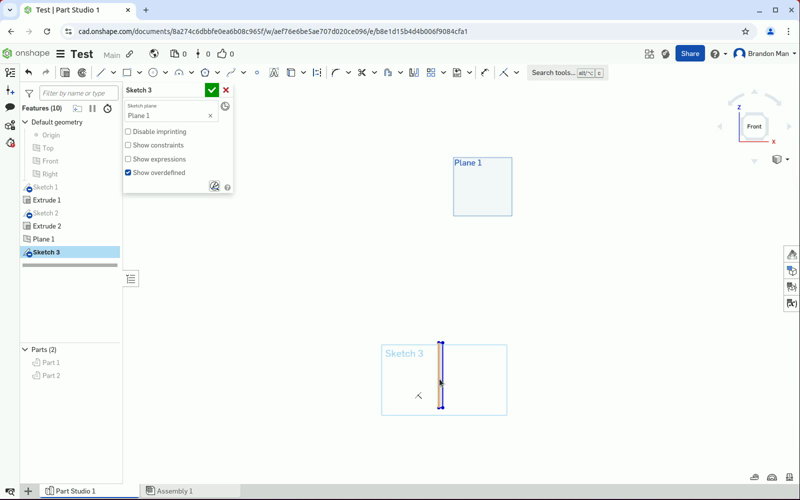
scroll(6)
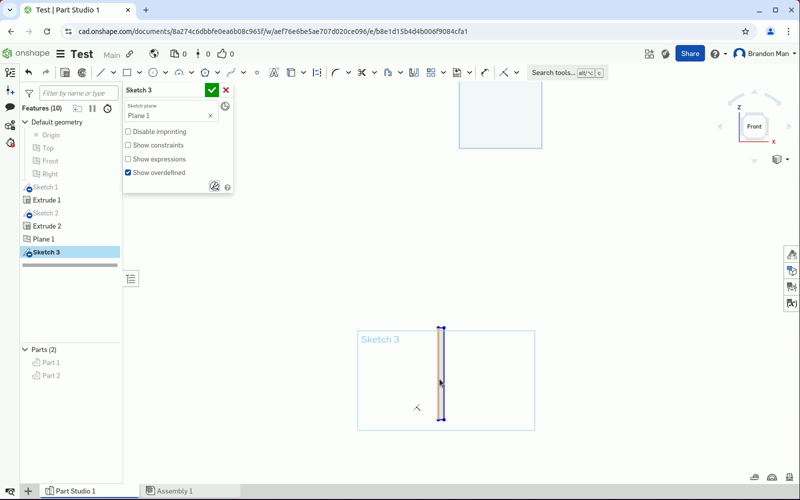
scroll(6)
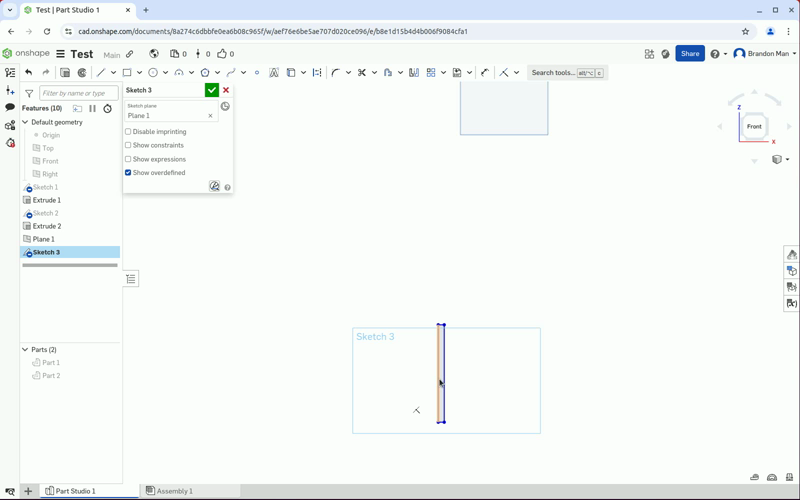
scroll(6)
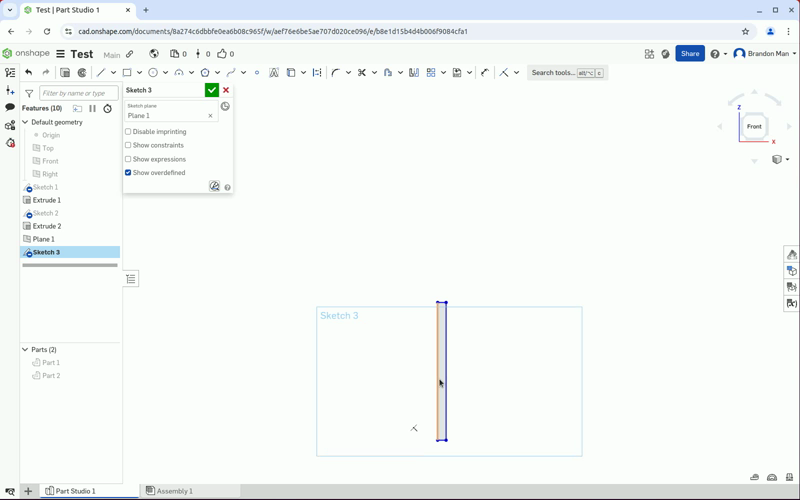
scroll(6)
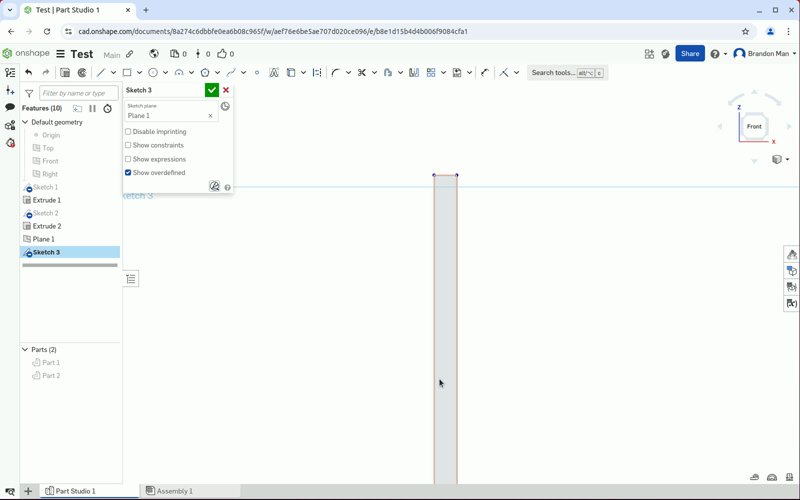
click(439, 378)
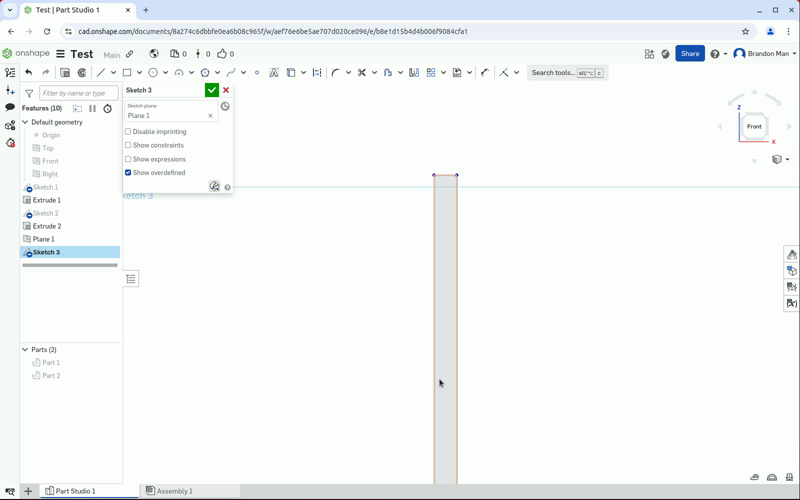
scroll(-6)
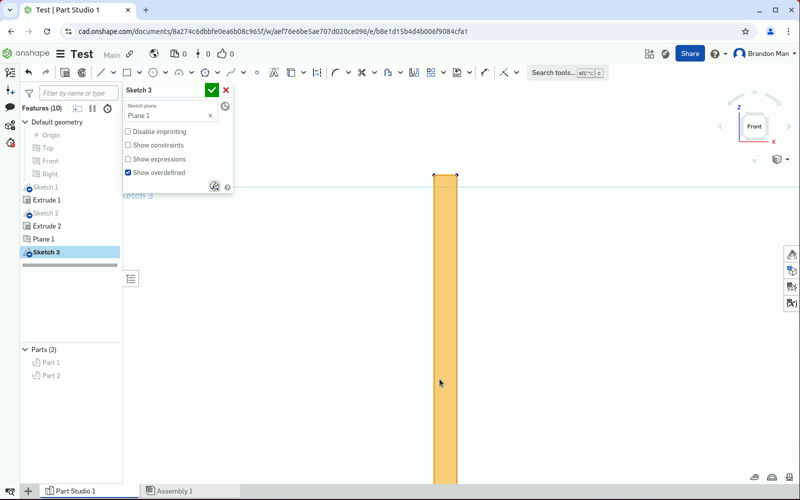
scroll(-6)
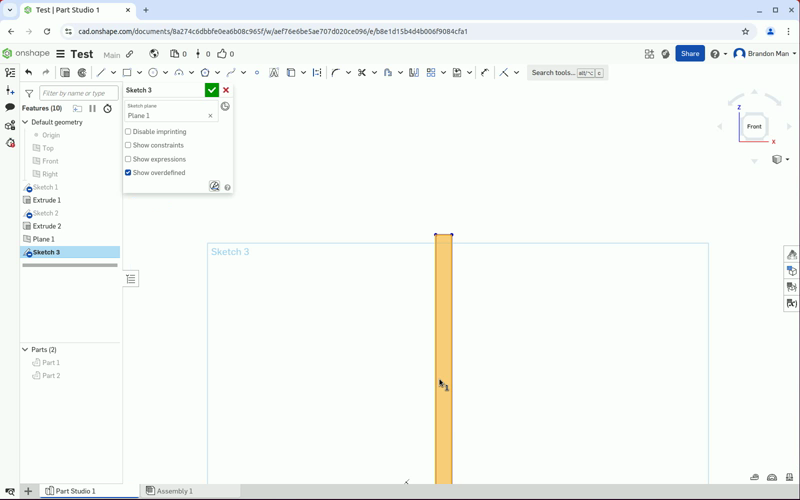
scroll(-6)
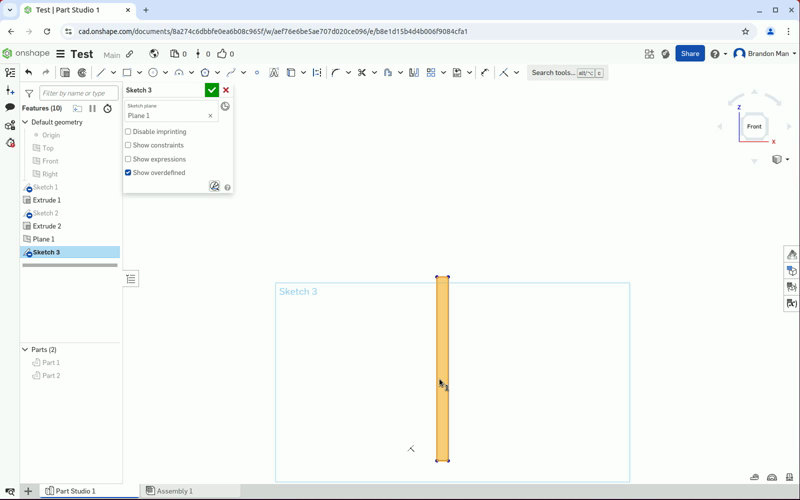
scroll(-6)
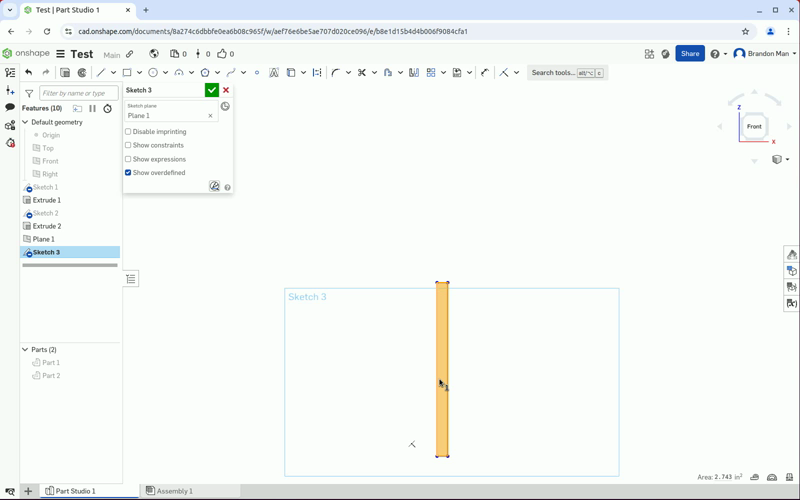
scroll(-6)
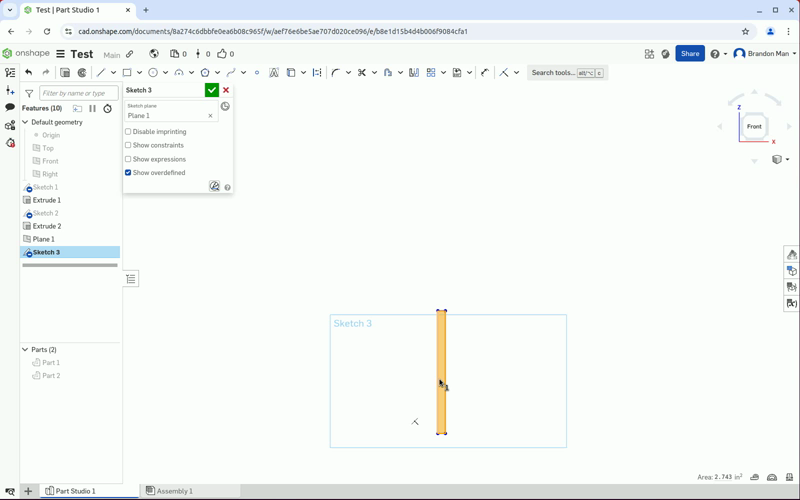
scroll(-6)
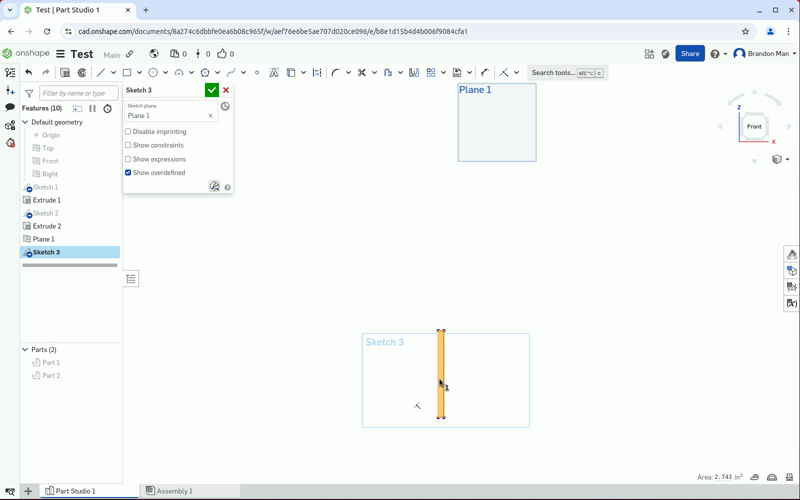
scroll(-6)
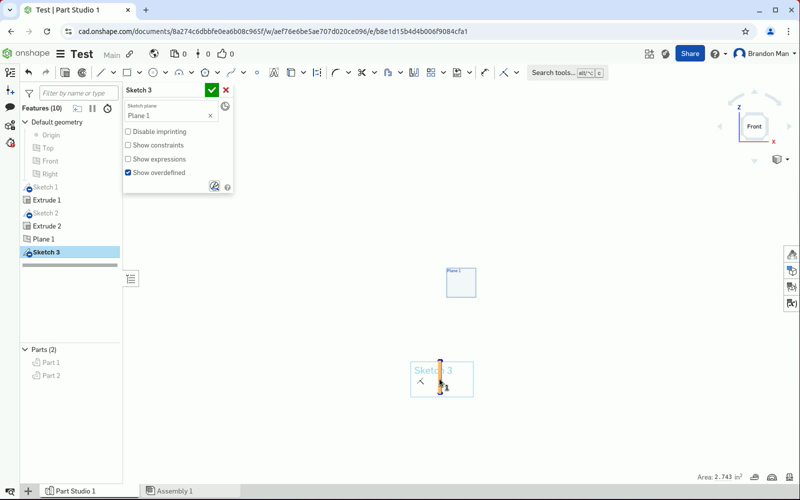
mouse_move(73, 352)
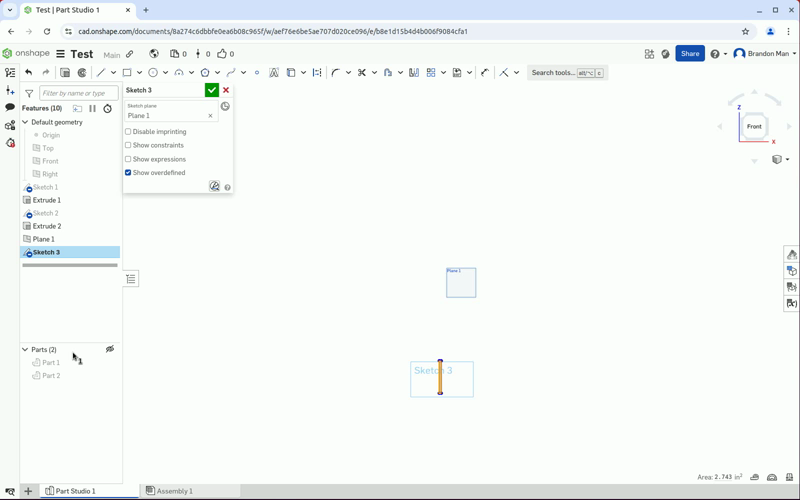
key(shift+y)
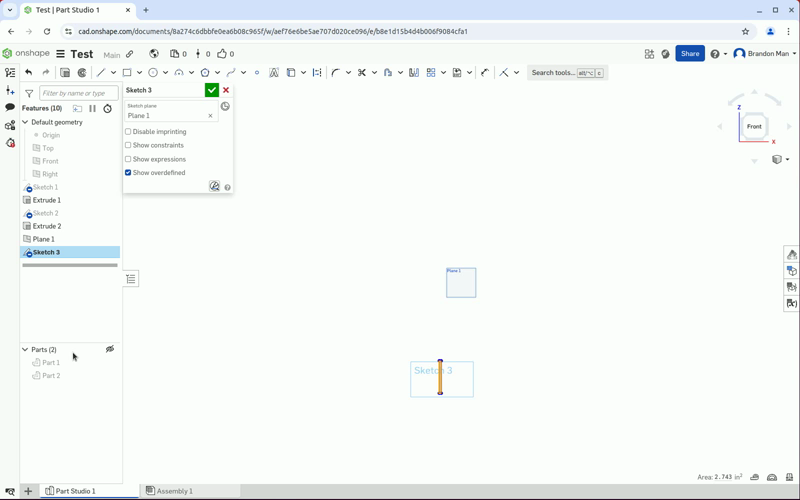
key(shift+e)
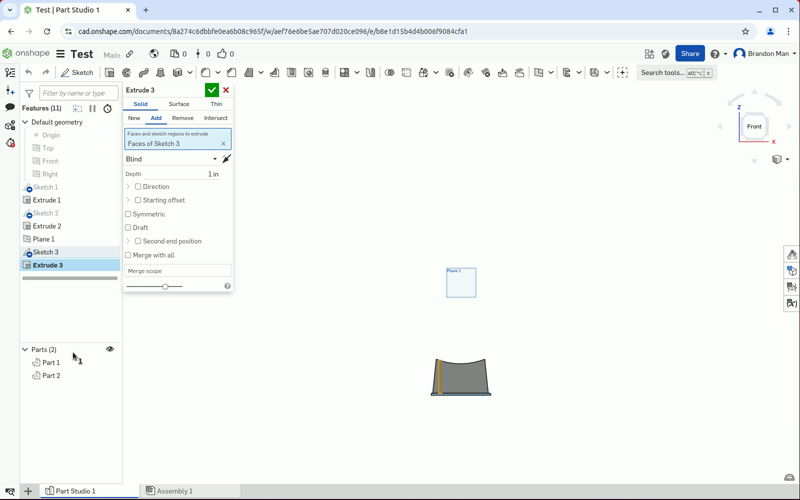
mouse_move(143, 106)
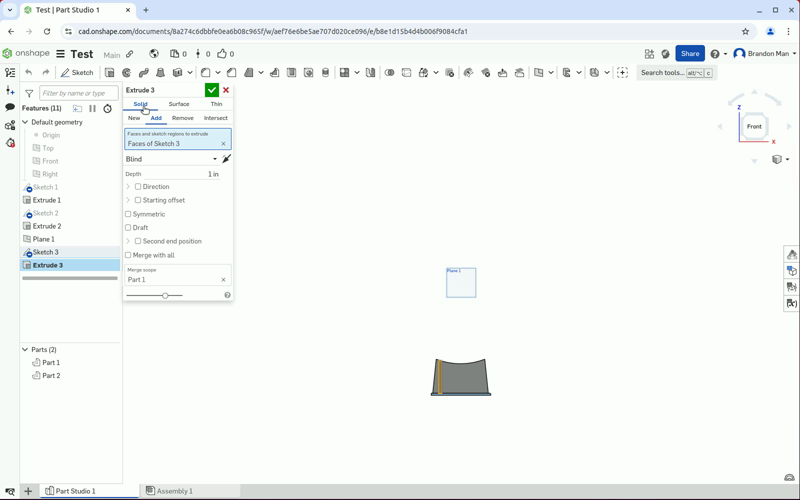
click(143, 106)
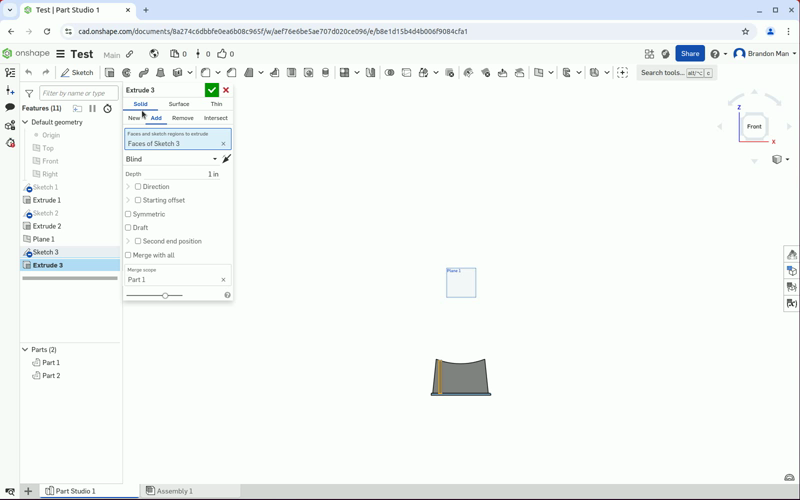
mouse_move(137, 120)
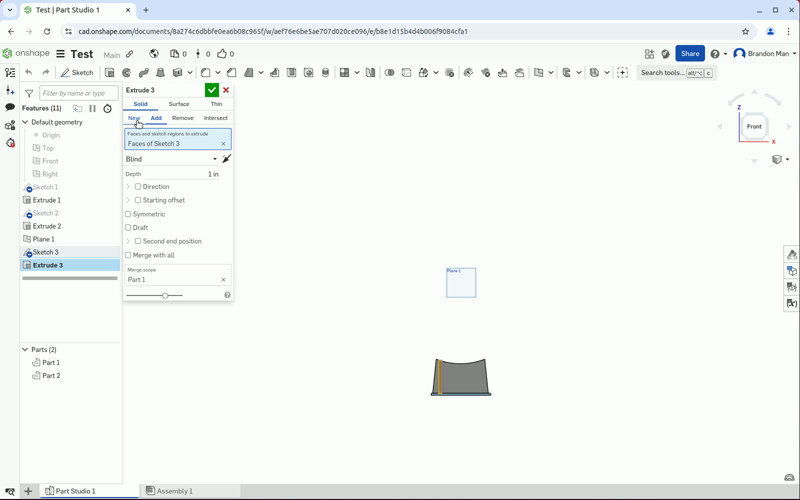
click(137, 120)
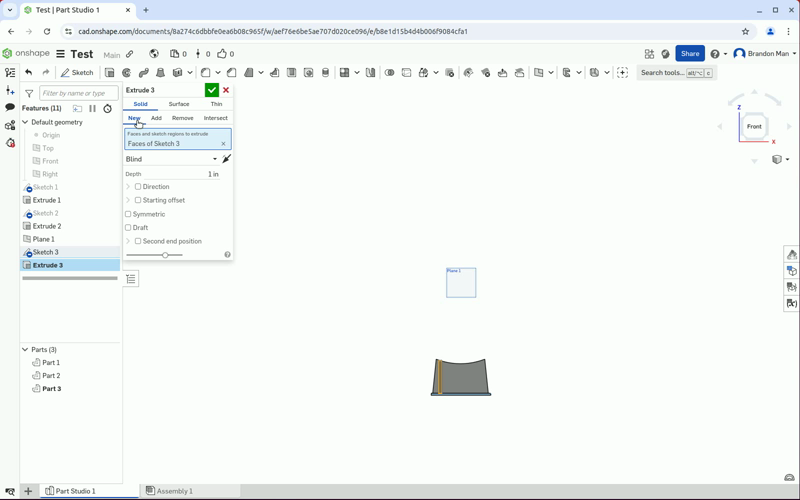
key(tab, 4)
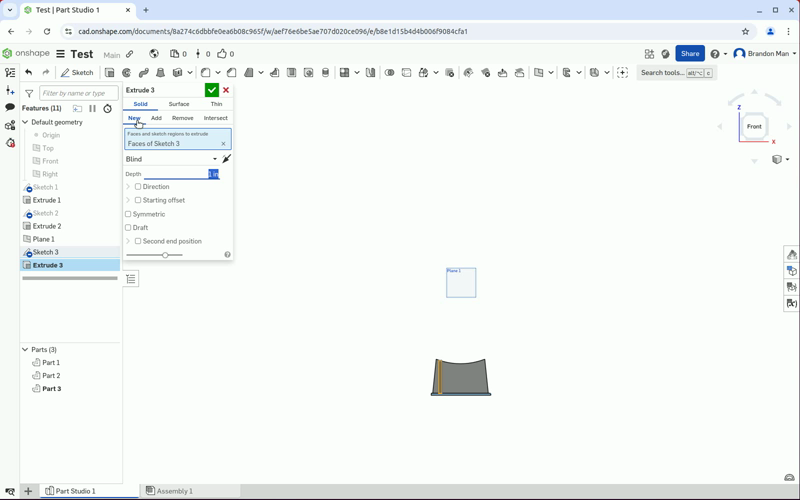
text(3.851)
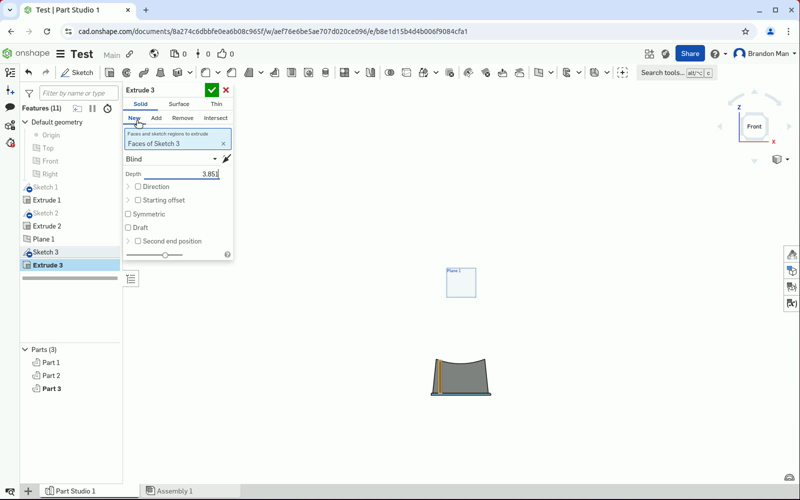
key(enter)
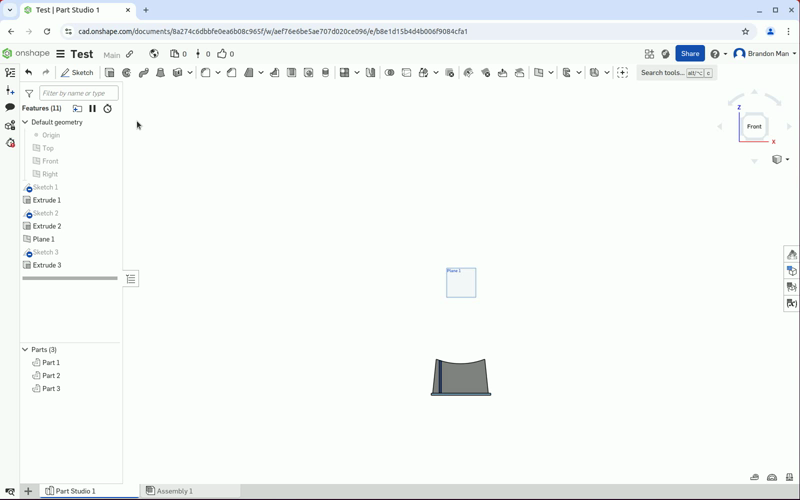
key(shift+h)
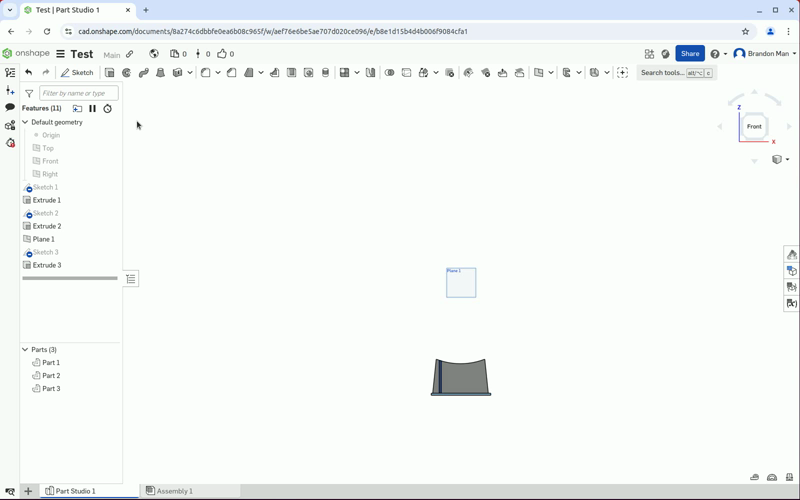
key(shift+h)
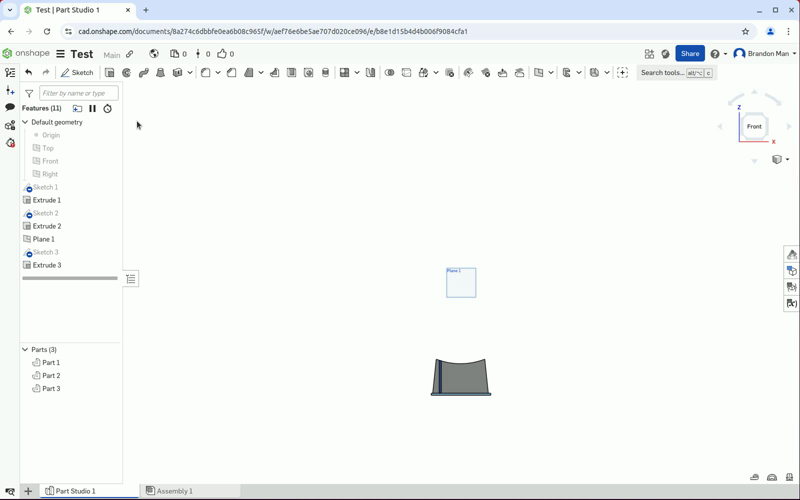
mouse_move(73, 189)
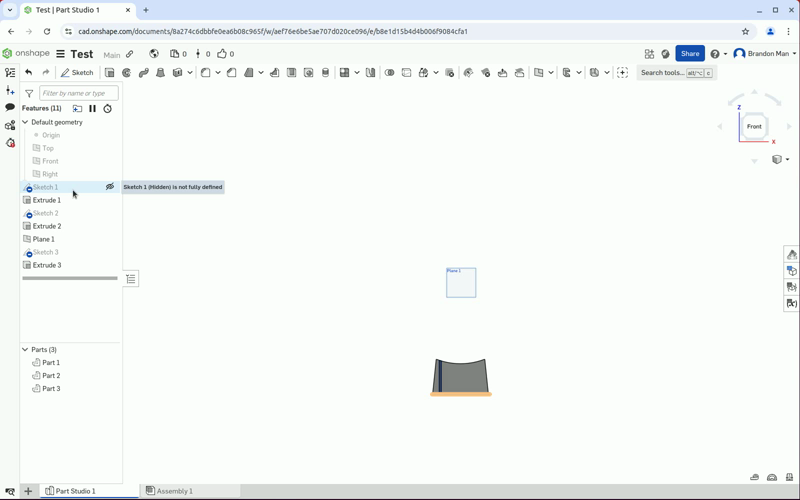
click(73, 189)
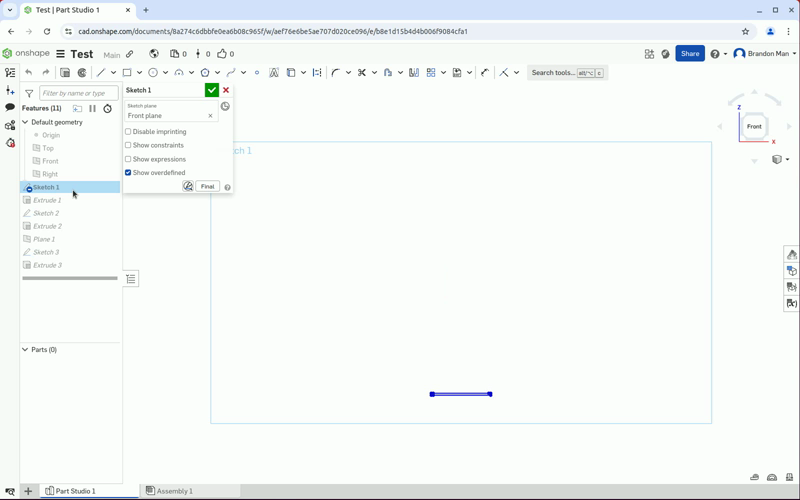
mouse_move(229, 92)
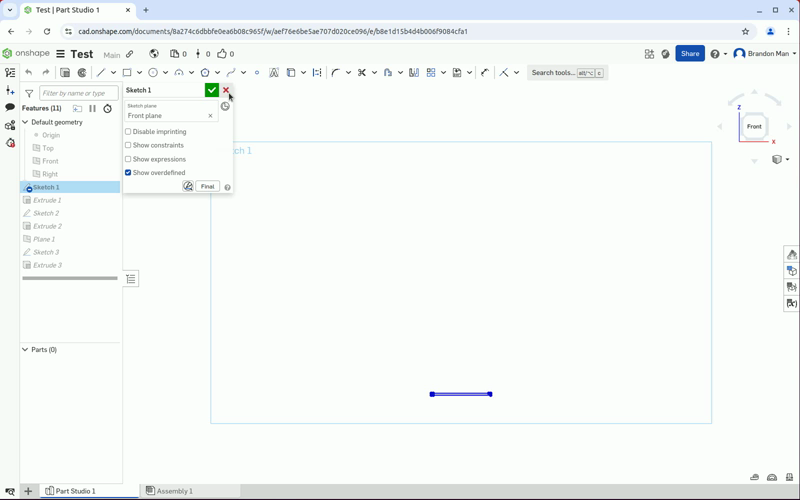
click(229, 92)
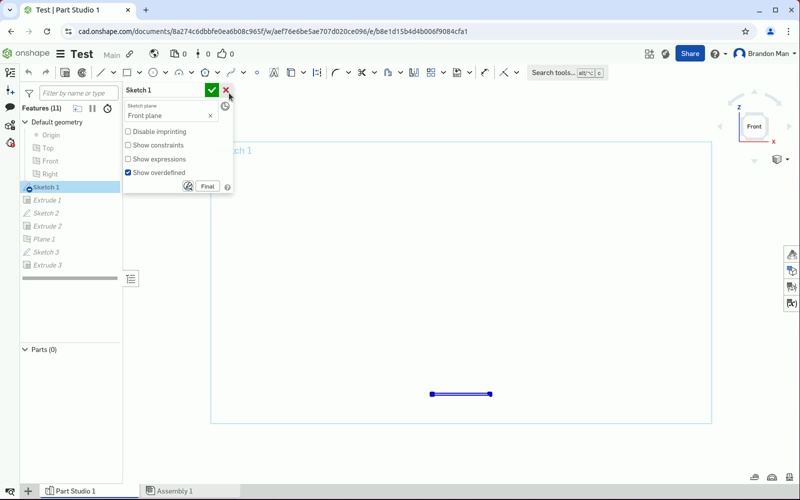
key(shift+s)
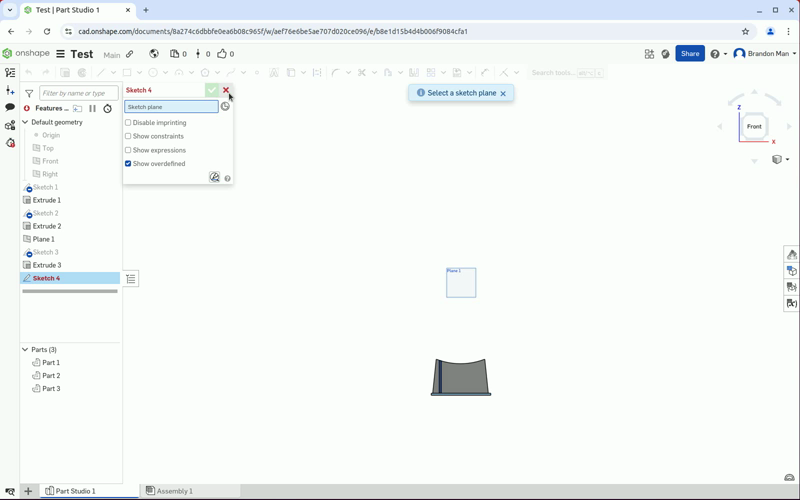
mouse_move(73, 241)
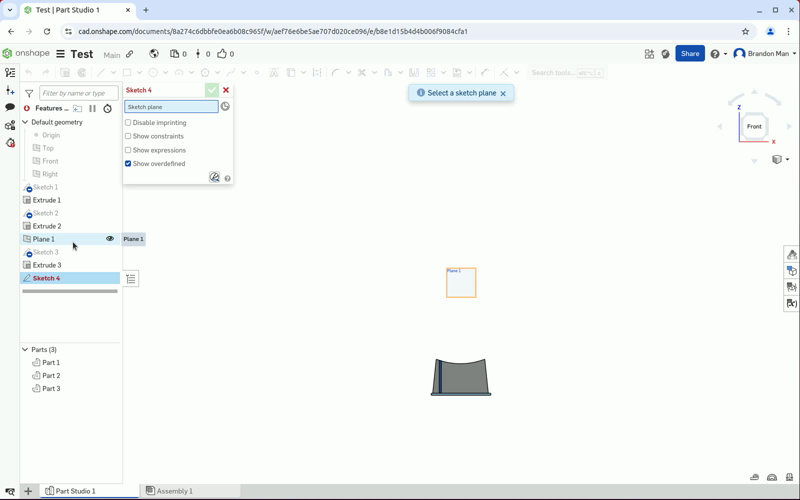
click(73, 241)
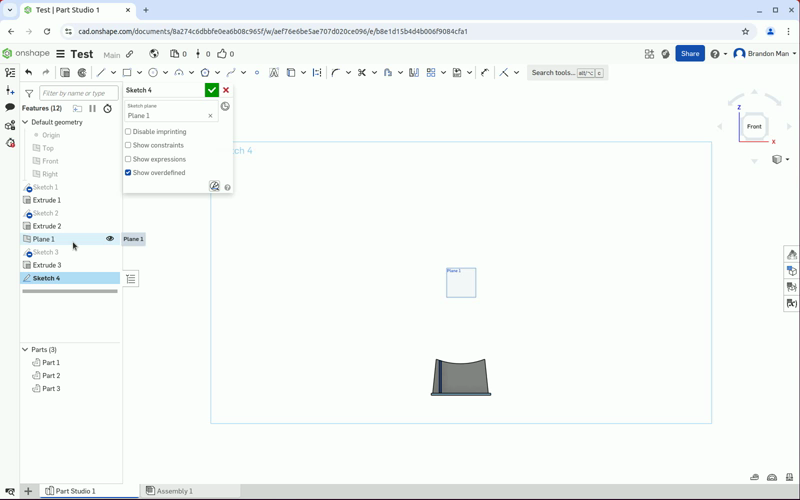
mouse_move(73, 352)
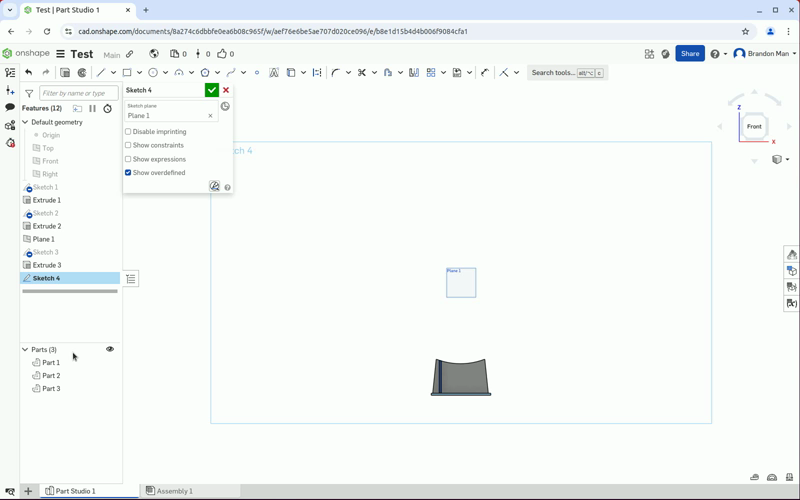
key(y)
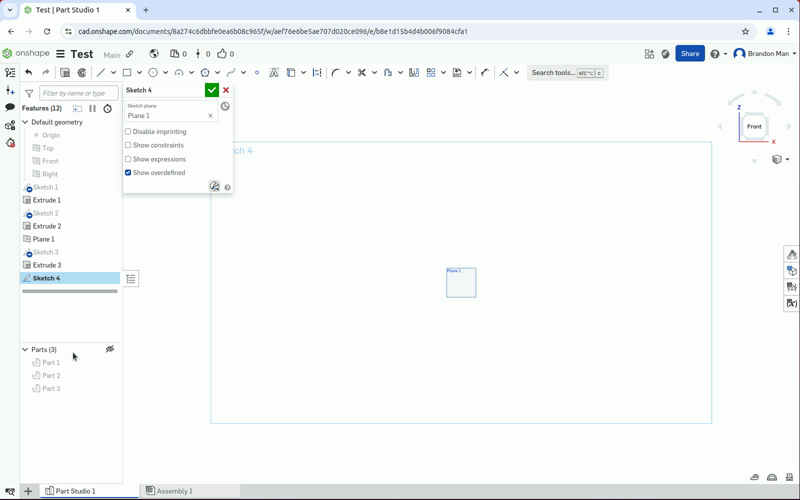
key(l)
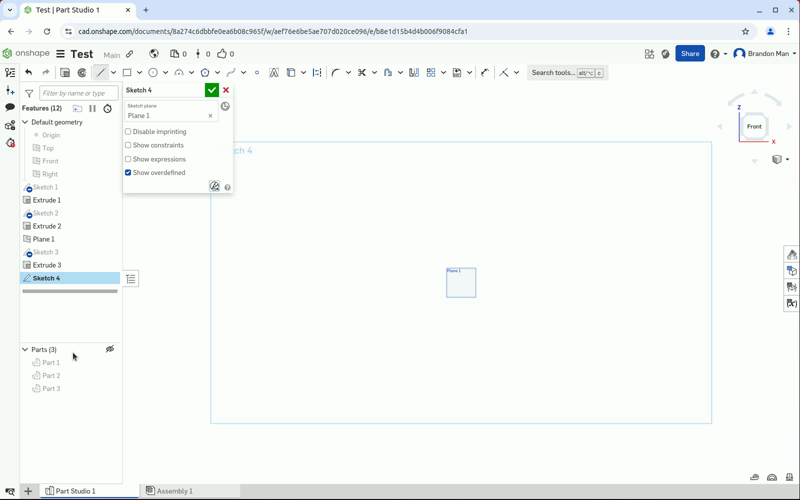
key_down(shift)
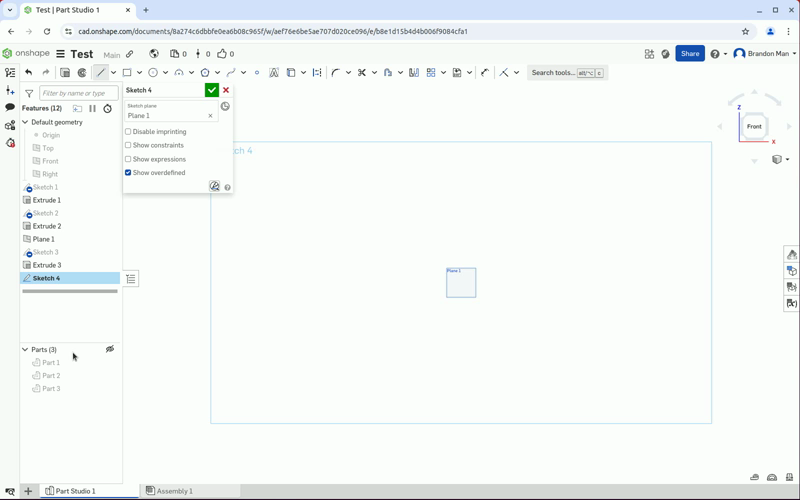
mouse_move(479, 393)
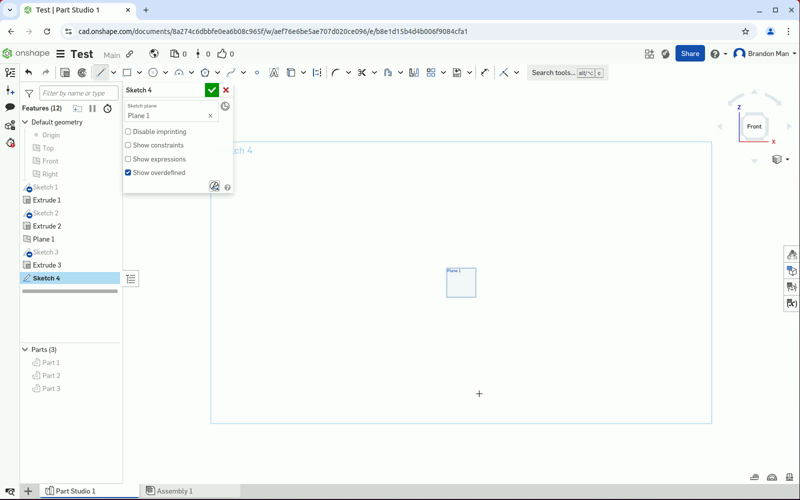
click(479, 393)
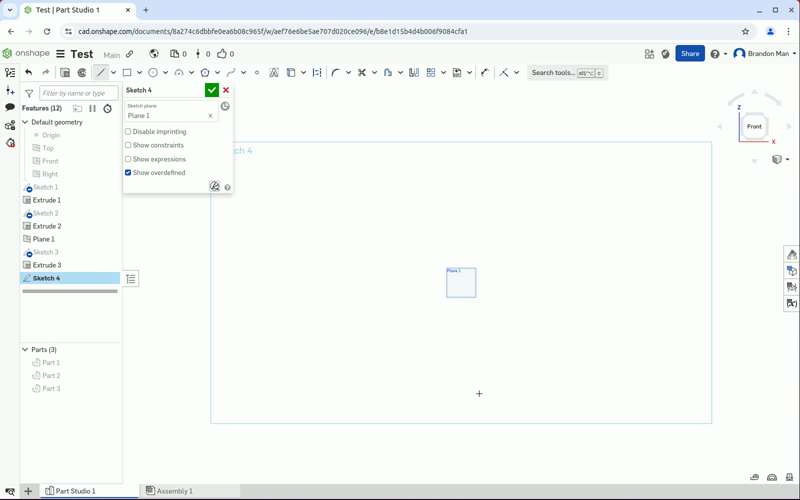
key_up(shift)
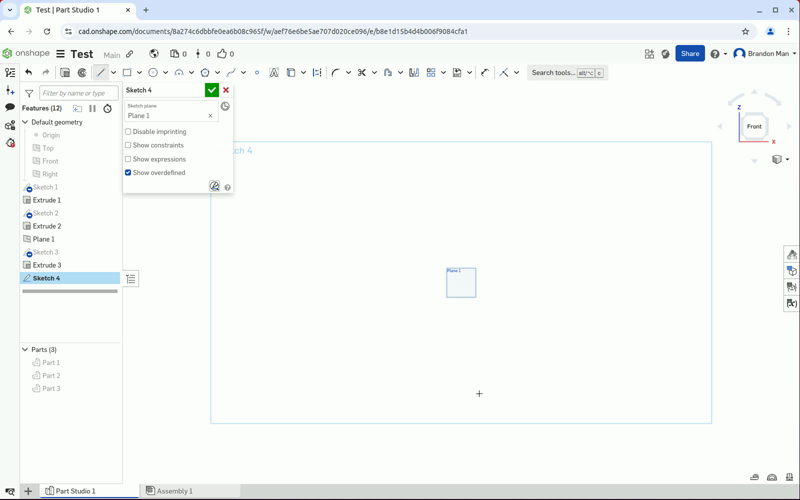
key_down(shift)
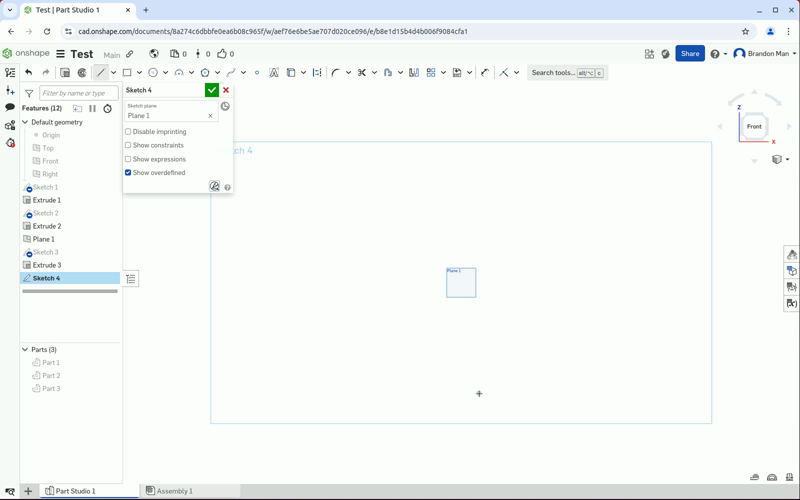
mouse_move(509, 393)
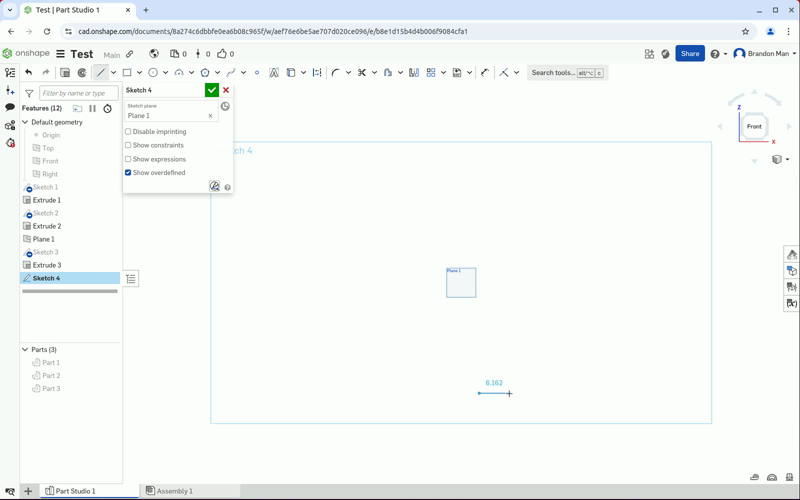
mouse_move(481, 393)
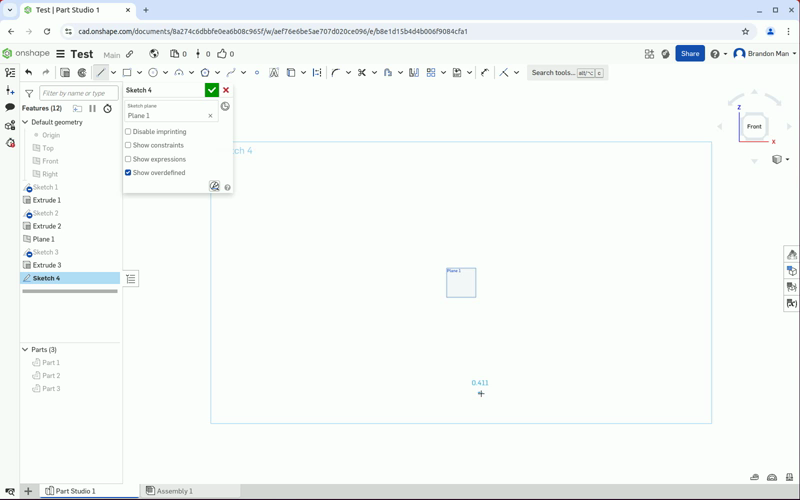
scroll(6)
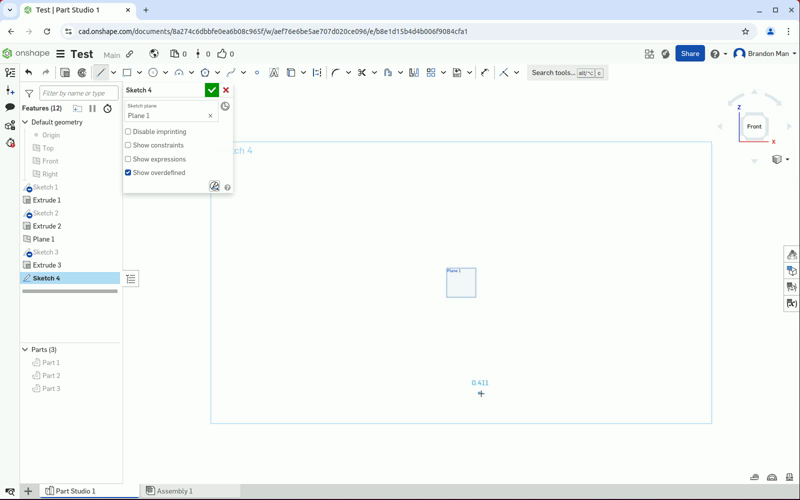
scroll(6)
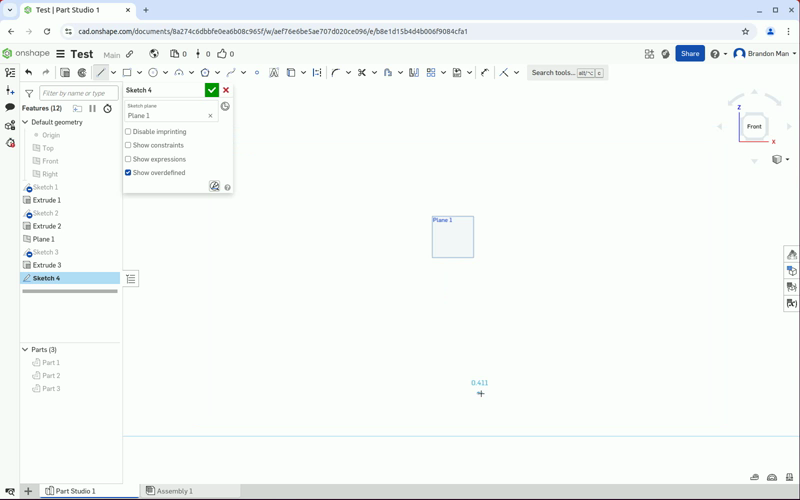
scroll(6)
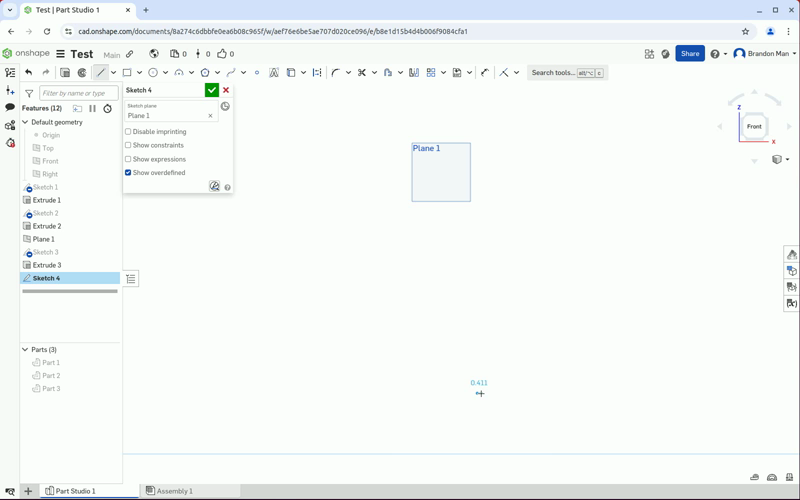
scroll(6)
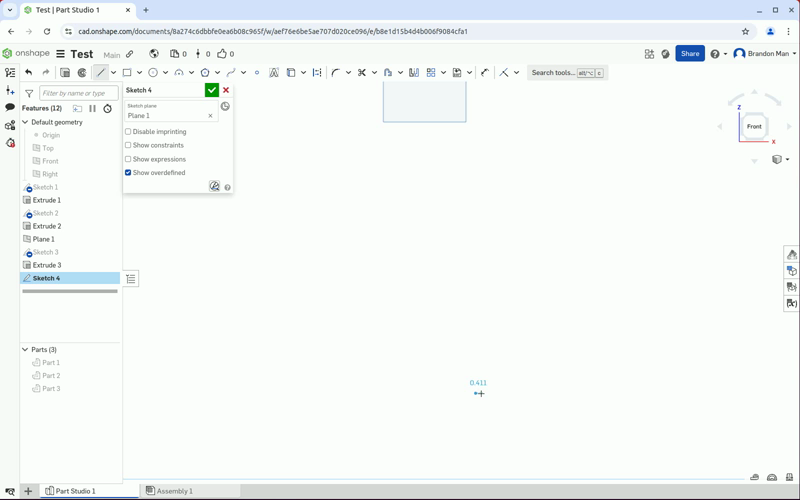
scroll(6)
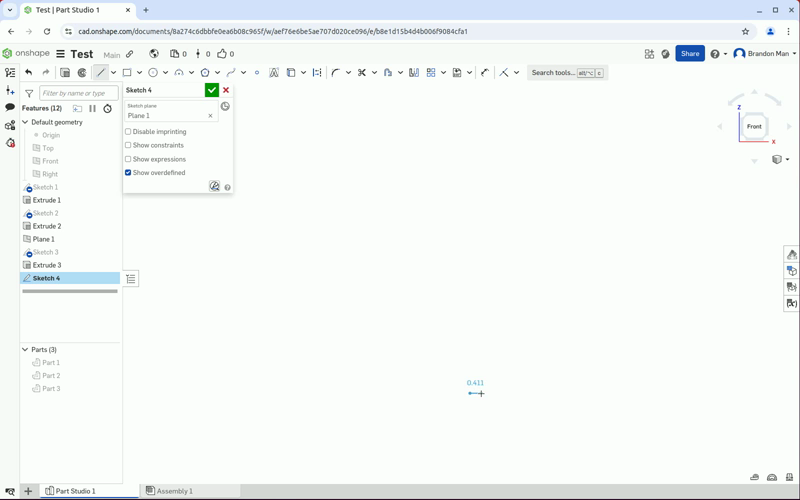
scroll(6)
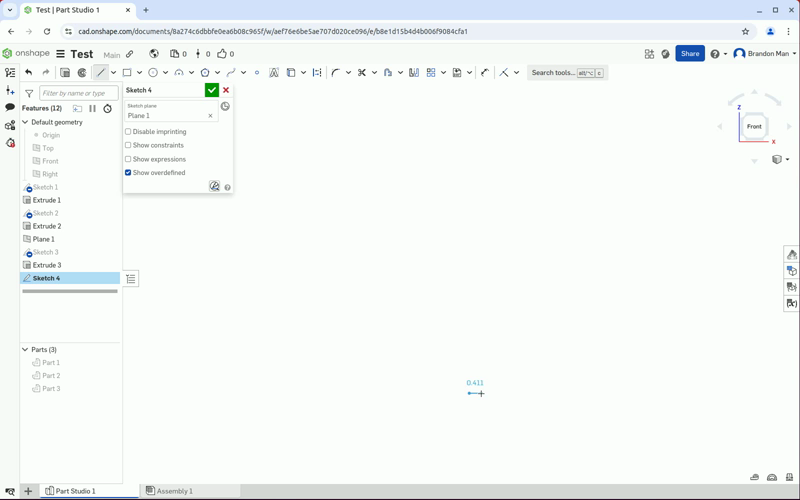
scroll(6)
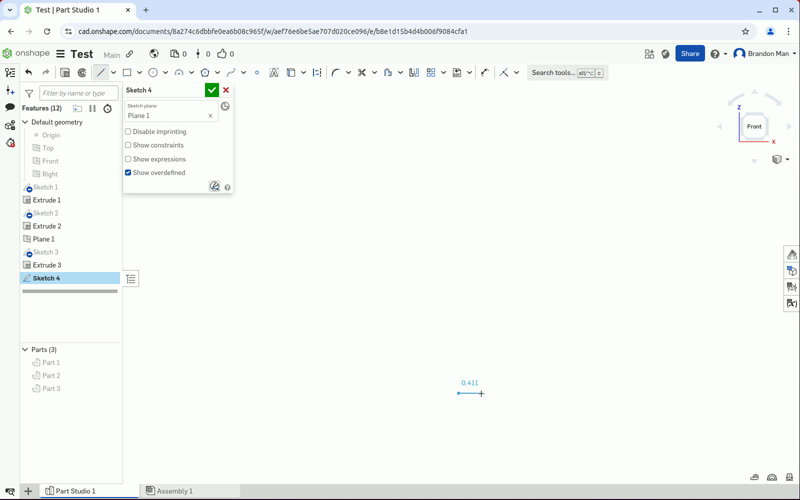
click(481, 393)
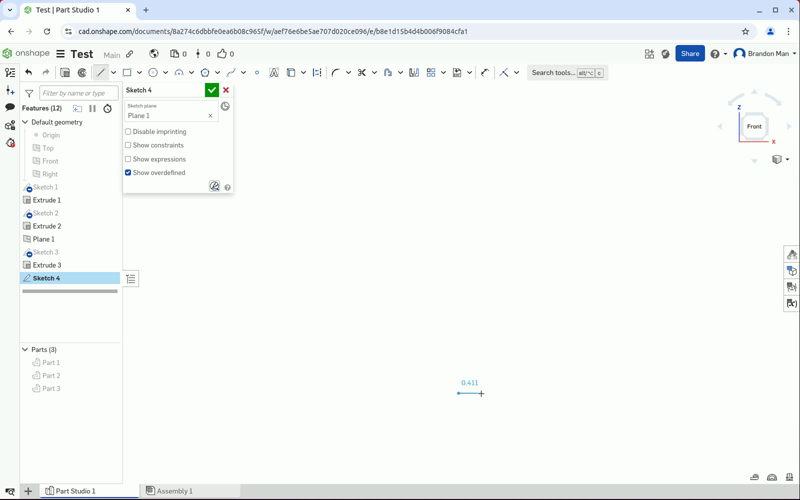
scroll(-6)
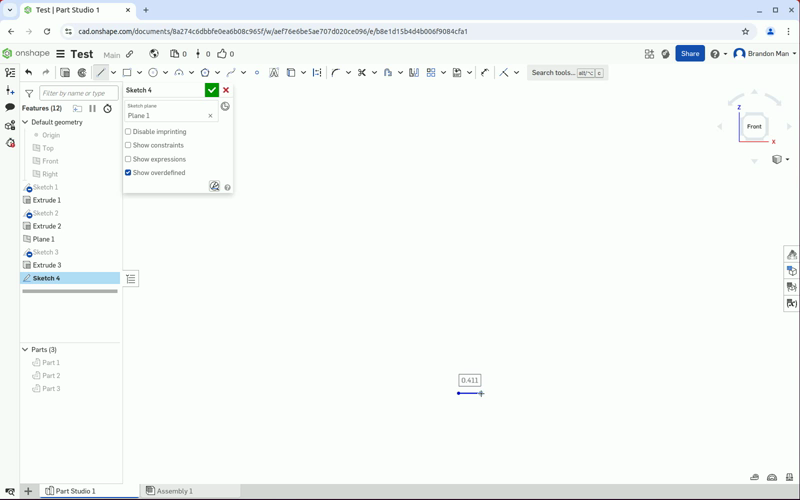
scroll(-6)
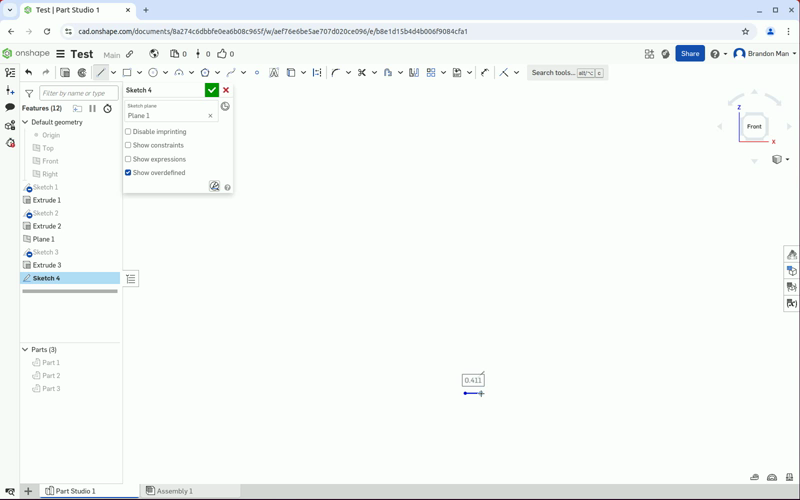
scroll(-6)
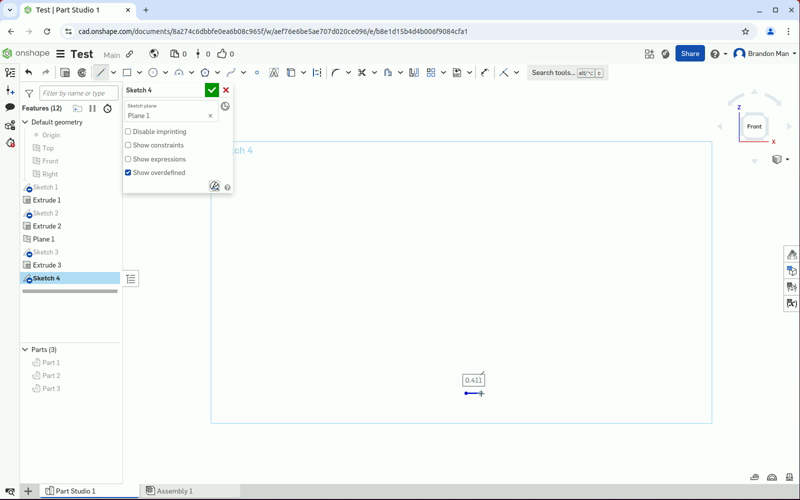
scroll(-6)
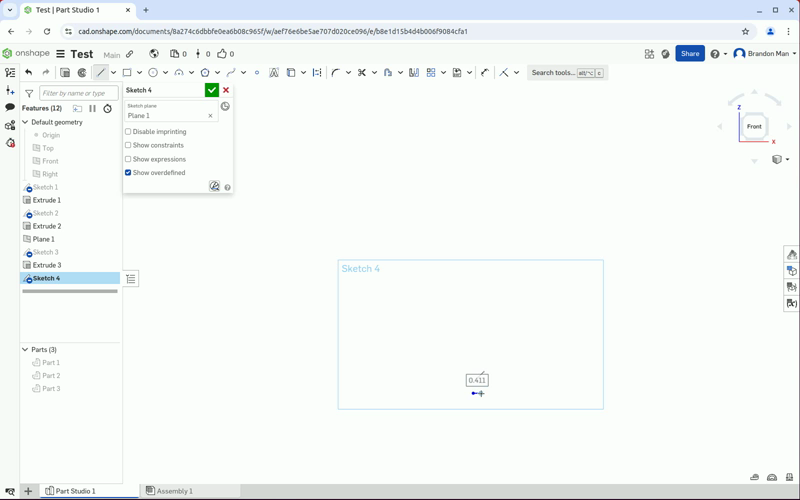
scroll(-6)
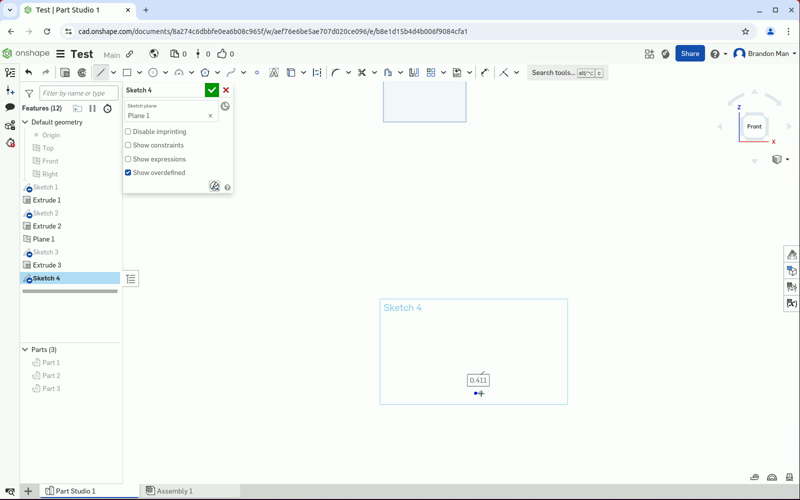
scroll(-6)
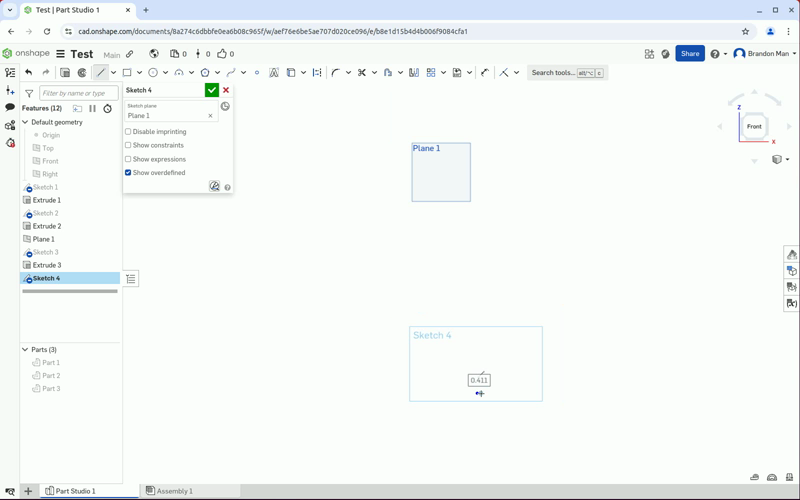
scroll(-6)
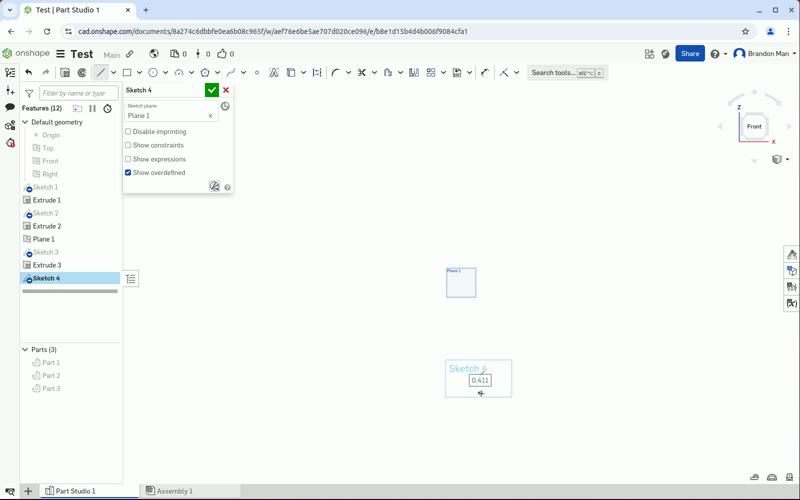
key_up(shift)
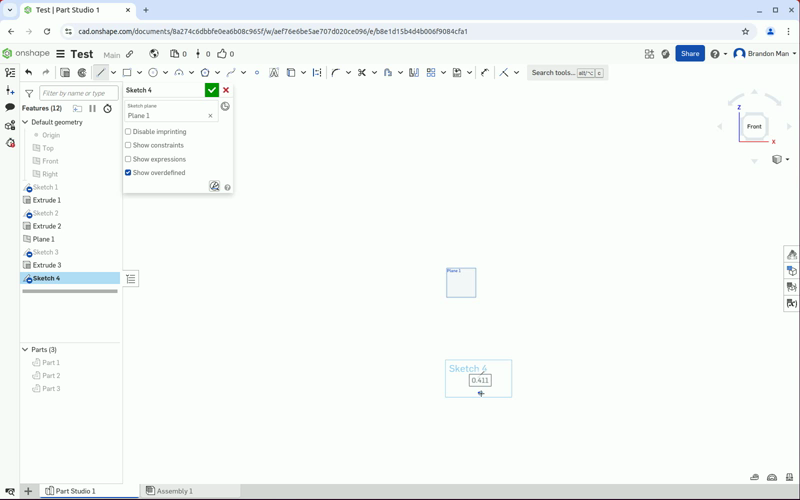
key_down(shift)
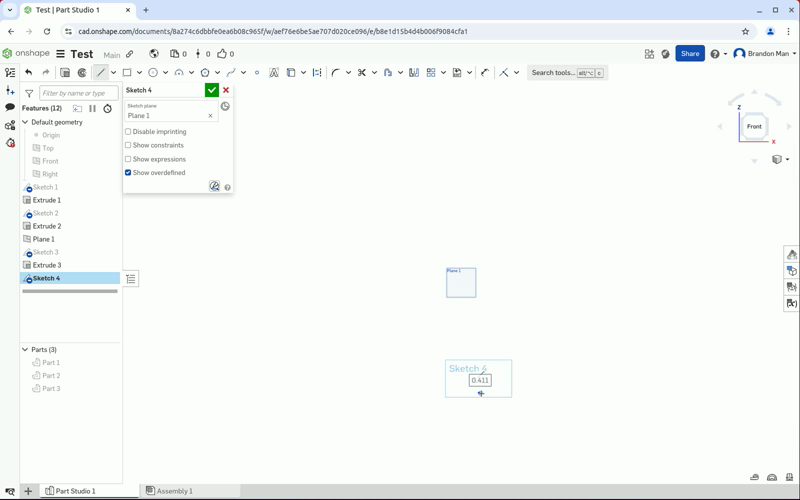
mouse_move(511, 393)
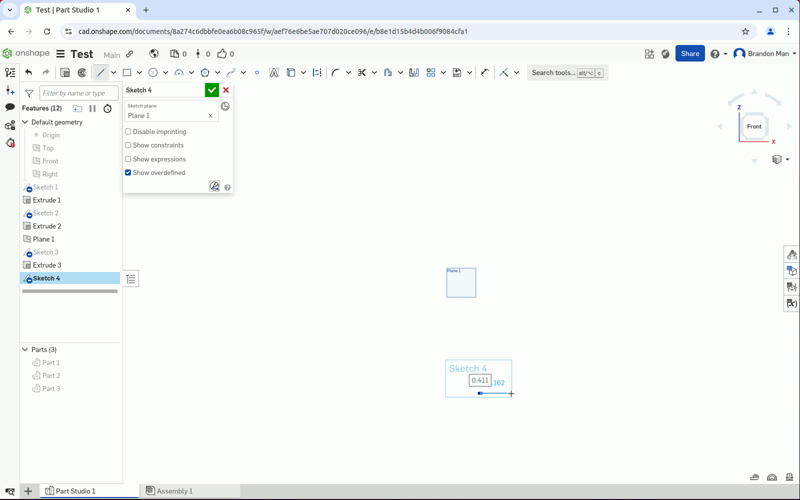
mouse_move(481, 360)
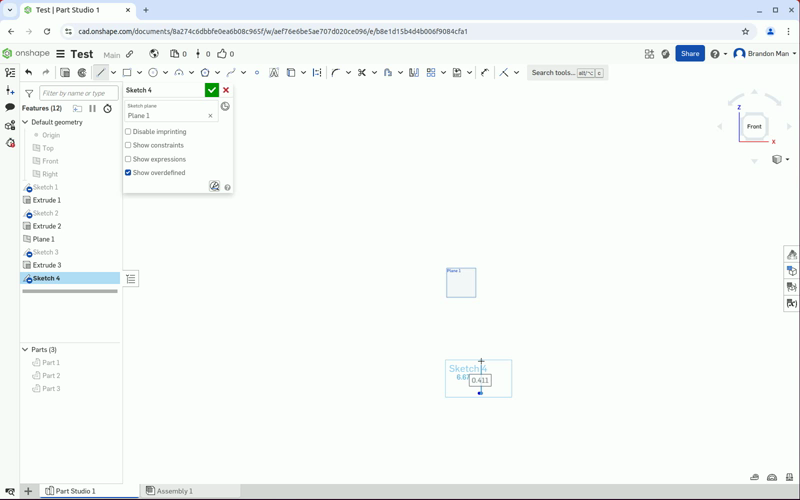
click(481, 360)
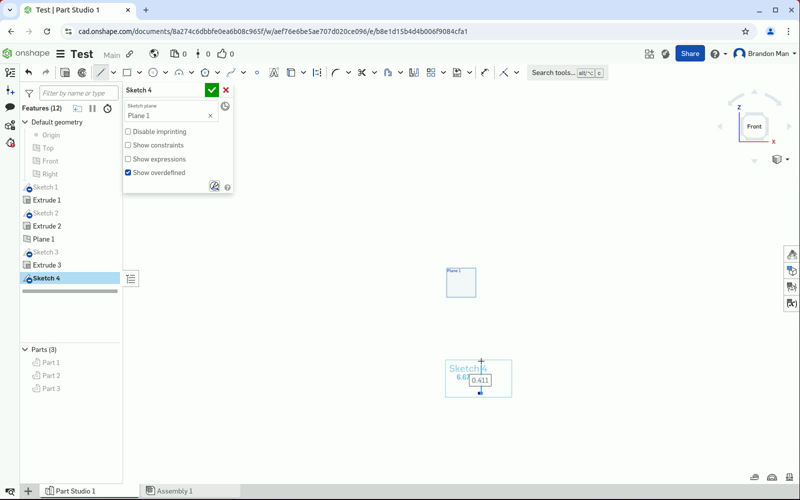
key_up(shift)
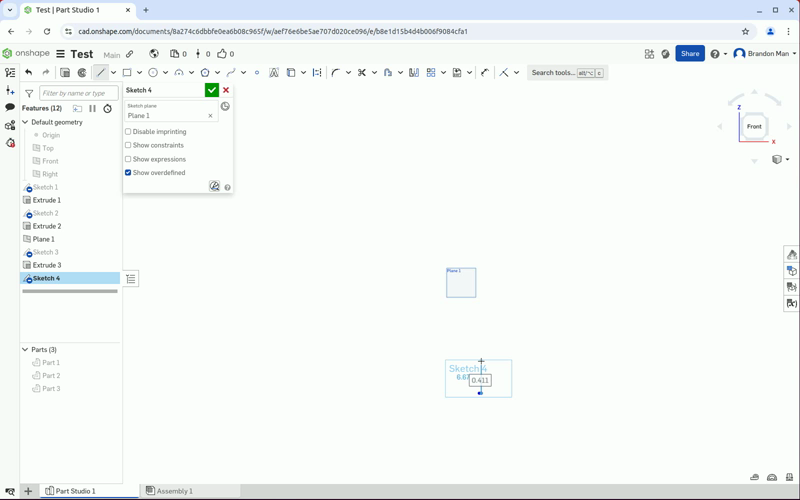
key_down(shift)
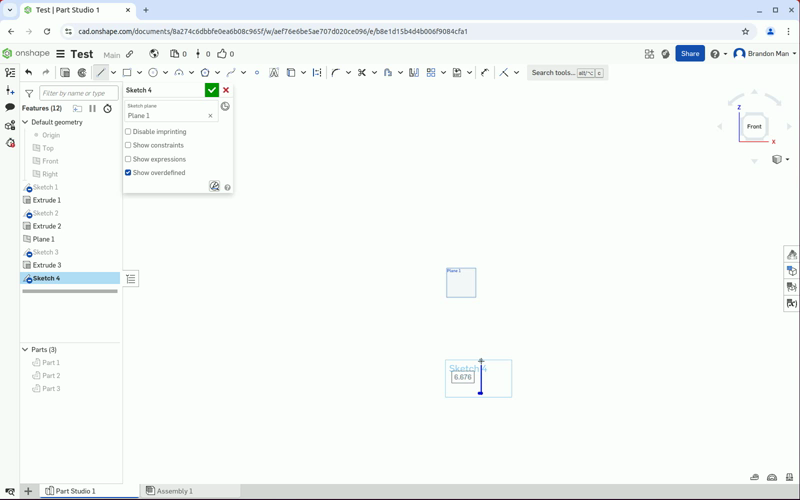
mouse_move(511, 360)
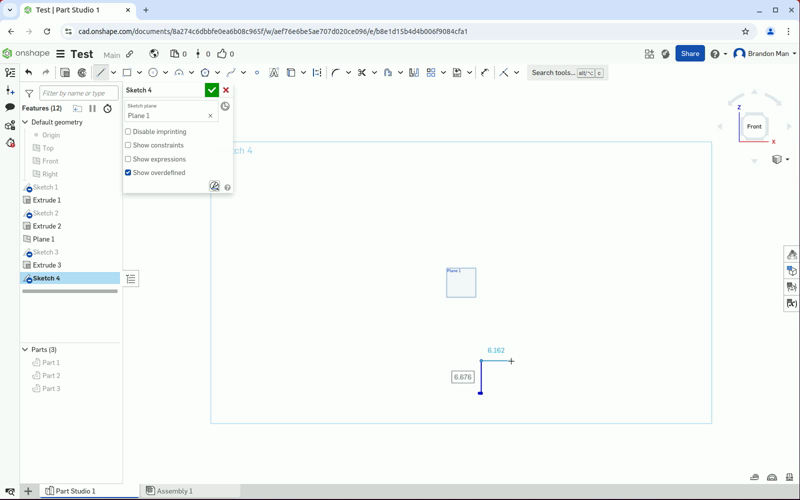
mouse_move(479, 360)
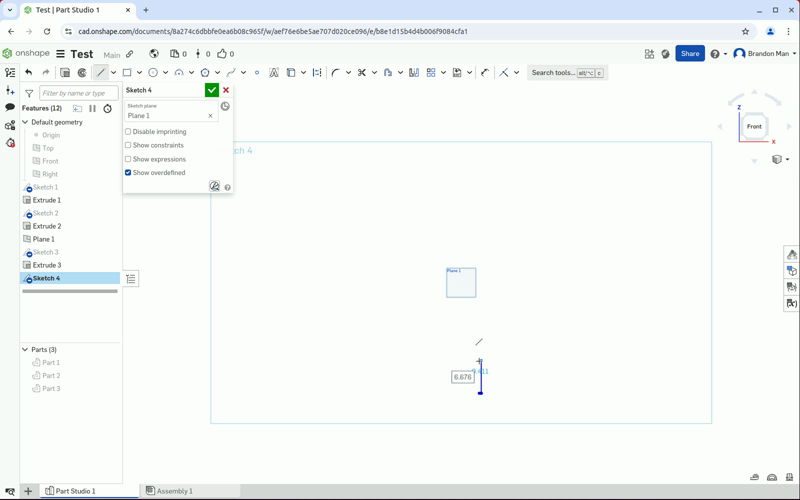
scroll(6)
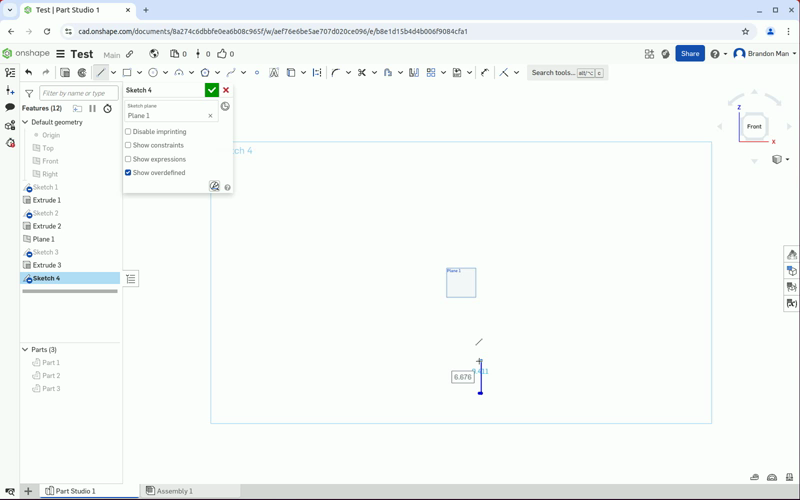
scroll(6)
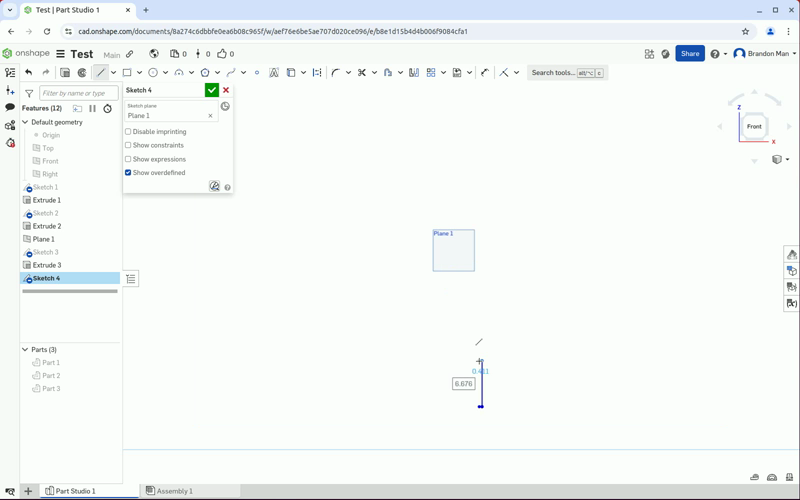
scroll(6)
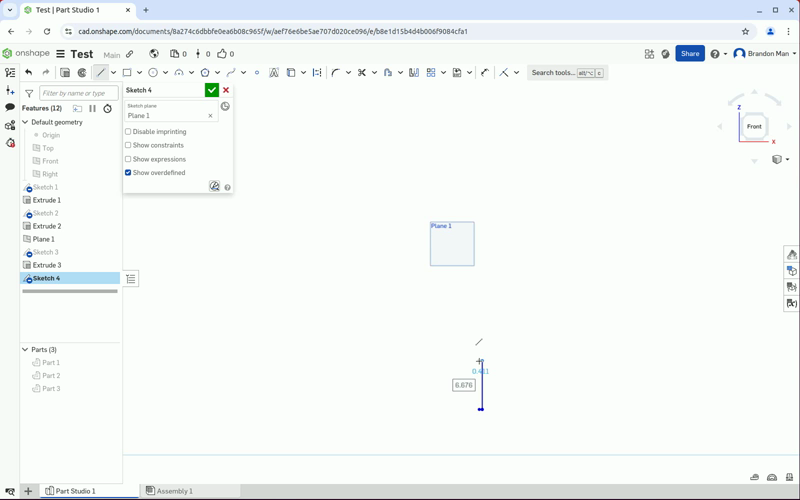
scroll(6)
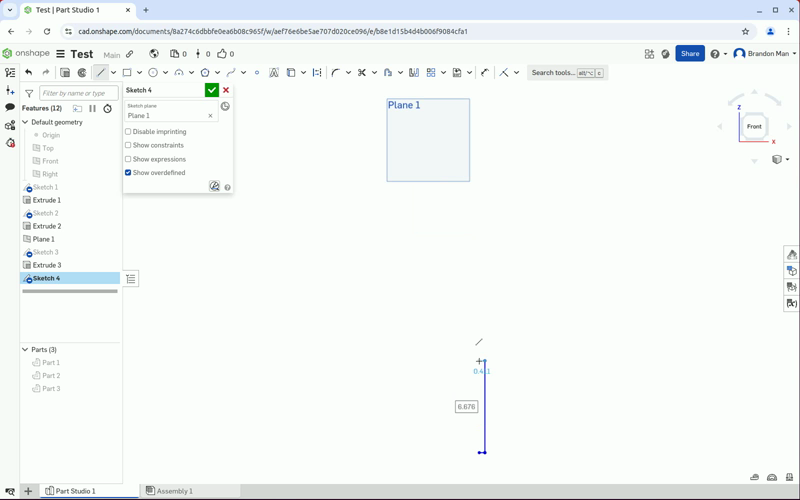
scroll(6)
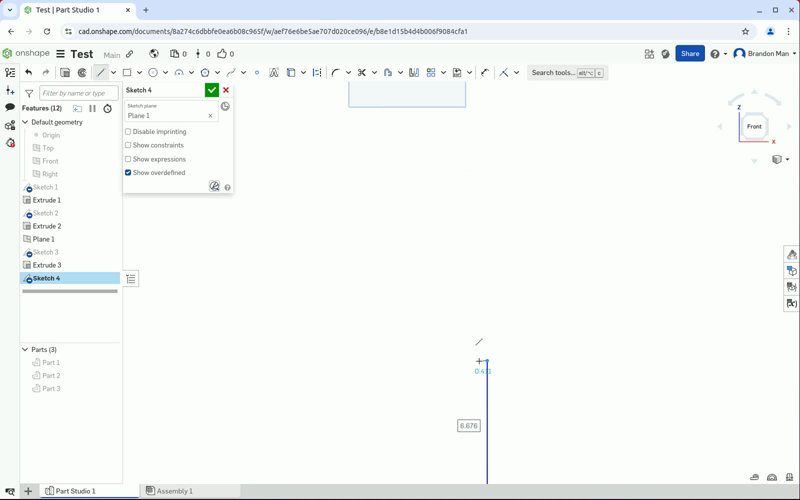
scroll(6)
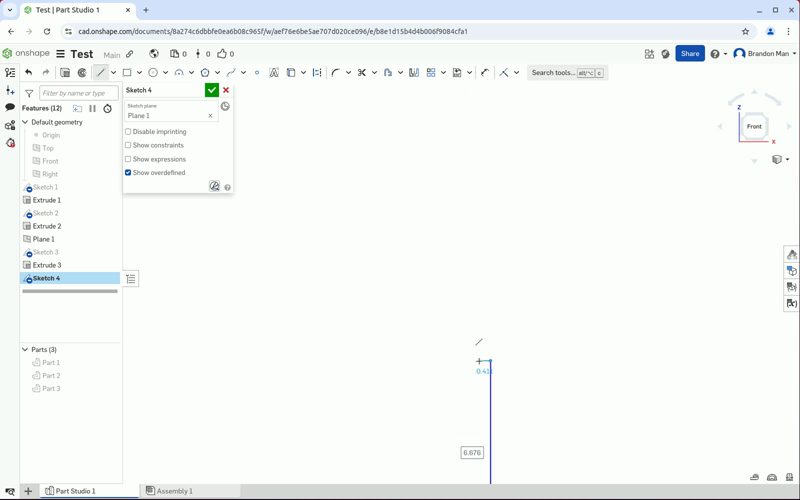
scroll(6)
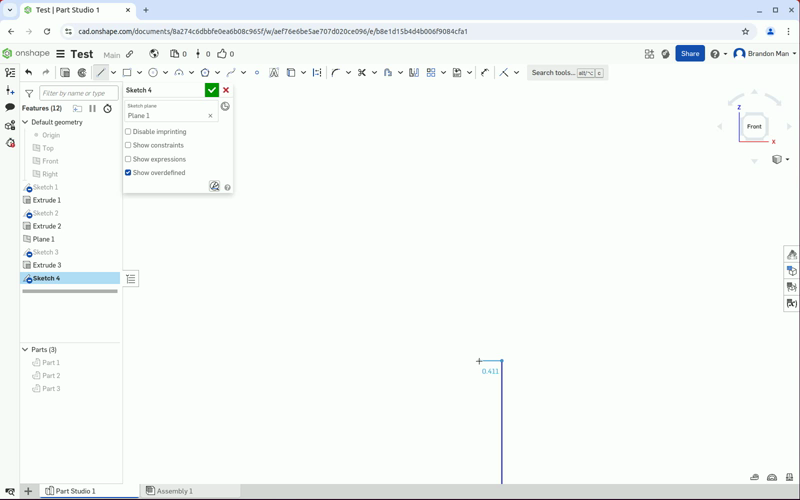
click(479, 360)
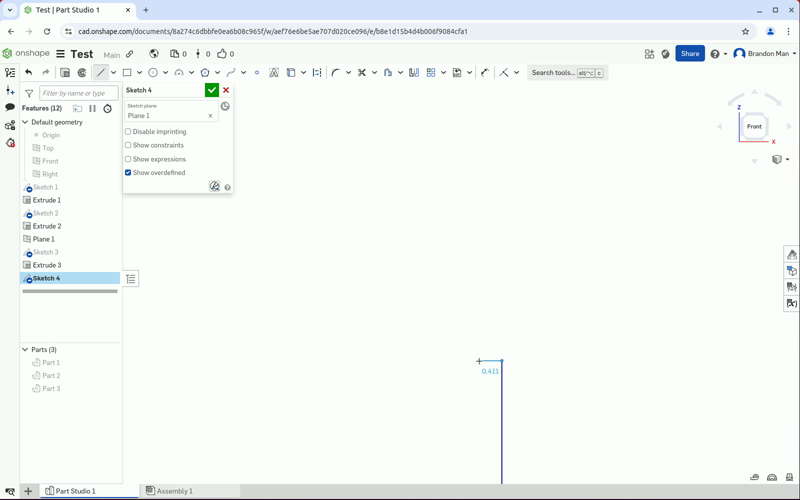
scroll(-6)
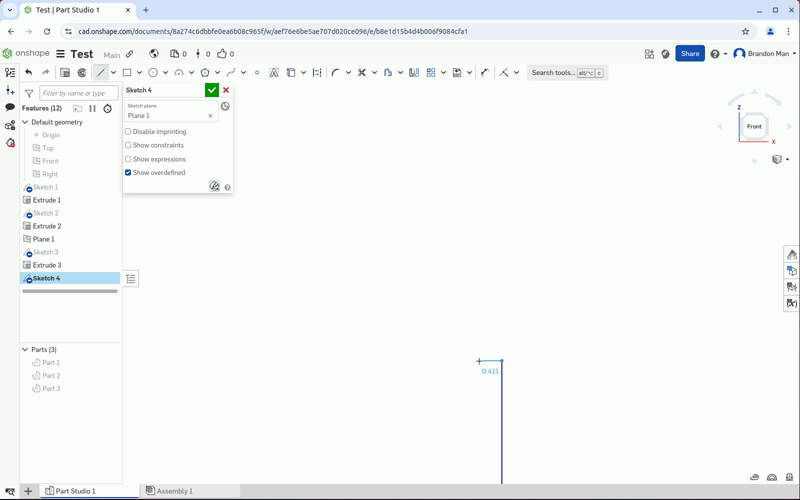
scroll(-6)
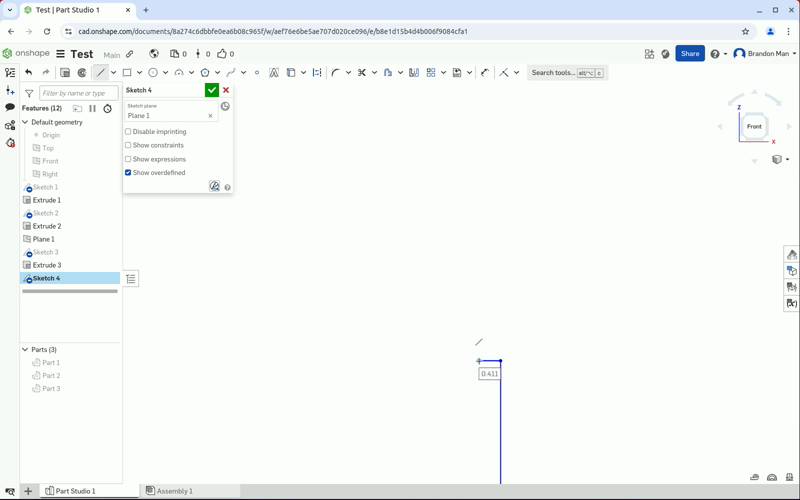
scroll(-6)
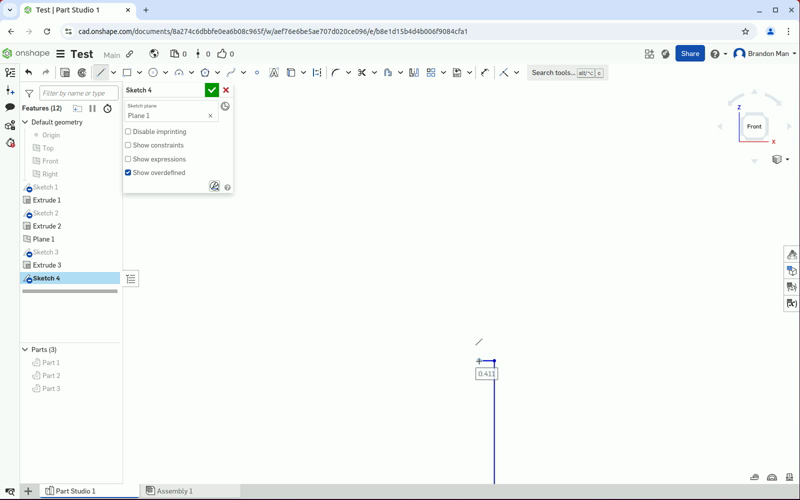
scroll(-6)
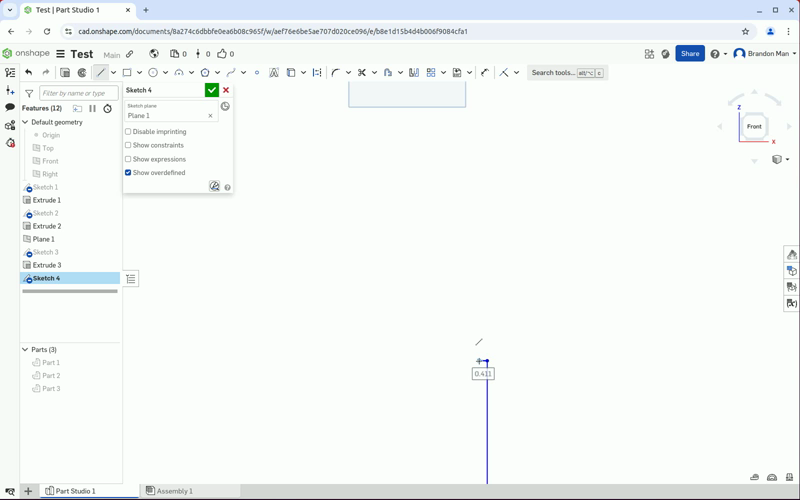
scroll(-6)
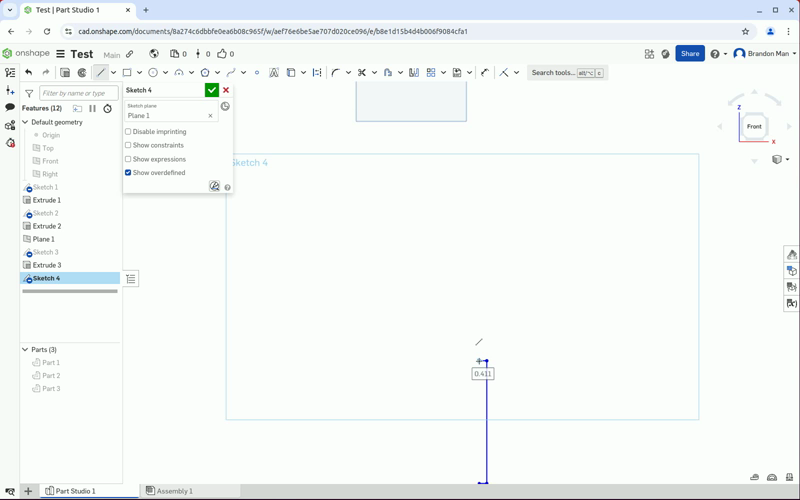
scroll(-6)
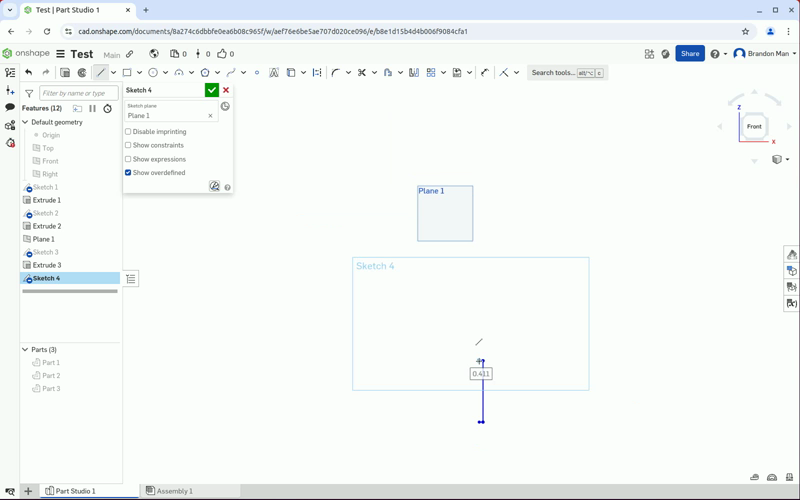
scroll(-6)
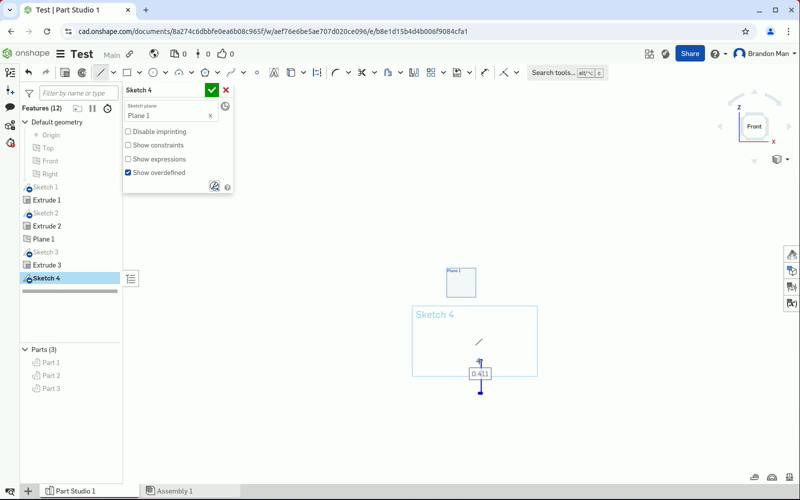
key_up(shift)
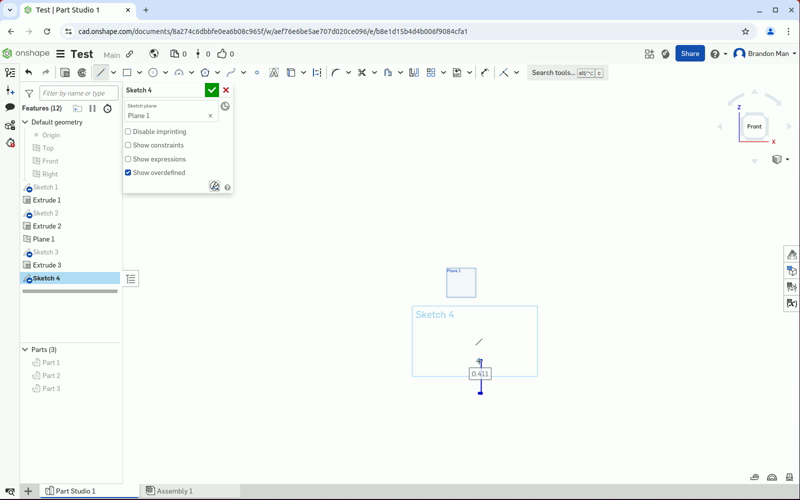
mouse_move(509, 360)
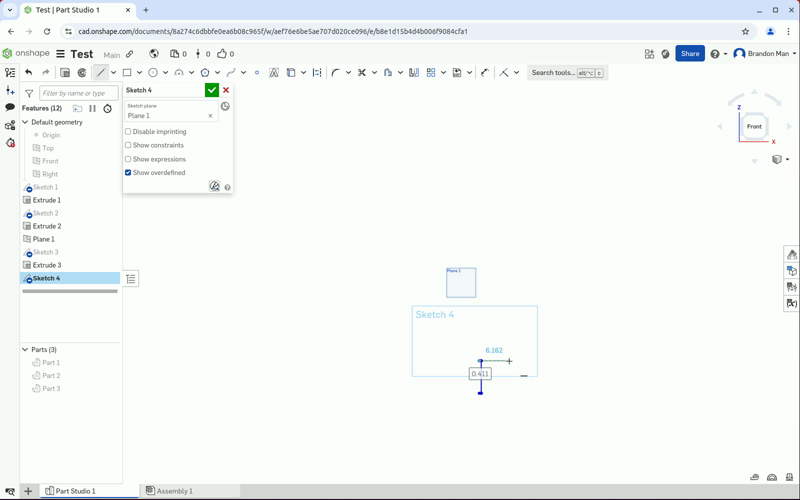
key_down(shift)
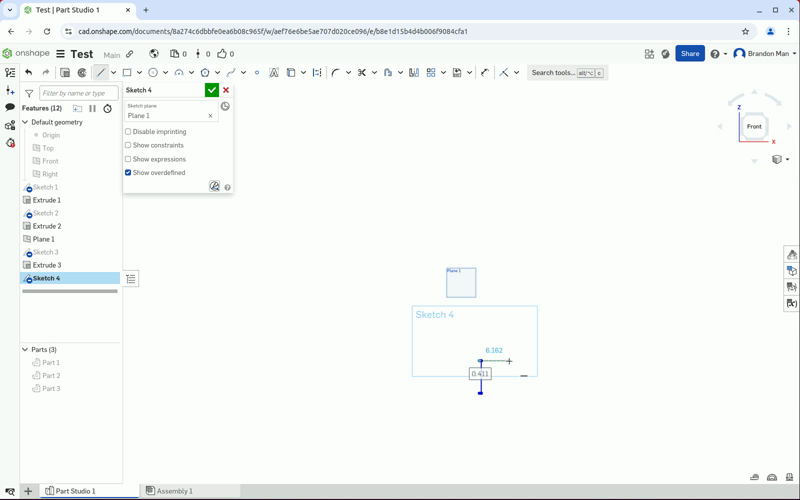
mouse_move(479, 393)
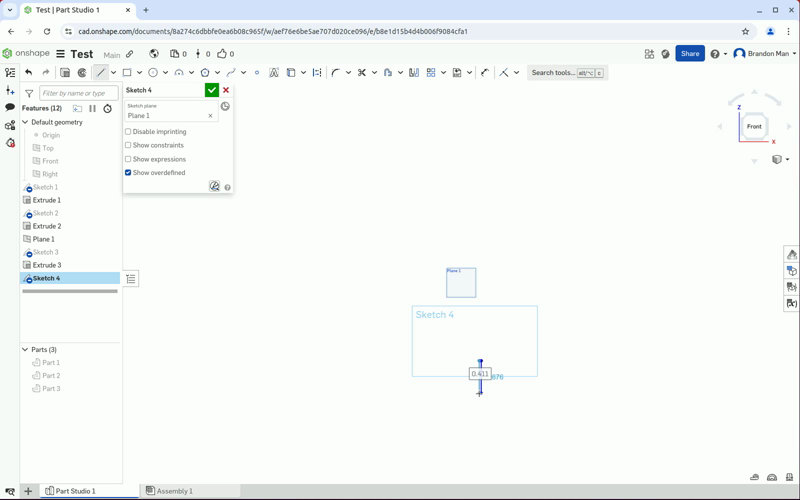
scroll(6)
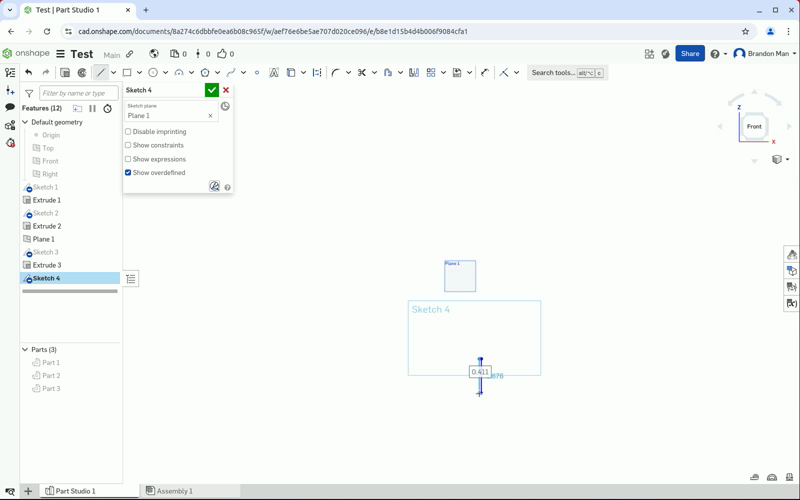
scroll(6)
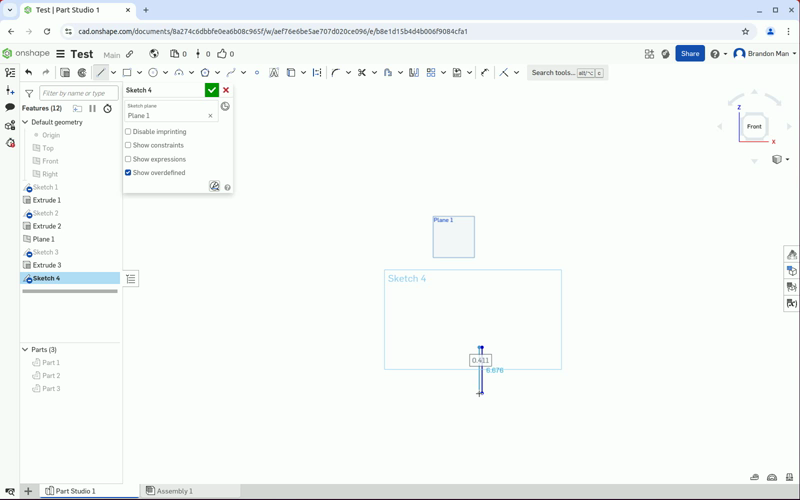
scroll(6)
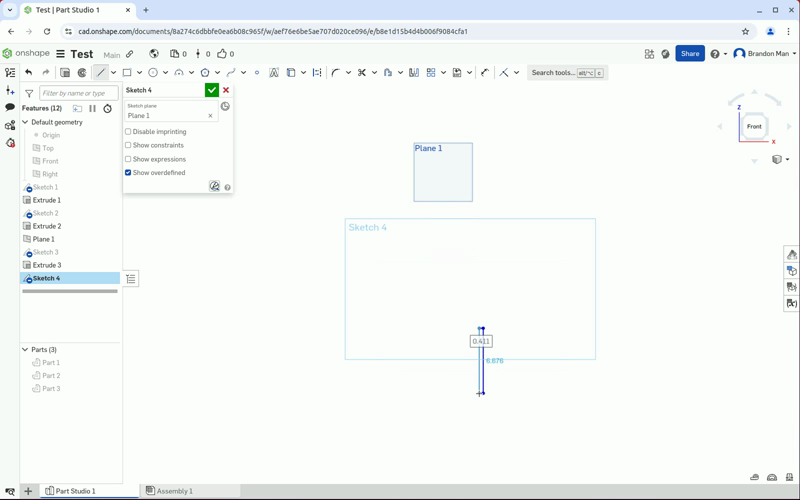
scroll(6)
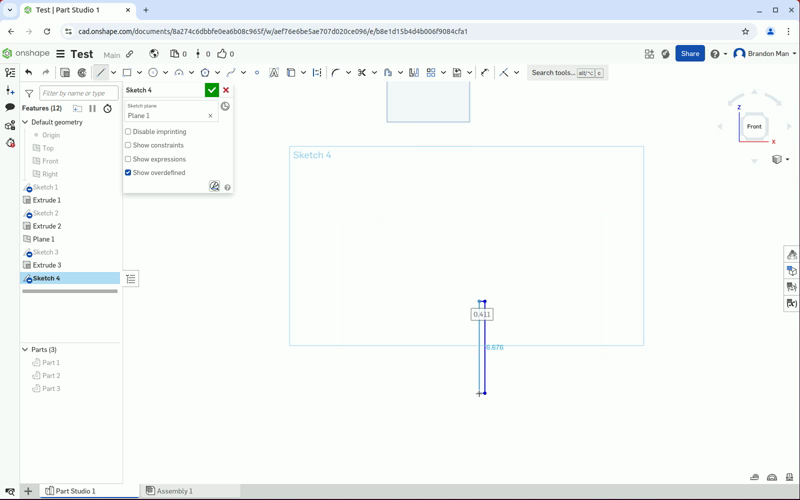
scroll(6)
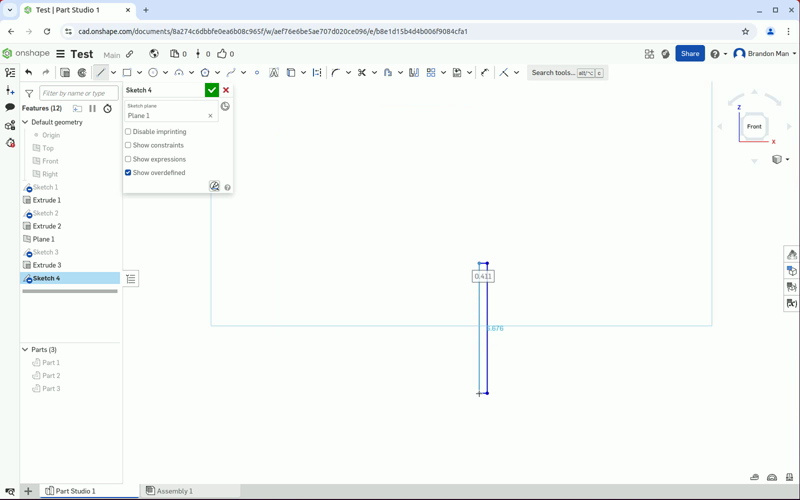
scroll(6)
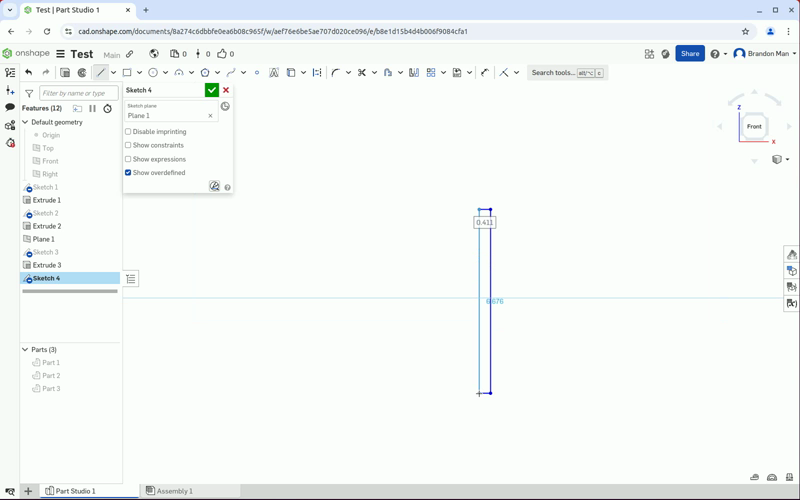
scroll(6)
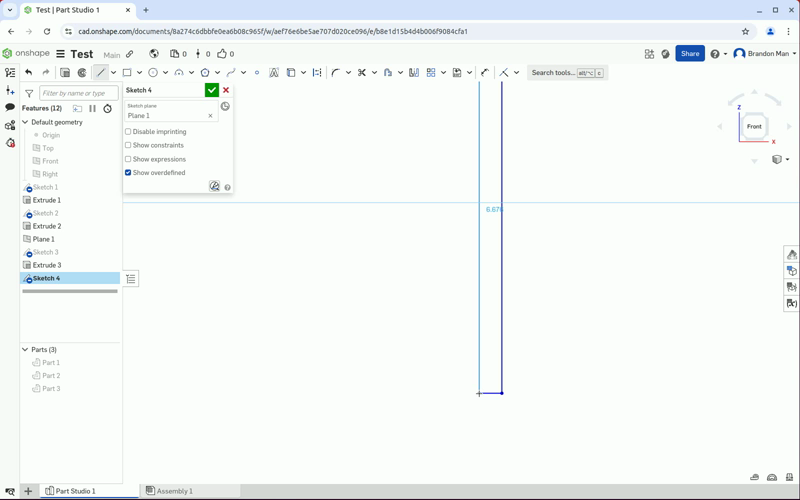
key_up(shift)
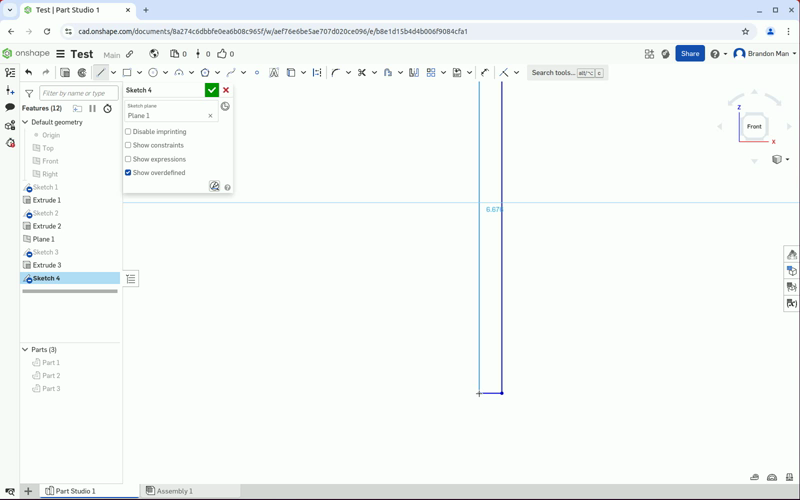
click(479, 393)
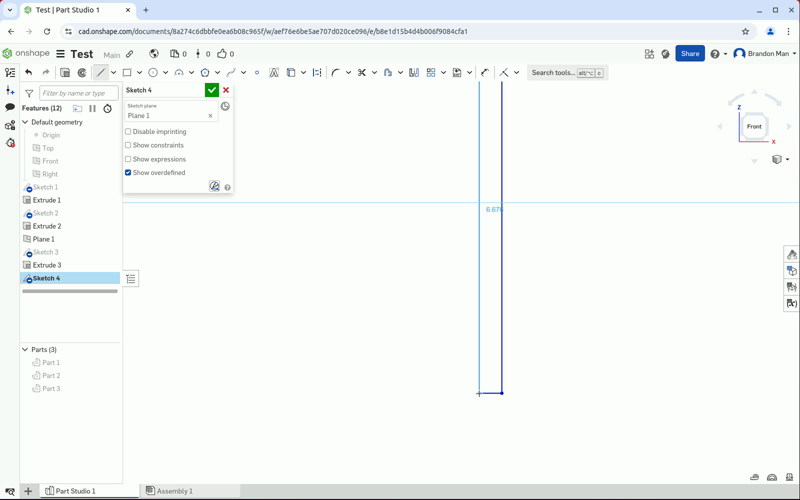
scroll(-6)
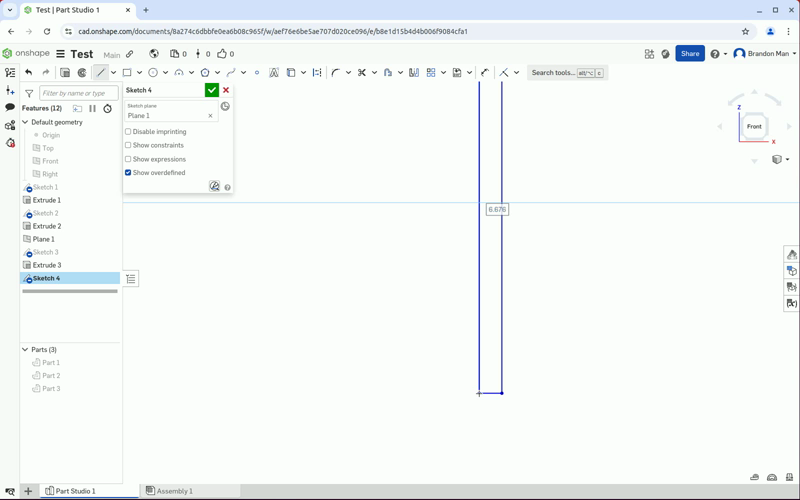
scroll(-6)
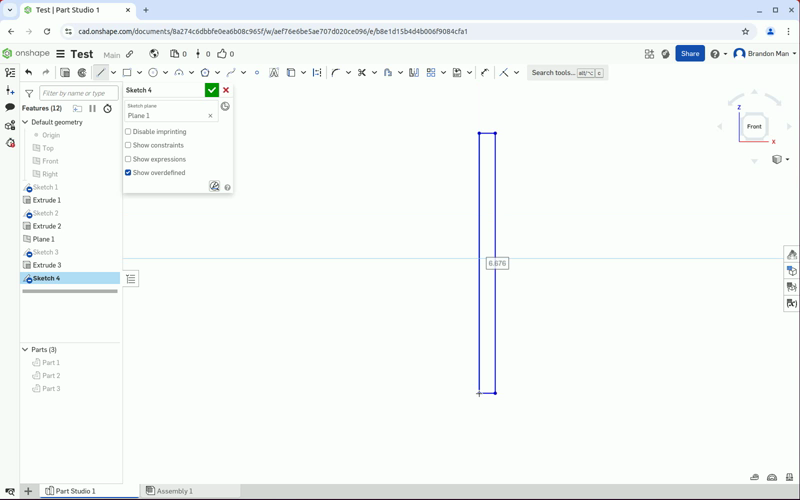
scroll(-6)
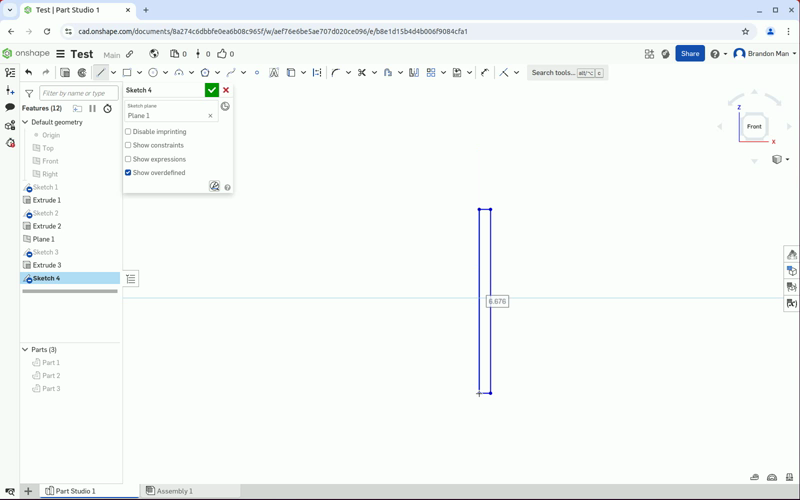
scroll(-6)
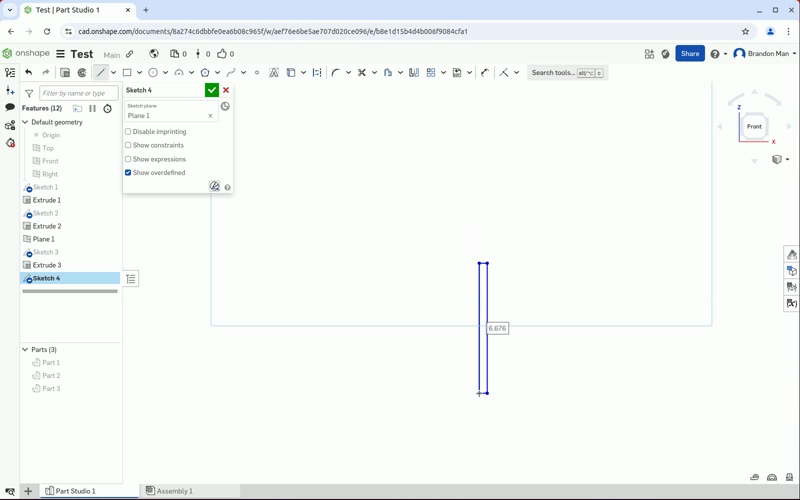
scroll(-6)
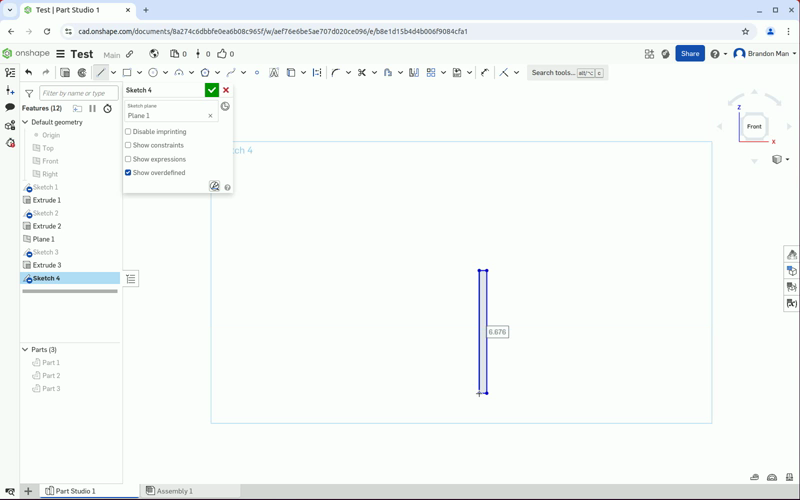
scroll(-6)
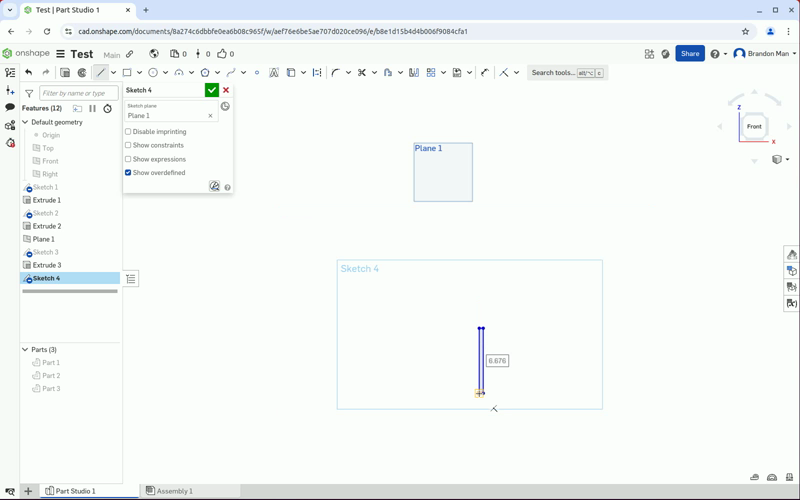
scroll(-6)
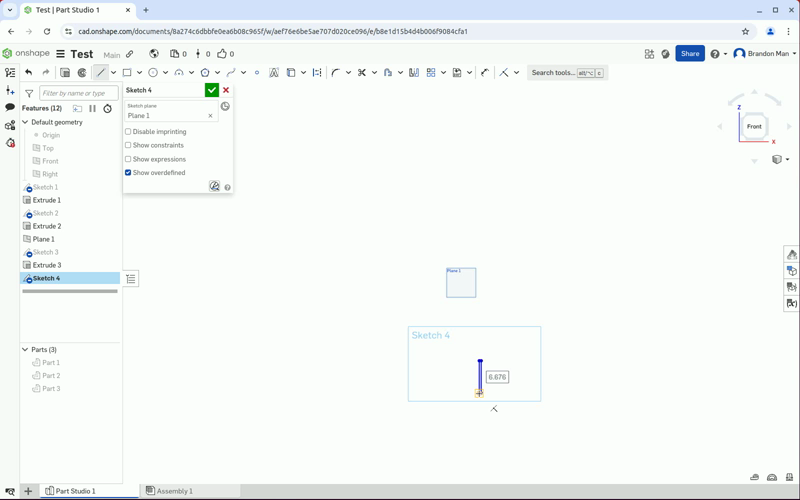
key(esc)
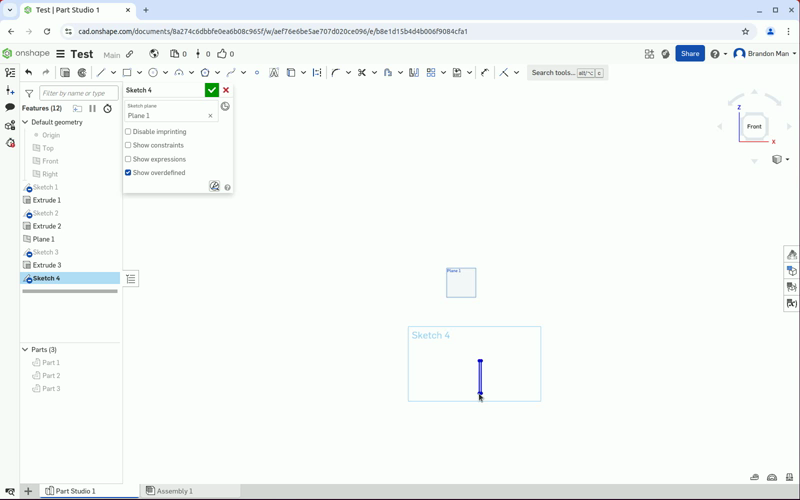
mouse_move(479, 371)
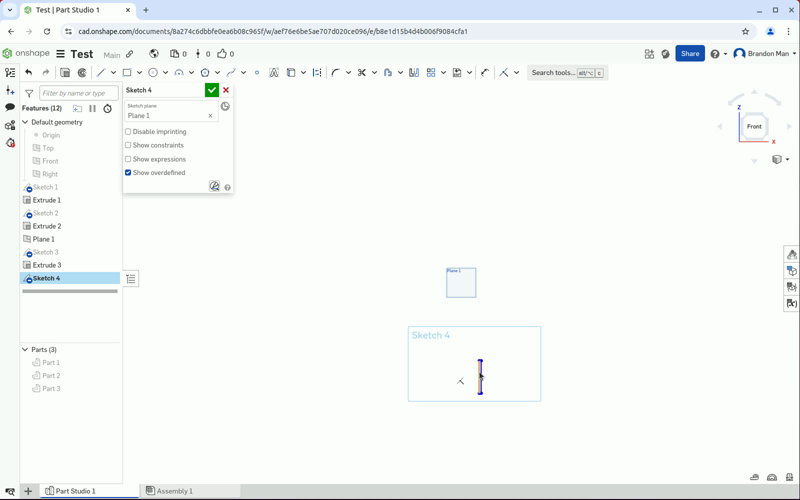
scroll(6)
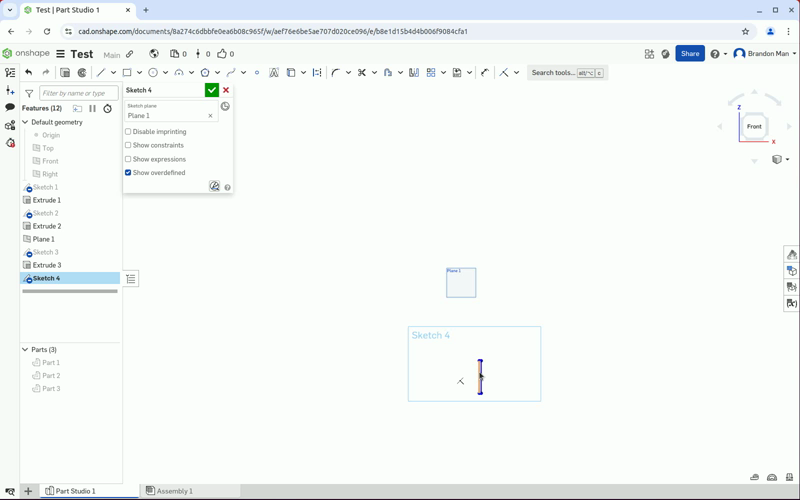
scroll(6)
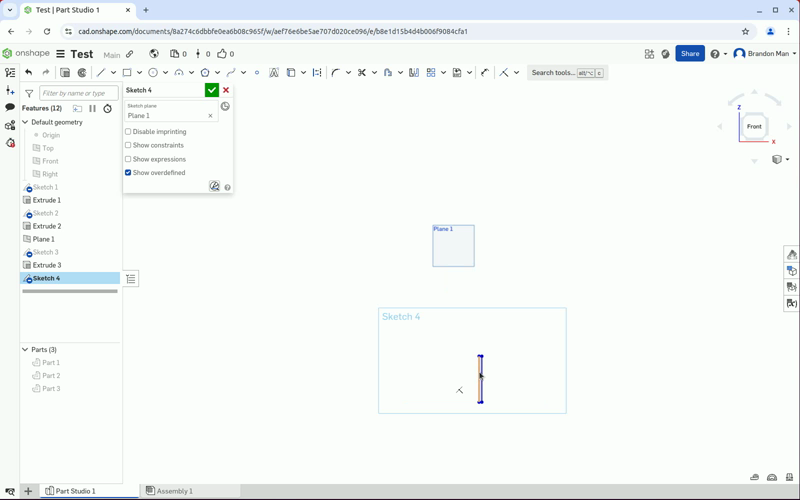
scroll(6)
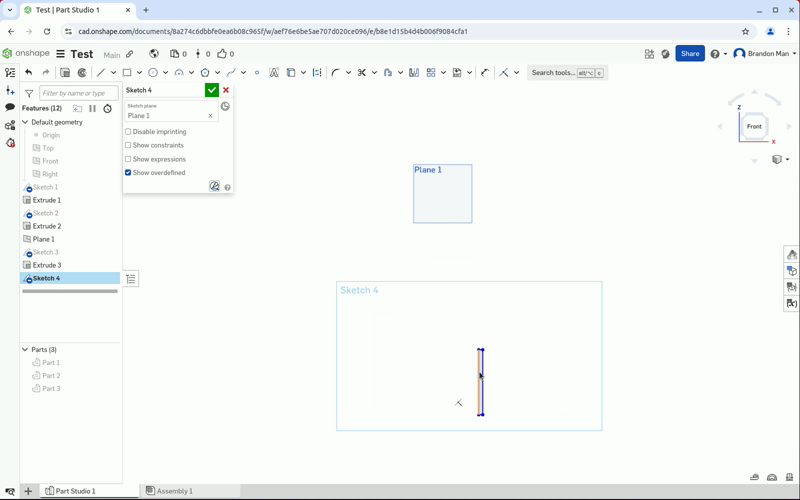
scroll(6)
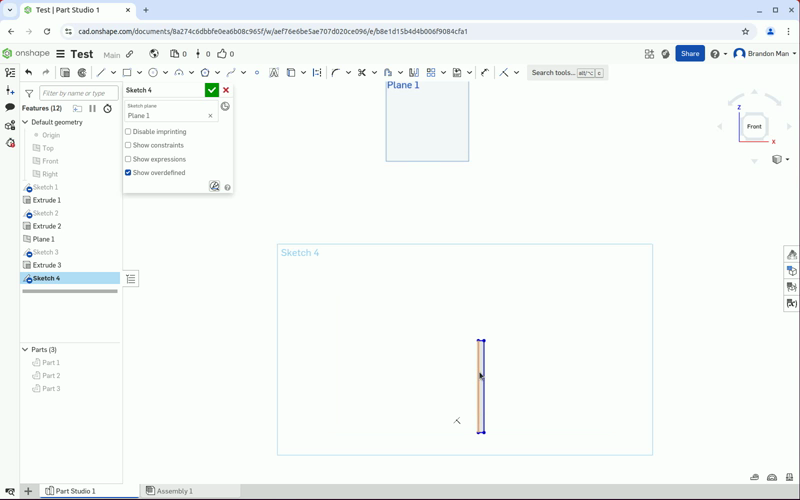
scroll(6)
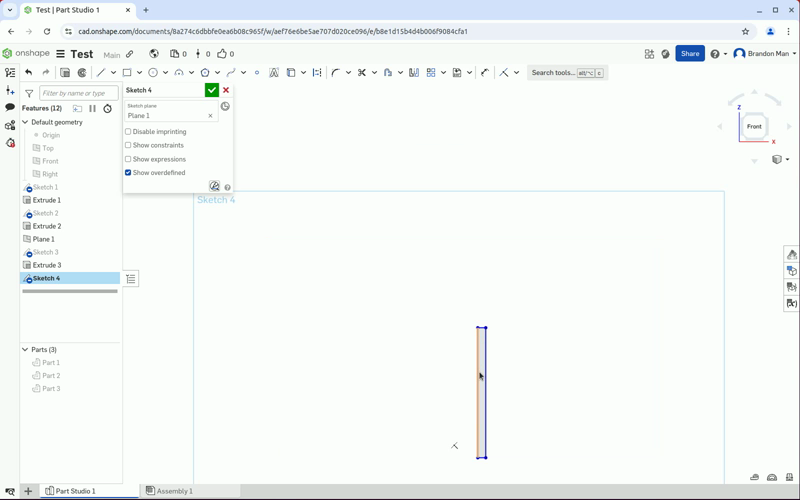
scroll(6)
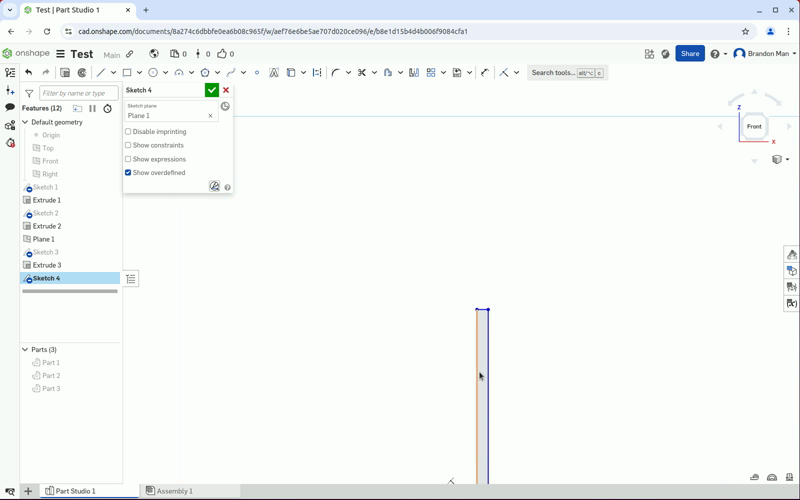
scroll(6)
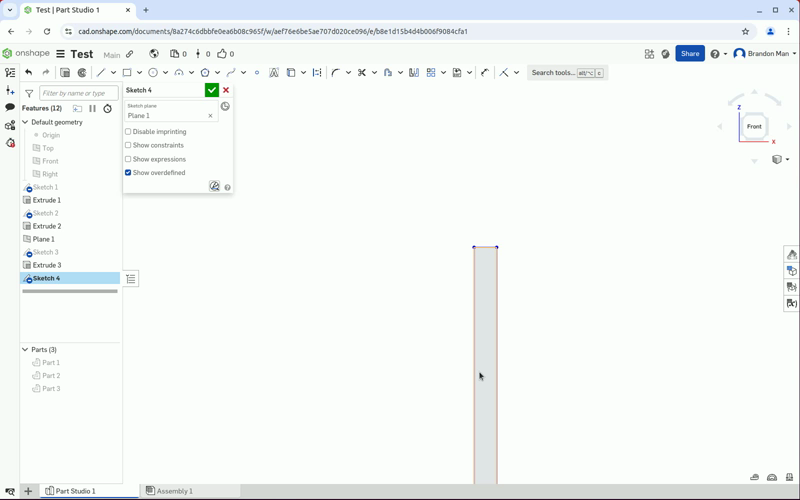
click(479, 371)
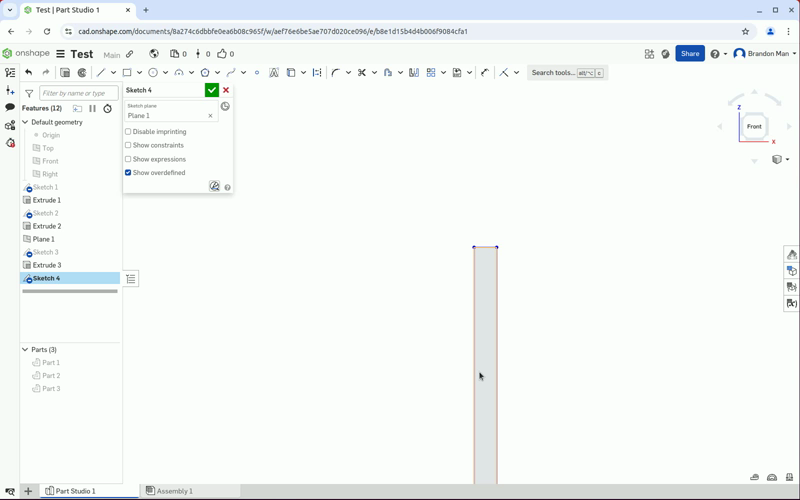
scroll(-6)
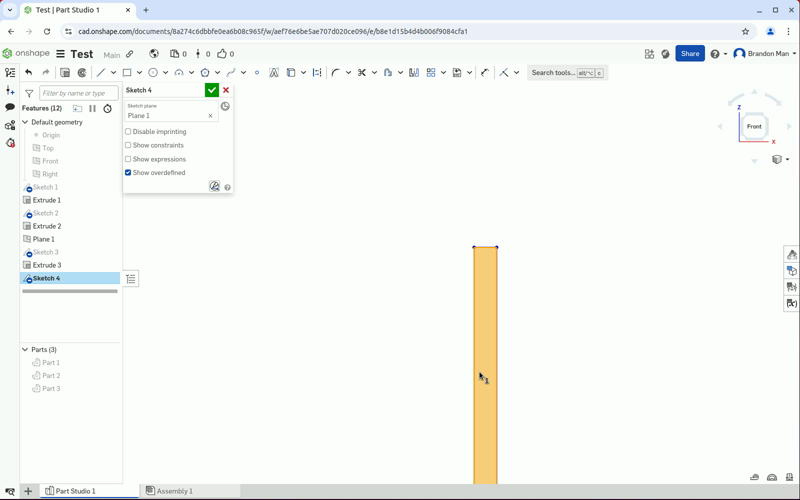
scroll(-6)
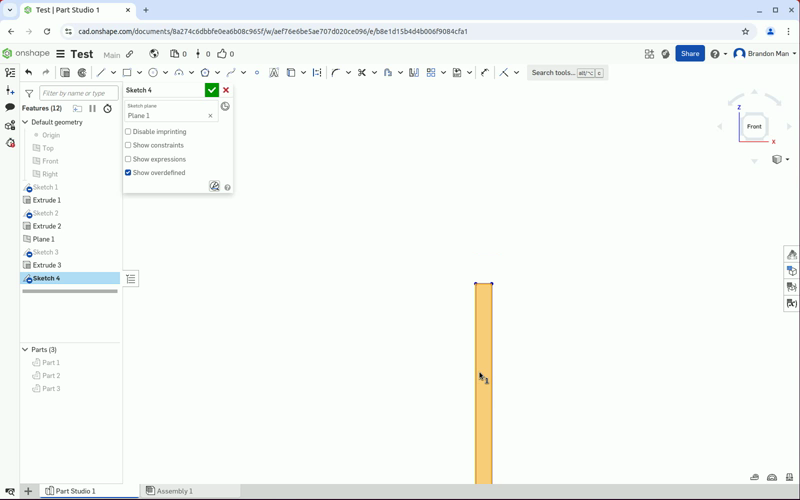
scroll(-6)
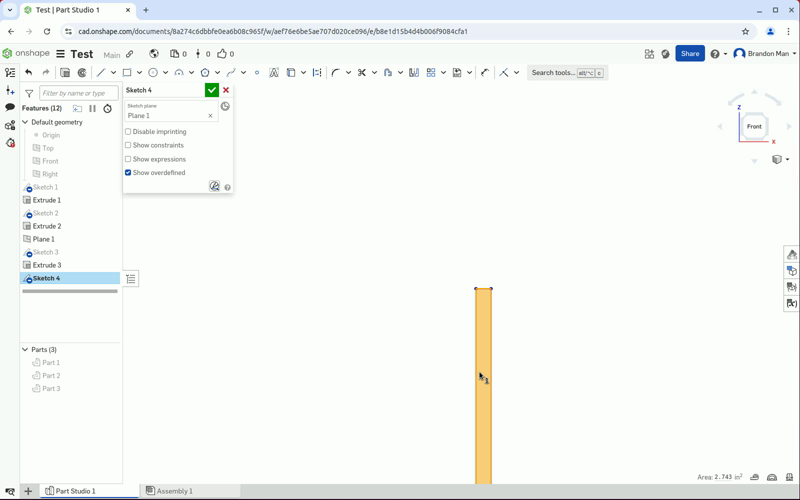
scroll(-6)
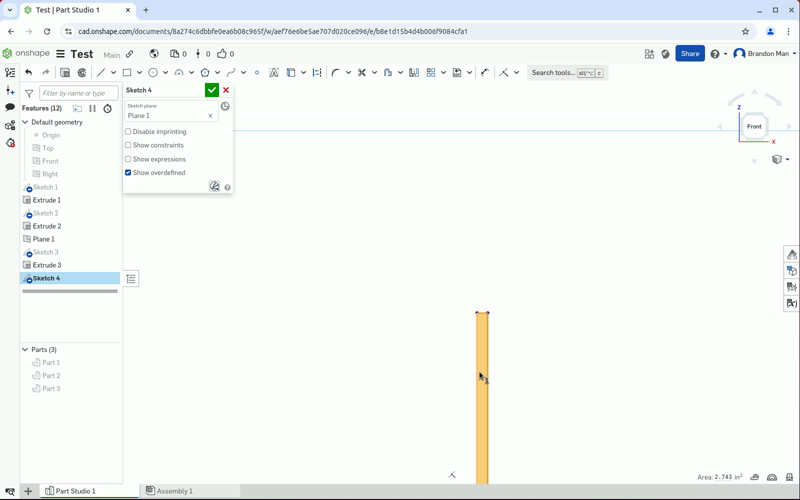
scroll(-6)
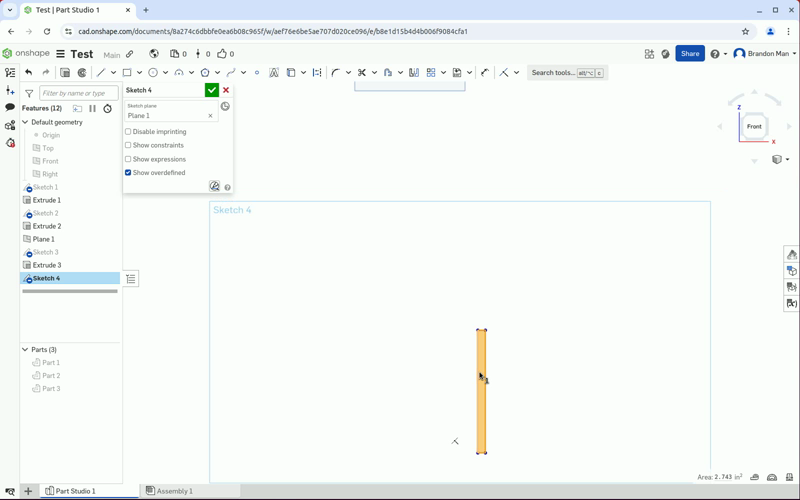
scroll(-6)
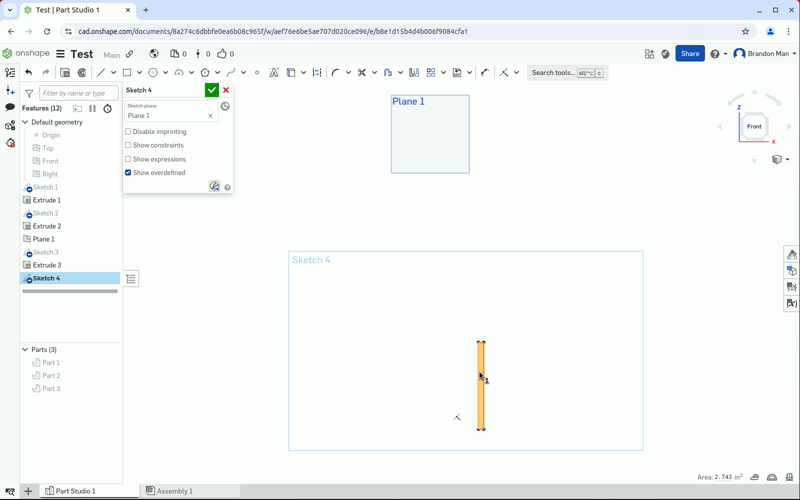
scroll(-6)
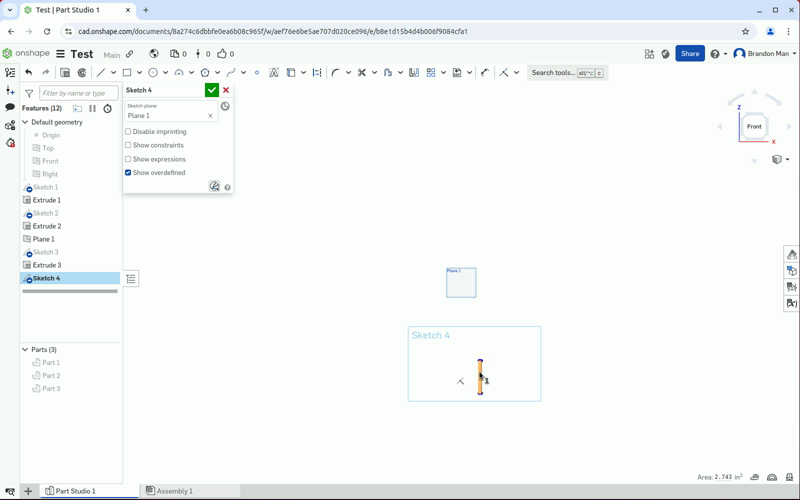
mouse_move(73, 352)
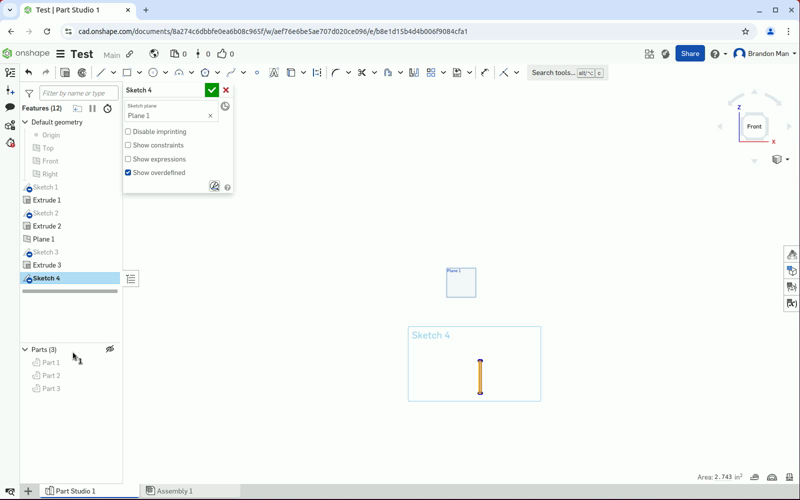
key(shift+y)
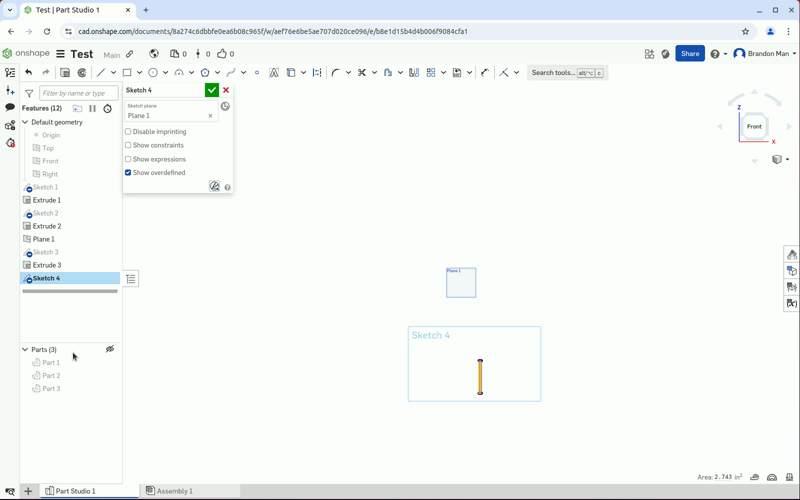
key(shift+e)
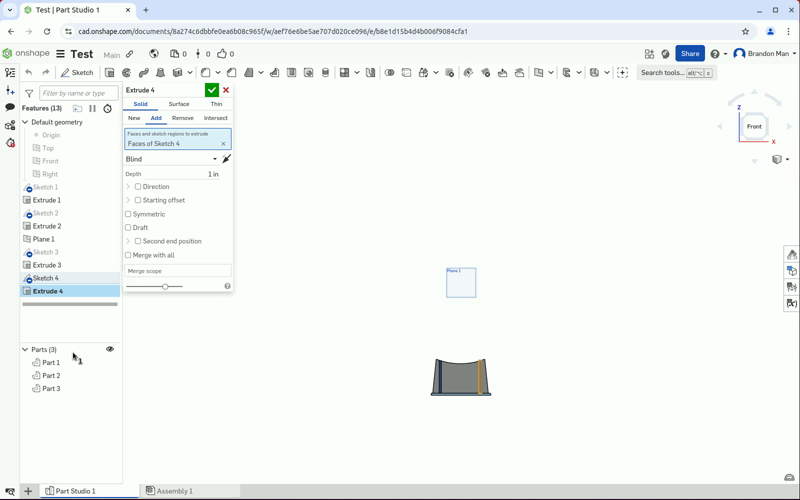
mouse_move(143, 106)
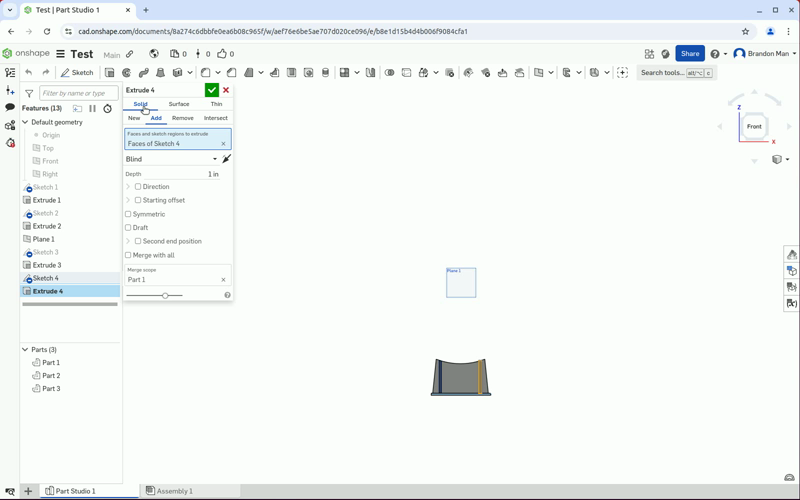
click(143, 106)
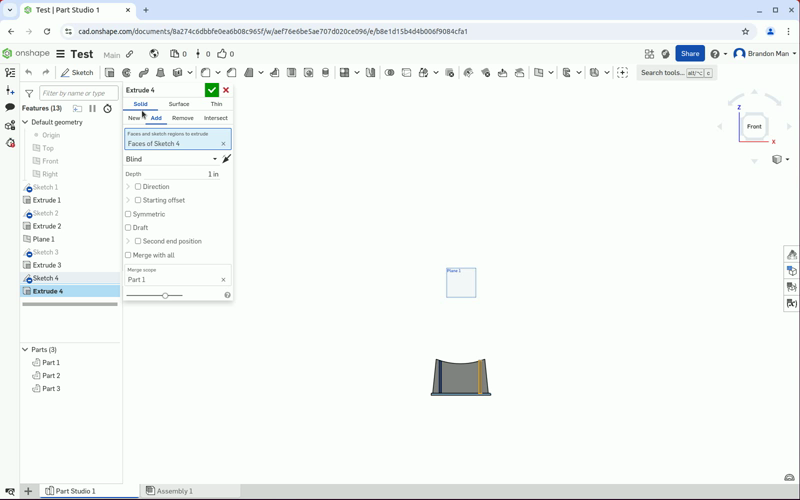
mouse_move(137, 120)
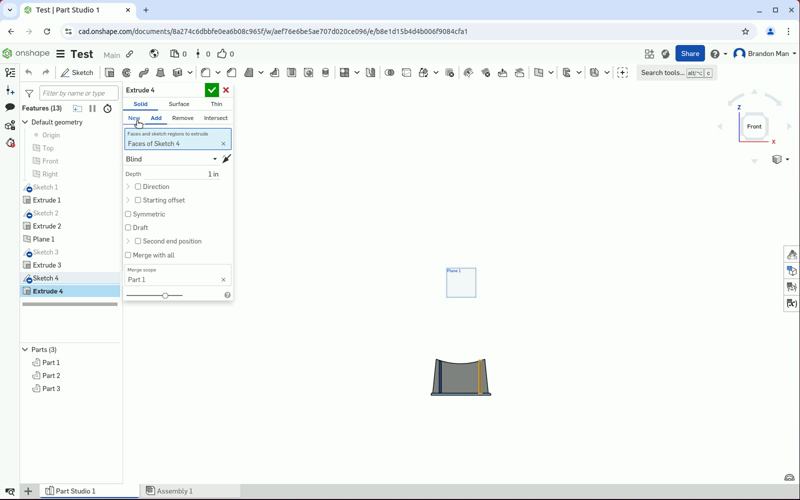
click(137, 120)
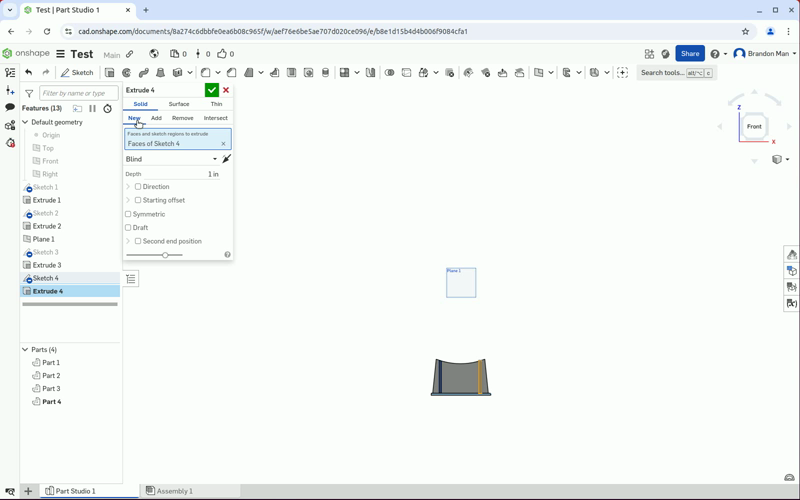
key(tab, 4)
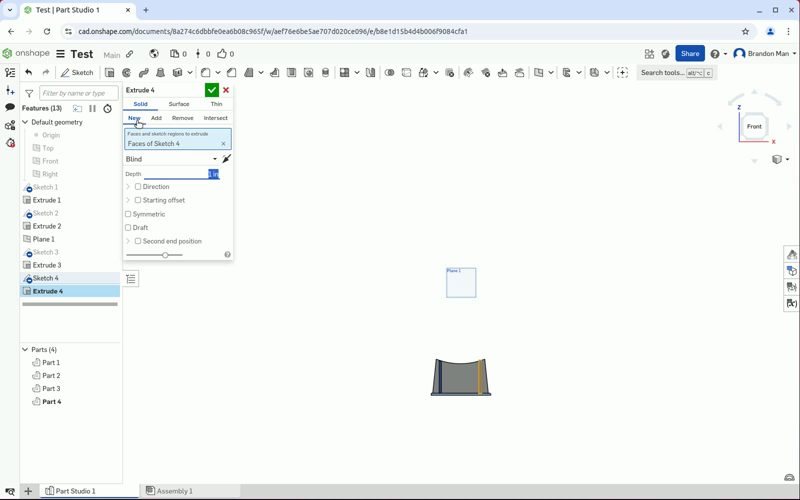
text(3.851)
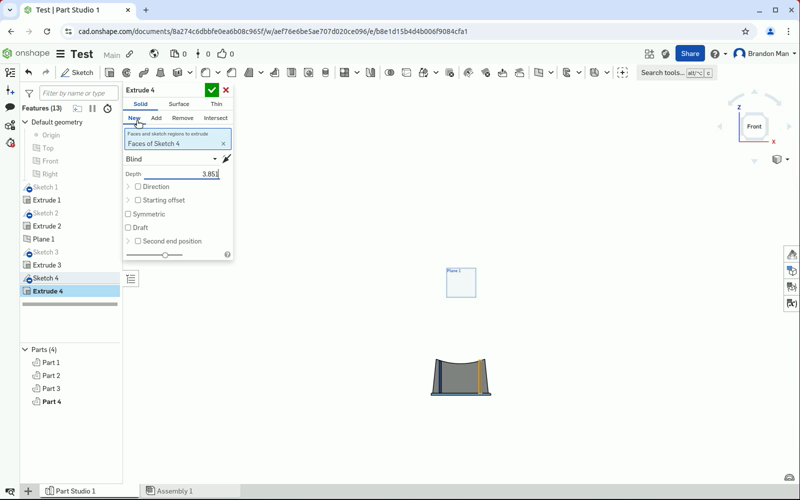
key(enter)
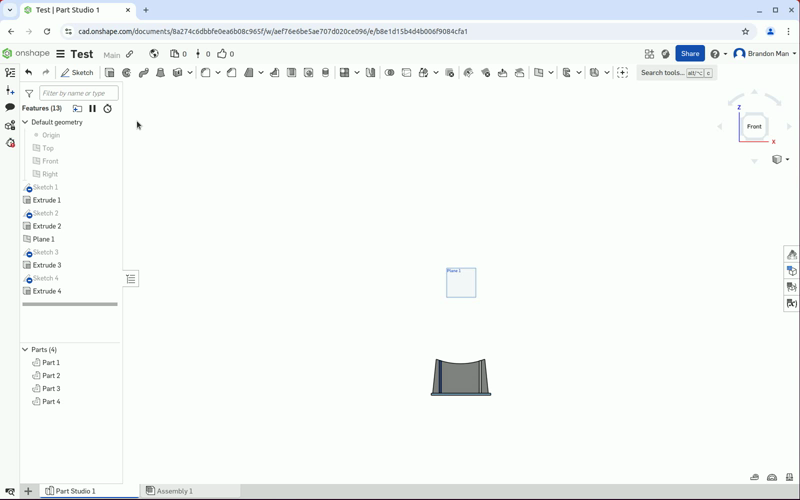
key(shift+h)
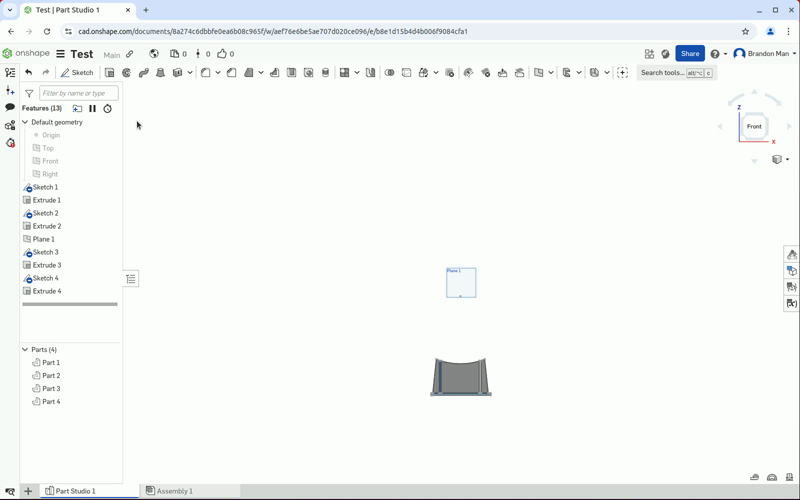
key(shift+h)
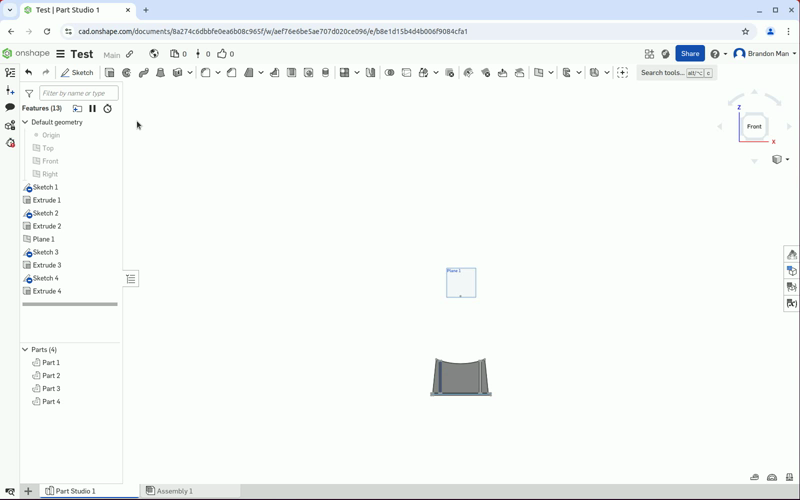
key(shift+7)
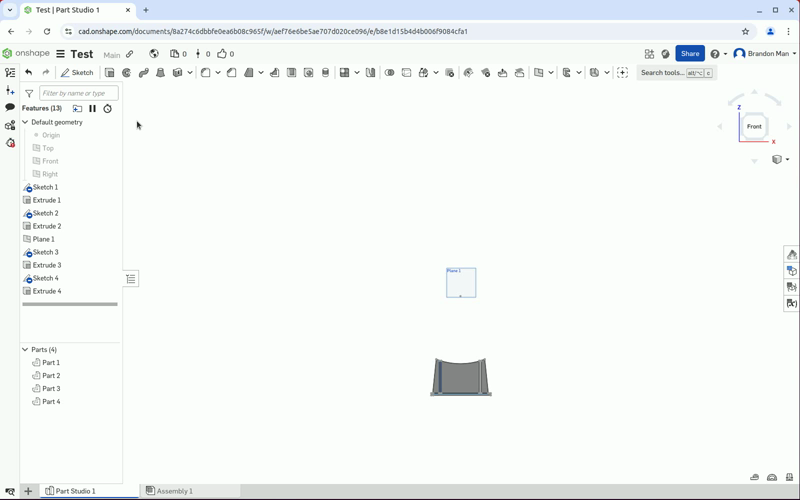
key(left, 2)
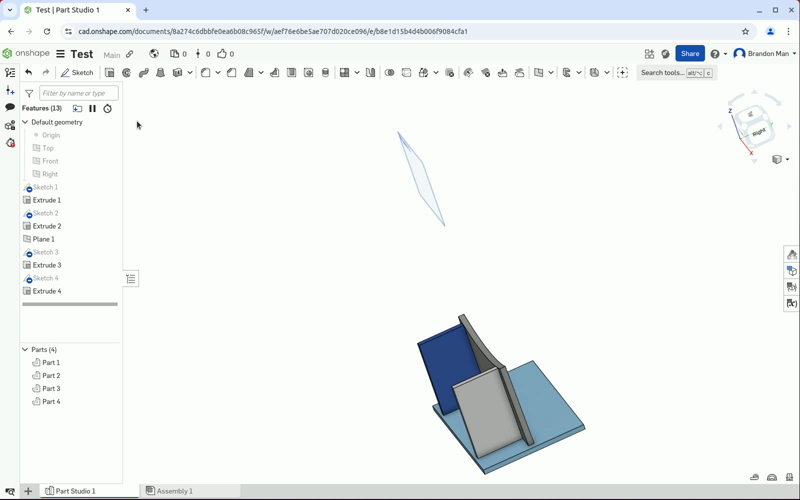
key(down, 2)
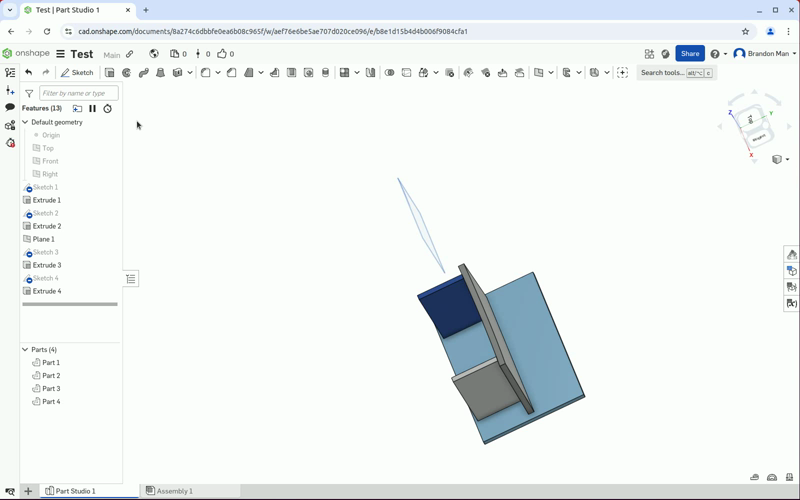
key(up, 2)
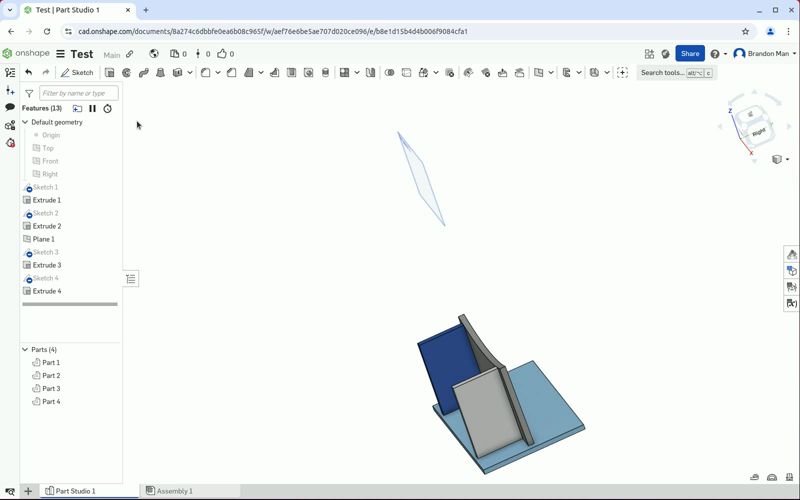
key(right, 2)
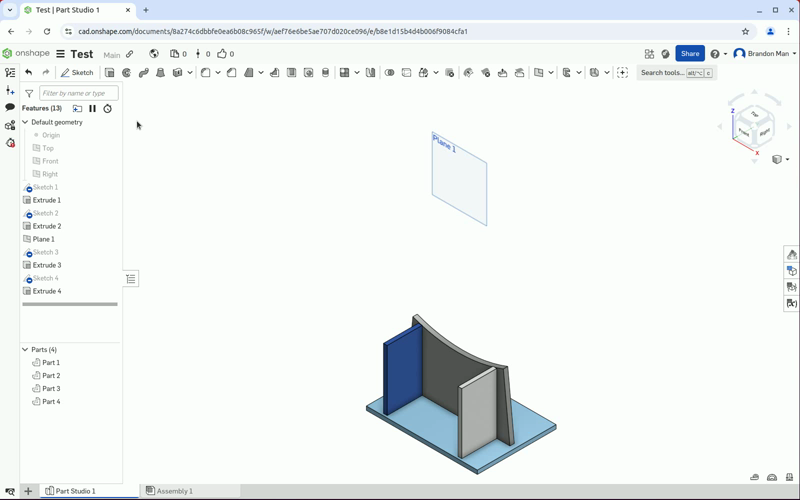
mouse_move(73, 189)
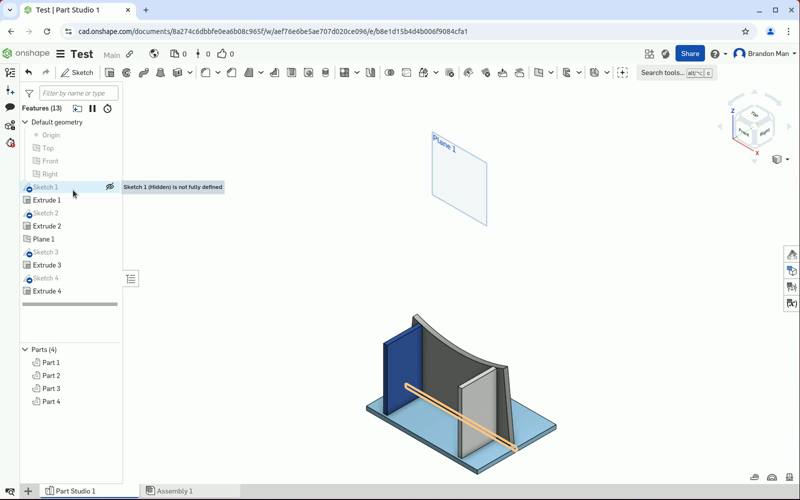
click(73, 189)